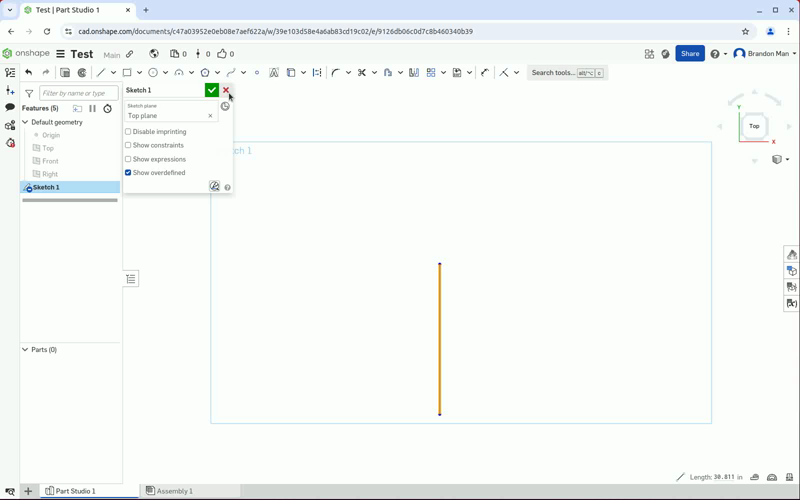
key(shift+h)
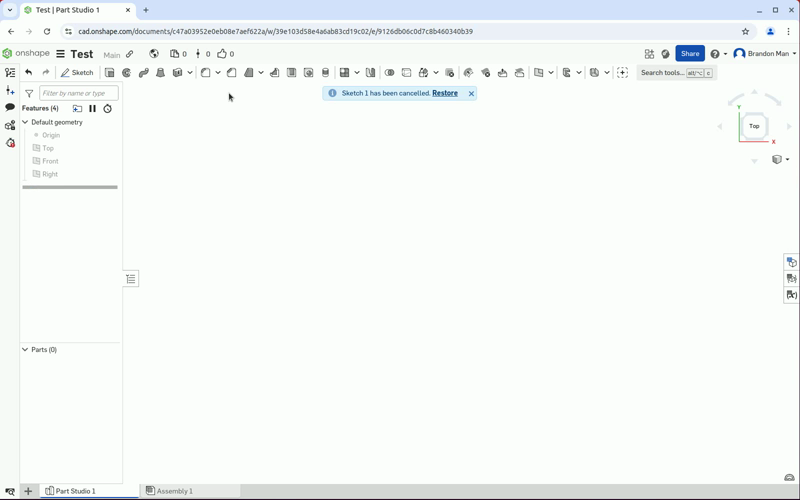
mouse_move(73, 352)
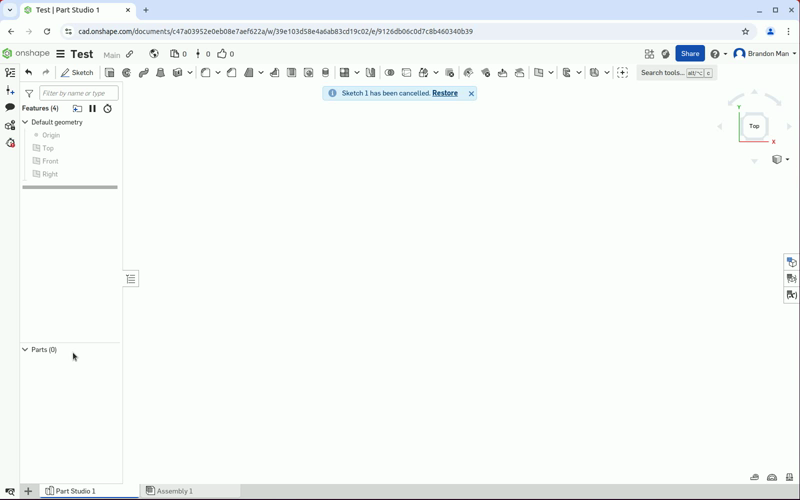
key(y)
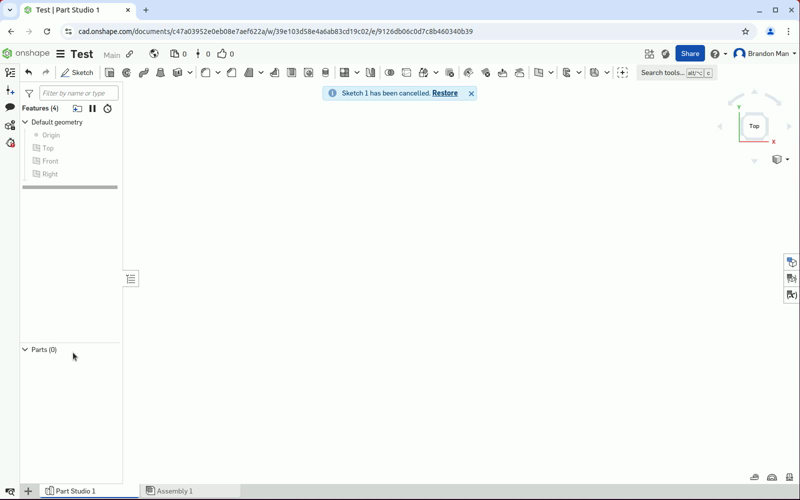
key(shift+p)
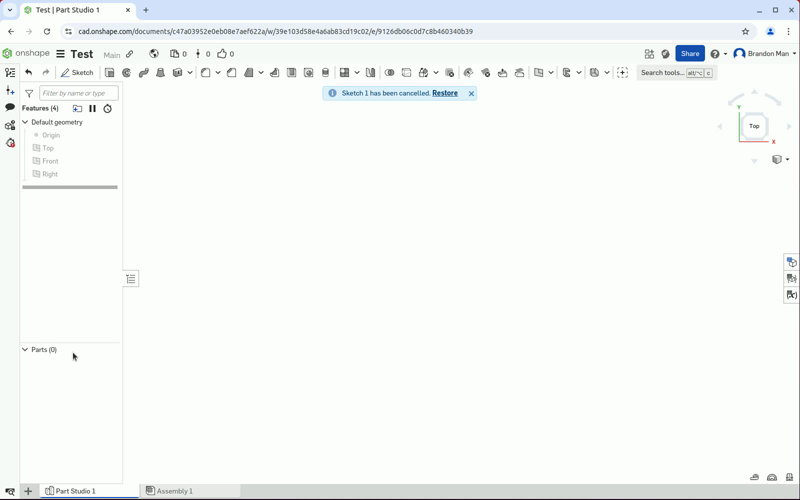
key(space)
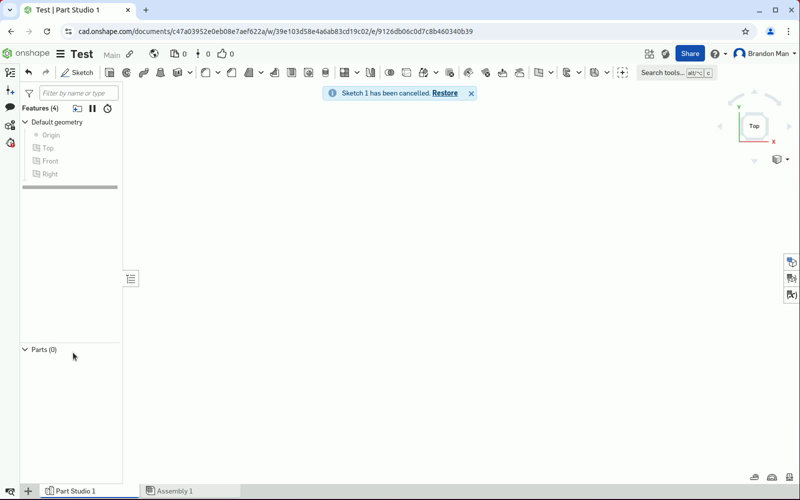
key_down(shift)
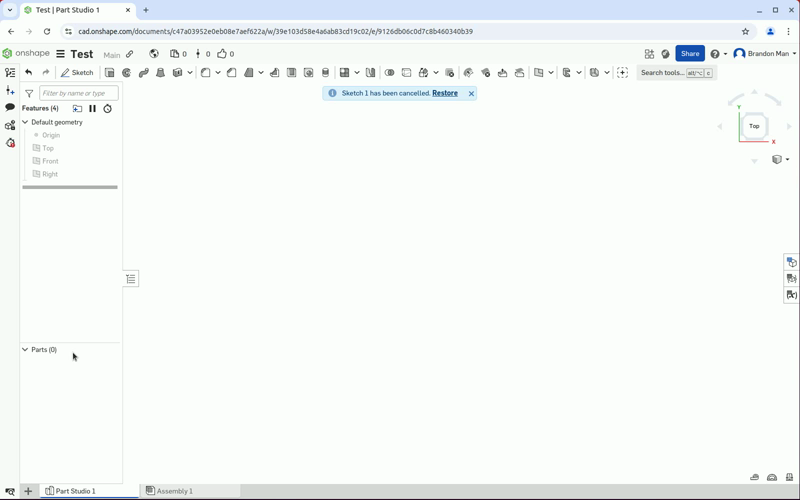
key(up)
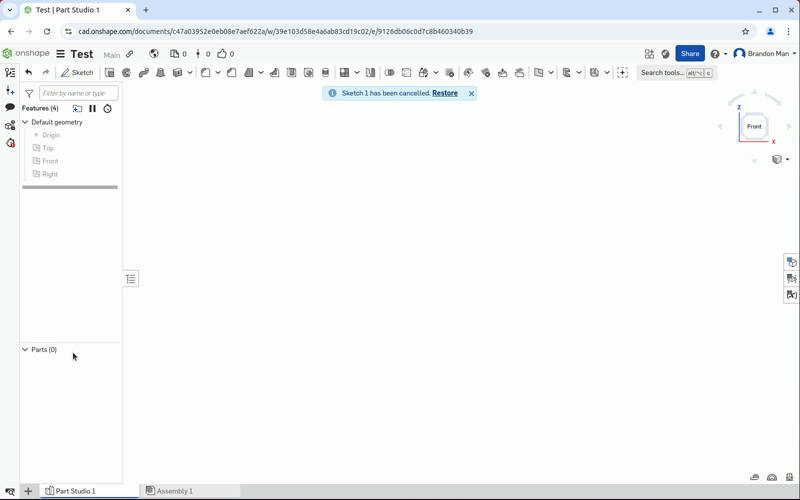
key_up(shift)
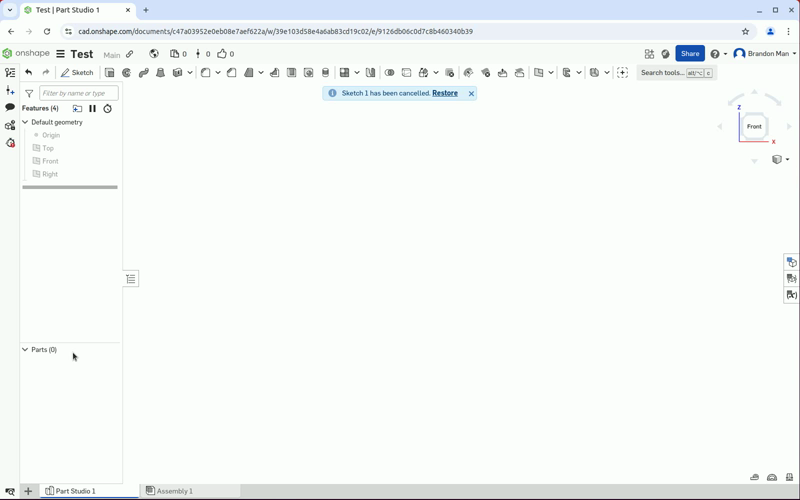
mouse_move(73, 352)
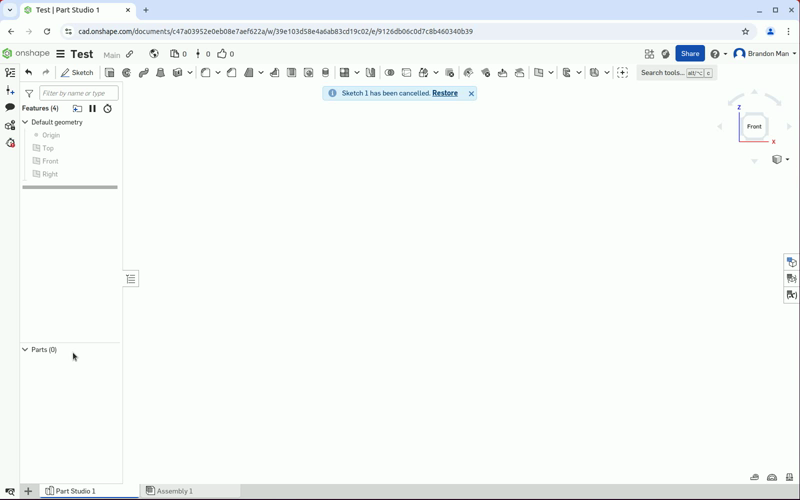
key(shift+y)
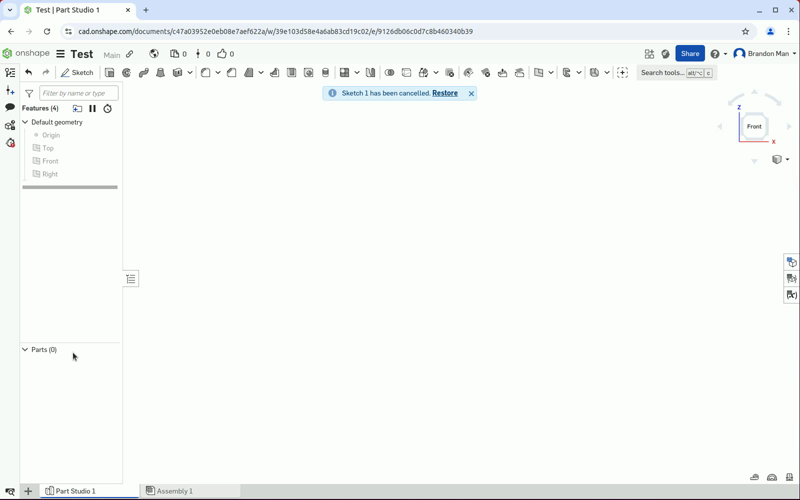
key(shift+s)
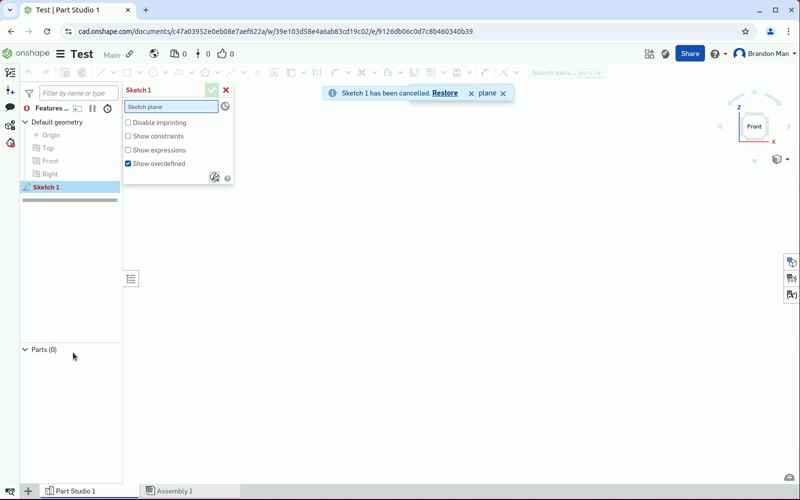
mouse_move(73, 163)
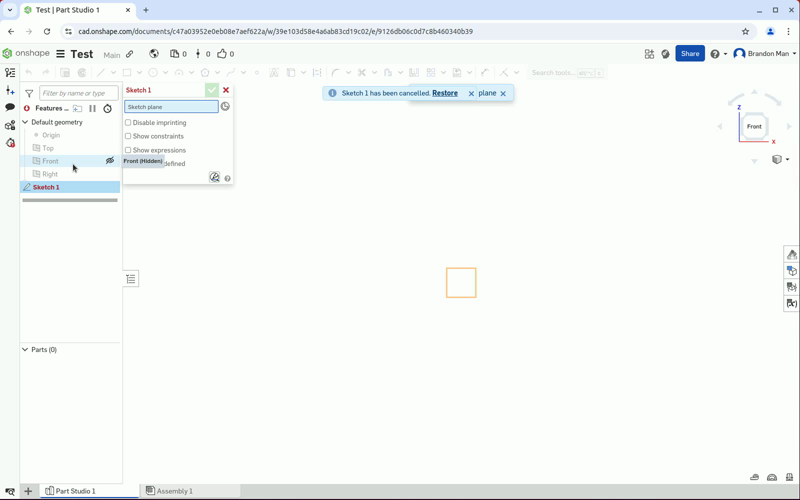
click(73, 163)
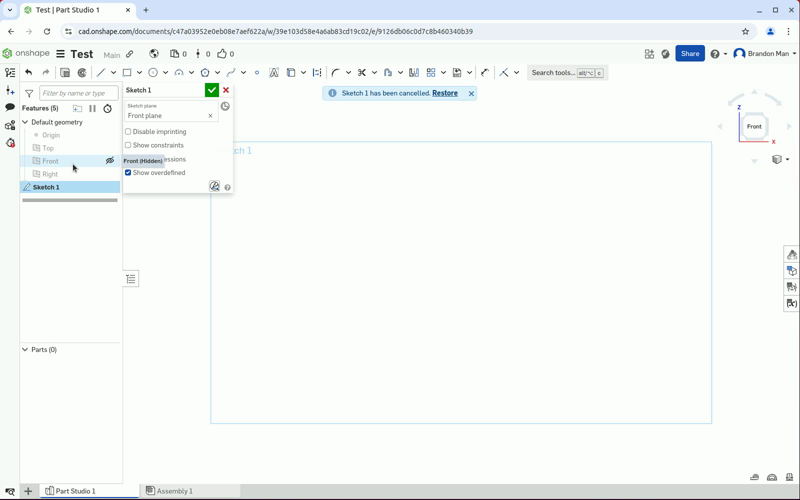
mouse_move(73, 352)
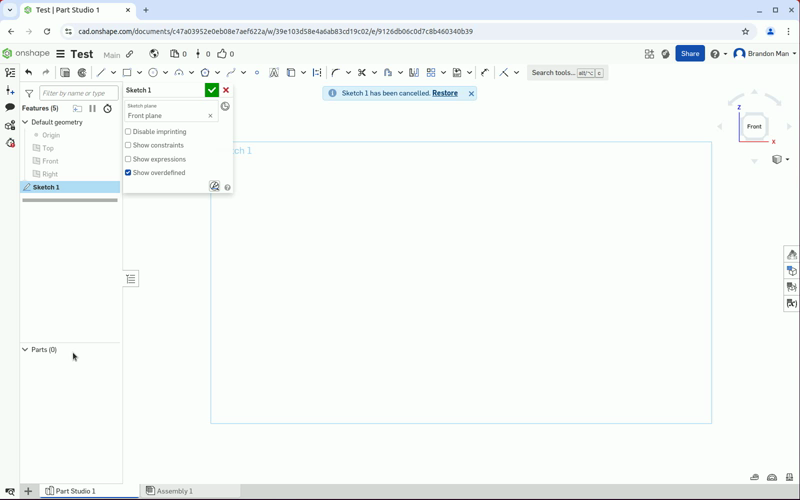
key(y)
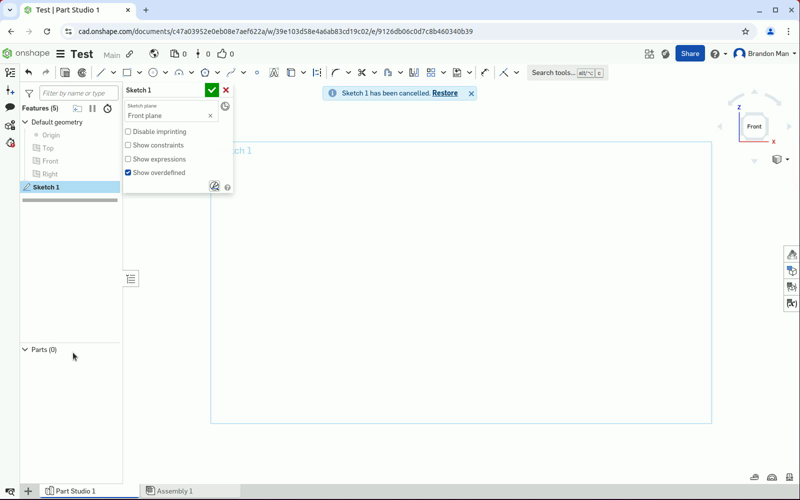
key(l)
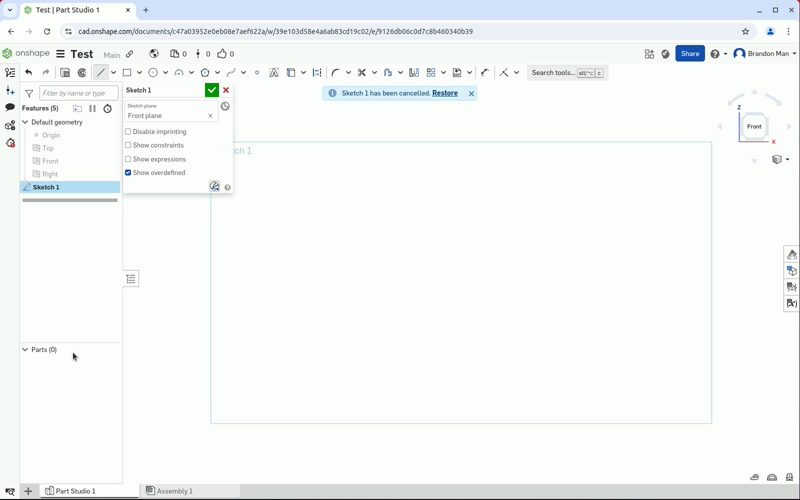
key_down(shift)
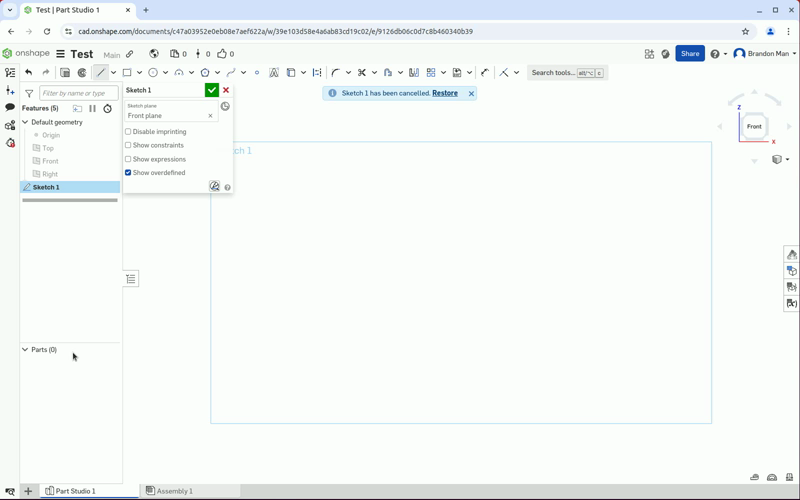
mouse_move(483, 228)
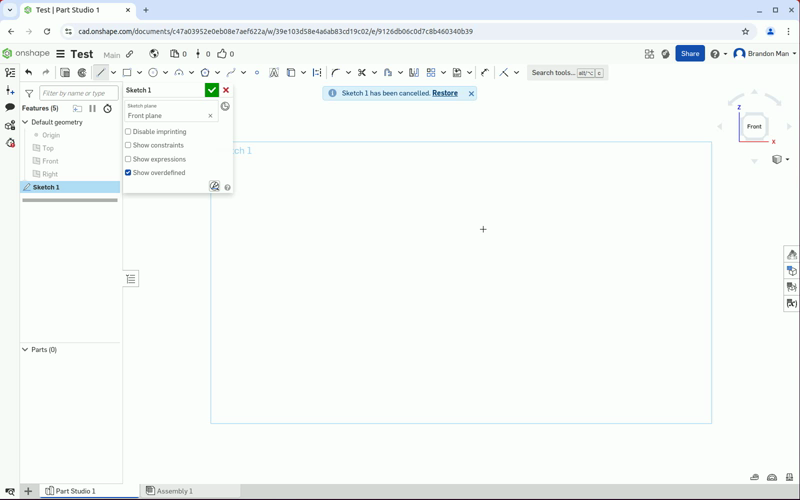
click(483, 228)
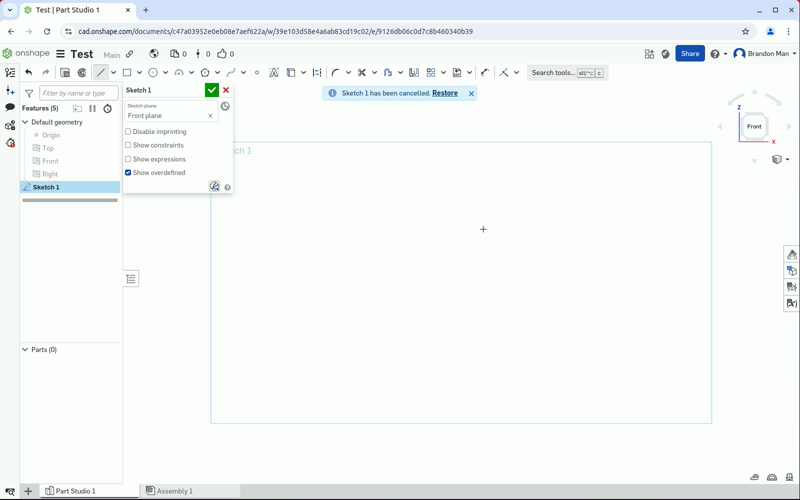
key_up(shift)
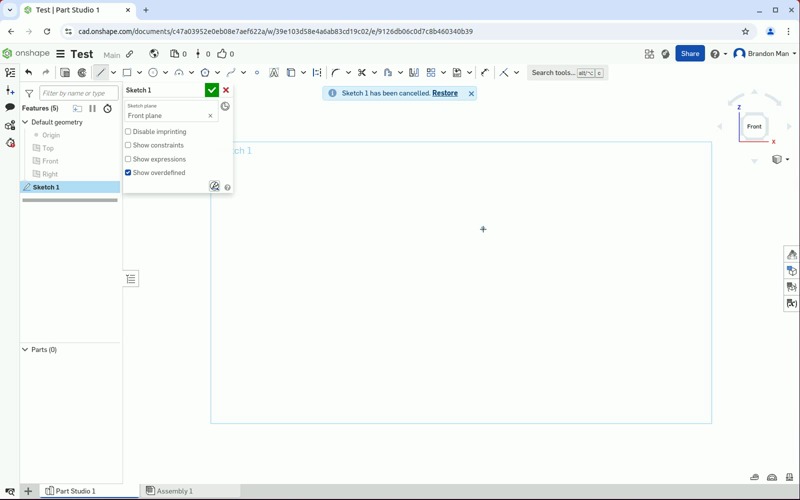
key_down(shift)
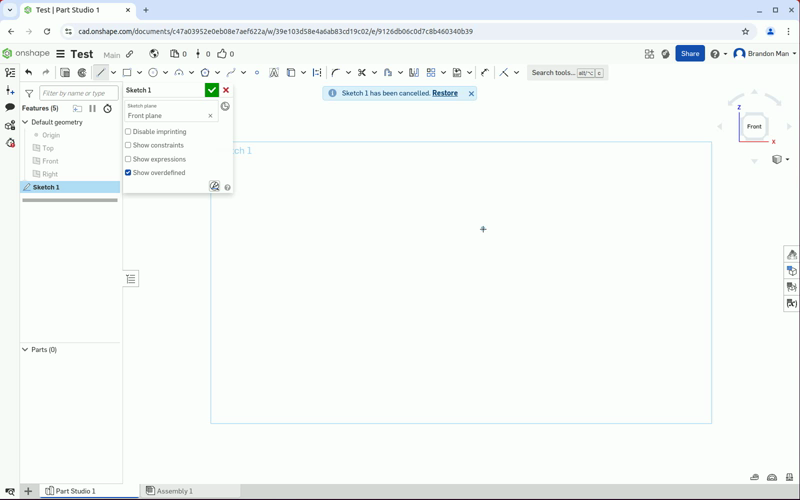
mouse_move(513, 228)
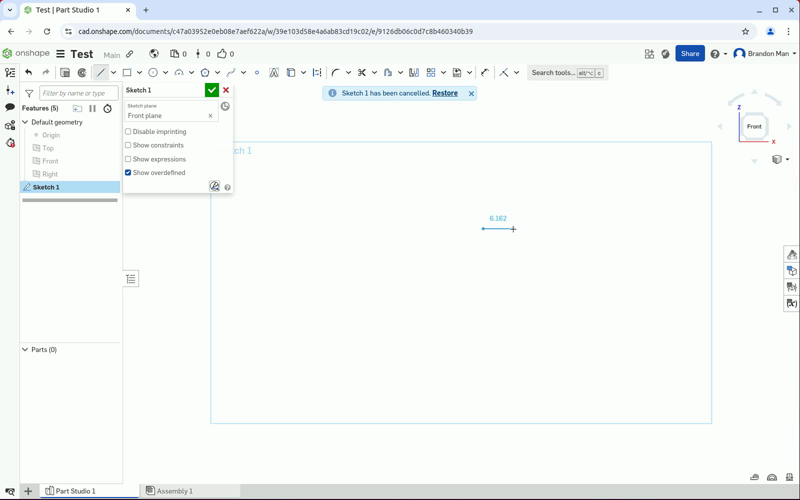
mouse_move(507, 252)
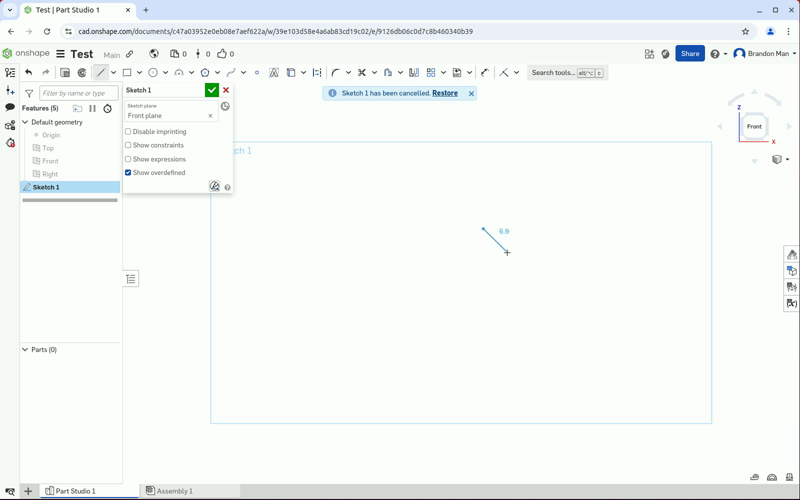
click(507, 252)
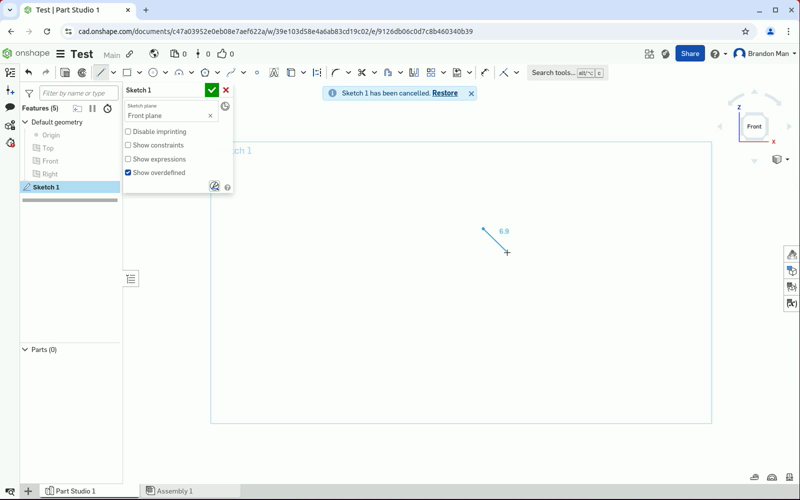
key_up(shift)
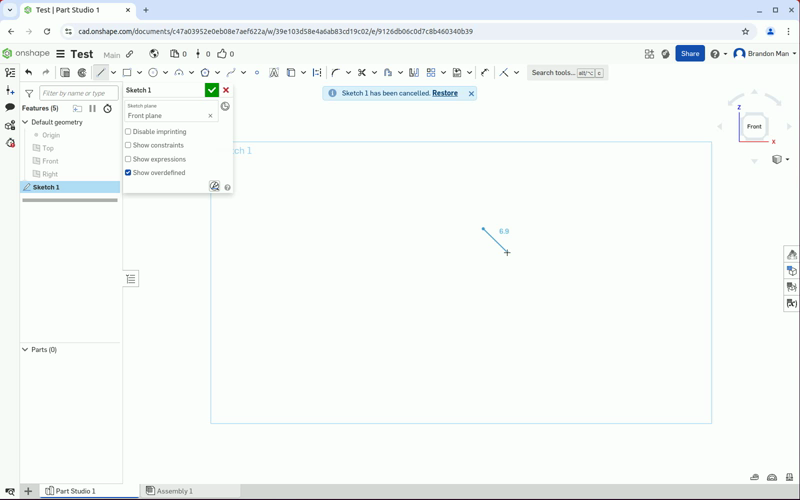
key_down(shift)
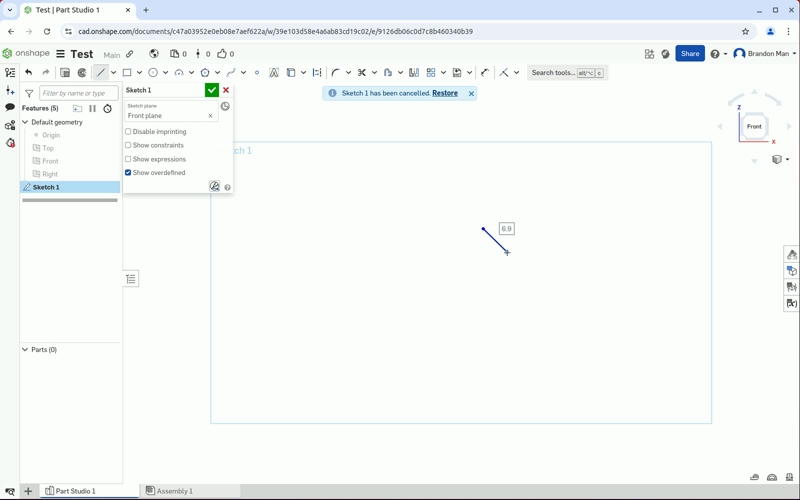
mouse_move(537, 252)
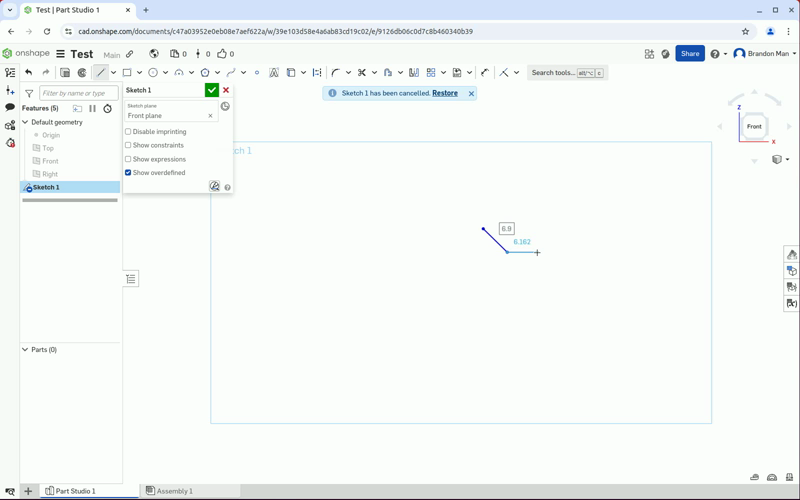
mouse_move(538, 242)
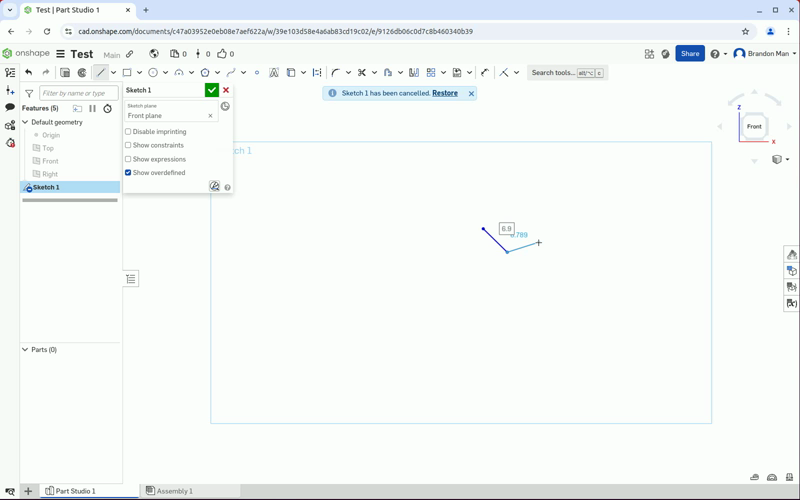
click(538, 242)
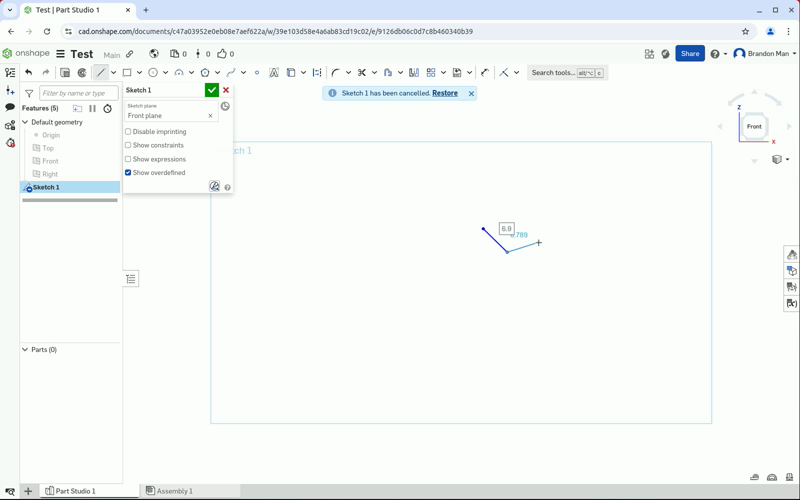
key_up(shift)
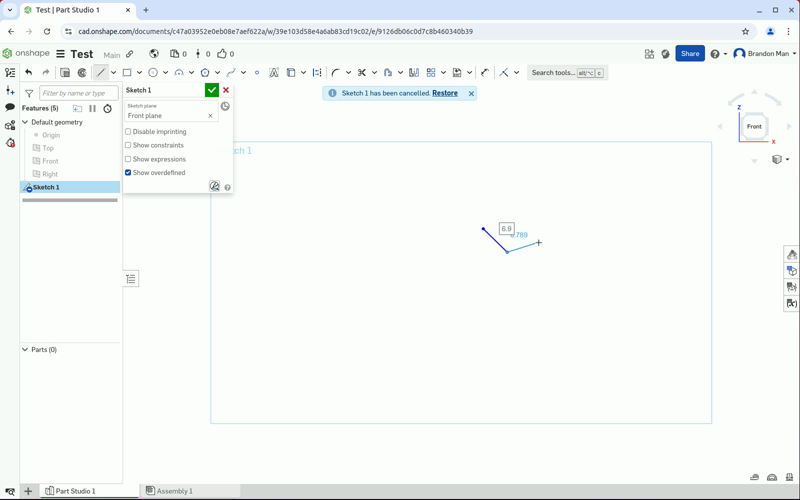
key_down(shift)
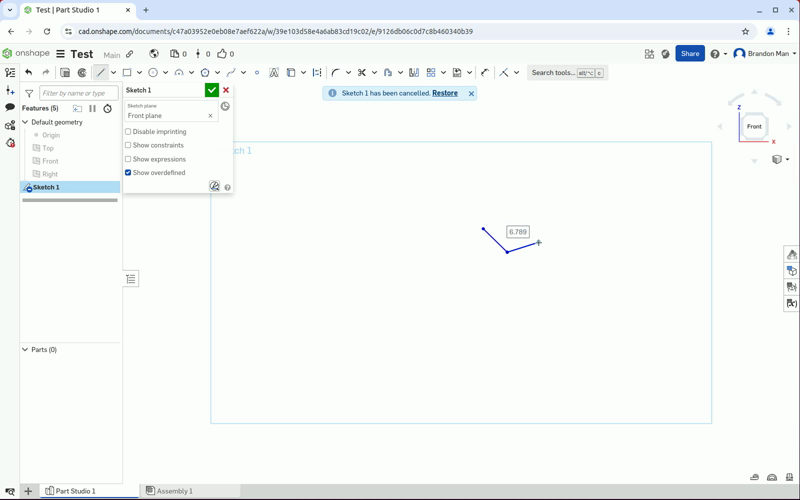
mouse_move(568, 242)
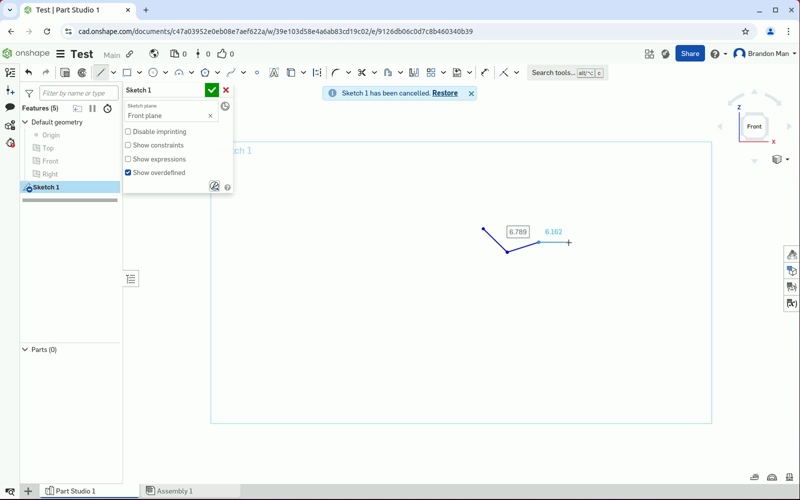
mouse_move(546, 210)
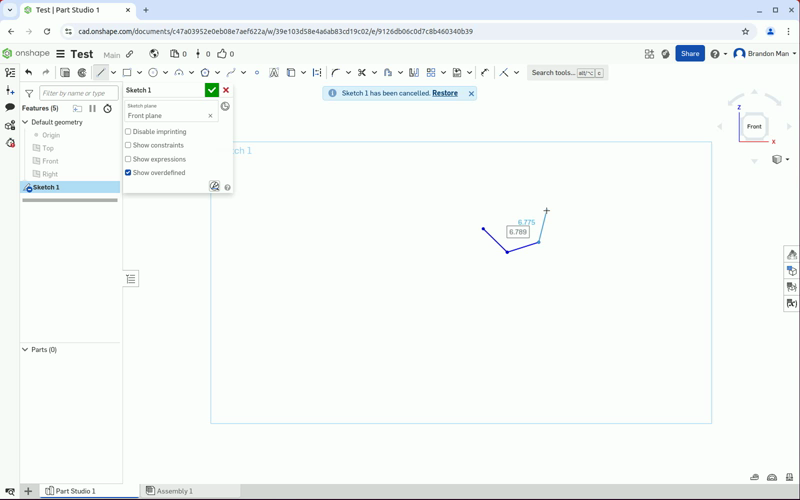
click(546, 210)
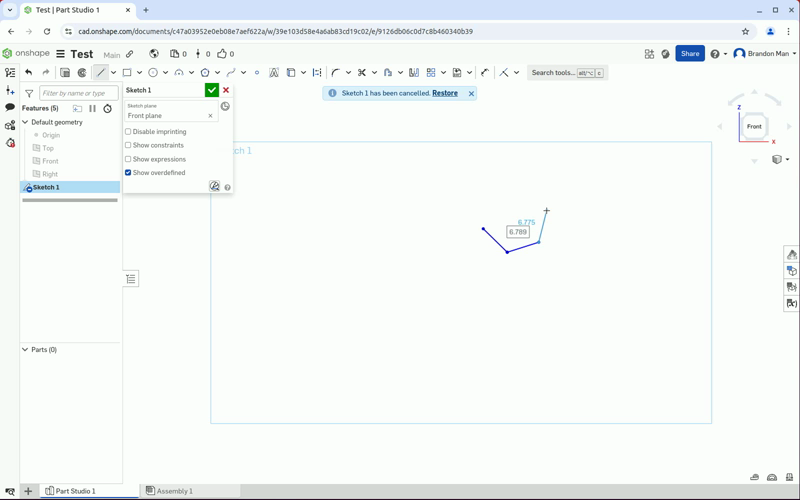
key_up(shift)
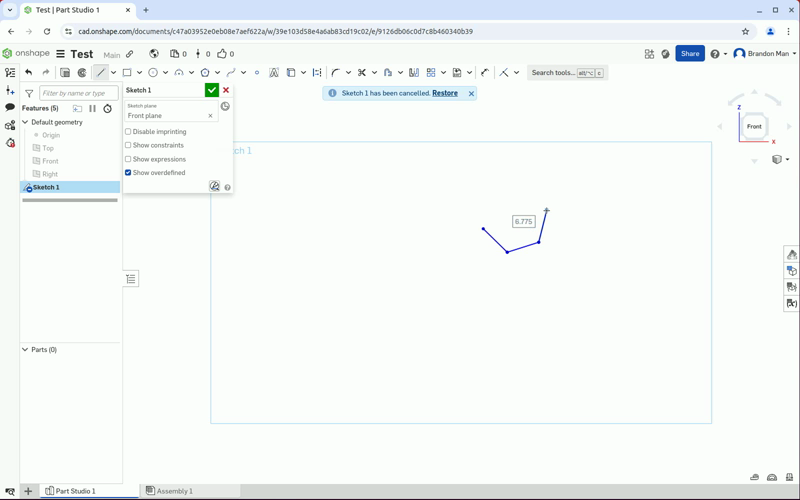
key_down(shift)
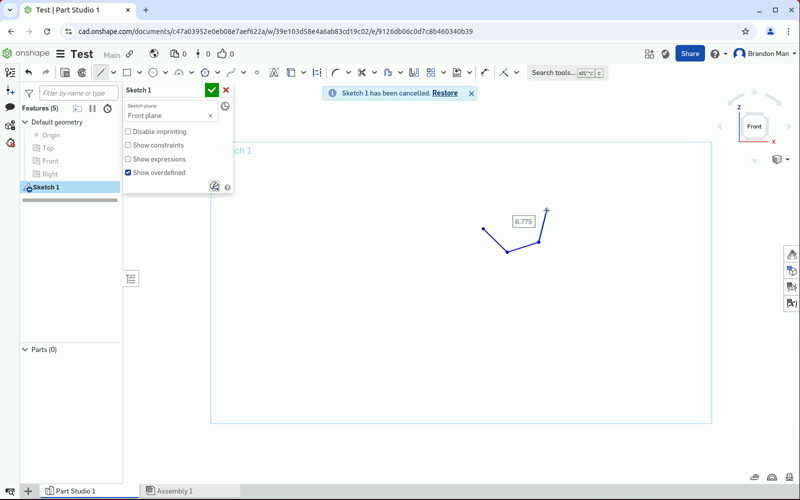
mouse_move(576, 210)
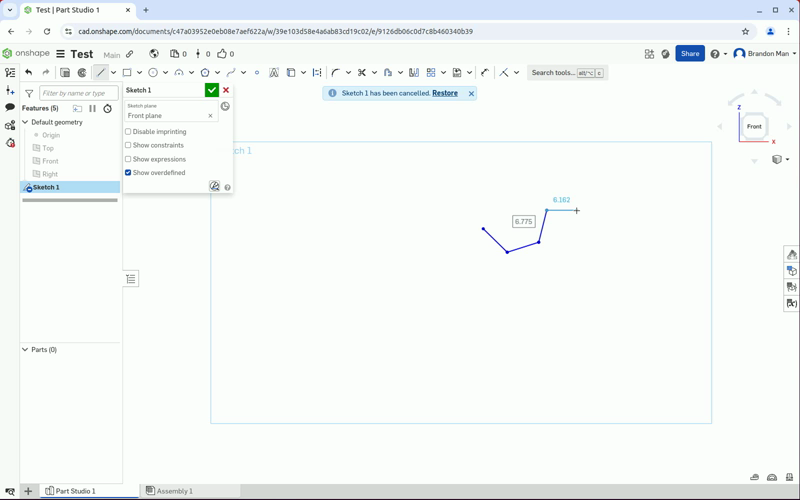
mouse_move(522, 187)
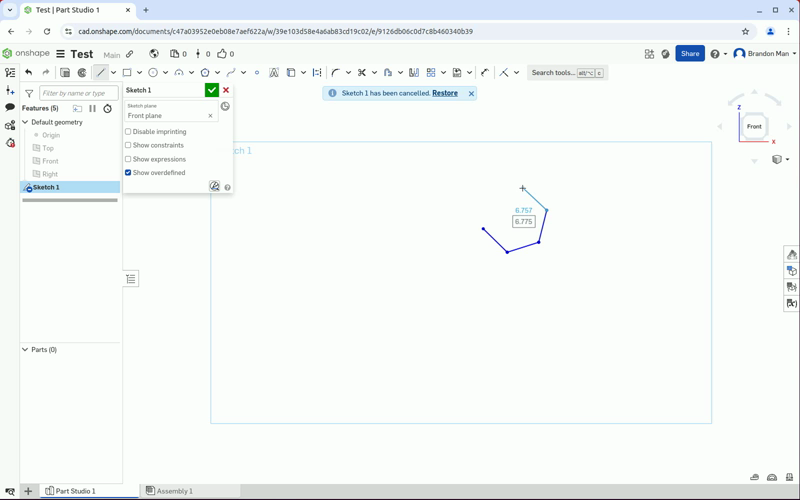
click(522, 187)
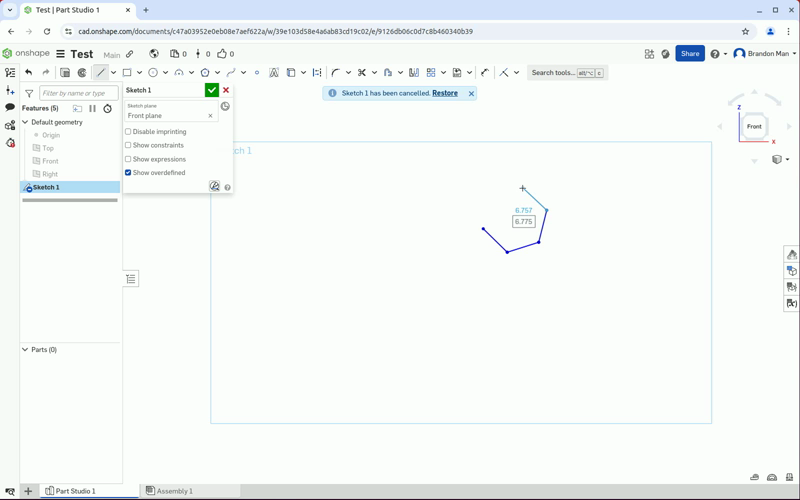
key_up(shift)
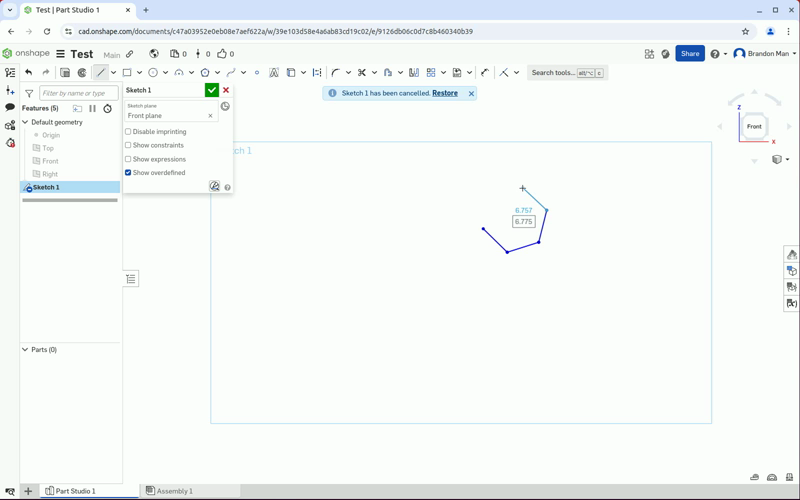
key_down(shift)
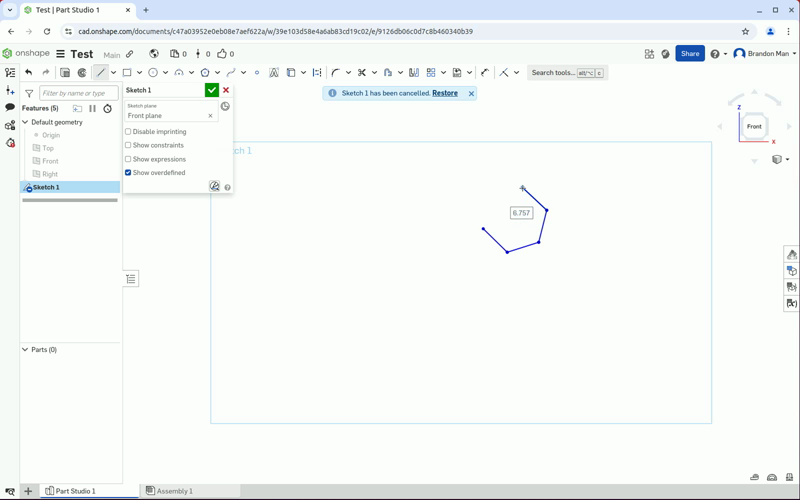
mouse_move(552, 187)
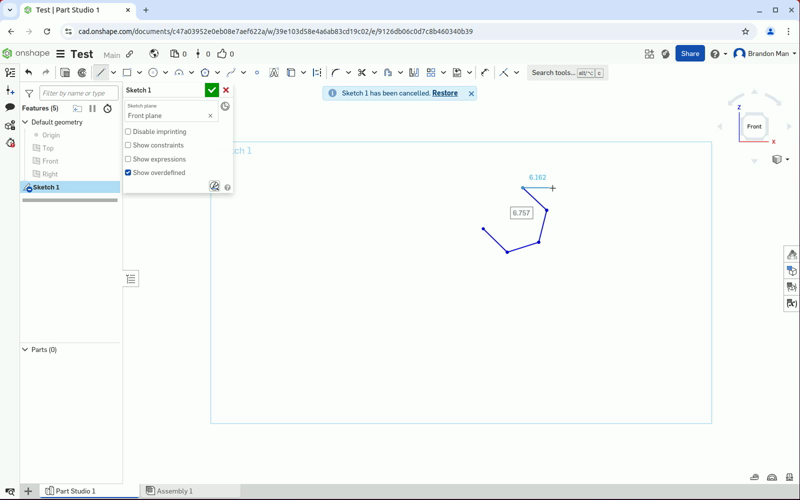
mouse_move(491, 196)
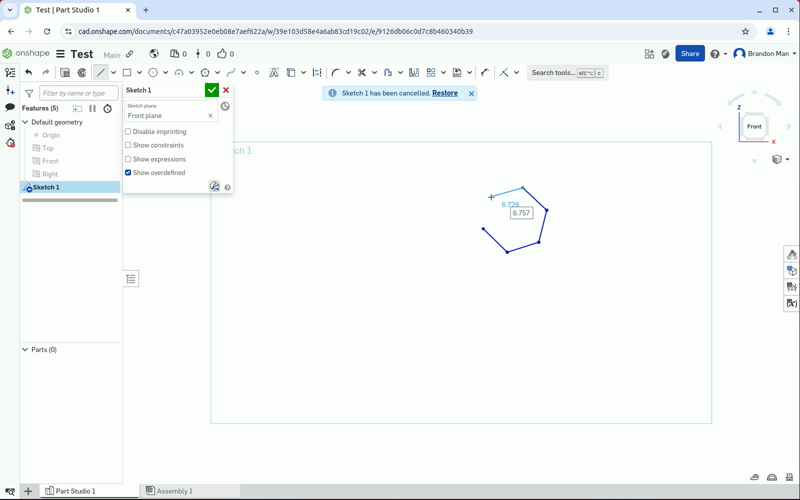
click(491, 196)
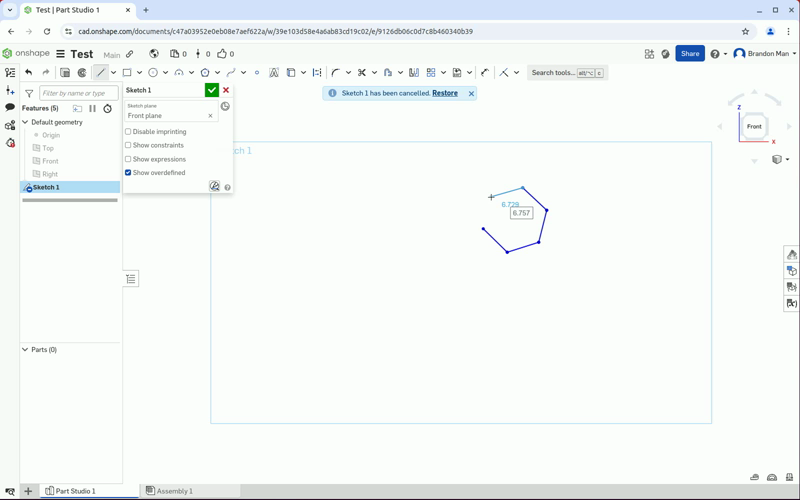
key_up(shift)
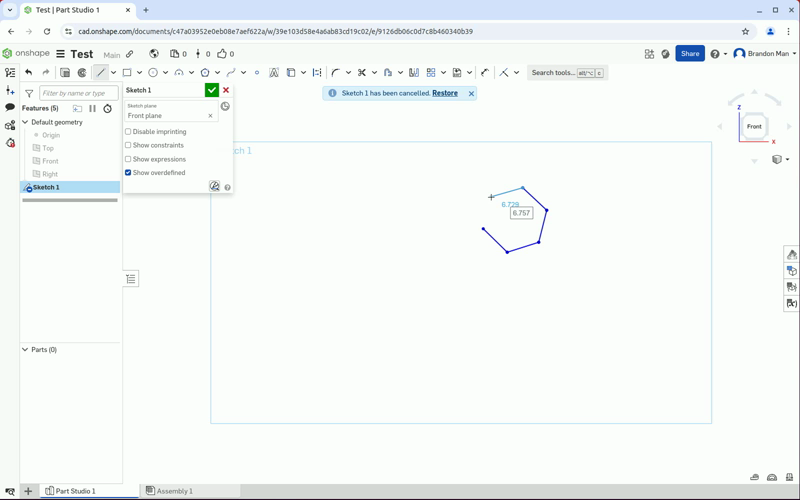
mouse_move(521, 196)
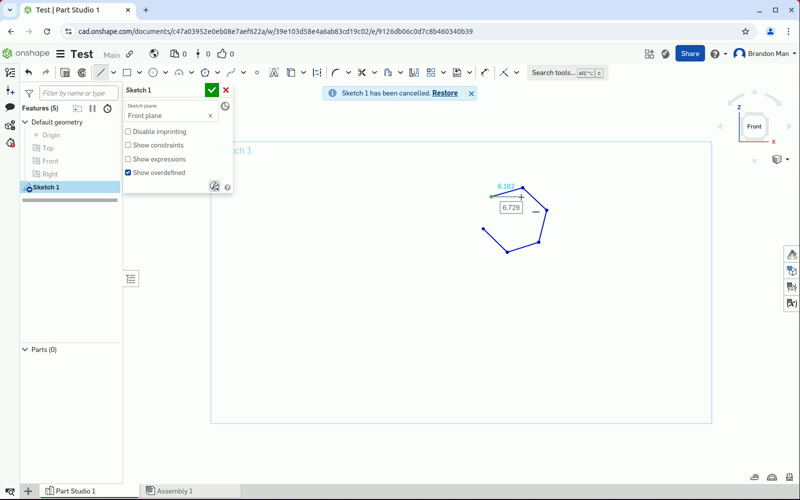
key_down(shift)
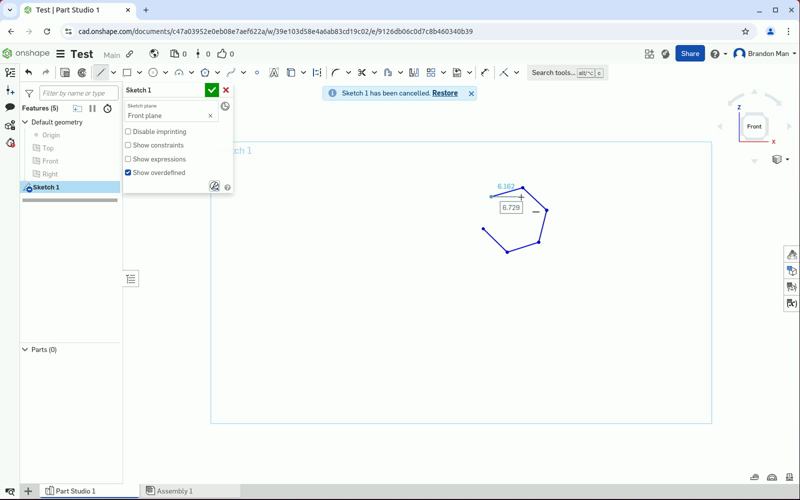
mouse_move(483, 228)
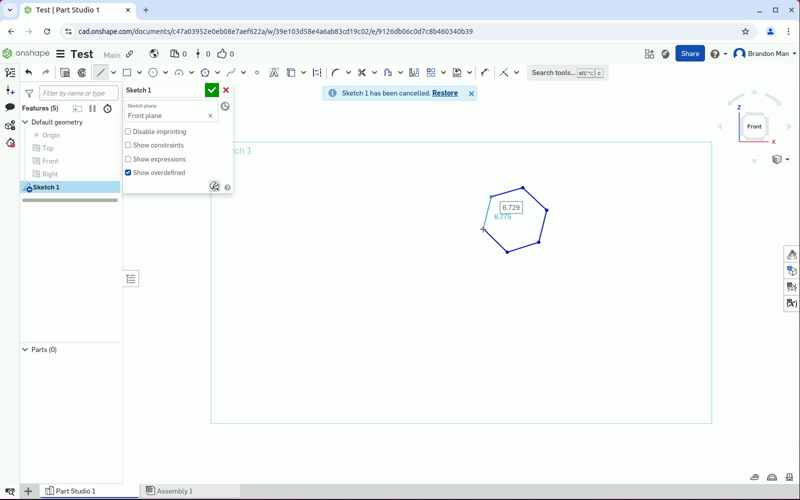
key_up(shift)
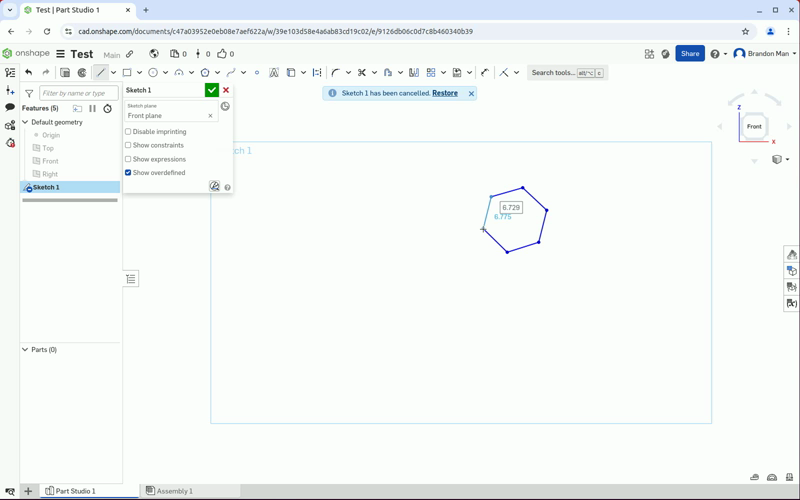
click(483, 228)
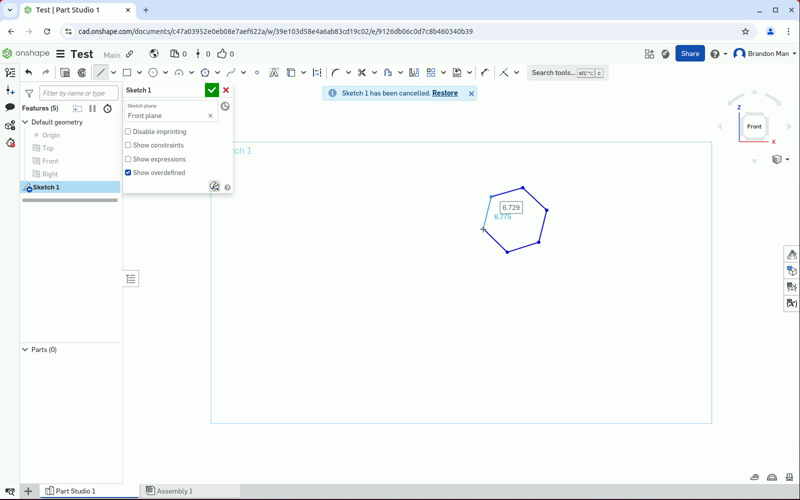
key(esc)
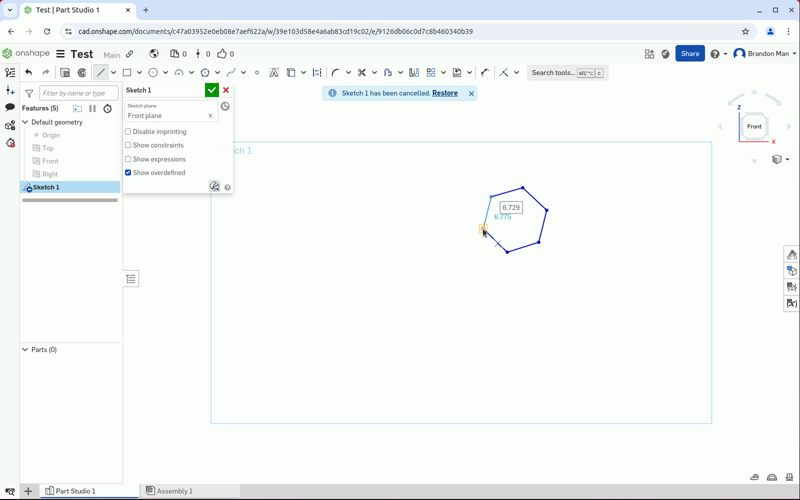
mouse_move(513, 207)
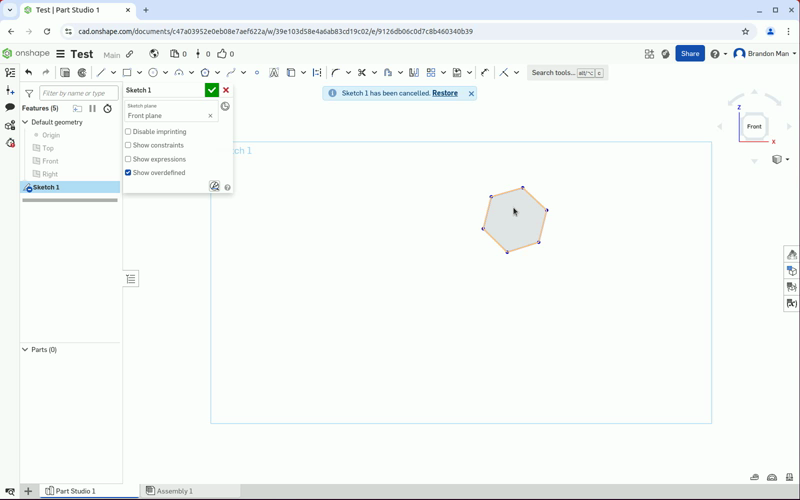
click(513, 207)
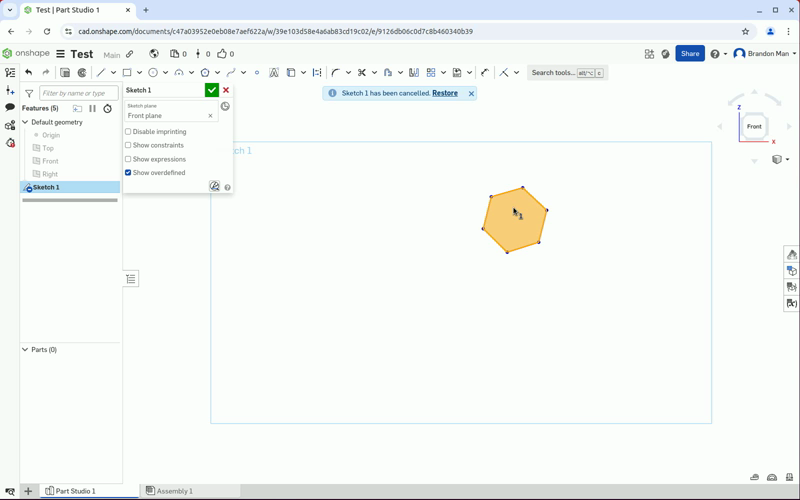
mouse_move(73, 352)
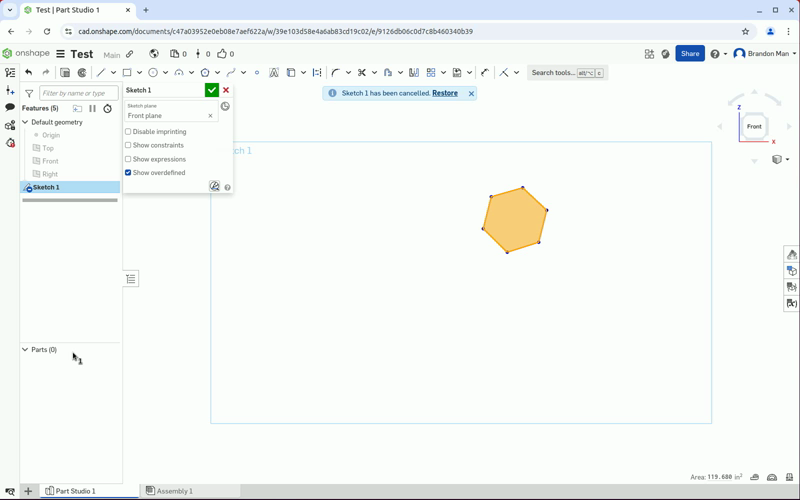
key(shift+y)
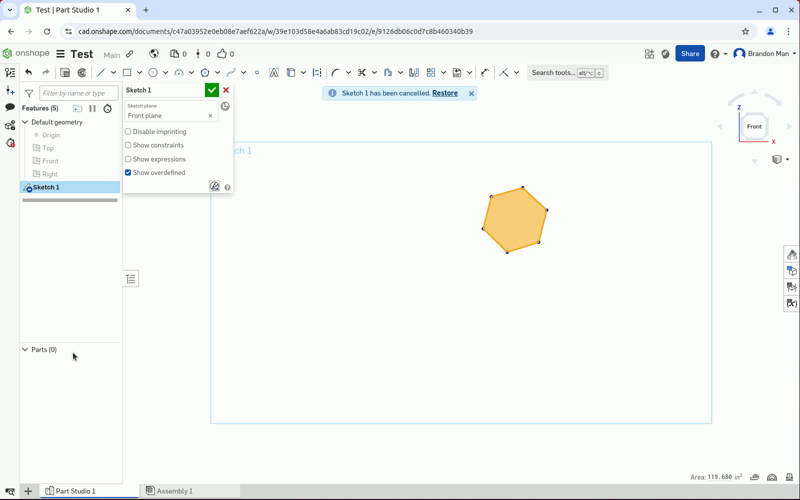
key(shift+e)
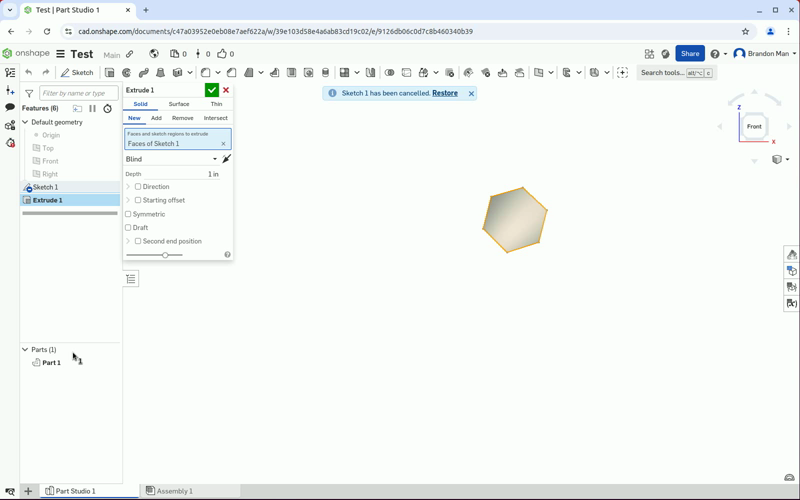
mouse_move(143, 106)
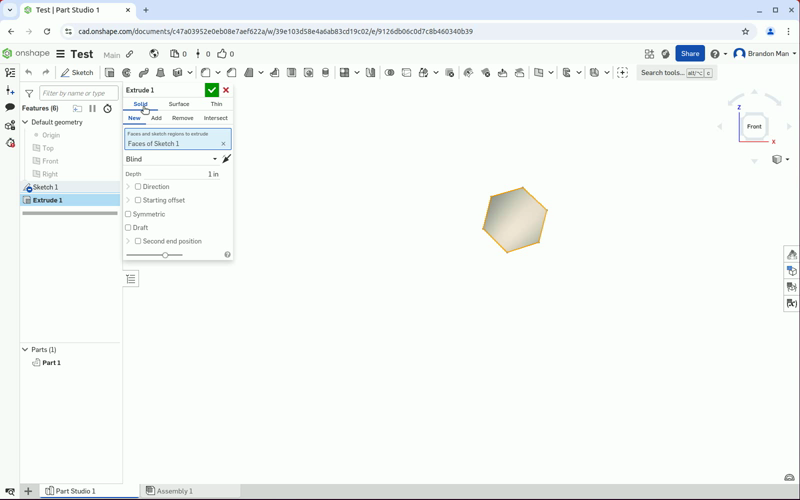
click(143, 106)
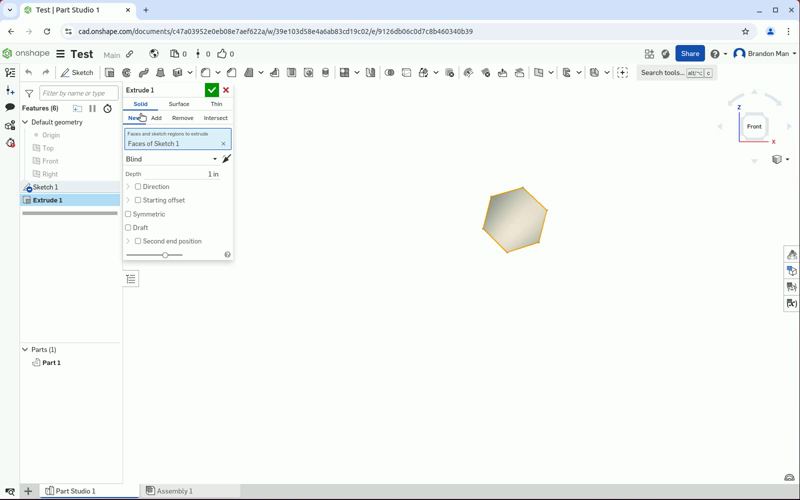
mouse_move(137, 120)
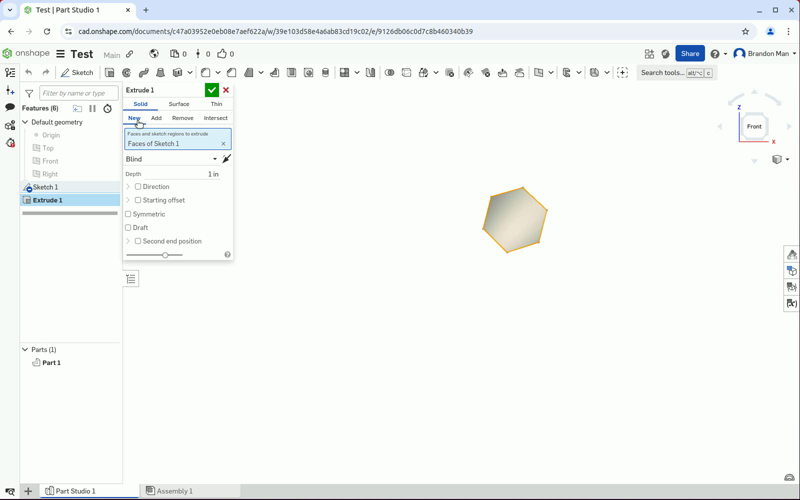
click(137, 120)
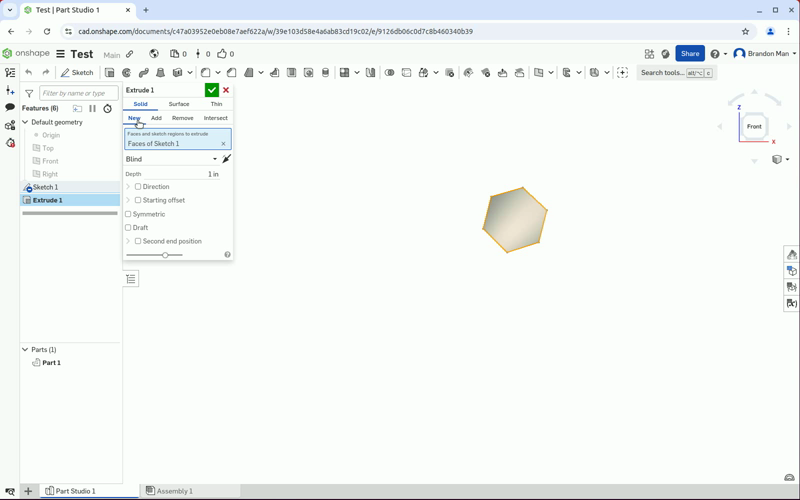
key(tab, 4)
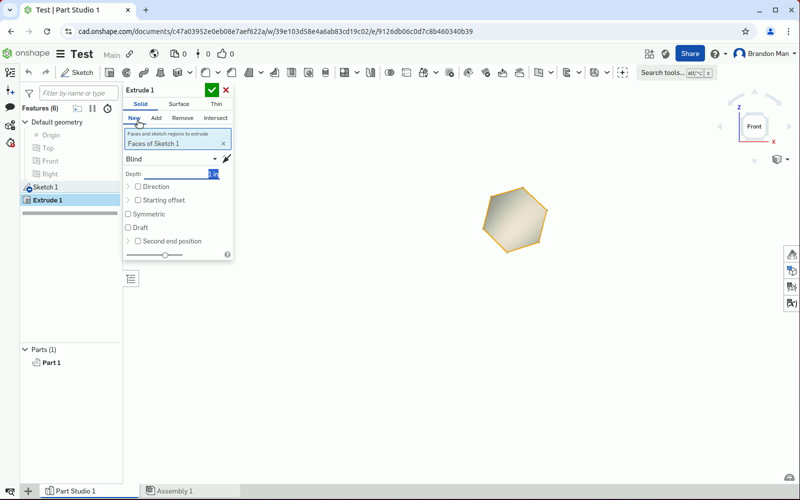
text(5.777)
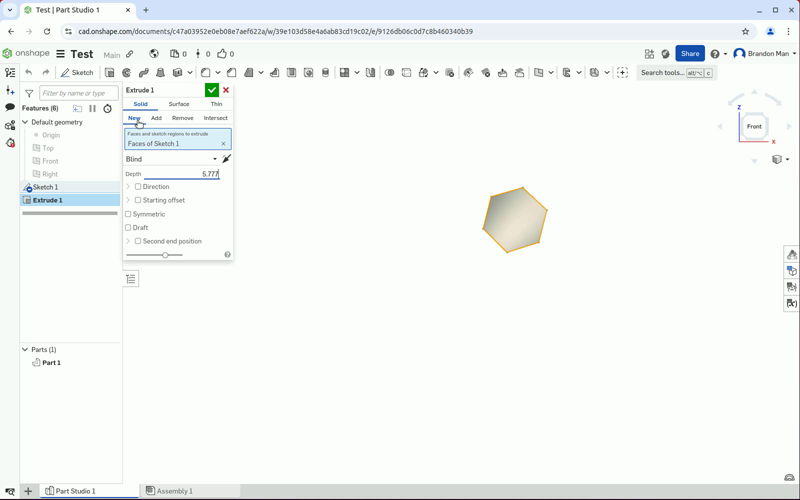
key(enter)
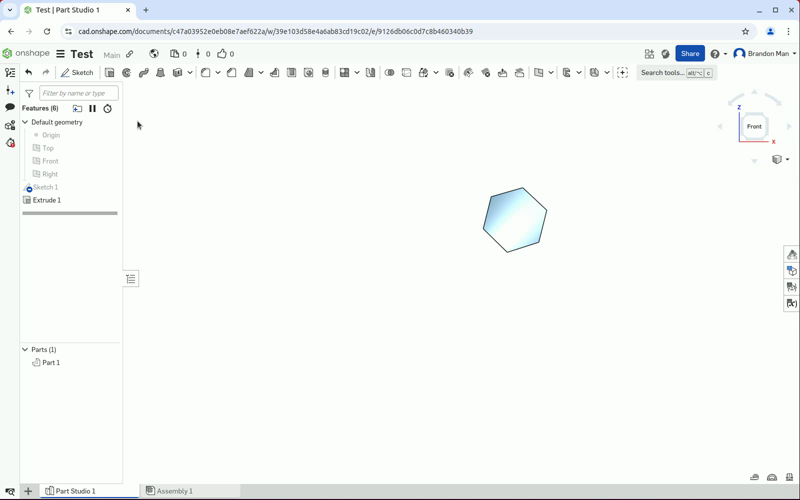
key(shift+h)
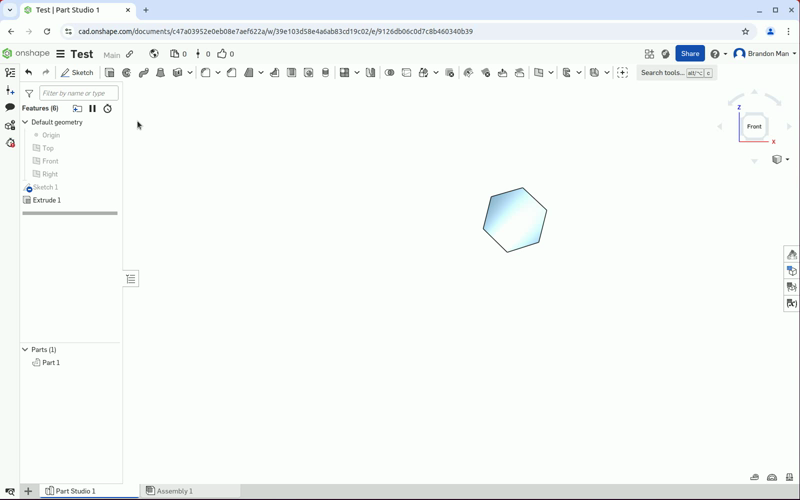
key(shift+h)
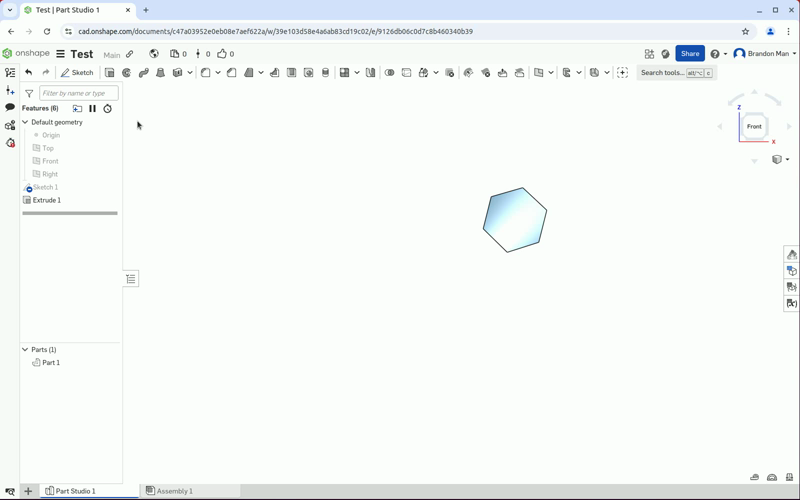
mouse_move(73, 189)
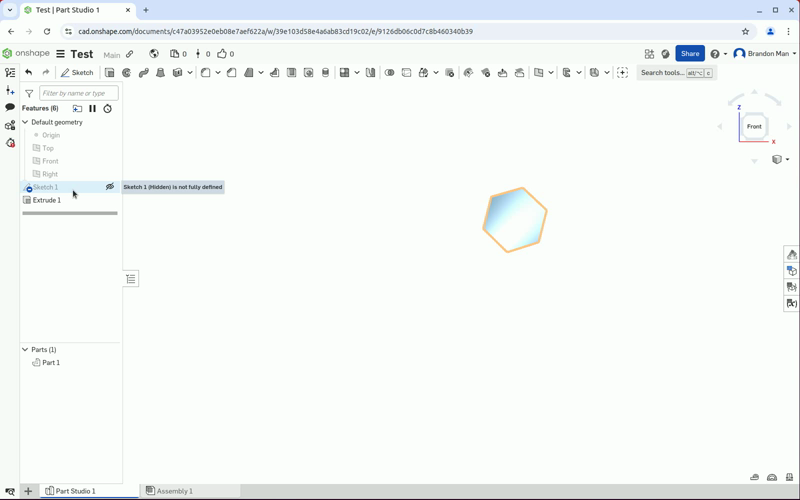
click(73, 189)
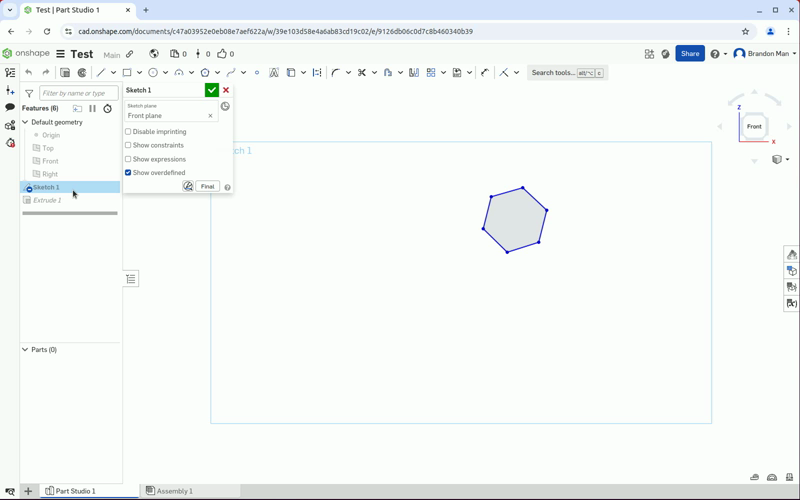
mouse_move(229, 92)
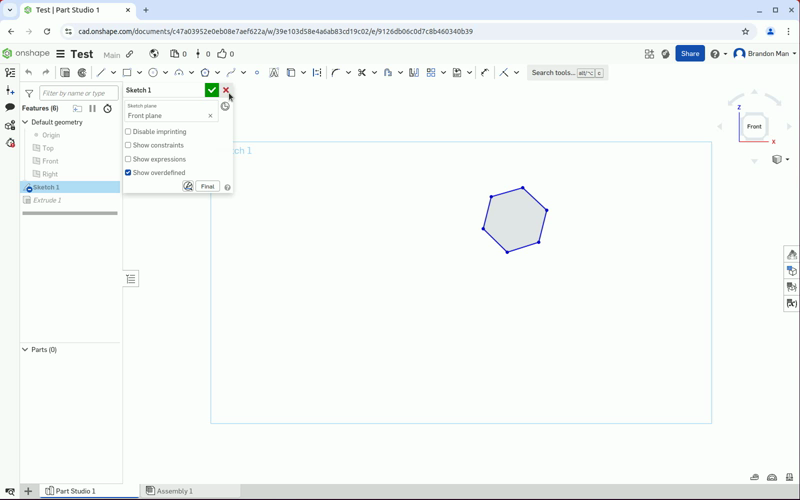
click(229, 92)
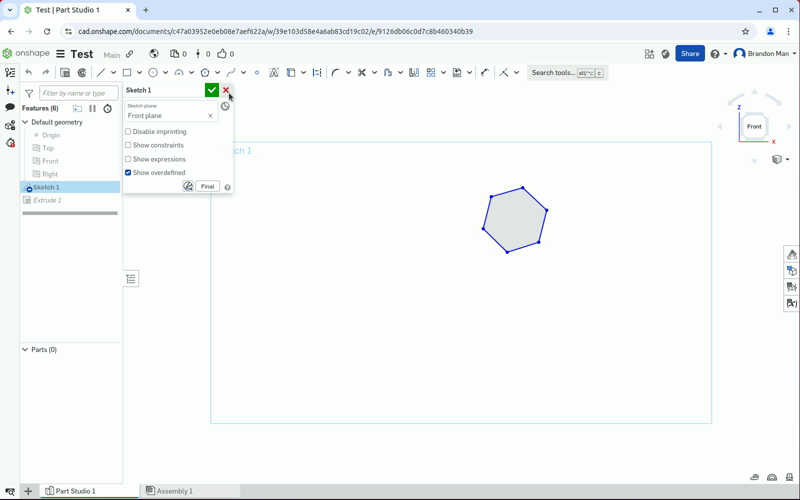
key(shift+s)
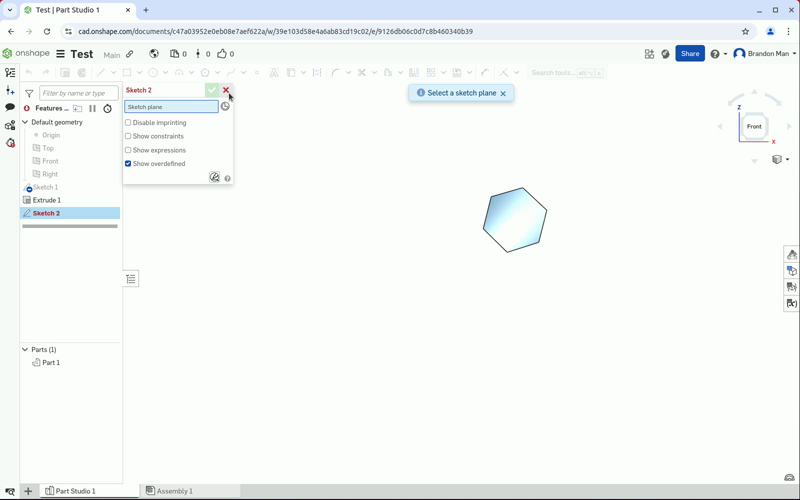
mouse_move(73, 163)
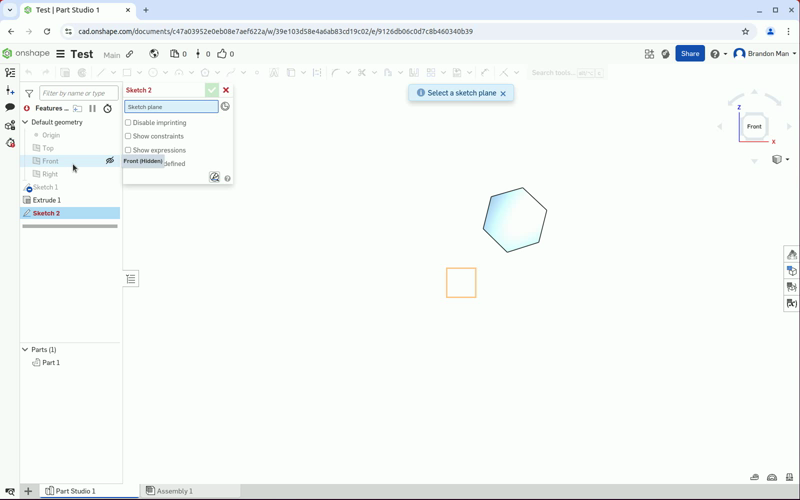
click(73, 163)
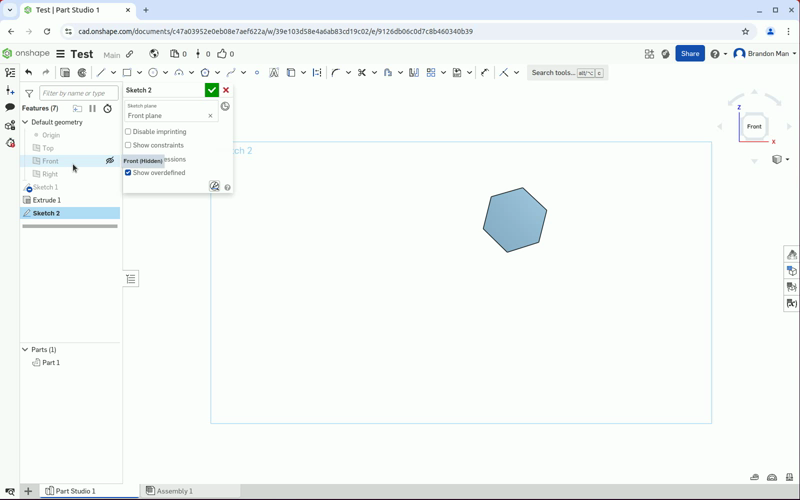
mouse_move(73, 352)
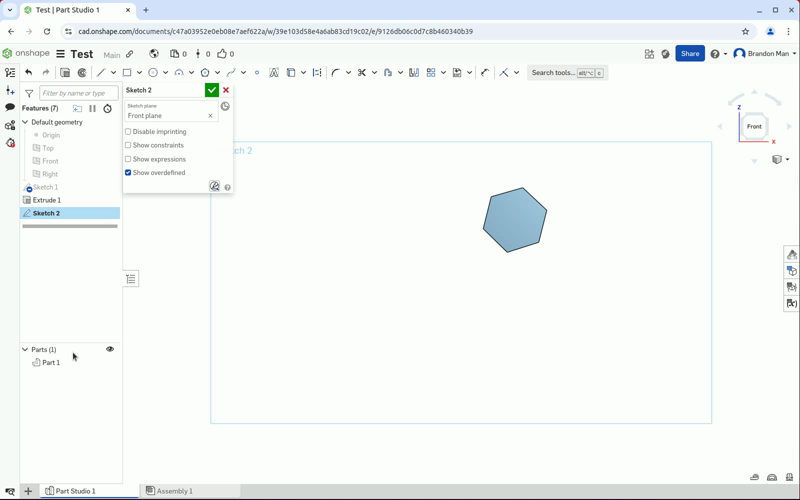
key(y)
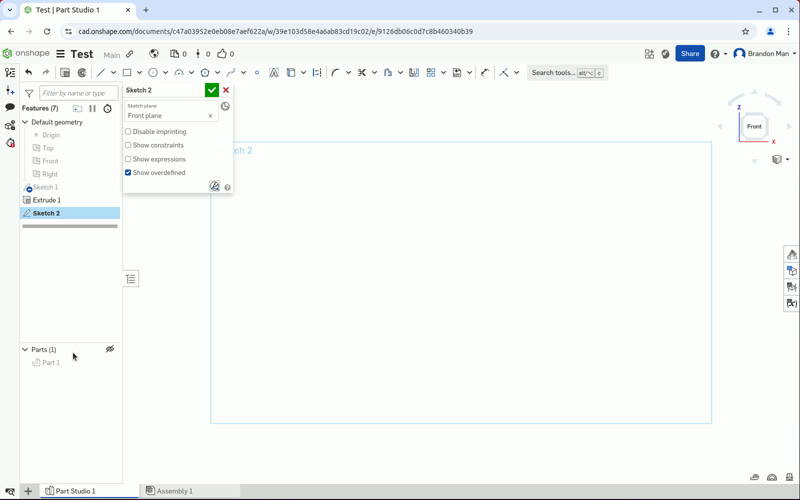
key(l)
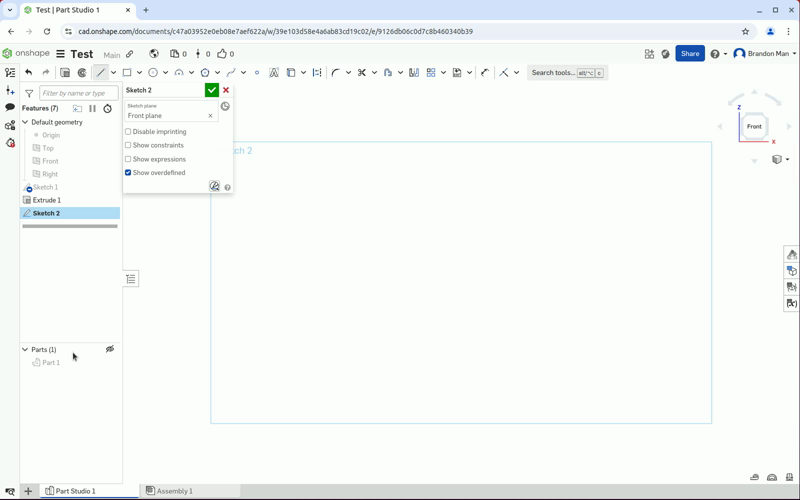
key_down(shift)
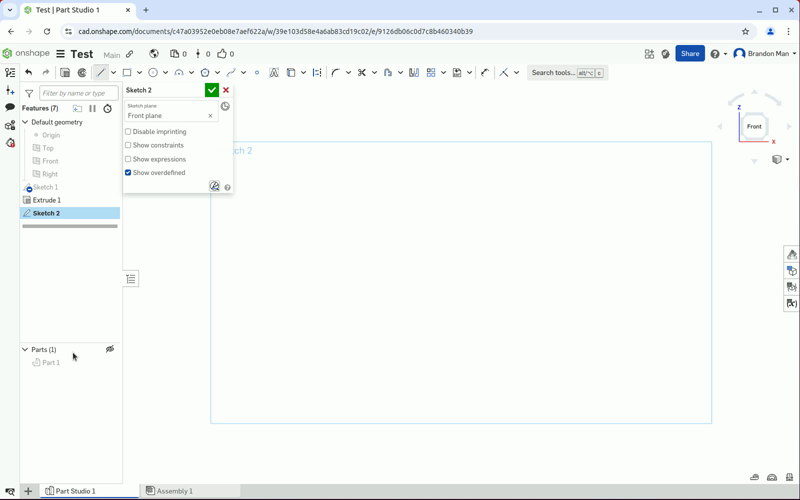
mouse_move(508, 268)
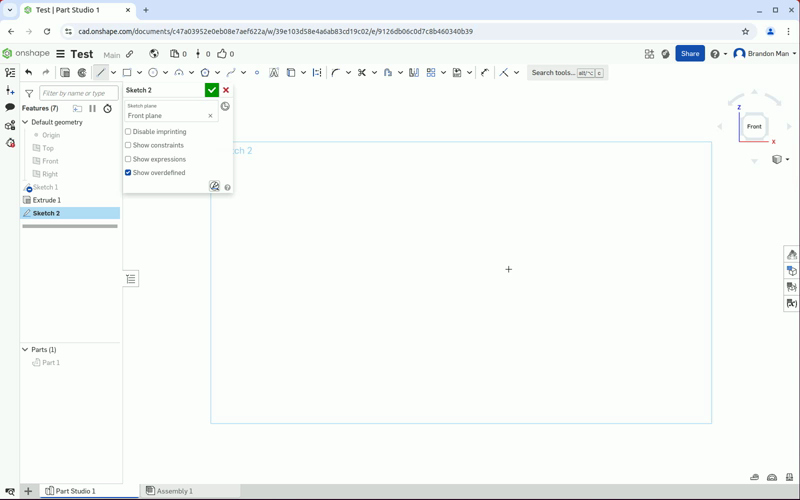
click(508, 268)
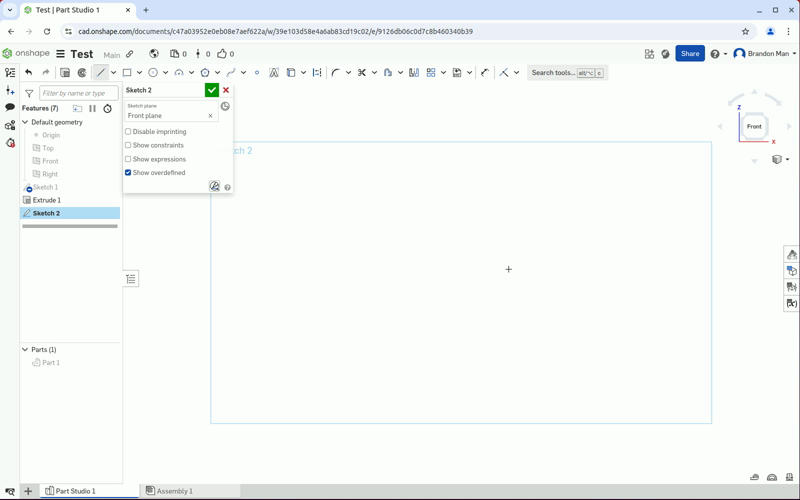
key_up(shift)
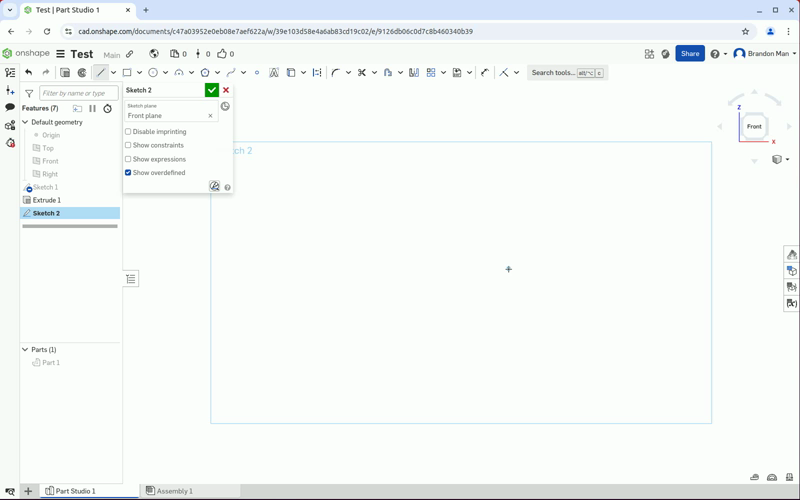
key_down(shift)
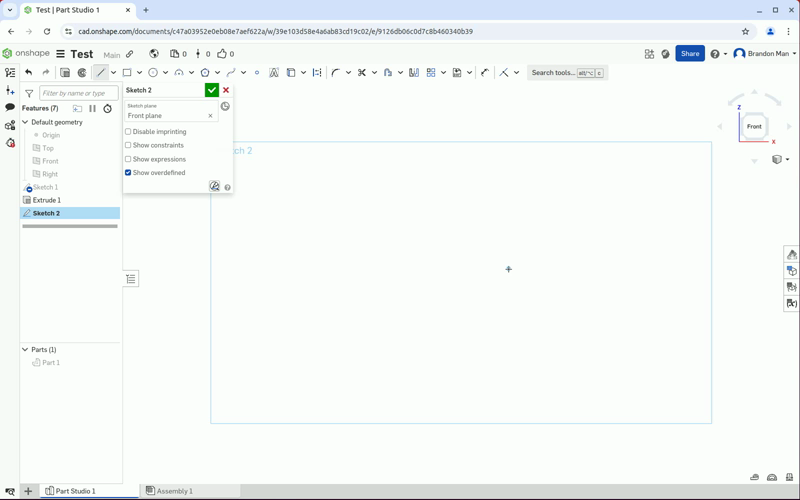
mouse_move(538, 268)
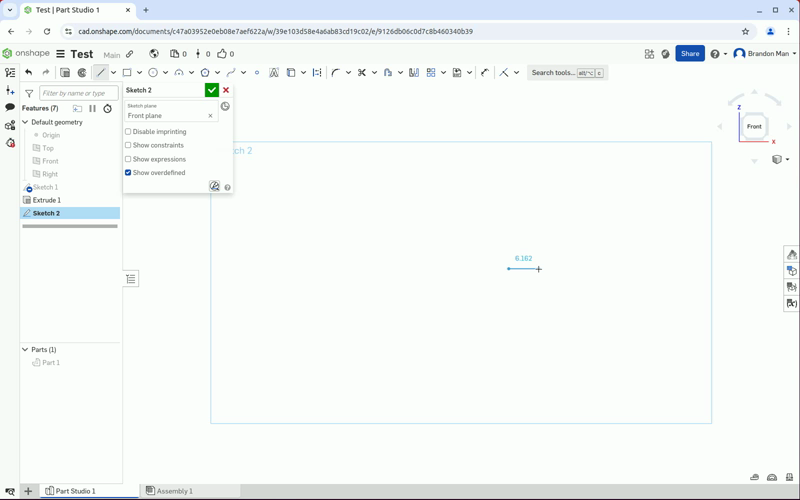
mouse_move(512, 301)
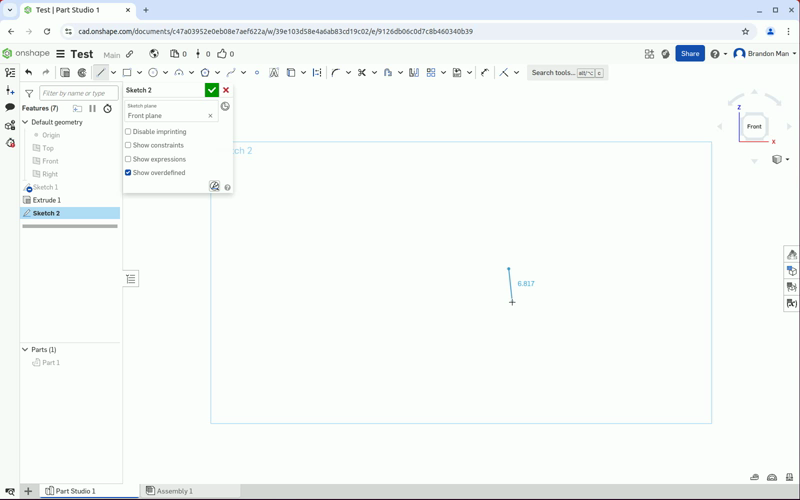
click(512, 301)
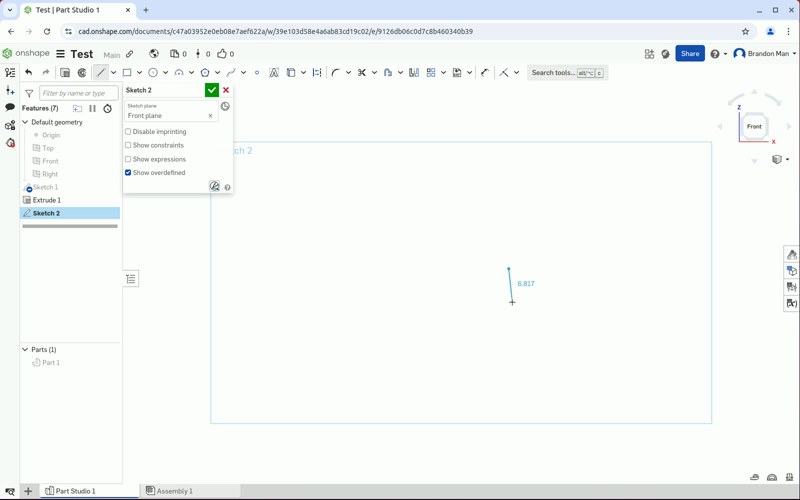
key_up(shift)
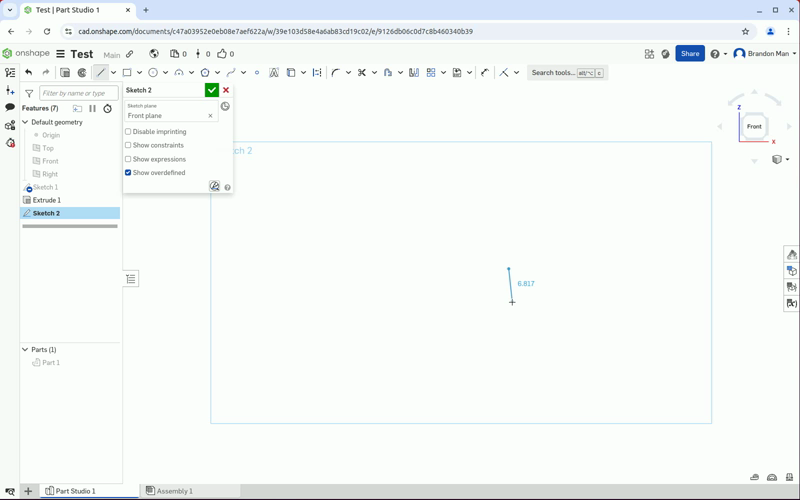
key_down(shift)
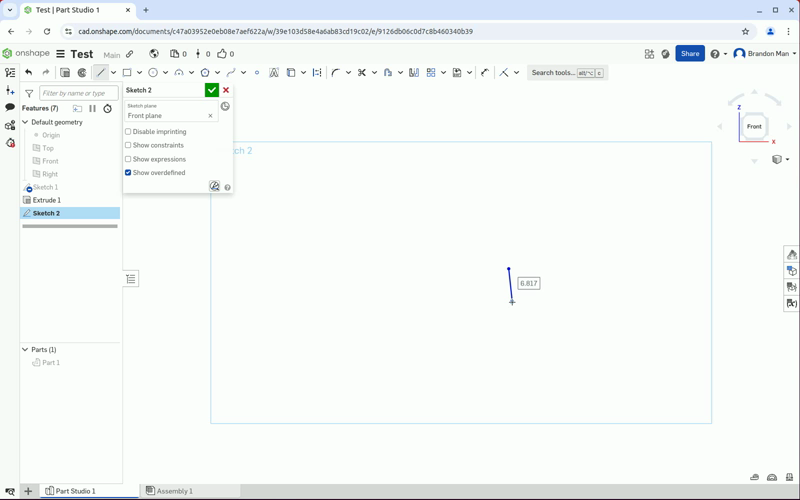
mouse_move(542, 301)
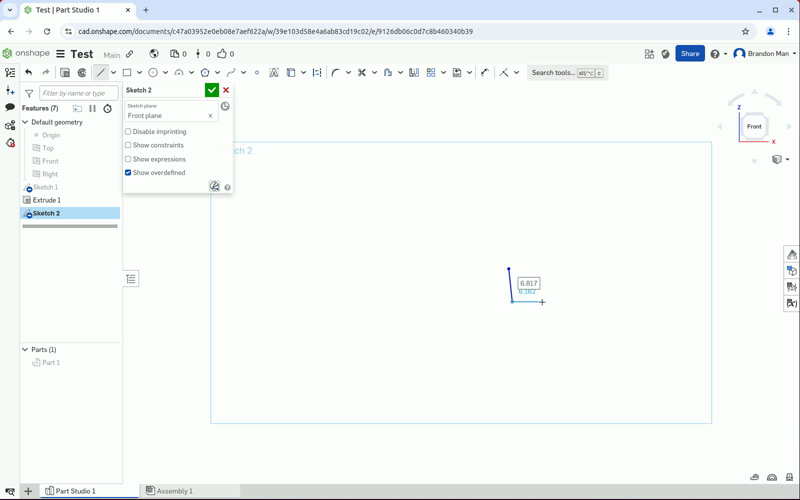
mouse_move(541, 315)
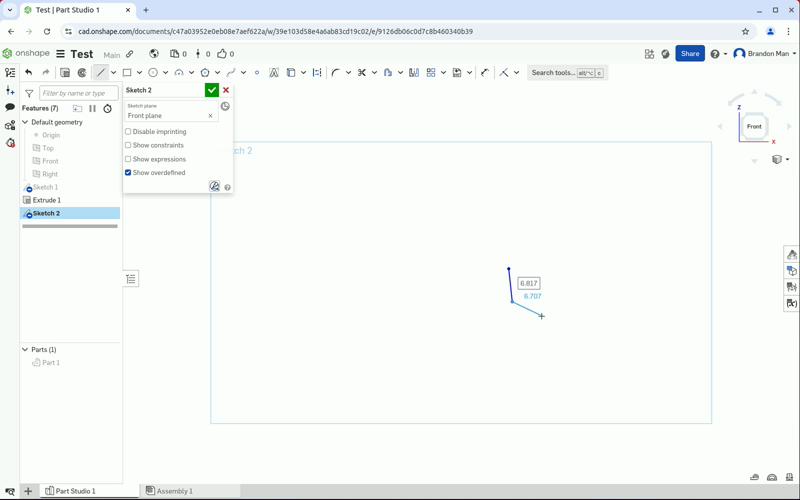
click(541, 315)
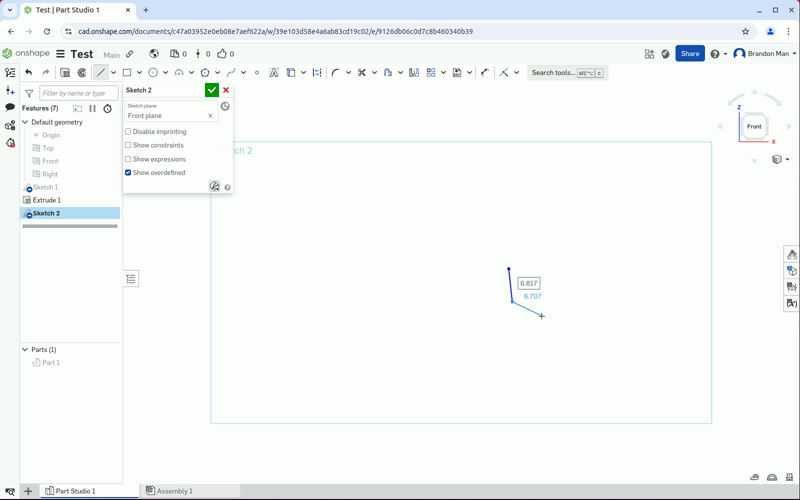
key_up(shift)
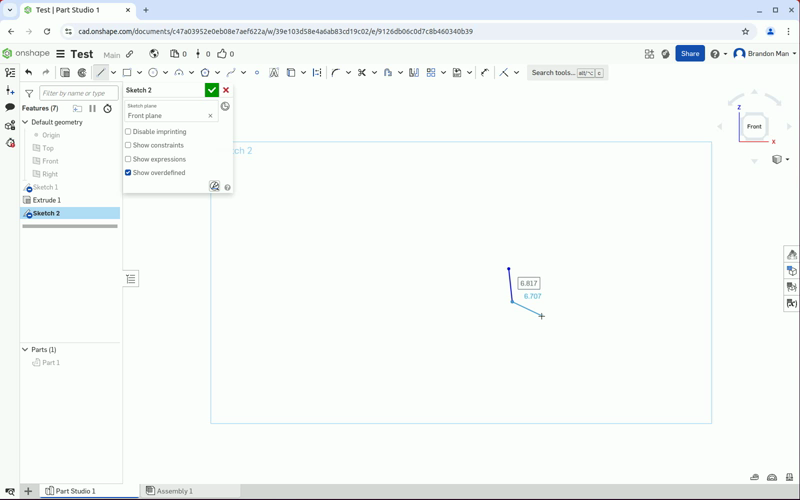
key_down(shift)
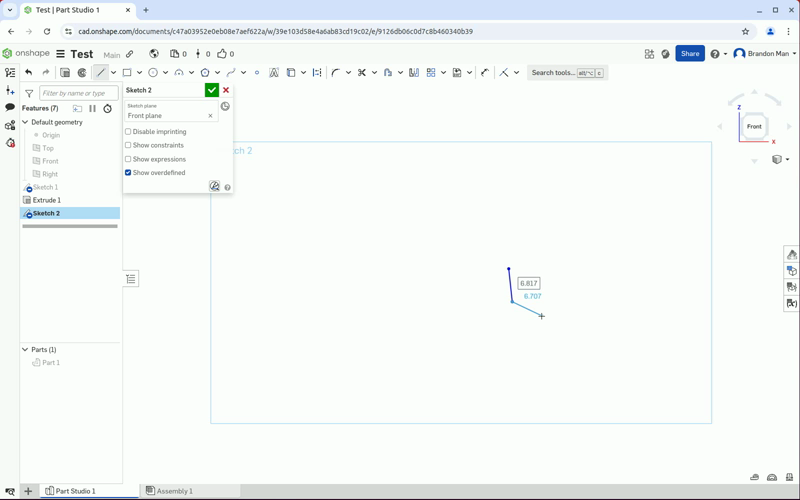
mouse_move(571, 315)
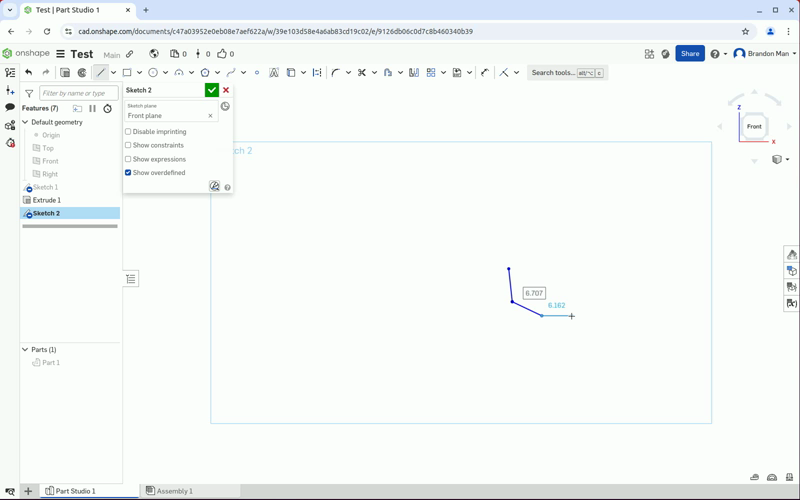
mouse_move(569, 296)
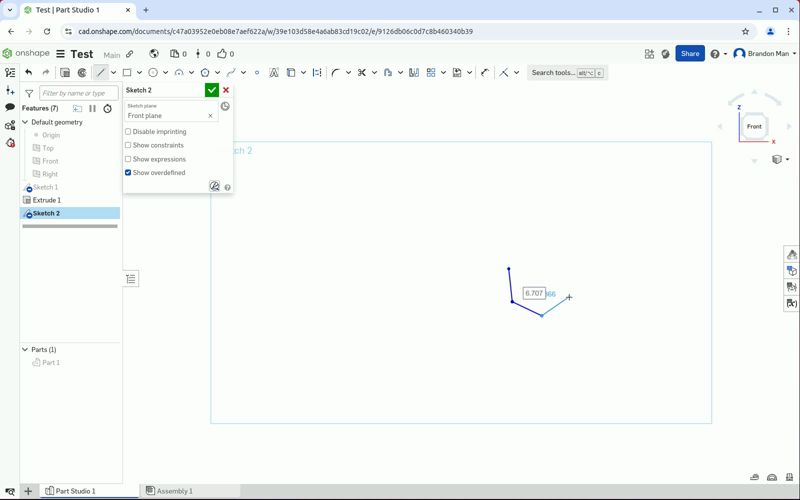
click(569, 296)
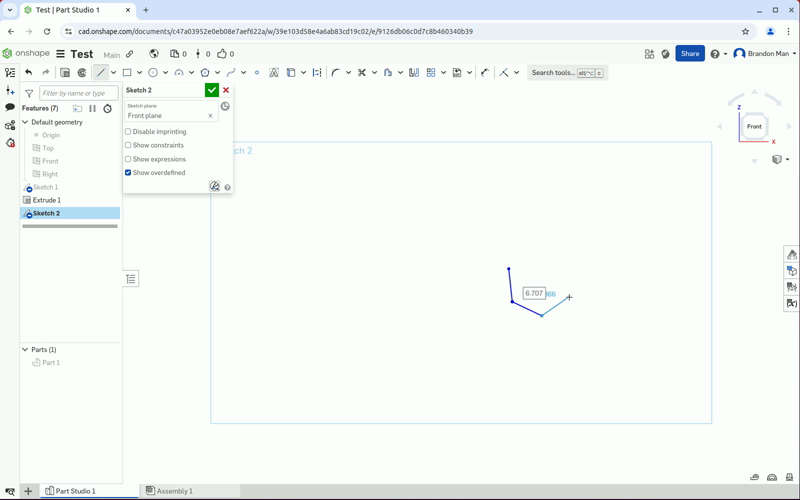
key_up(shift)
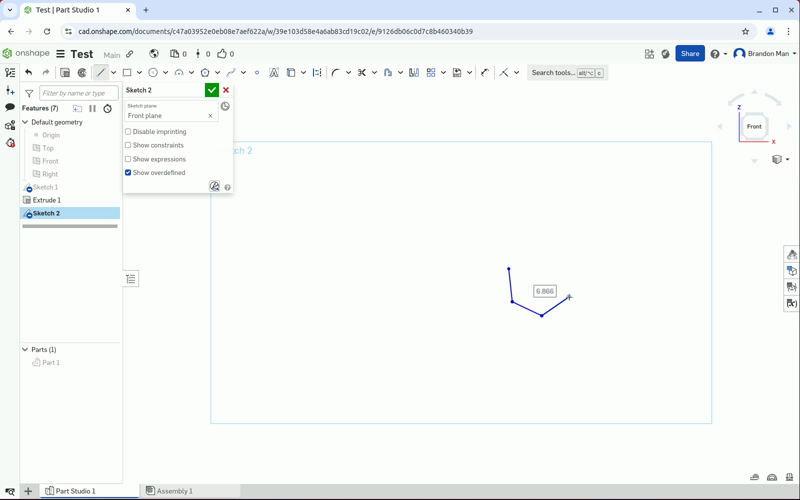
key_down(shift)
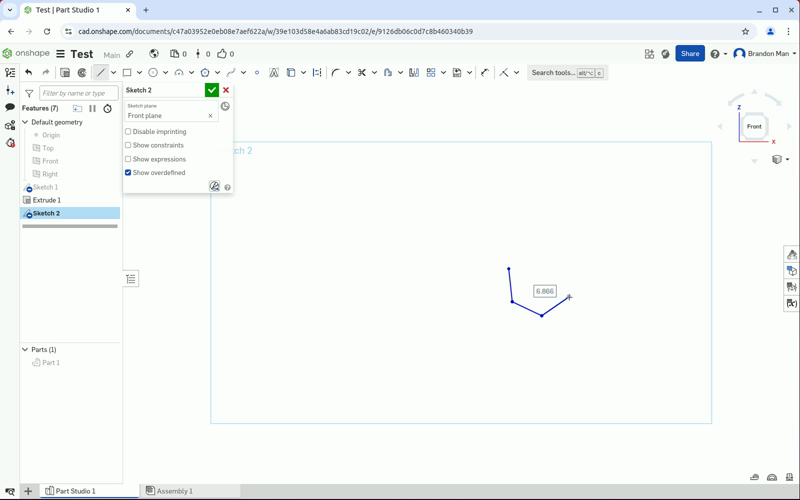
mouse_move(589, 296)
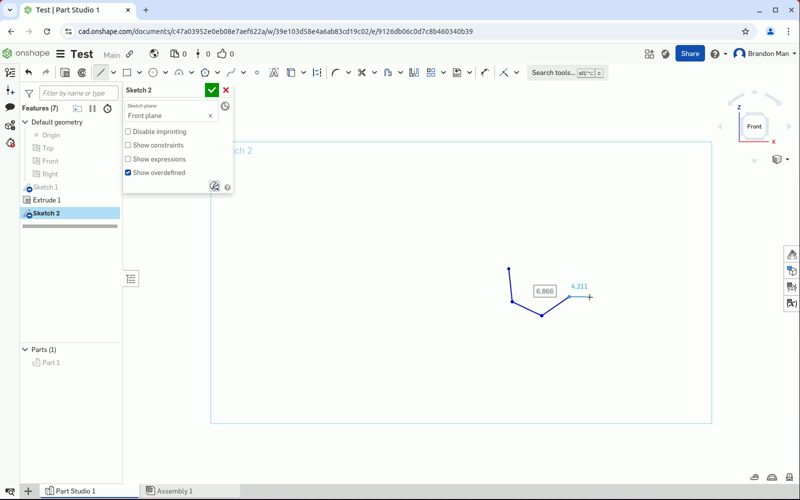
mouse_move(565, 263)
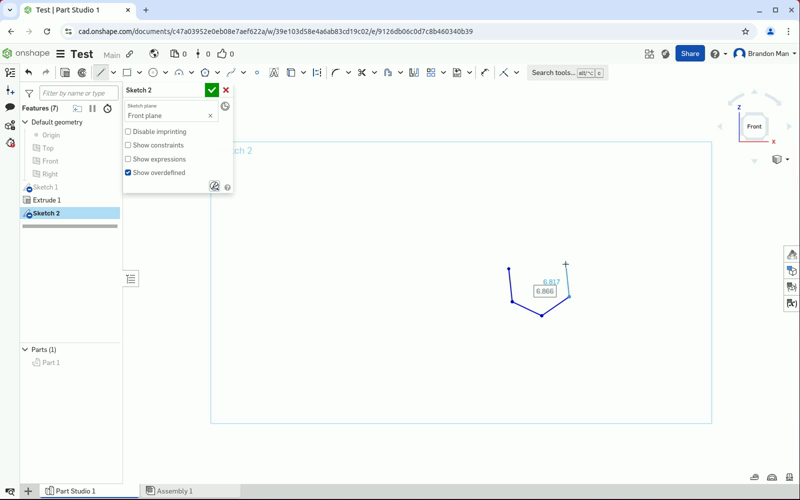
click(565, 263)
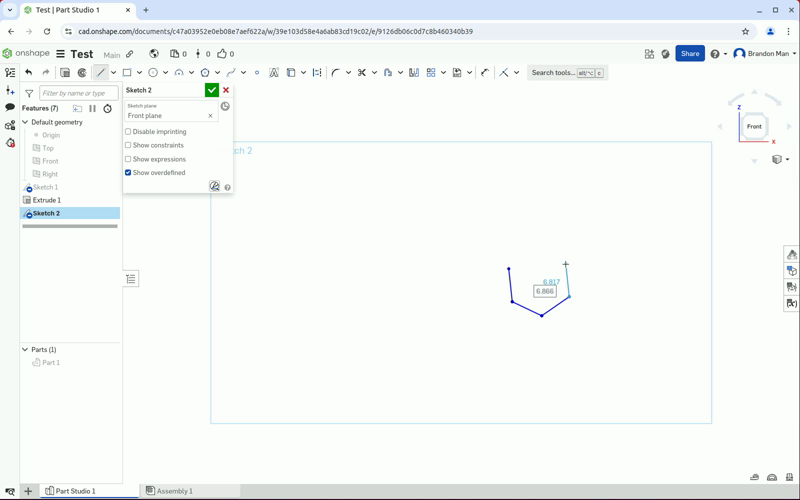
key_up(shift)
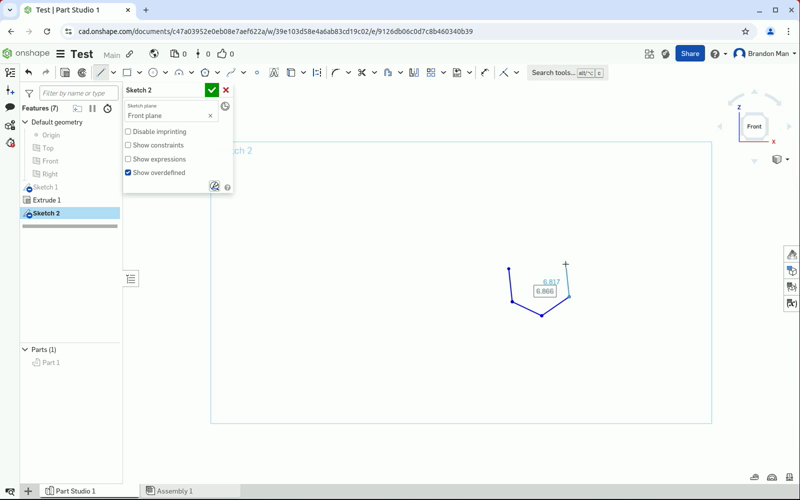
key_down(shift)
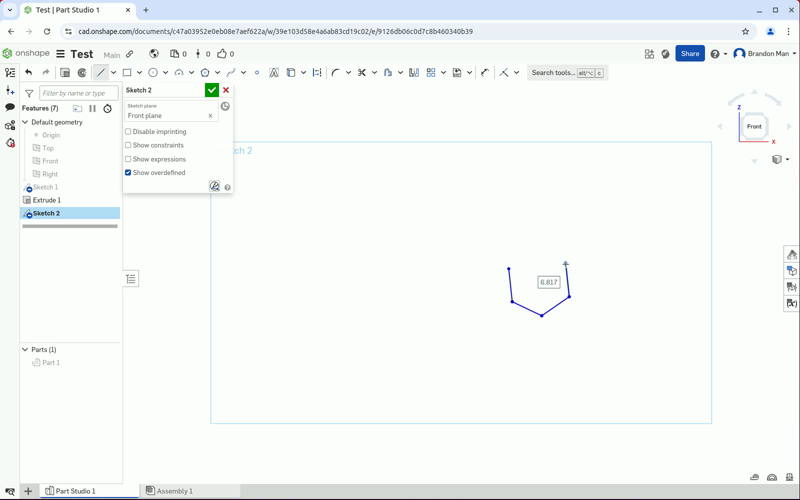
mouse_move(589, 263)
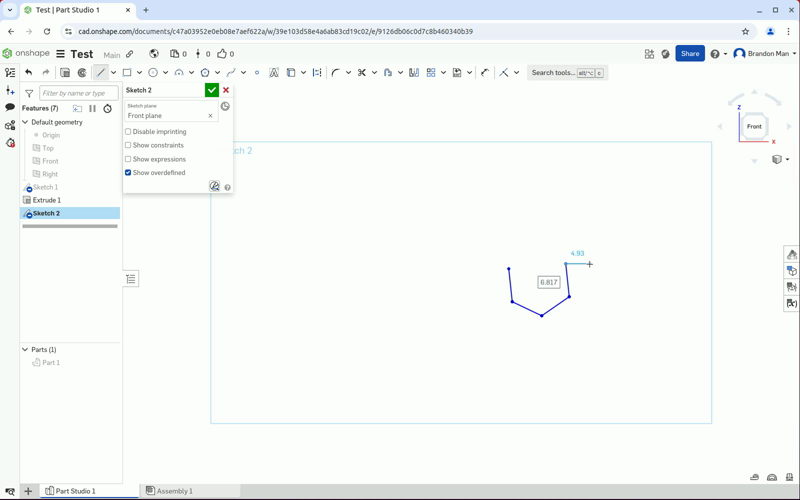
mouse_move(536, 249)
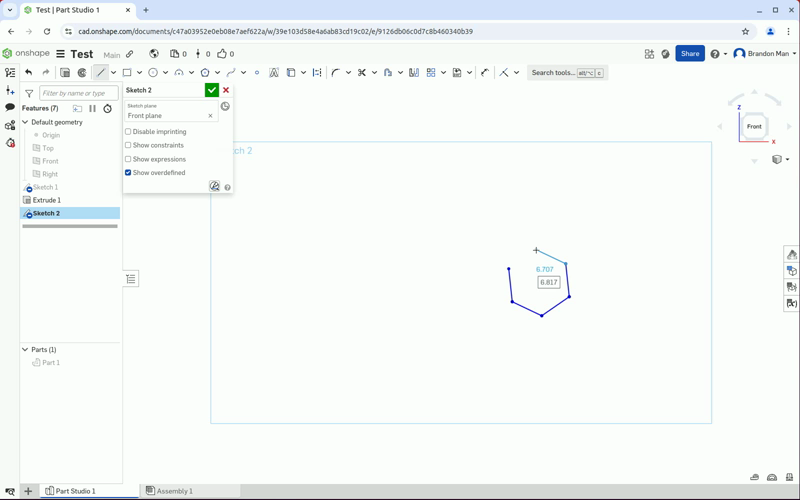
click(536, 249)
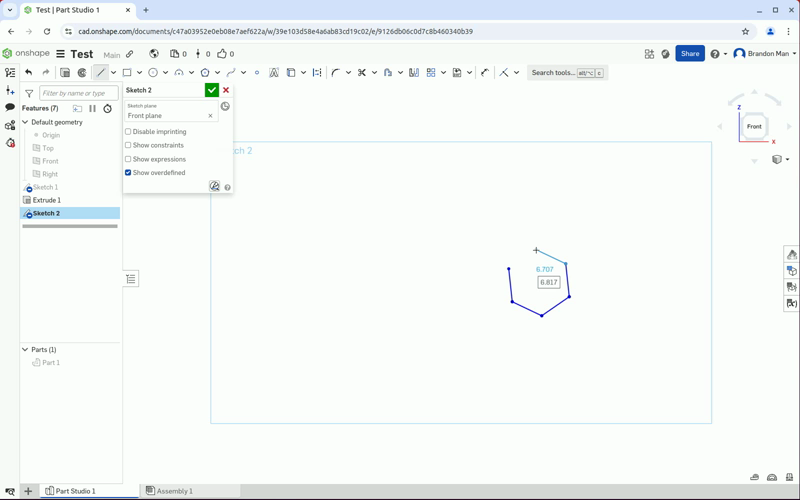
key_up(shift)
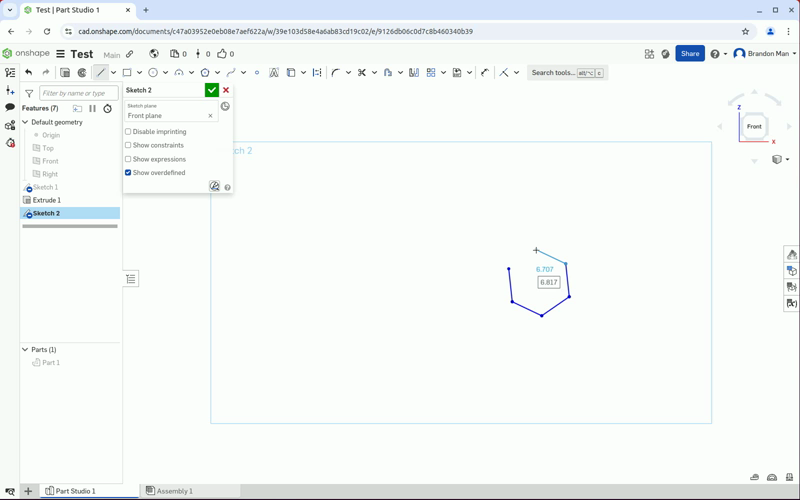
mouse_move(566, 249)
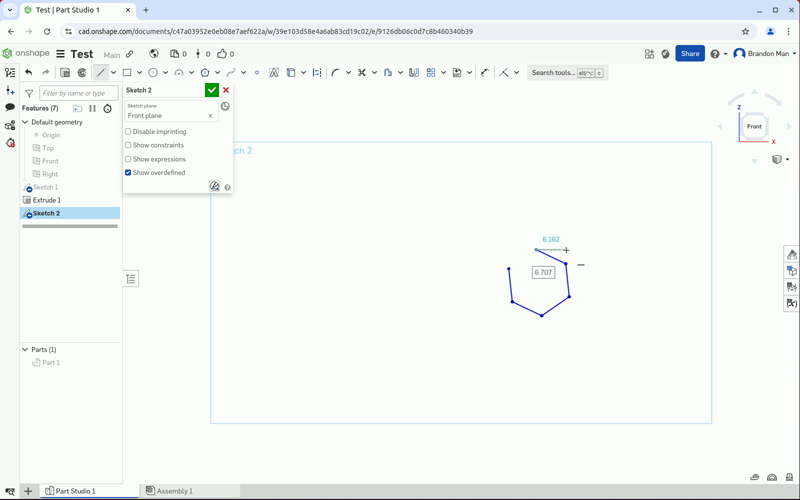
key_down(shift)
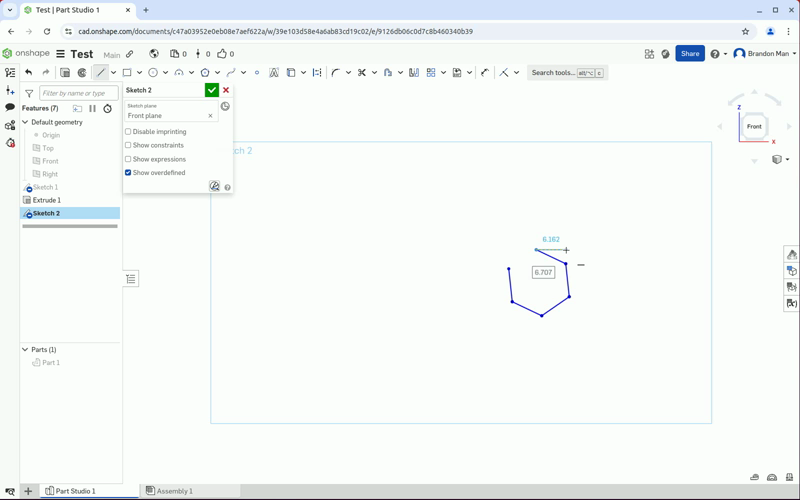
mouse_move(508, 268)
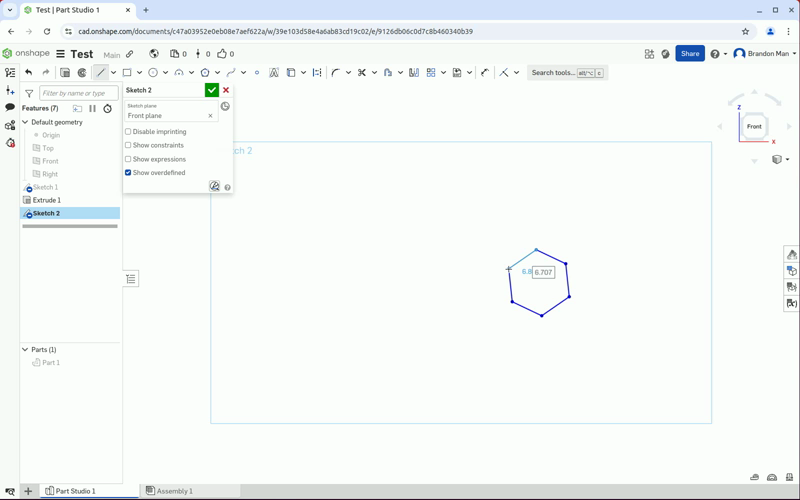
key_up(shift)
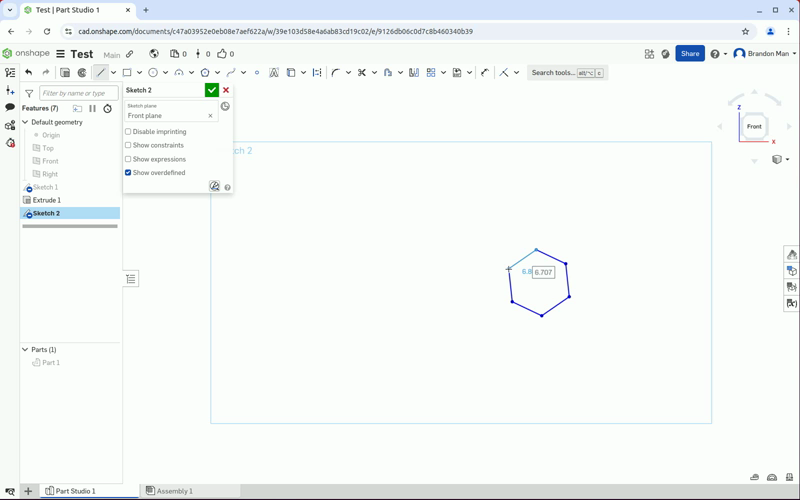
click(508, 268)
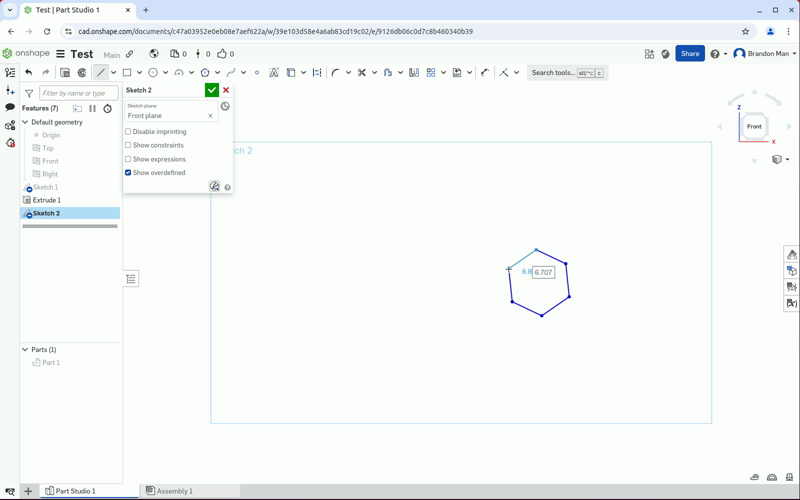
key(esc)
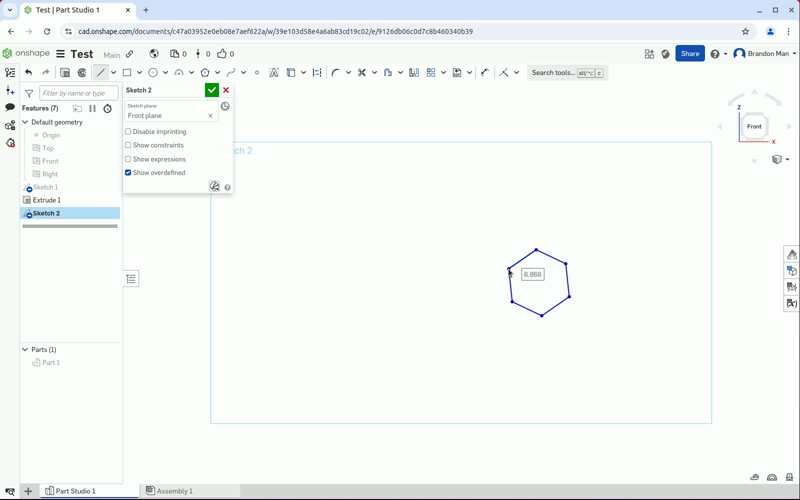
mouse_move(539, 292)
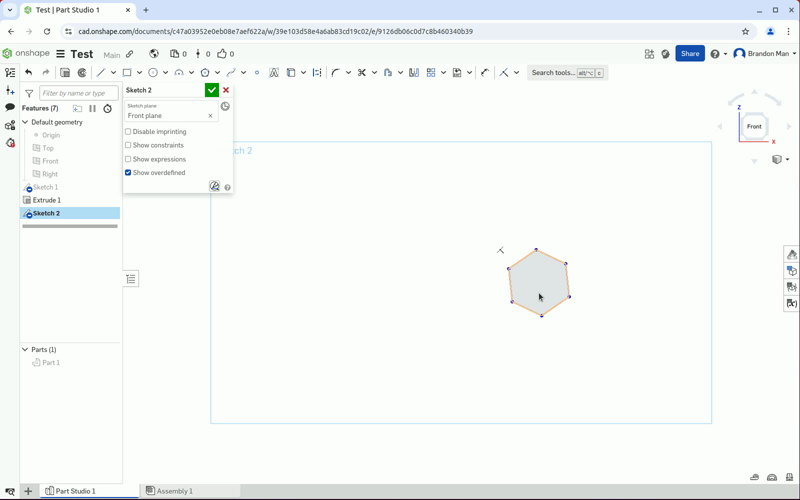
click(539, 292)
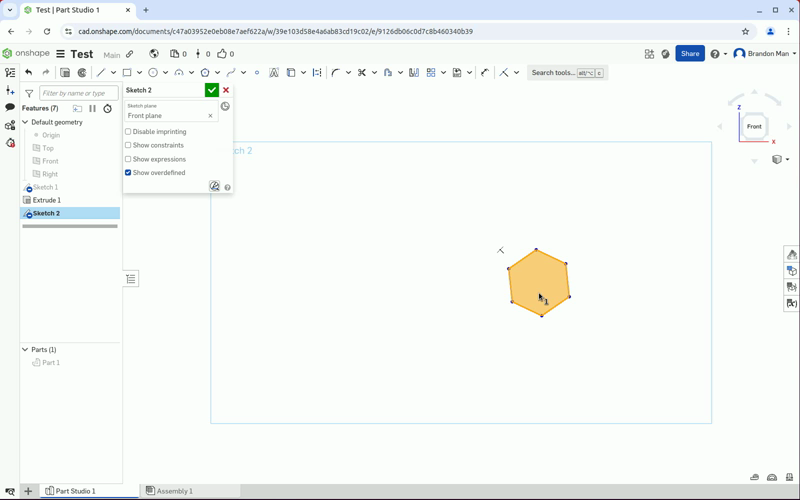
mouse_move(73, 352)
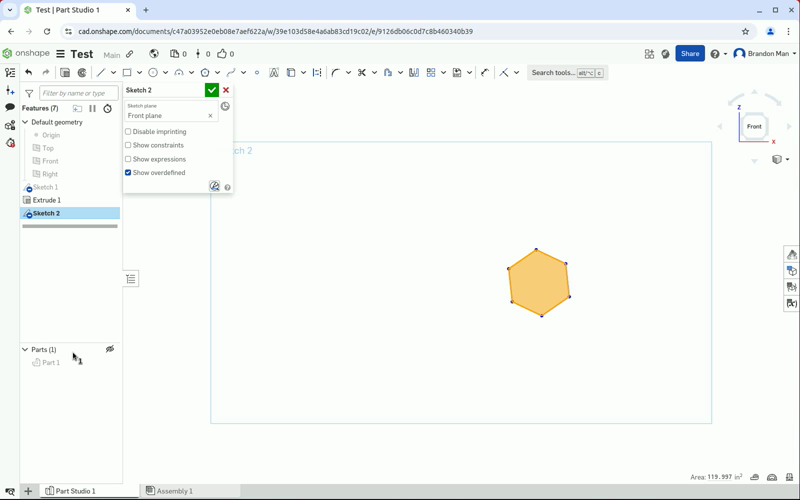
key(shift+y)
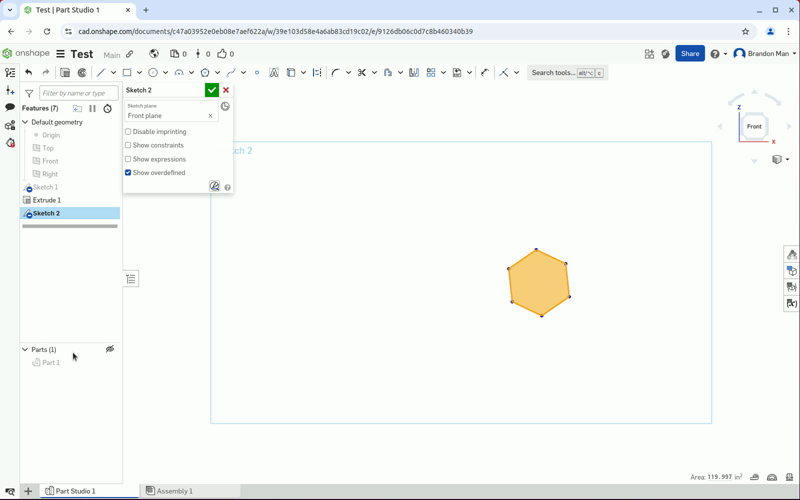
key(shift+e)
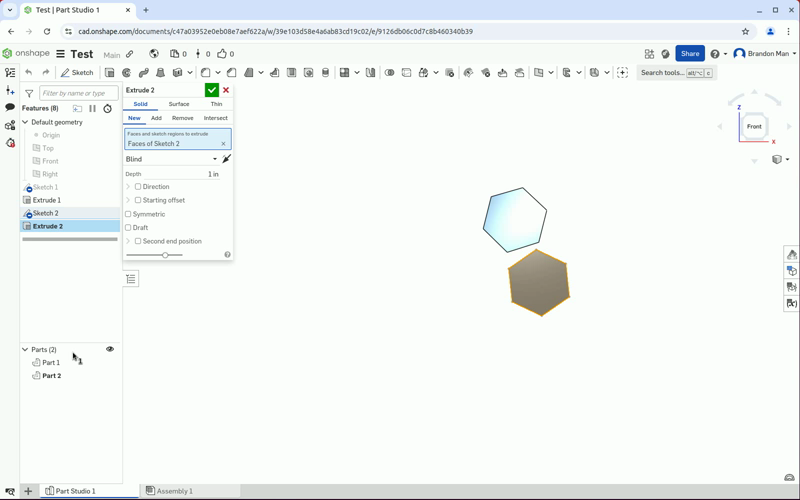
mouse_move(143, 106)
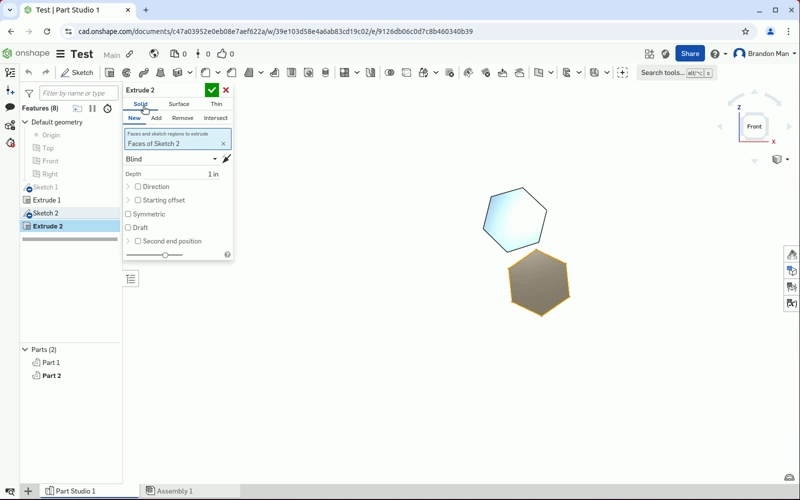
click(143, 106)
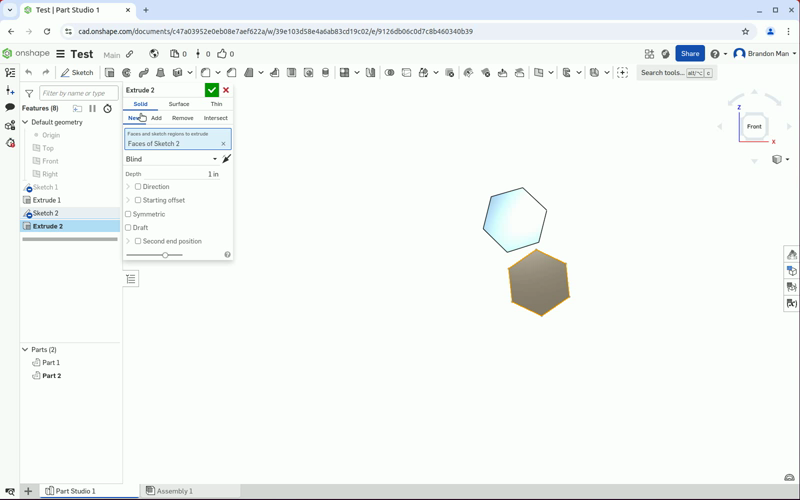
mouse_move(137, 120)
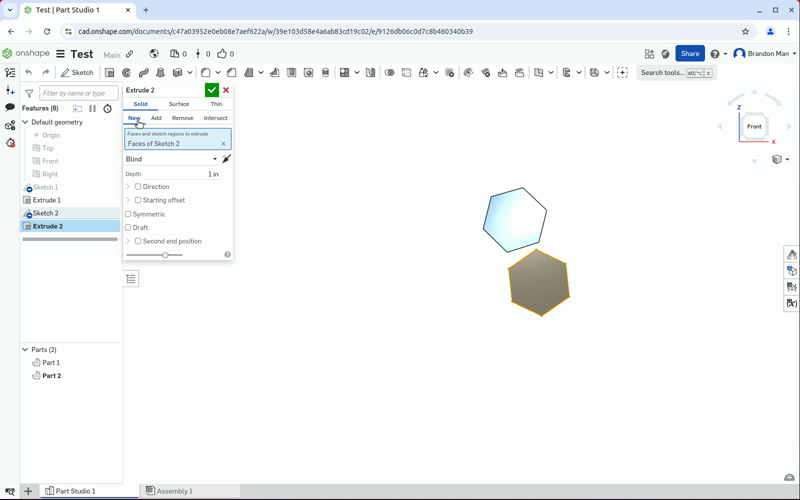
click(137, 120)
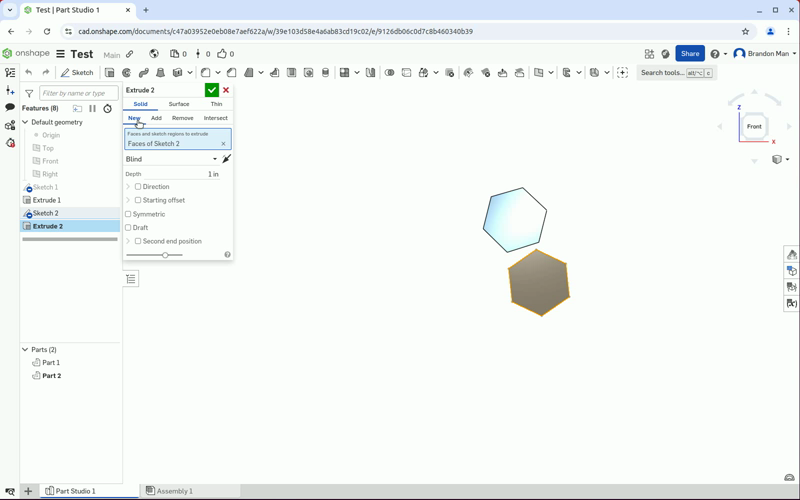
key(tab, 4)
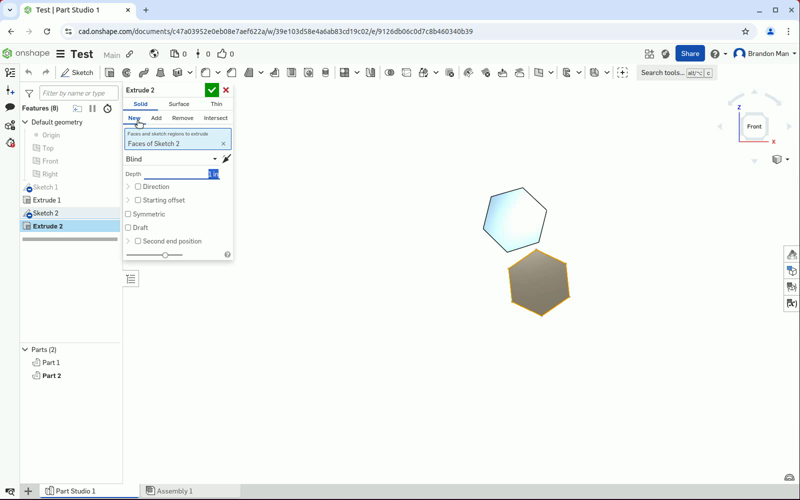
text(5.777)
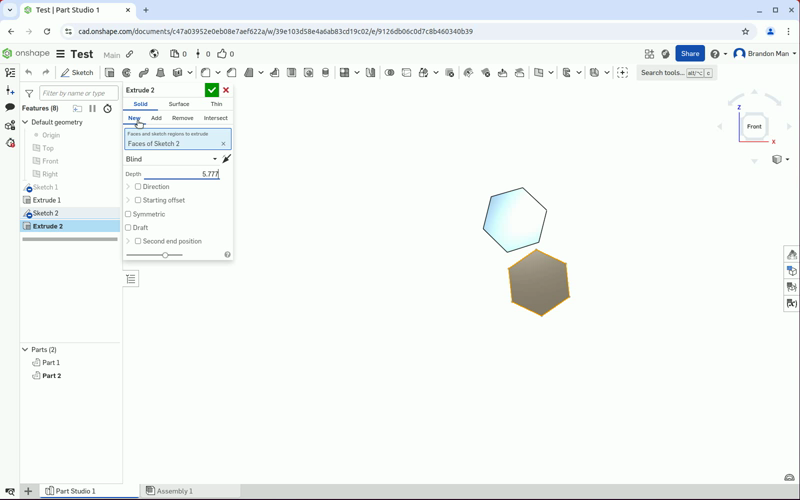
key(enter)
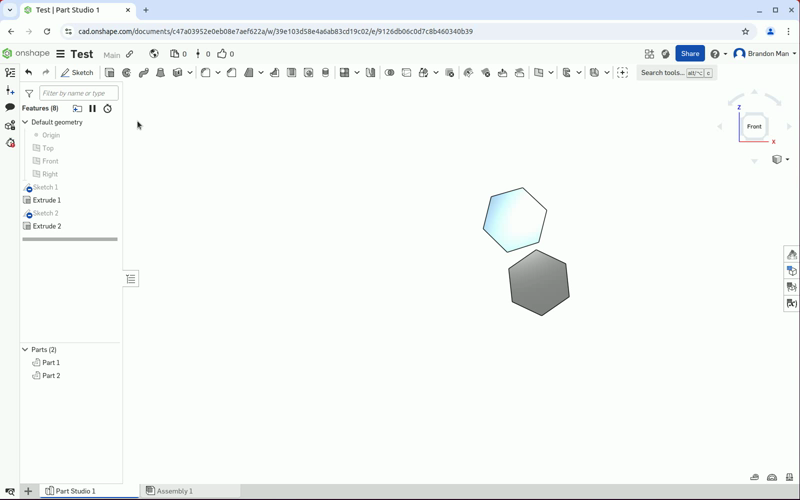
key(shift+h)
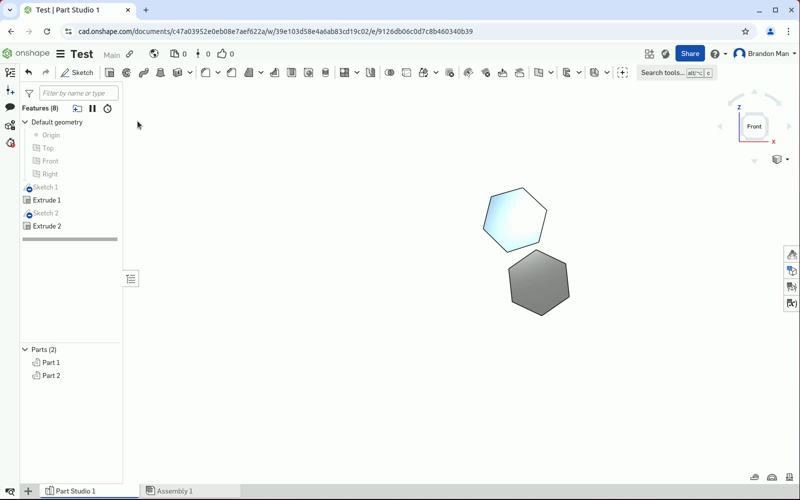
key(shift+h)
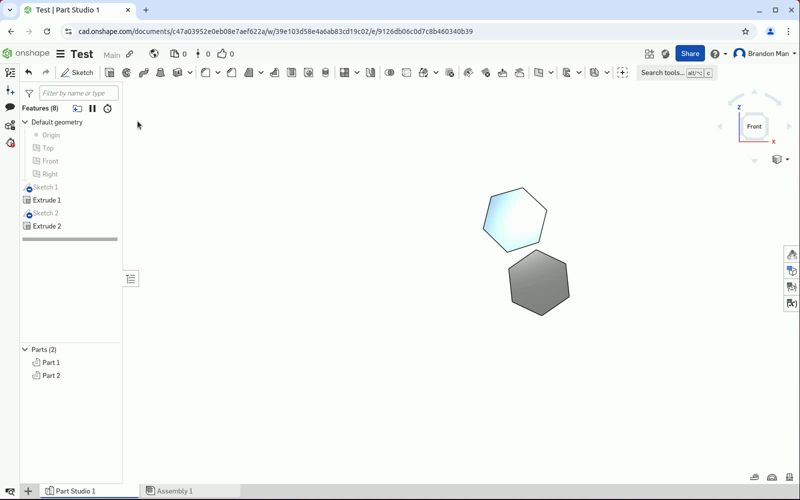
mouse_move(73, 189)
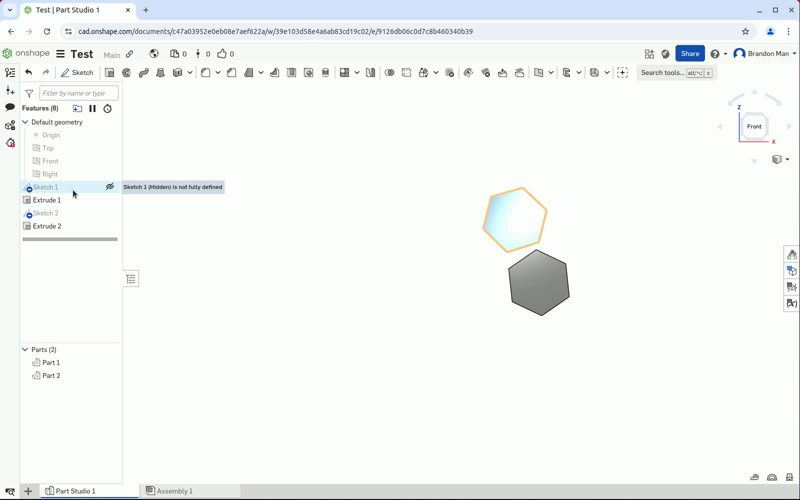
click(73, 189)
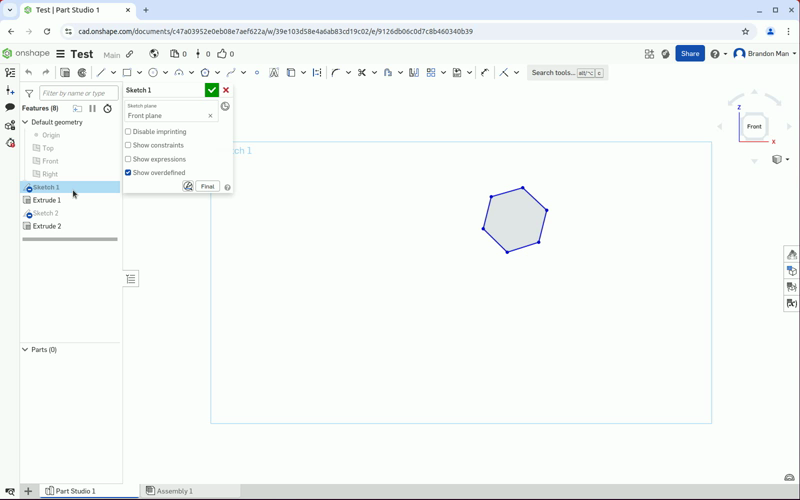
mouse_move(229, 92)
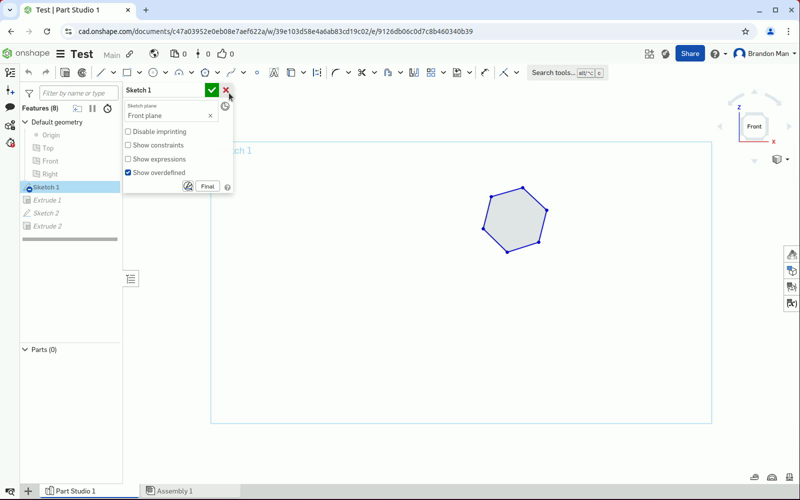
click(229, 92)
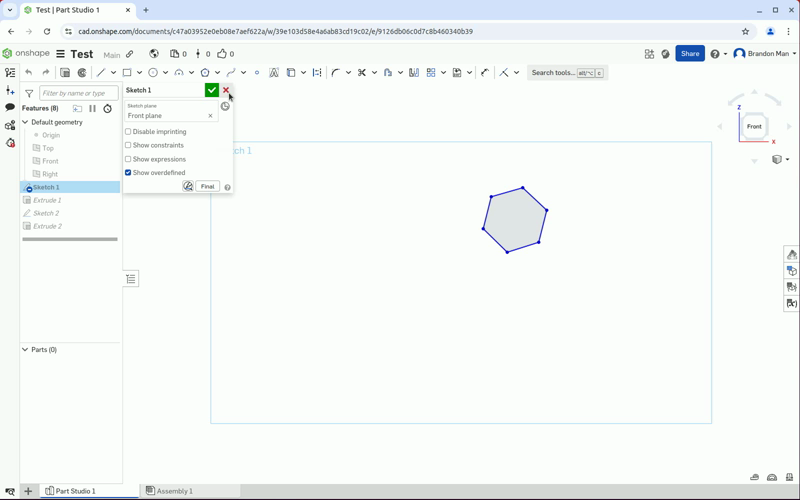
key(shift+s)
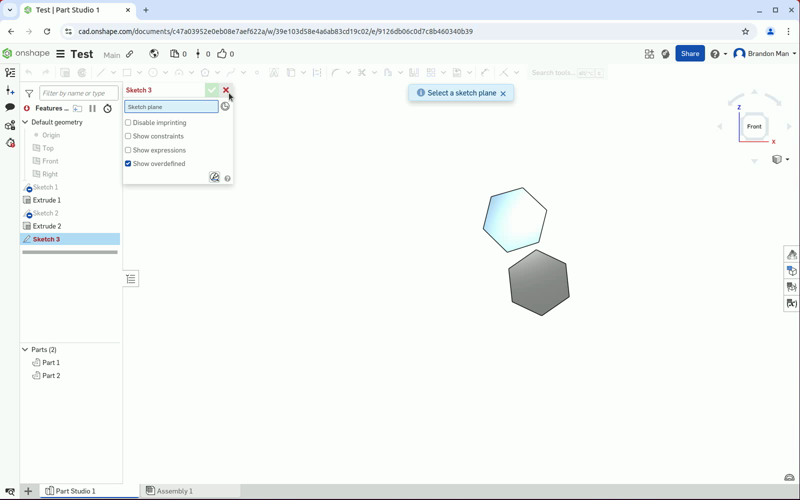
mouse_move(73, 163)
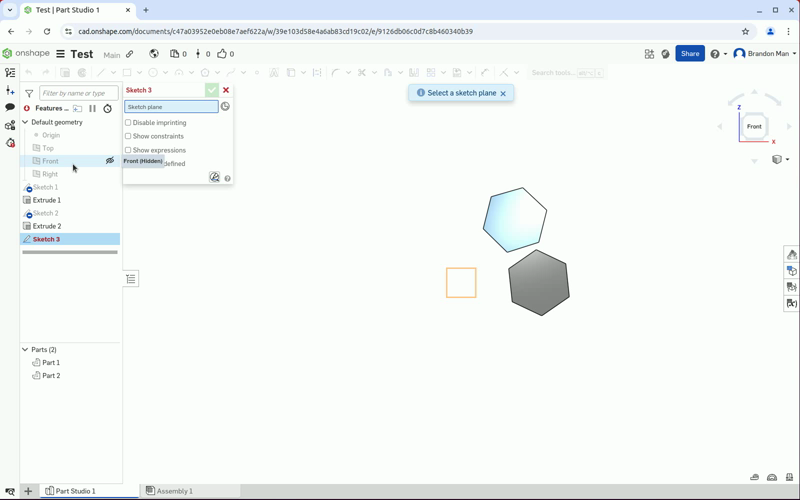
click(73, 163)
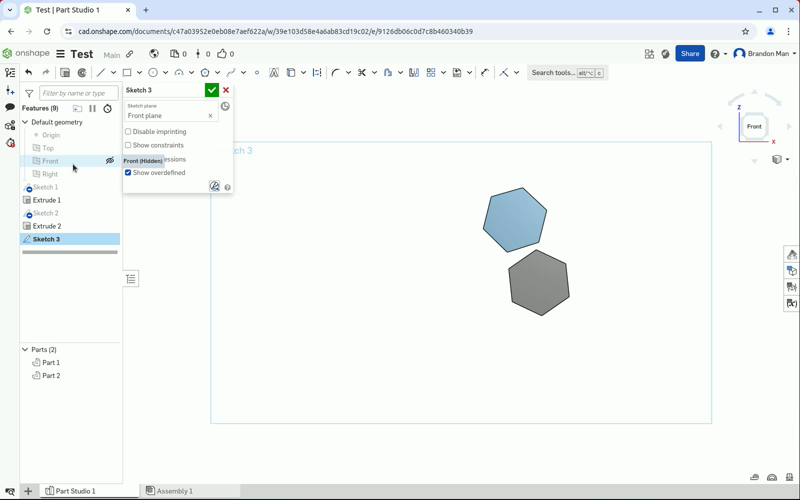
mouse_move(73, 352)
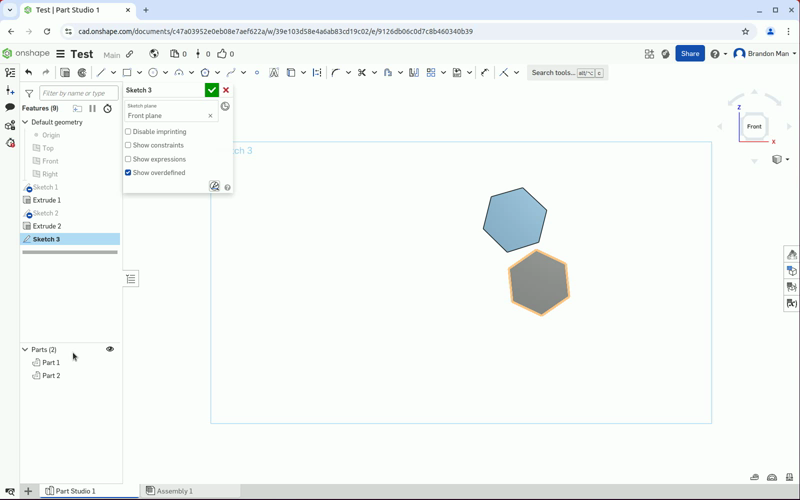
key(y)
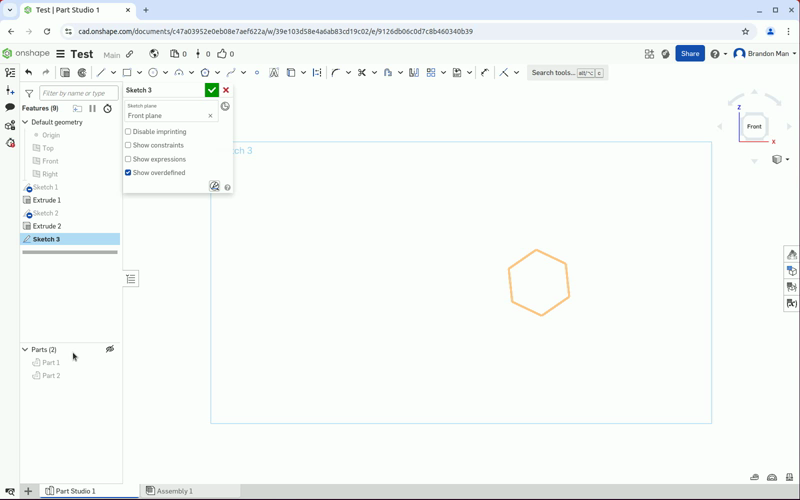
key(l)
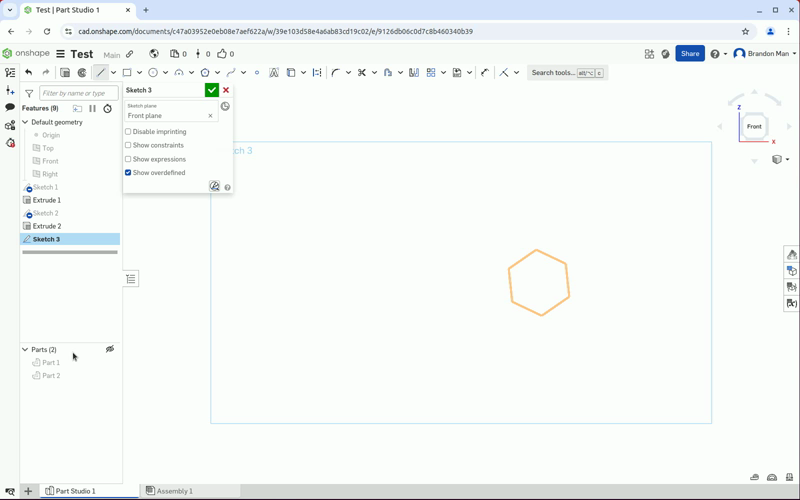
key_down(shift)
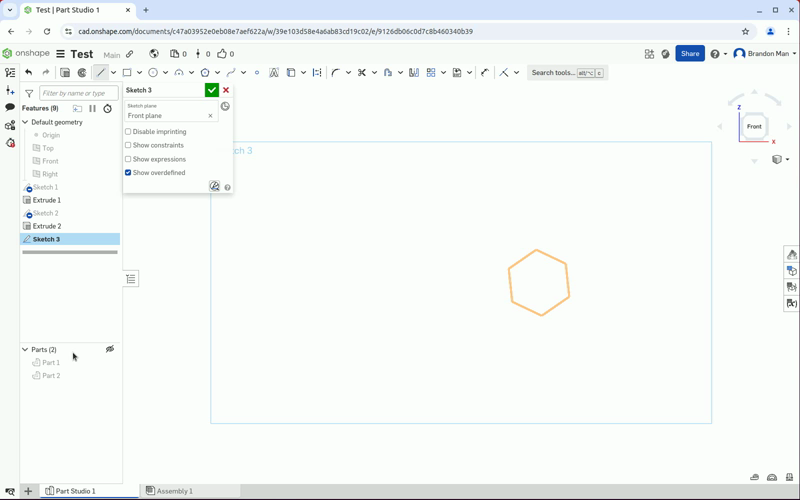
mouse_move(484, 336)
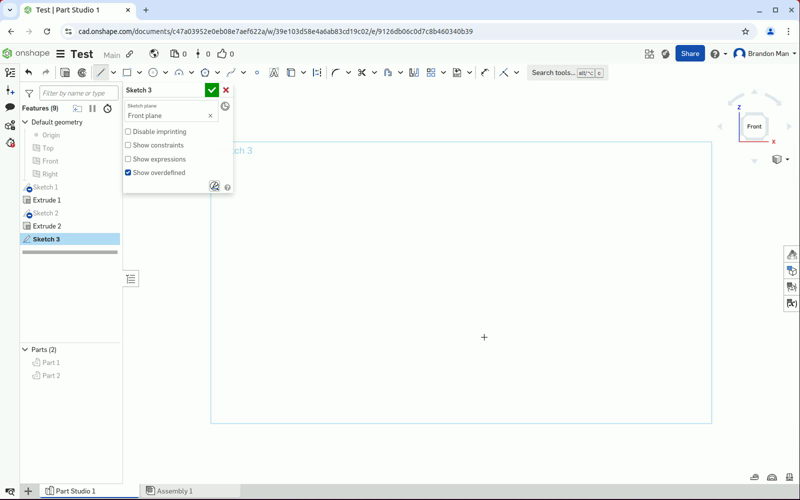
click(484, 336)
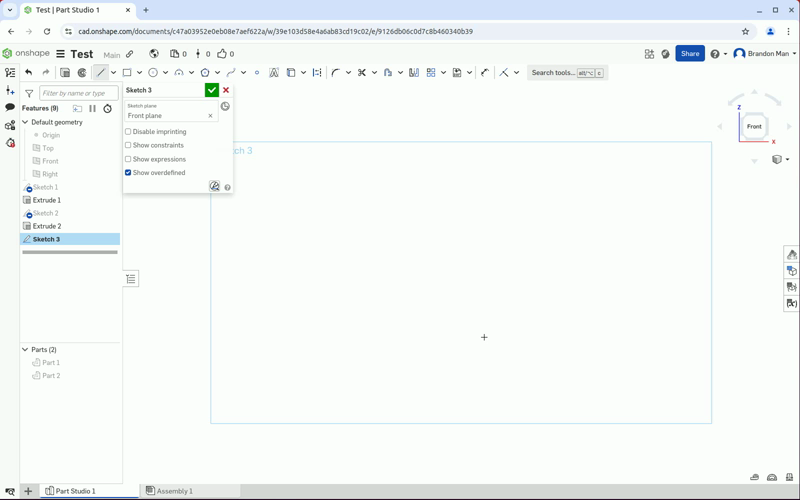
key_up(shift)
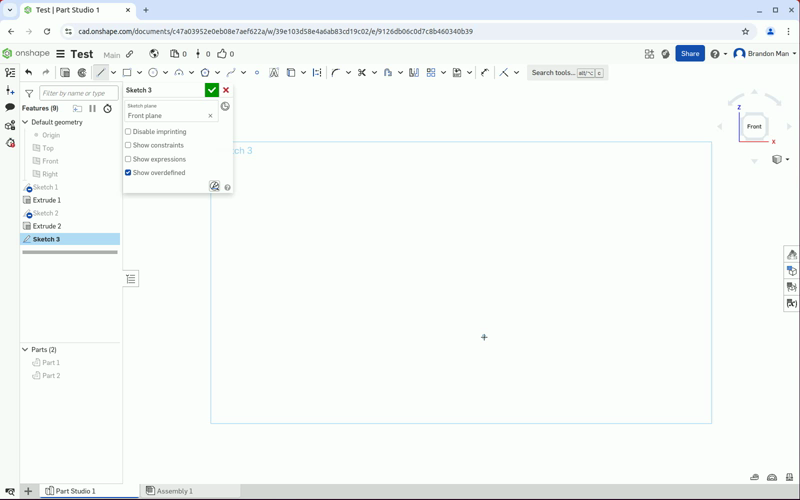
key_down(shift)
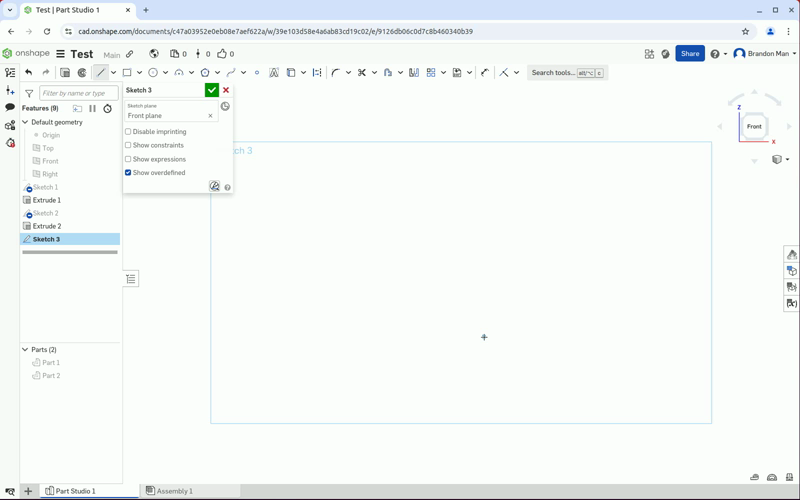
mouse_move(514, 336)
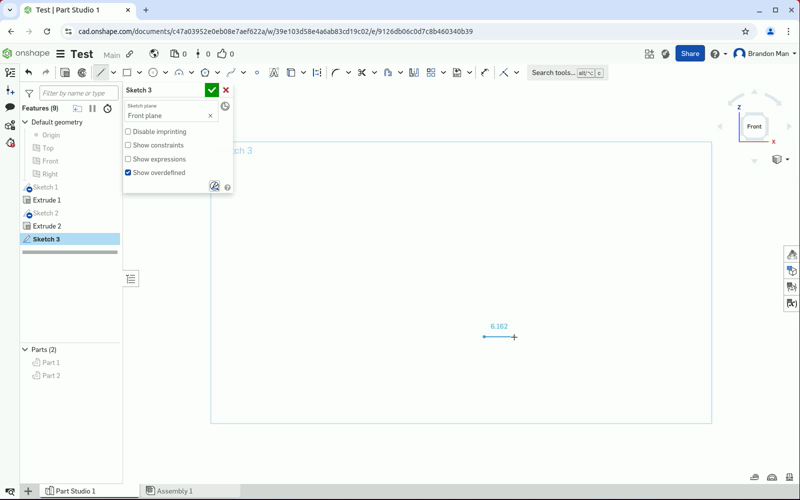
mouse_move(489, 369)
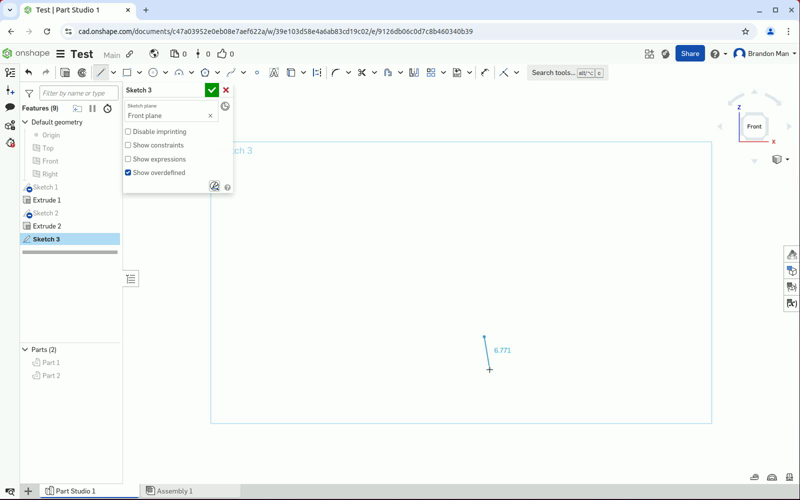
click(489, 369)
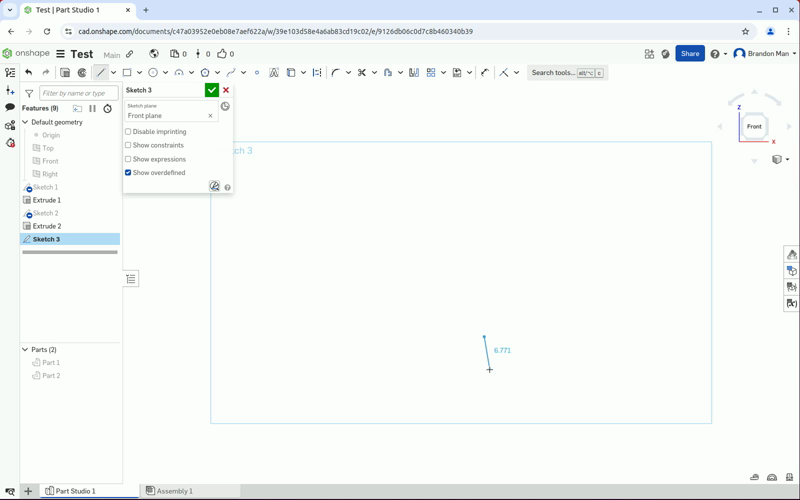
key_up(shift)
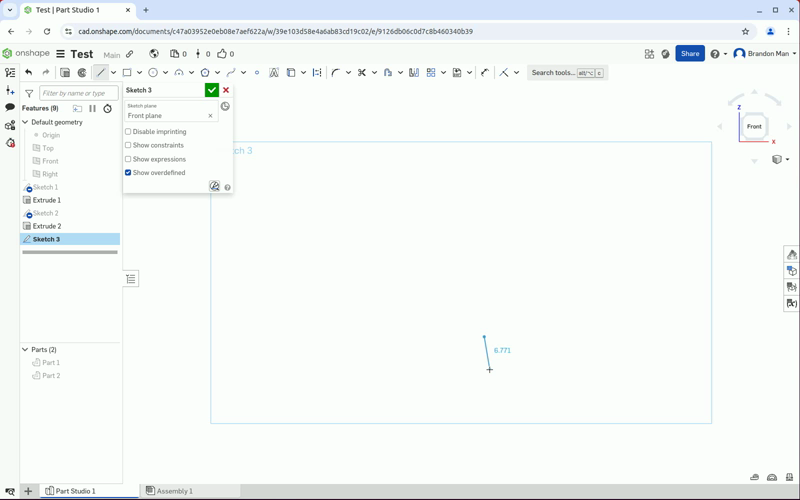
key_down(shift)
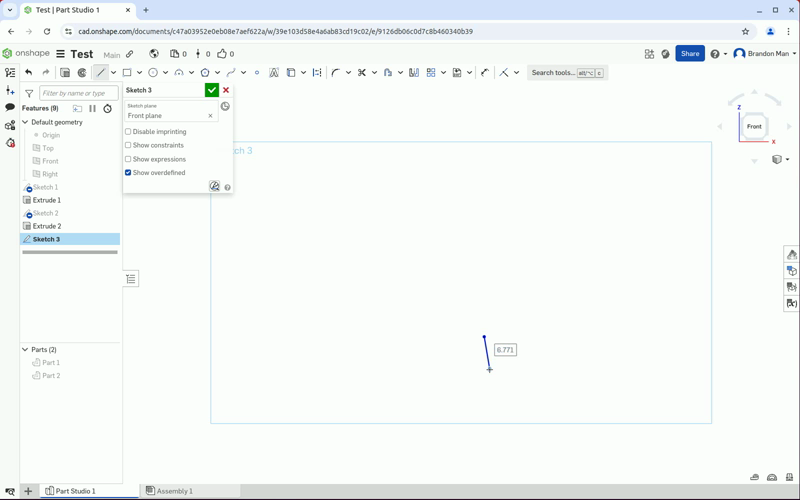
mouse_move(519, 369)
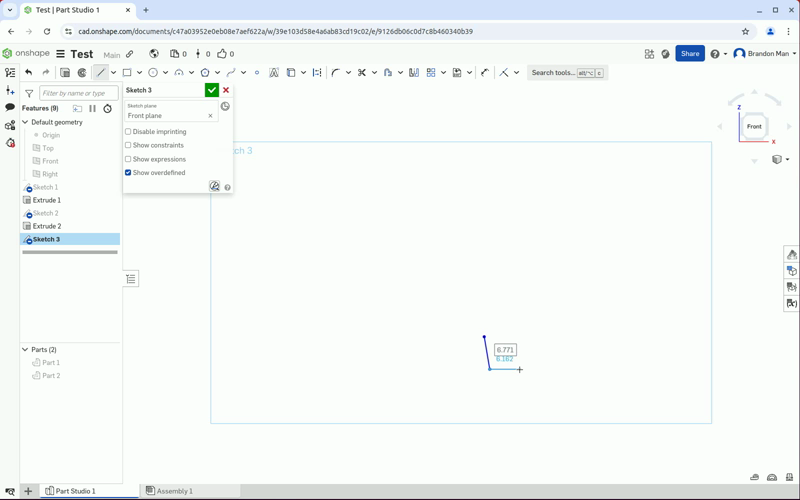
mouse_move(520, 380)
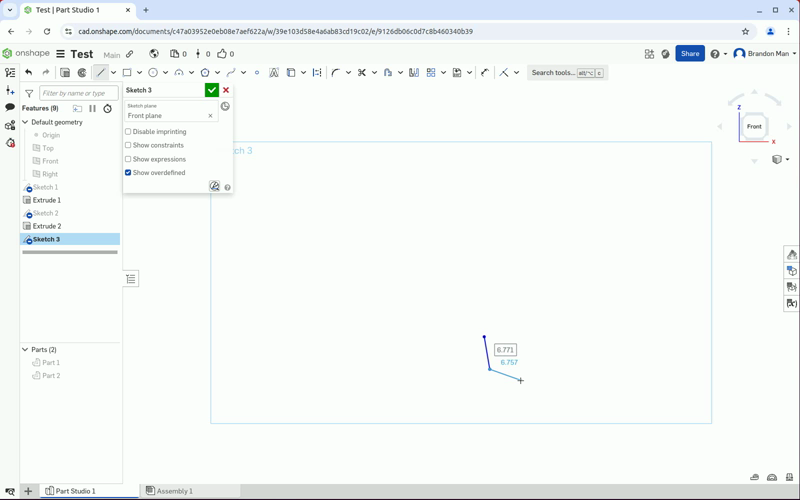
click(520, 380)
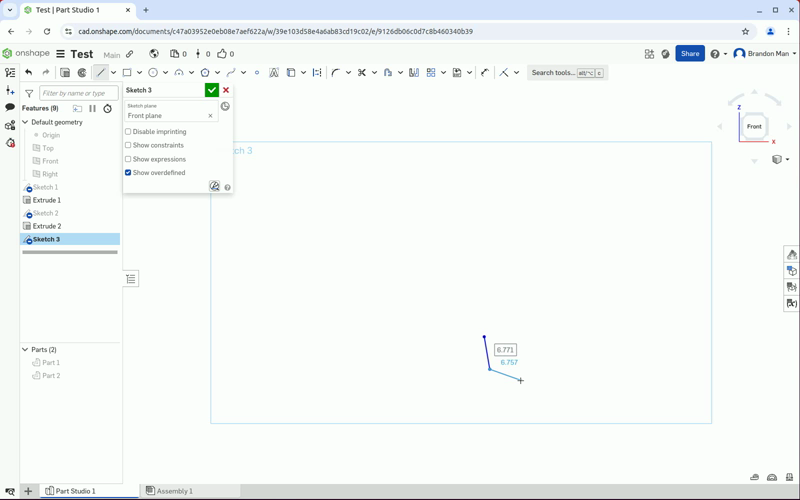
key_up(shift)
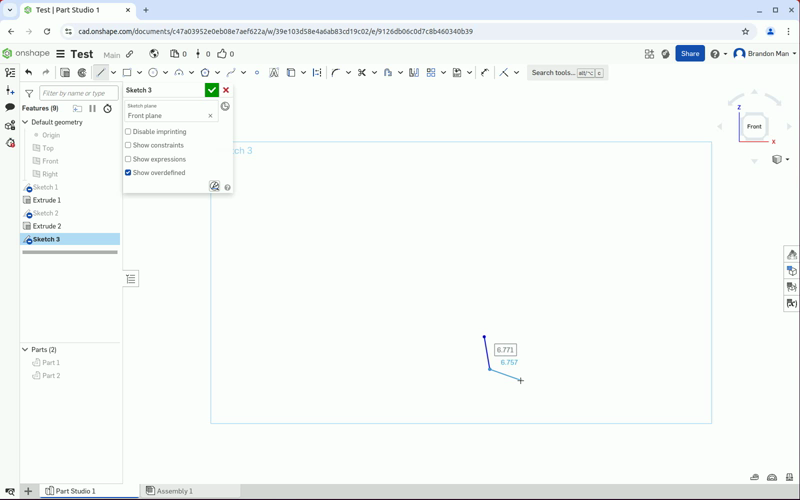
key_down(shift)
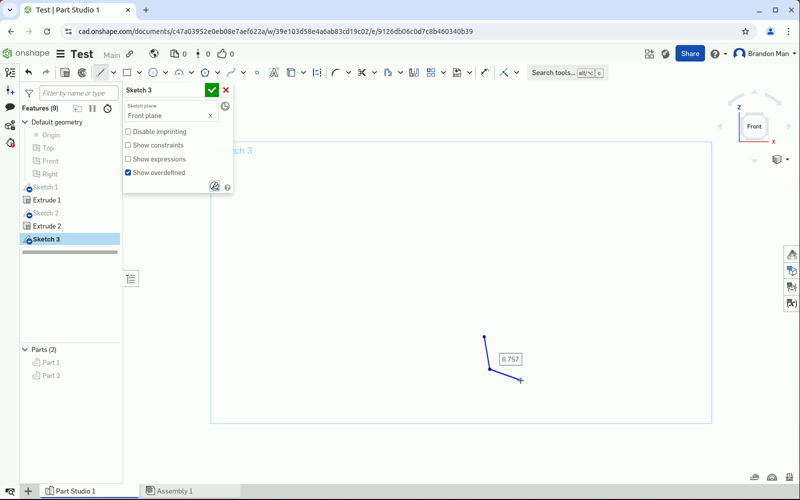
mouse_move(550, 380)
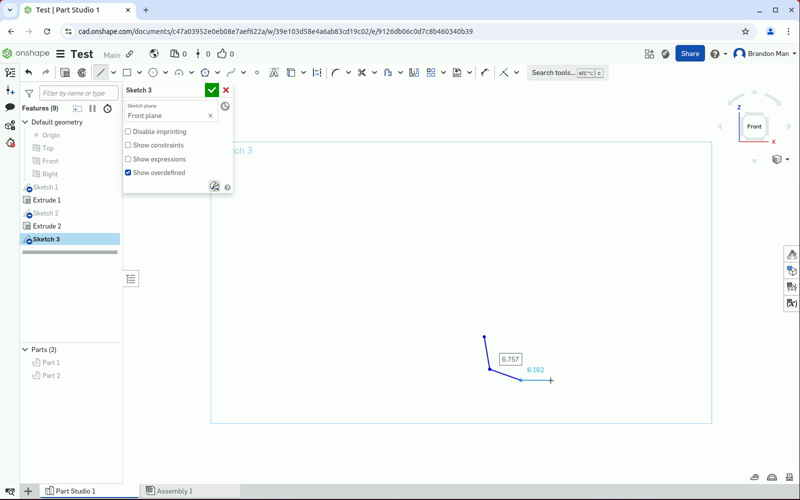
mouse_move(545, 358)
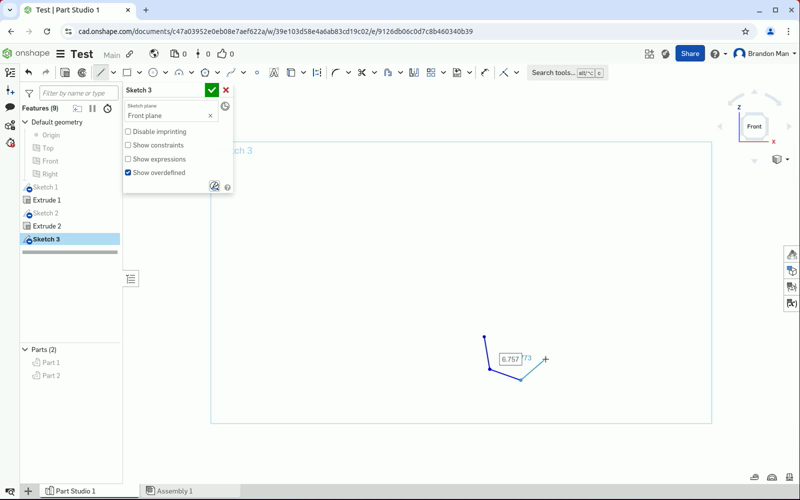
click(545, 358)
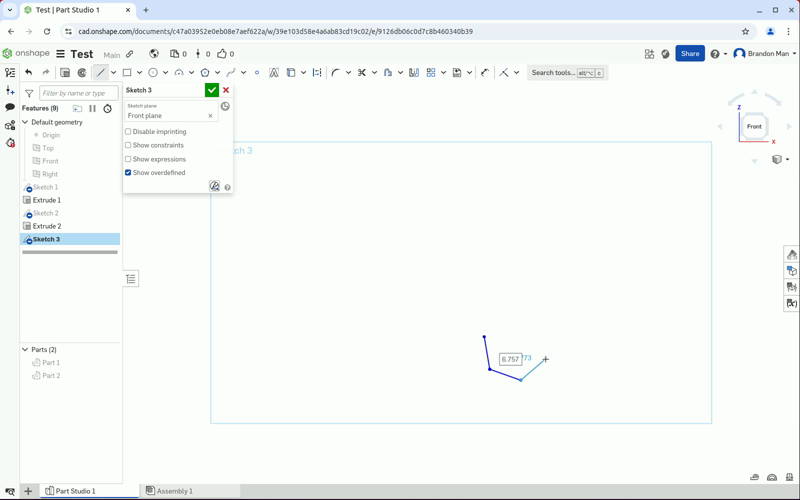
key_up(shift)
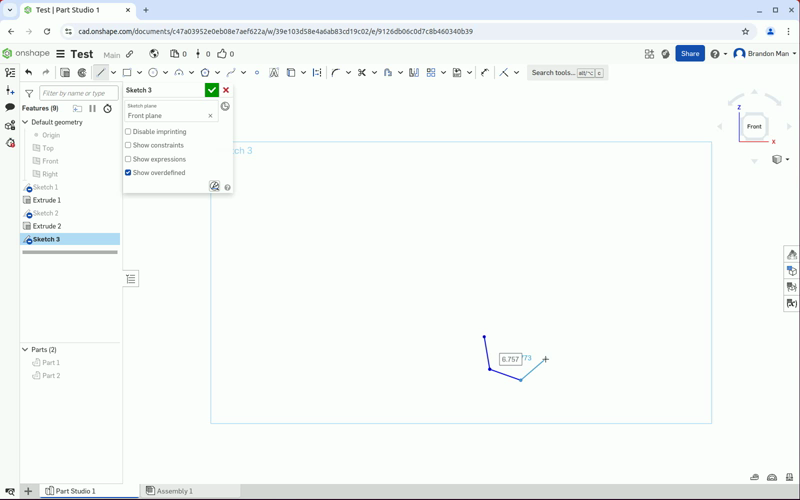
key_down(shift)
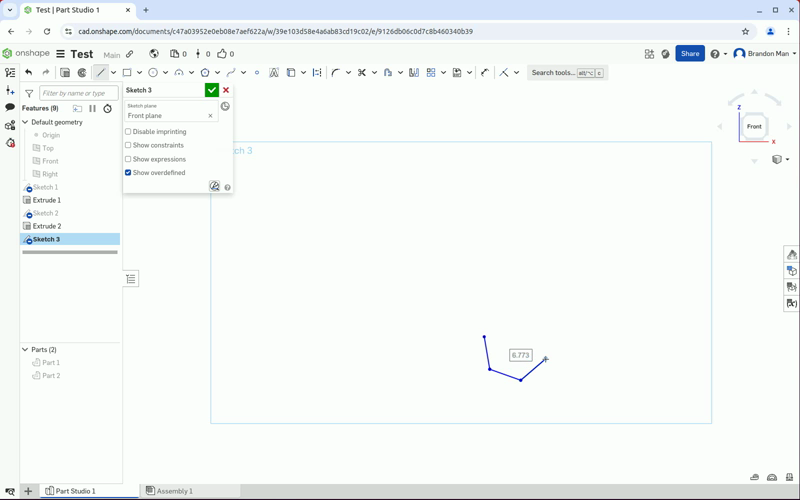
mouse_move(575, 358)
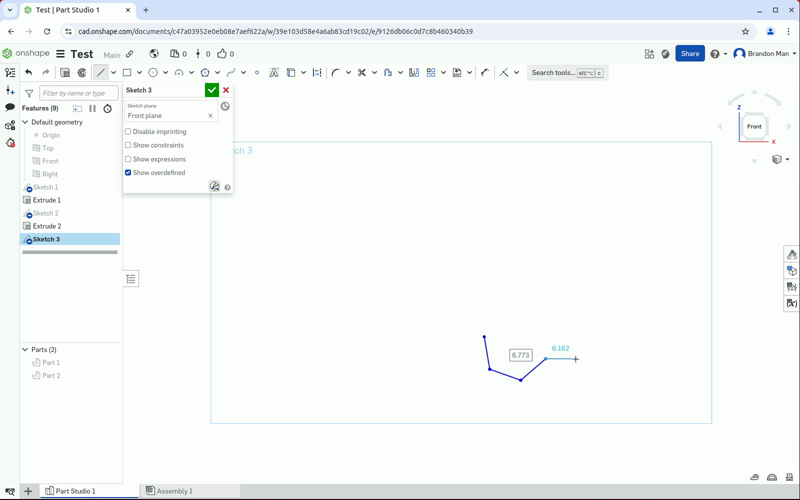
mouse_move(539, 326)
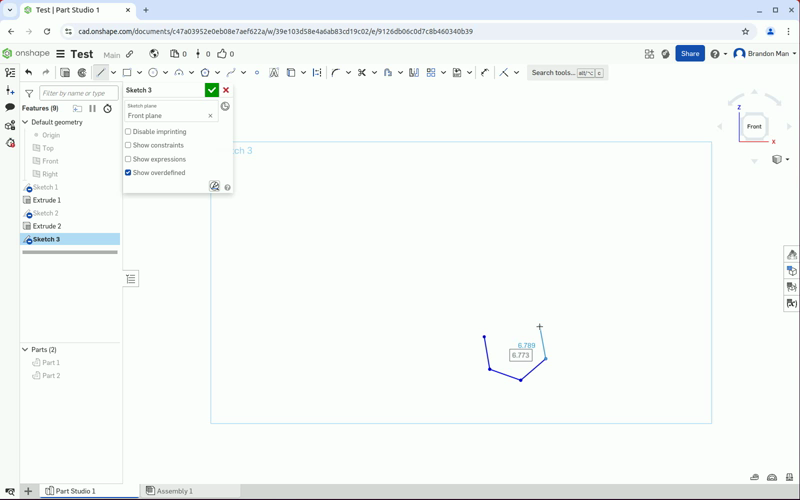
click(539, 326)
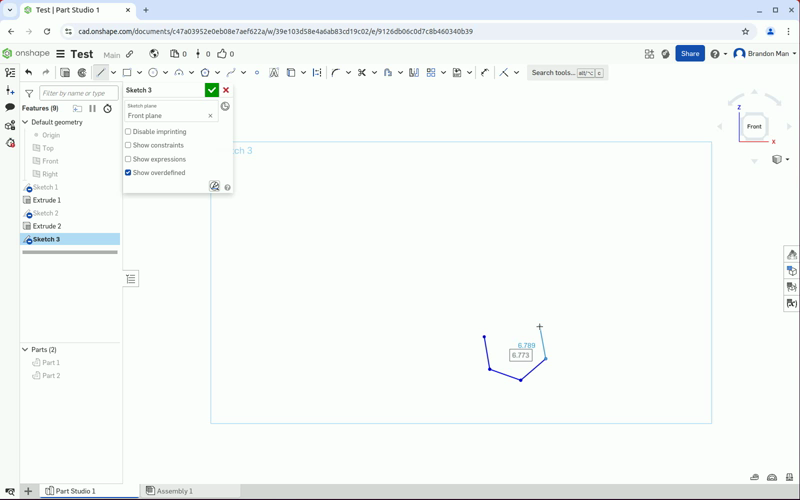
key_up(shift)
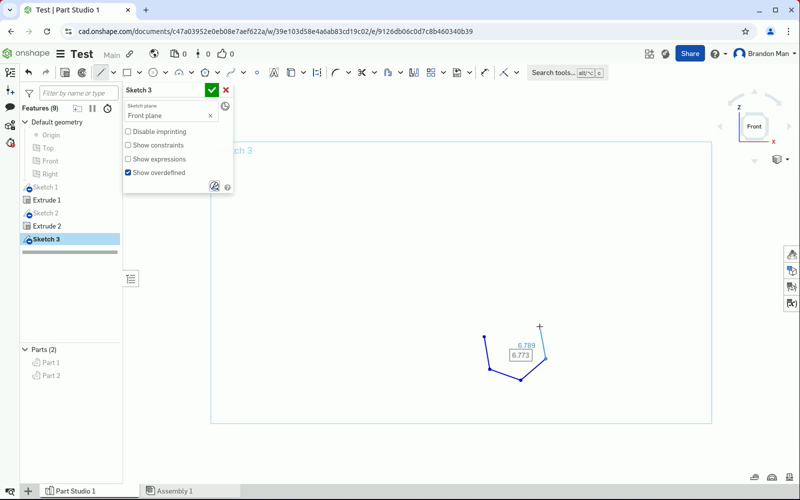
key_down(shift)
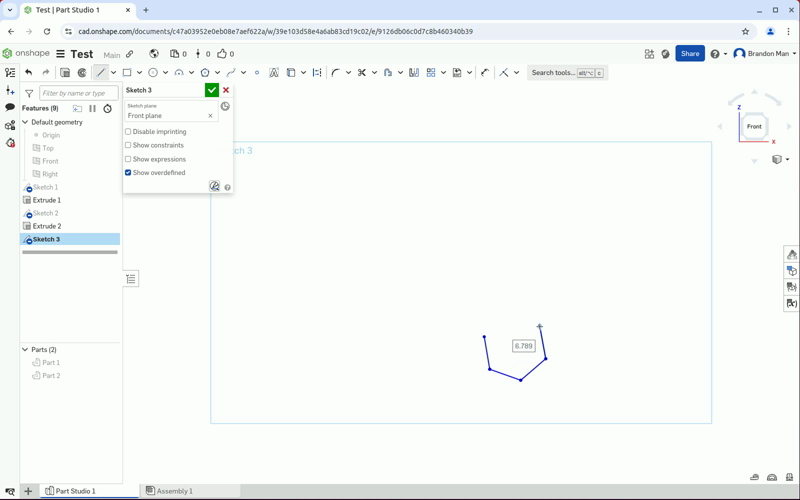
mouse_move(569, 326)
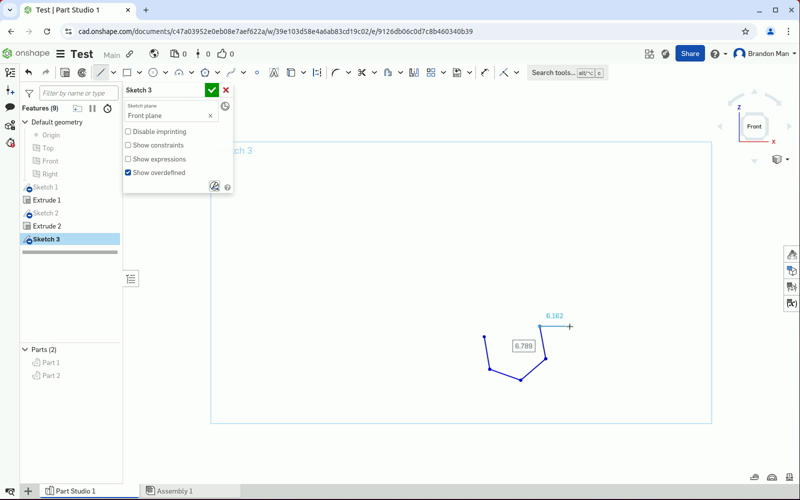
mouse_move(509, 315)
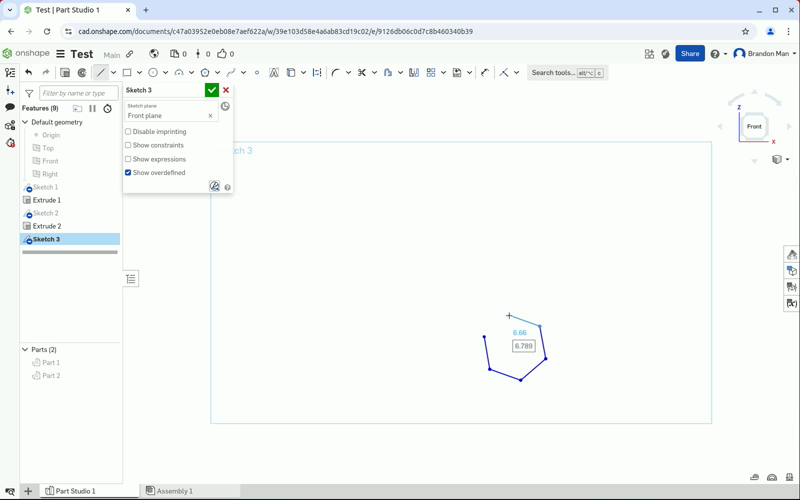
click(509, 315)
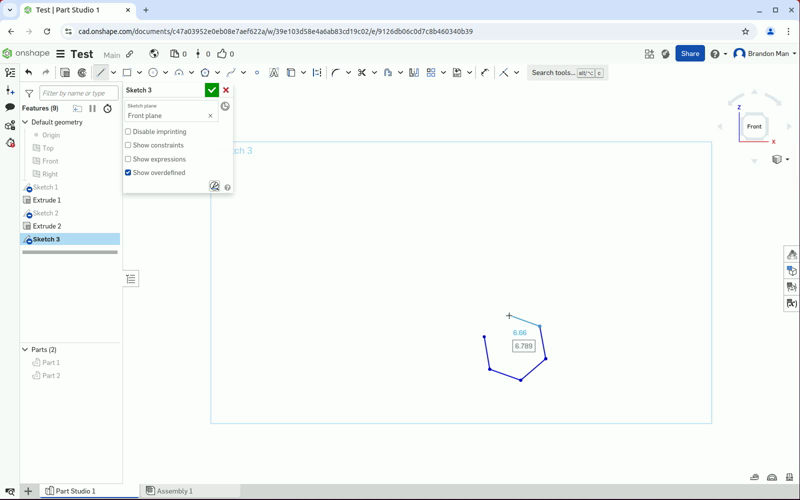
key_up(shift)
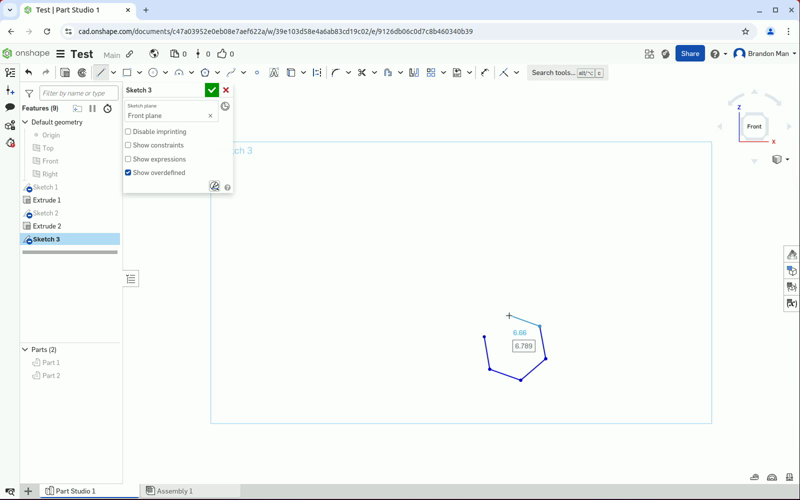
mouse_move(539, 315)
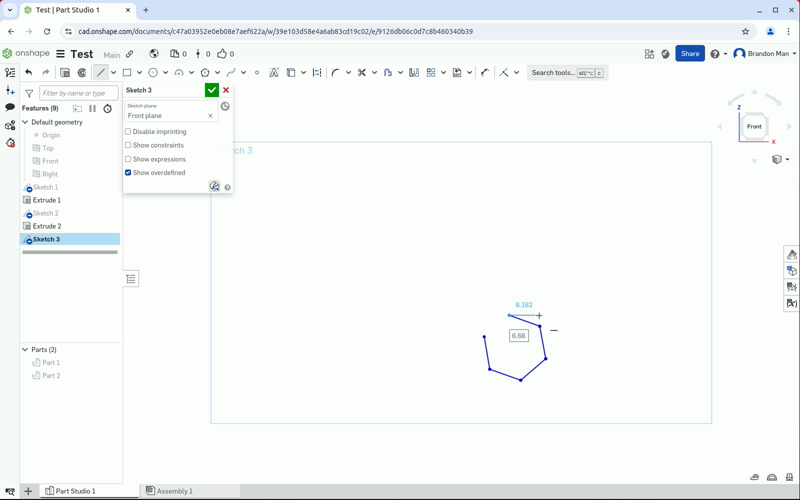
key_down(shift)
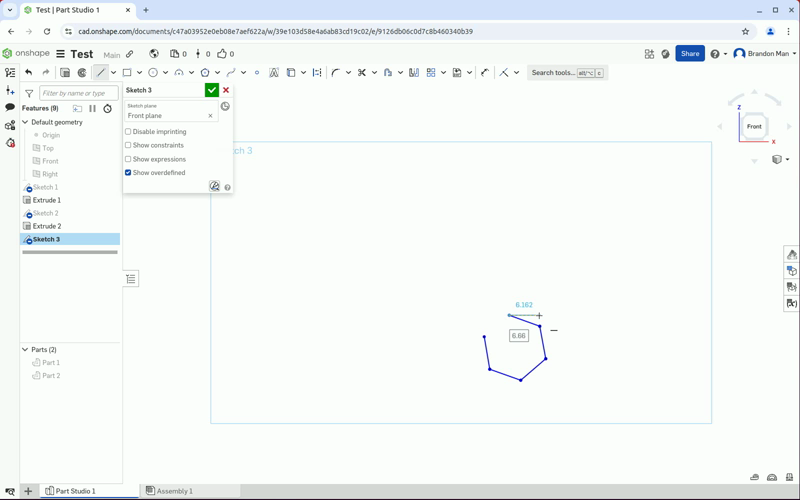
mouse_move(484, 336)
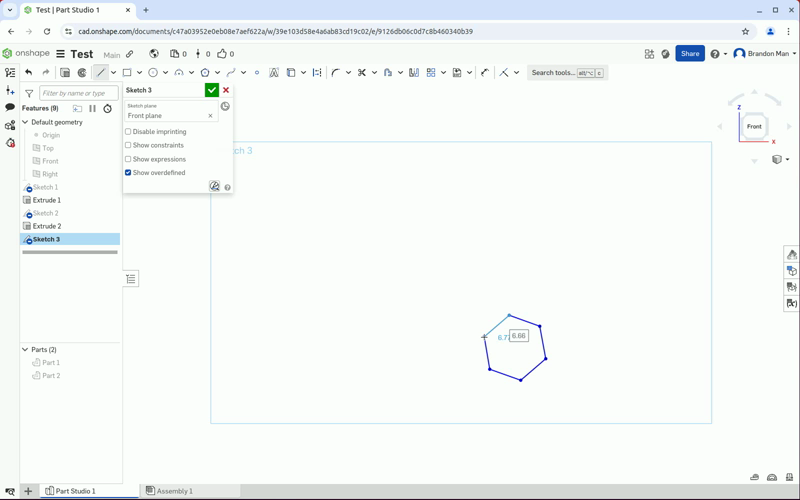
key_up(shift)
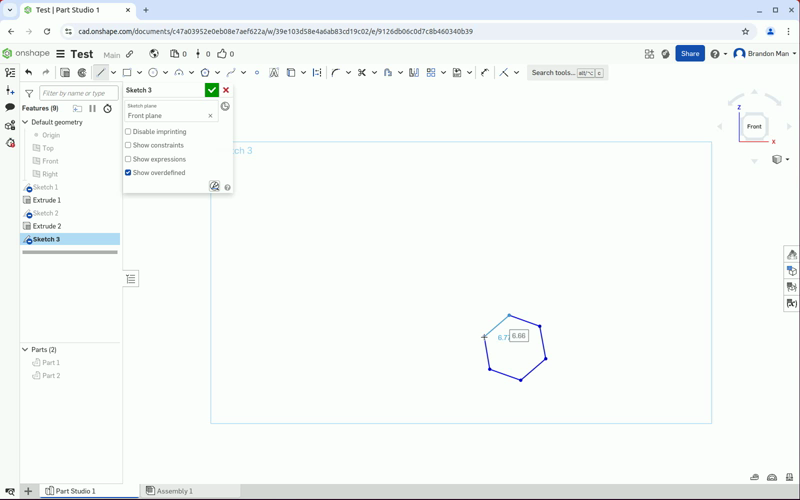
click(484, 336)
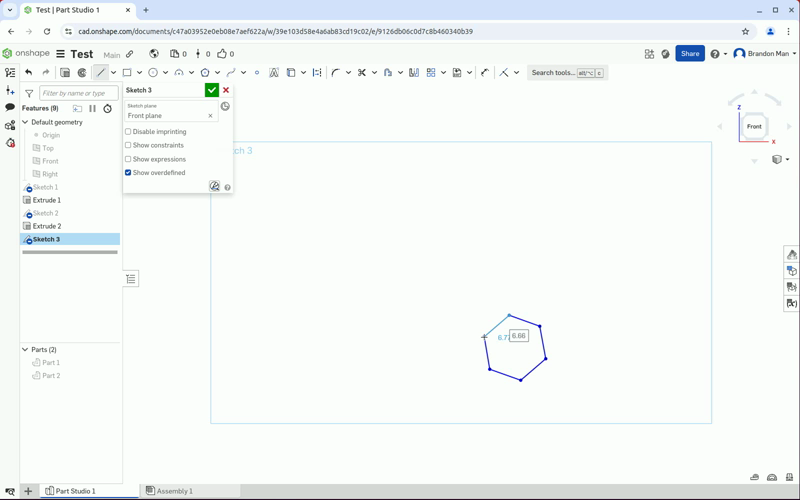
key(esc)
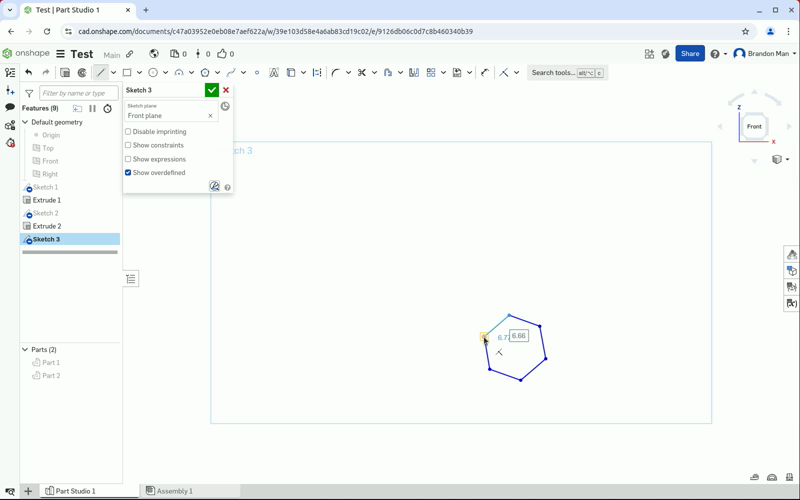
mouse_move(494, 331)
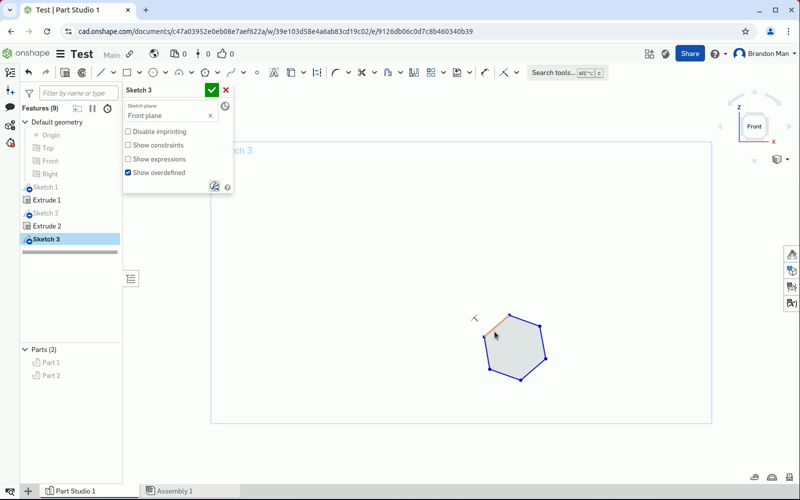
click(494, 331)
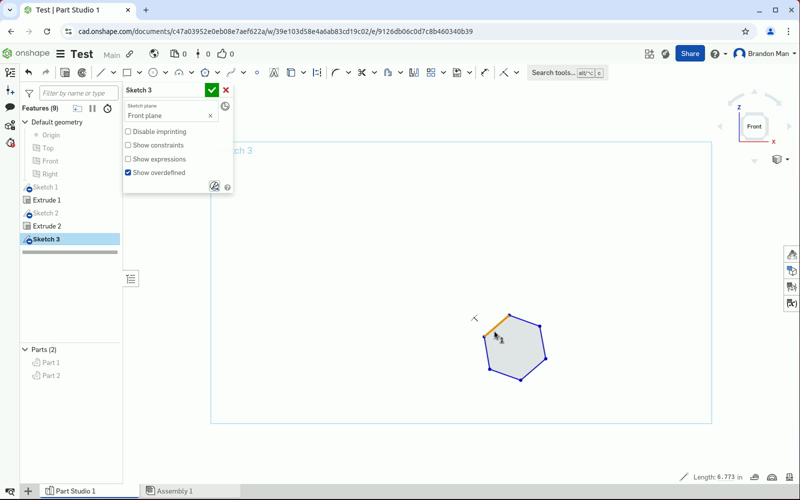
mouse_move(73, 352)
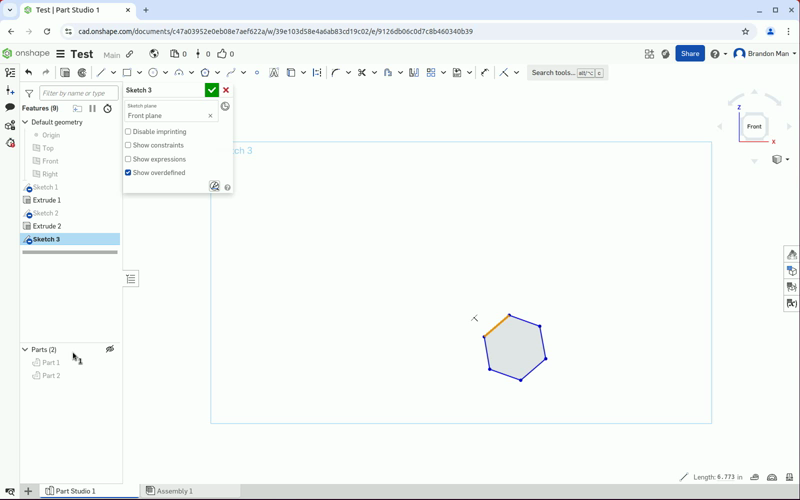
key(shift+y)
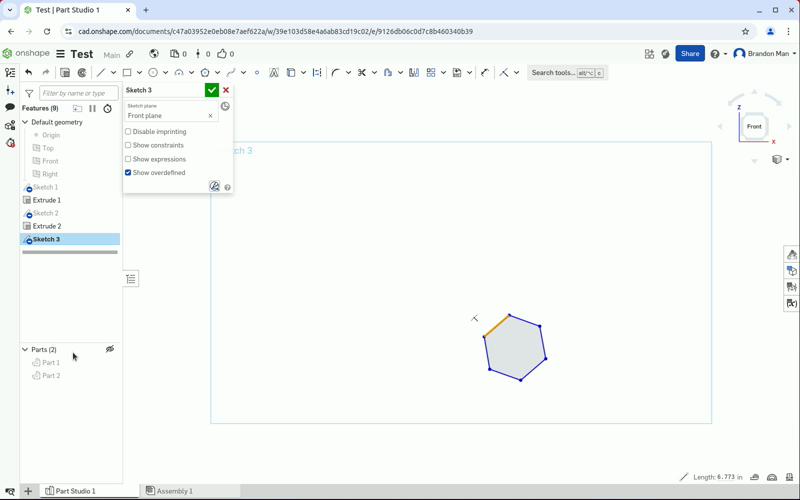
key(shift+e)
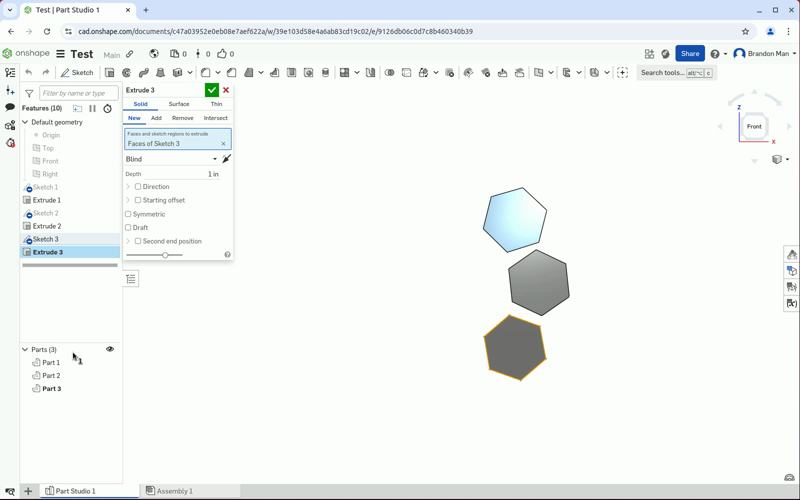
mouse_move(143, 106)
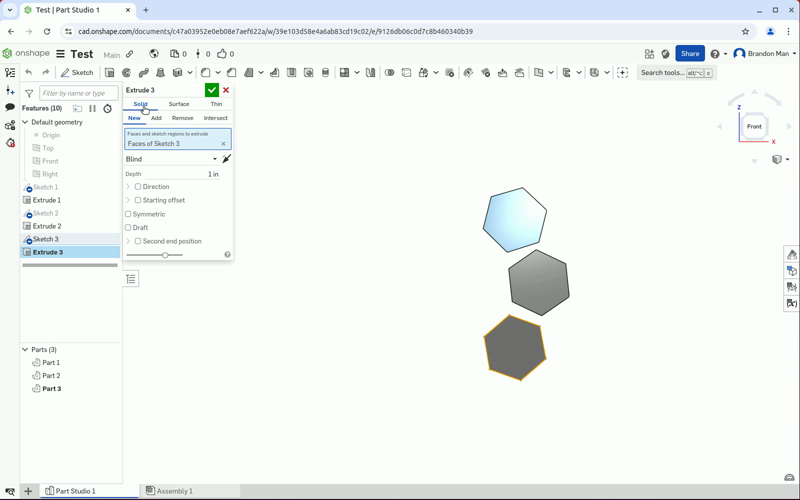
click(143, 106)
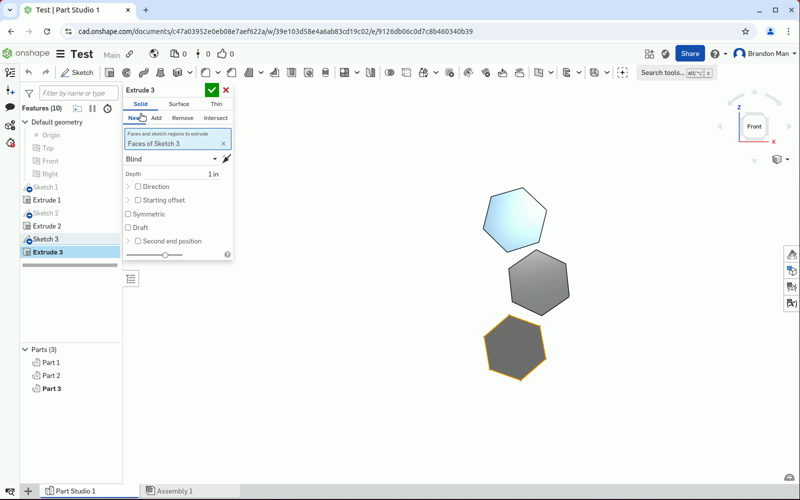
mouse_move(137, 120)
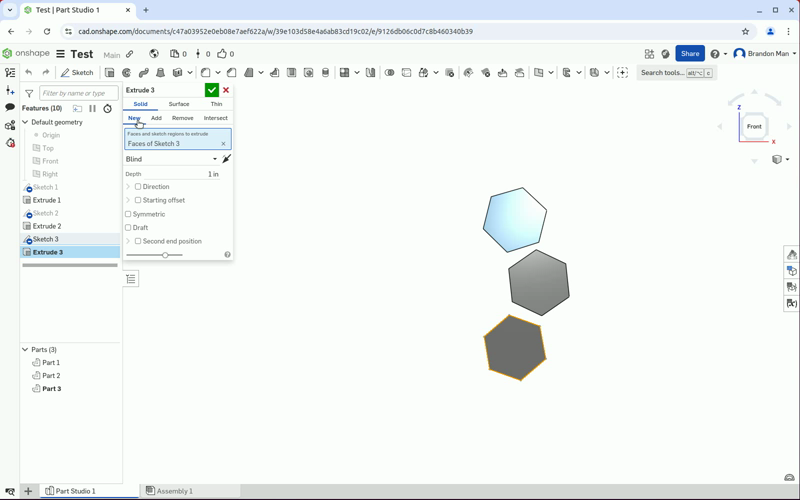
click(137, 120)
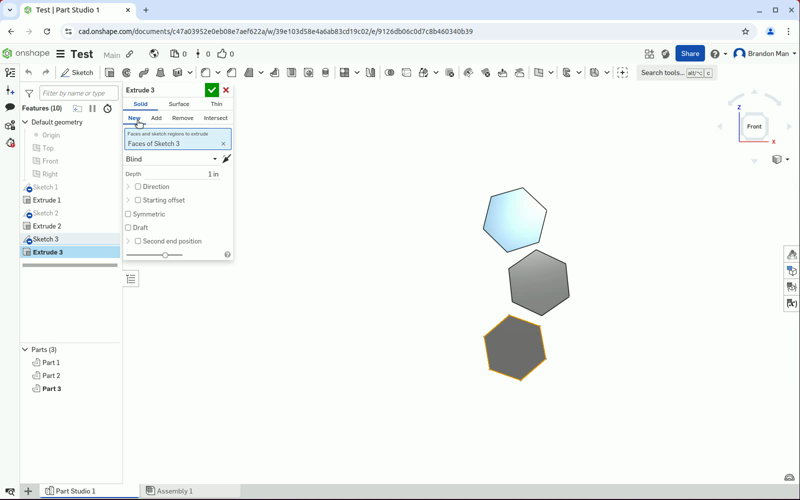
key(tab, 4)
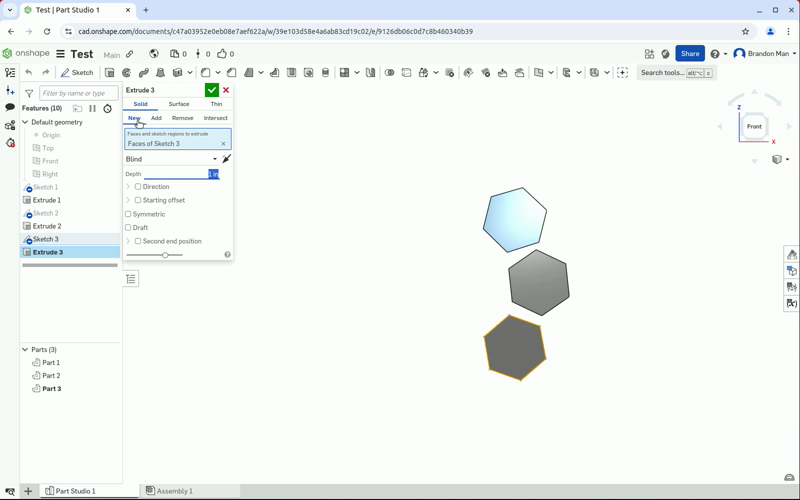
text(5.777)
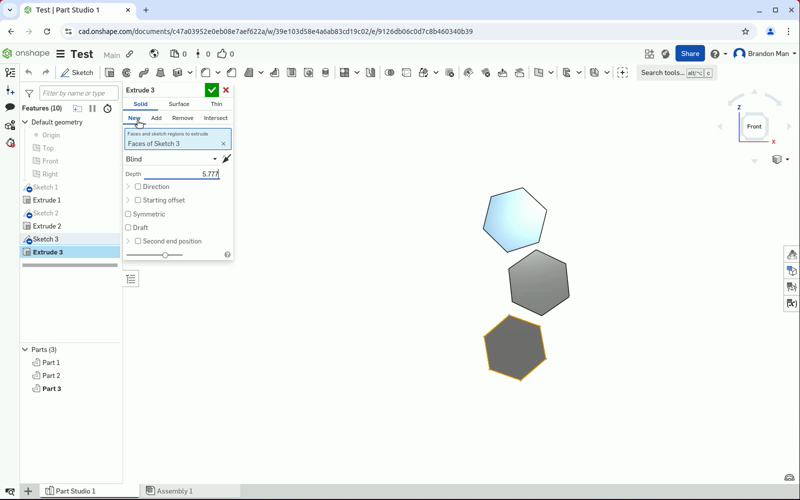
key(enter)
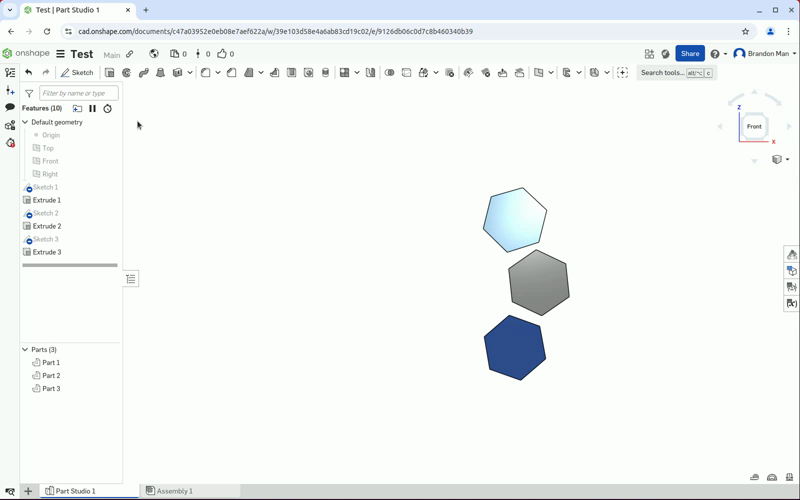
key(shift+h)
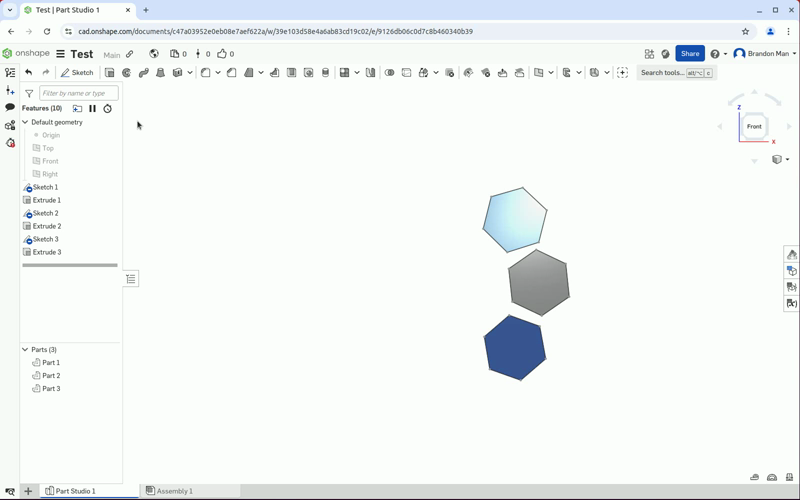
key(shift+h)
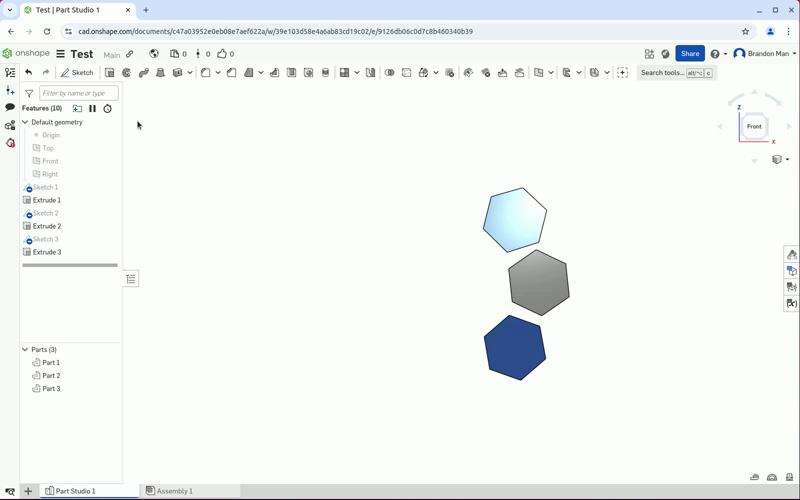
mouse_move(73, 189)
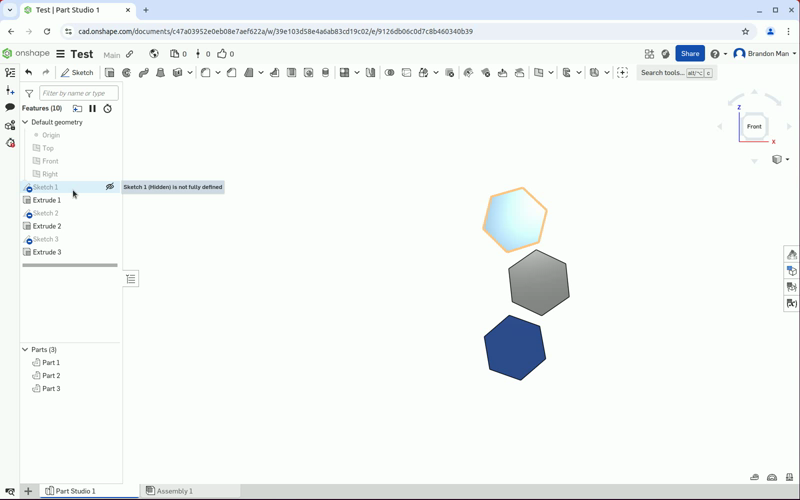
click(73, 189)
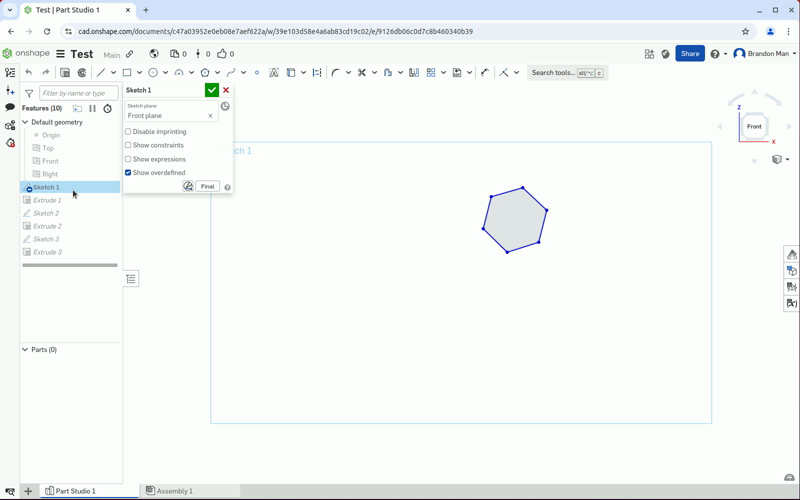
mouse_move(229, 92)
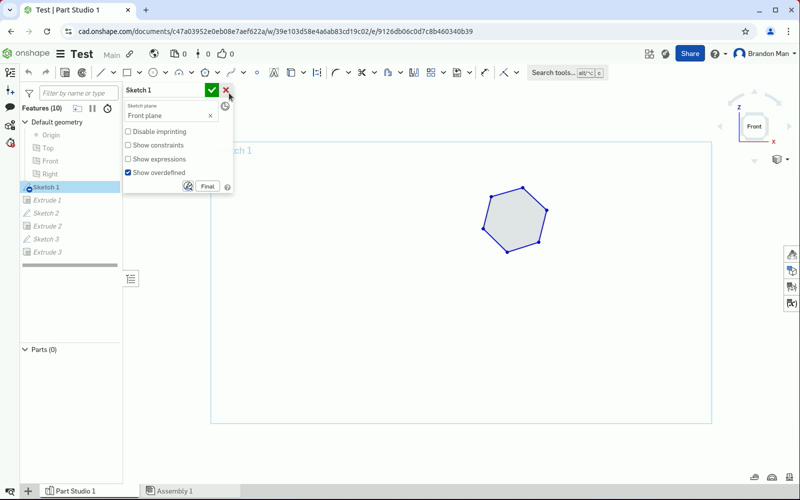
click(229, 92)
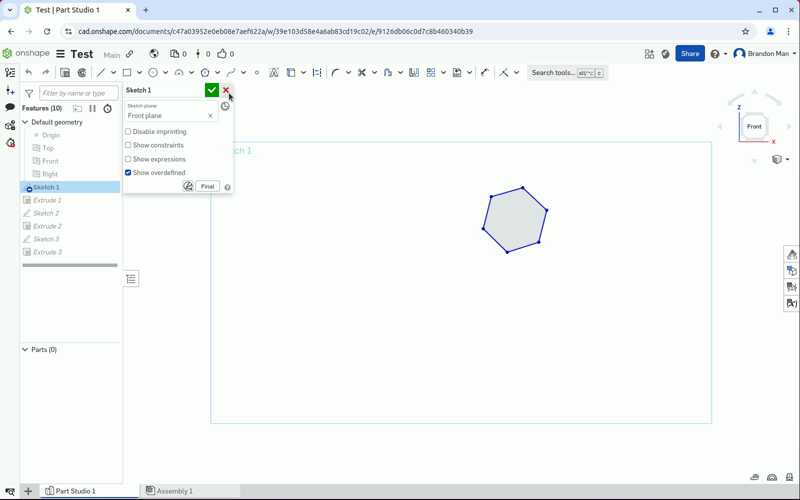
key(shift+s)
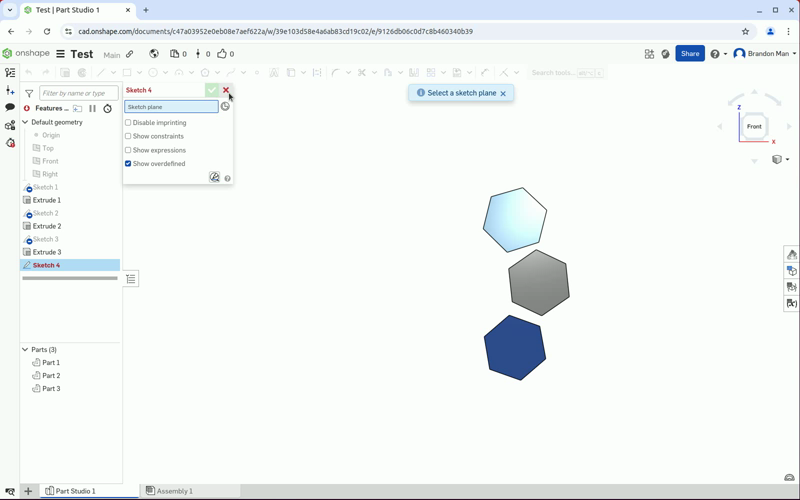
mouse_move(73, 163)
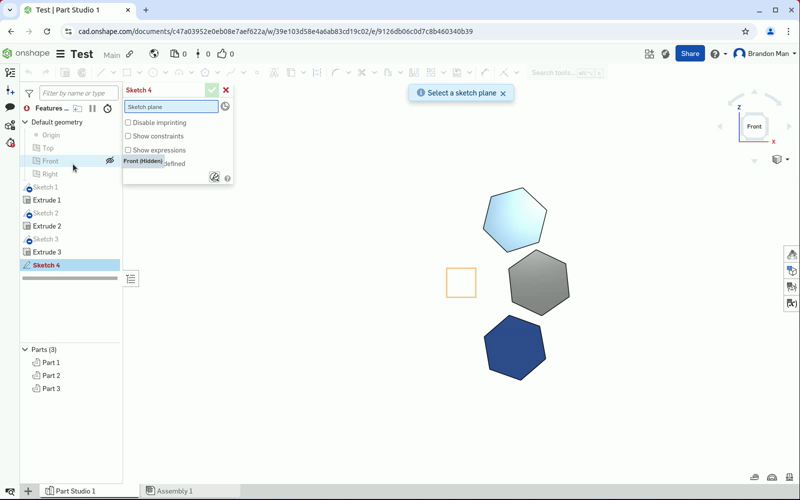
click(73, 163)
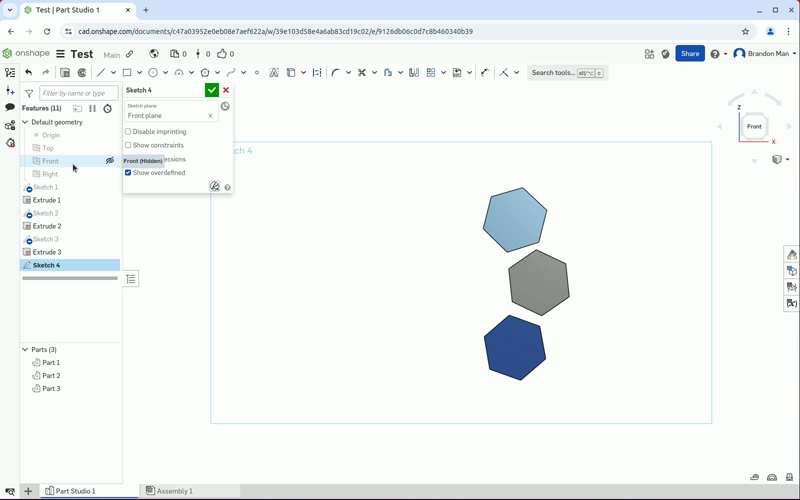
mouse_move(73, 352)
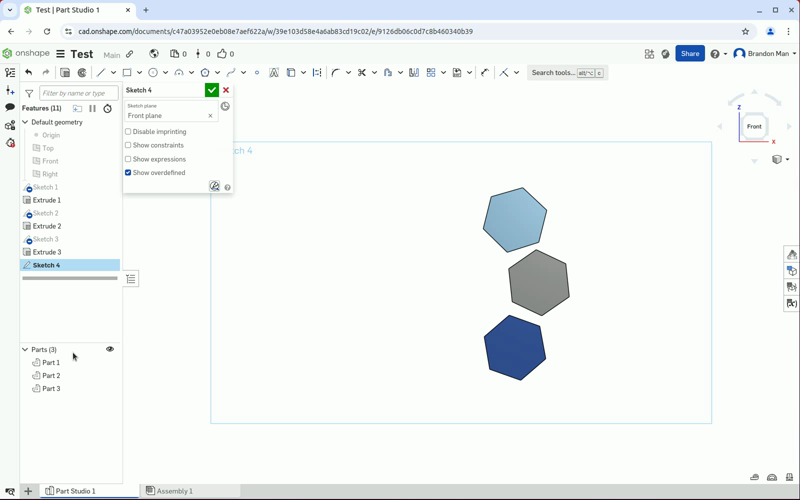
key(y)
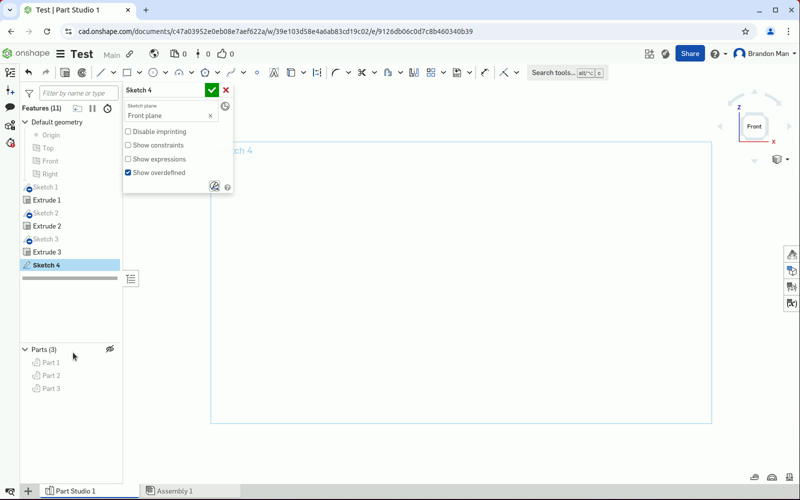
key(l)
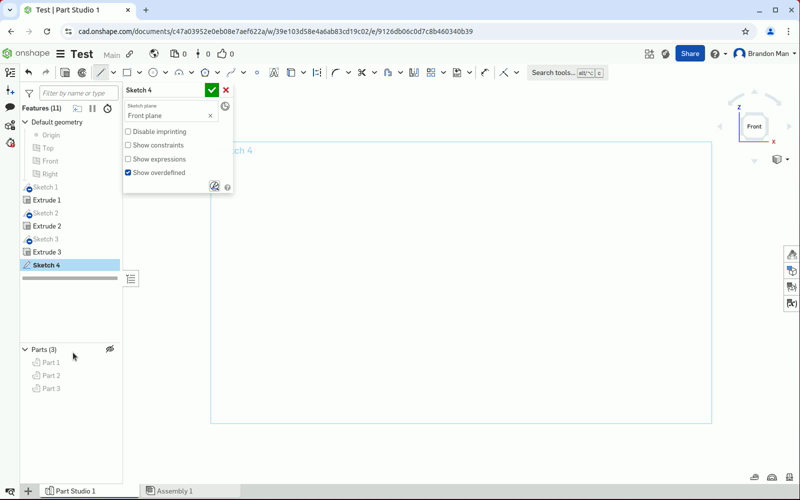
key_down(shift)
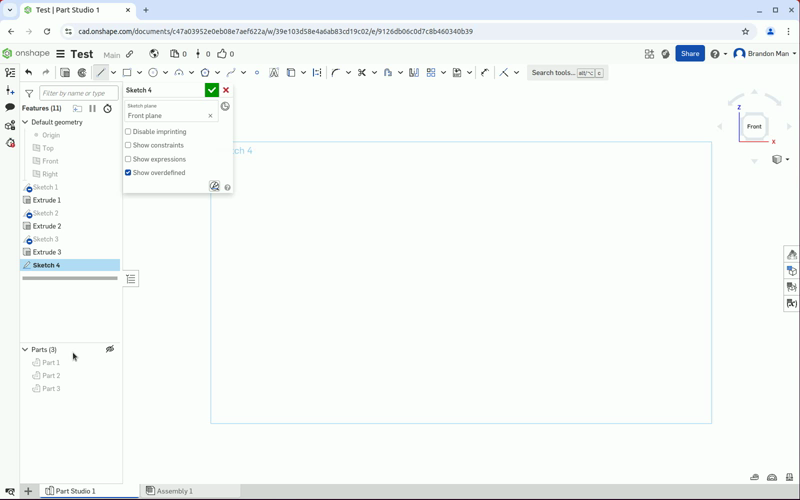
mouse_move(412, 356)
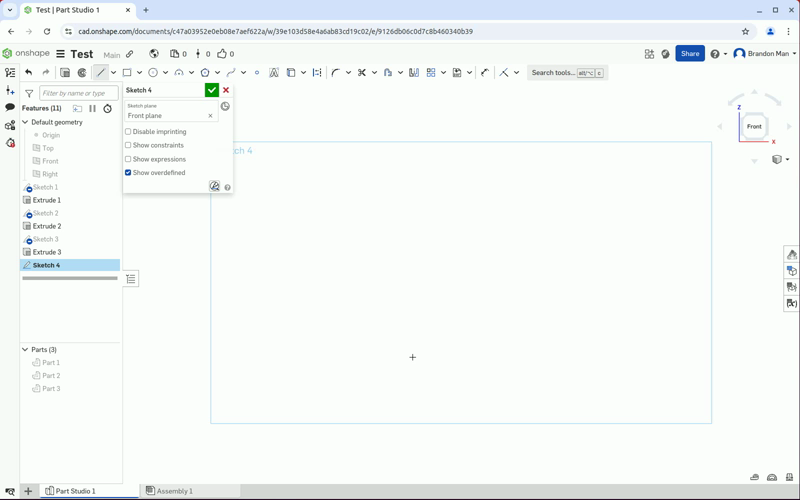
click(412, 356)
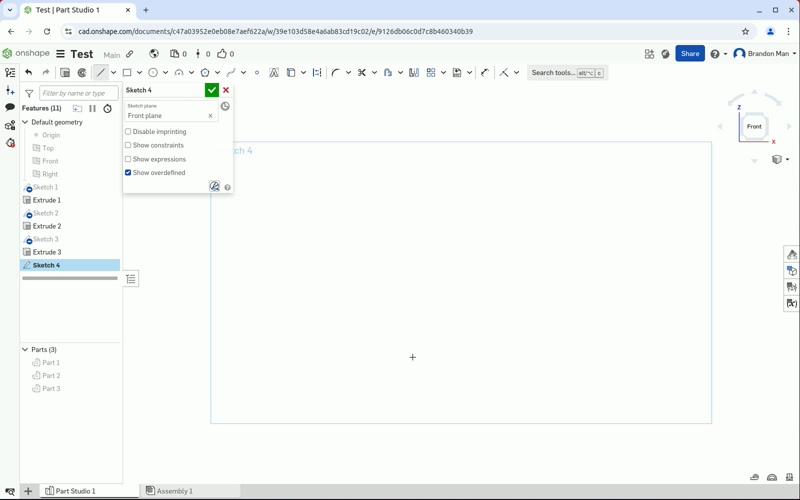
key_up(shift)
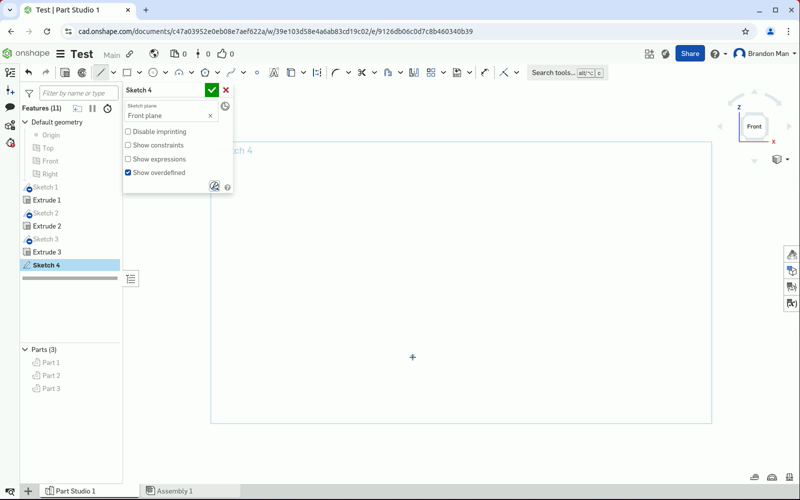
key_down(shift)
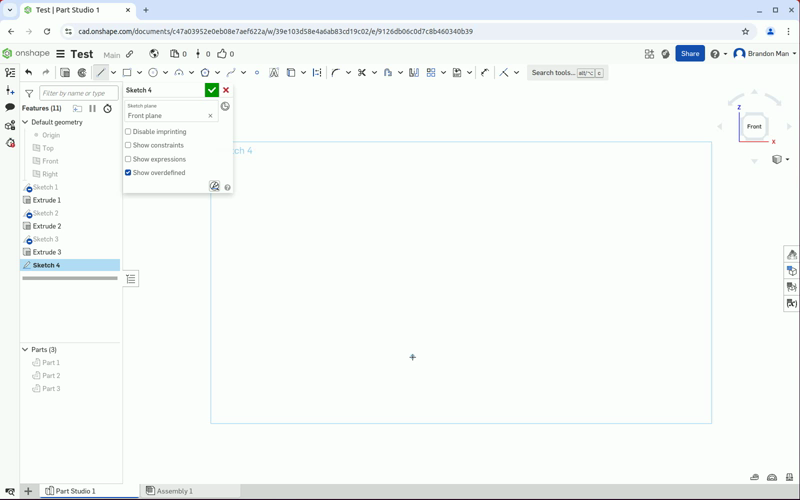
mouse_move(442, 356)
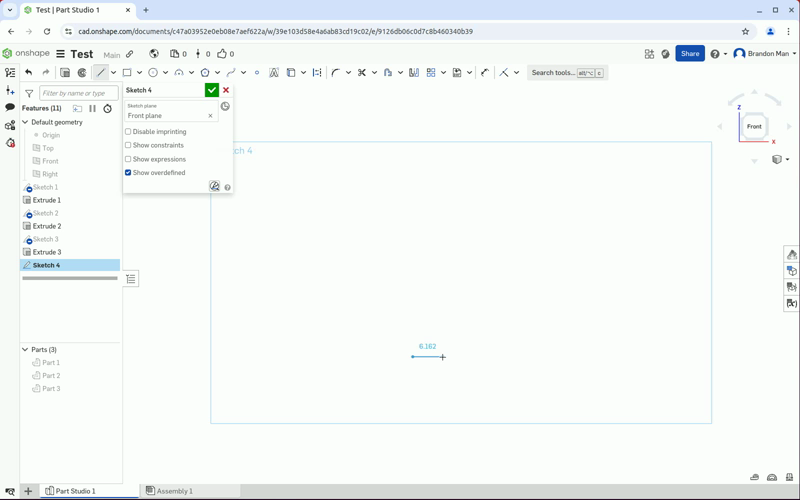
mouse_move(424, 387)
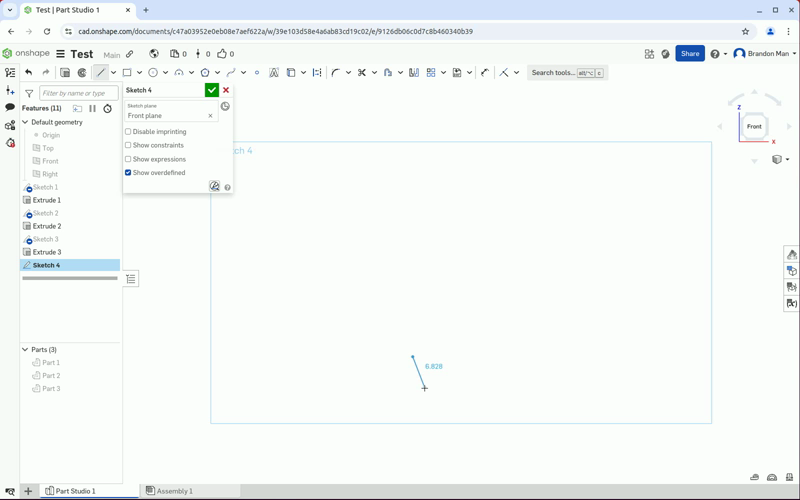
click(424, 387)
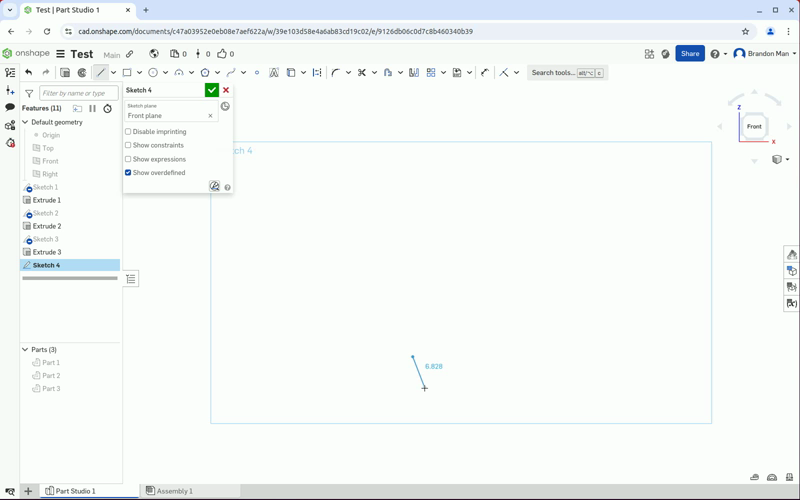
key_up(shift)
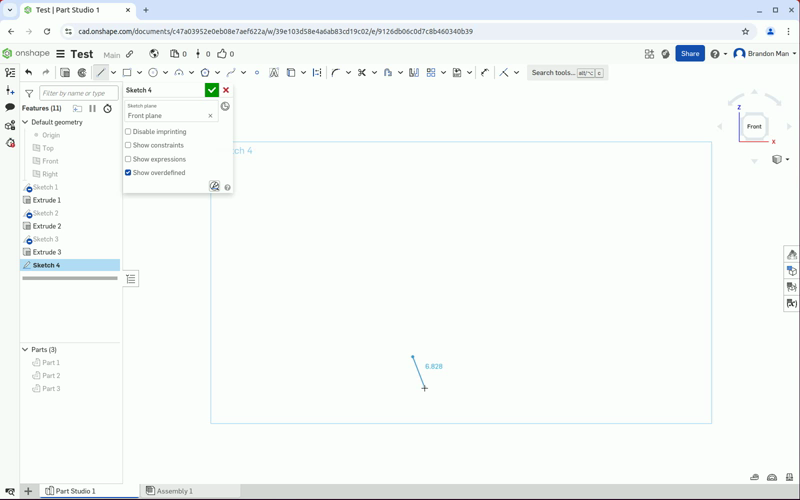
key_down(shift)
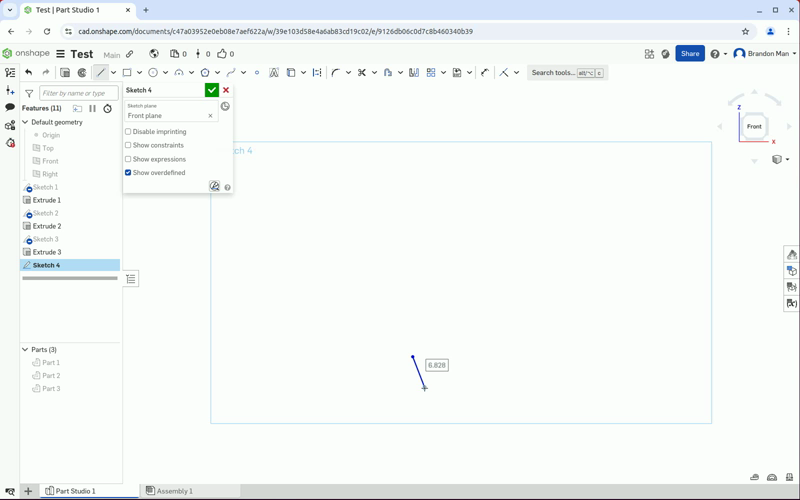
mouse_move(454, 387)
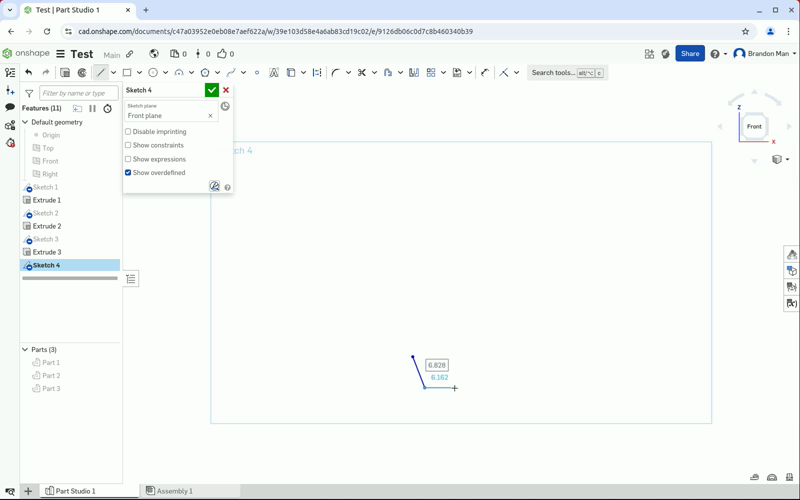
mouse_move(457, 393)
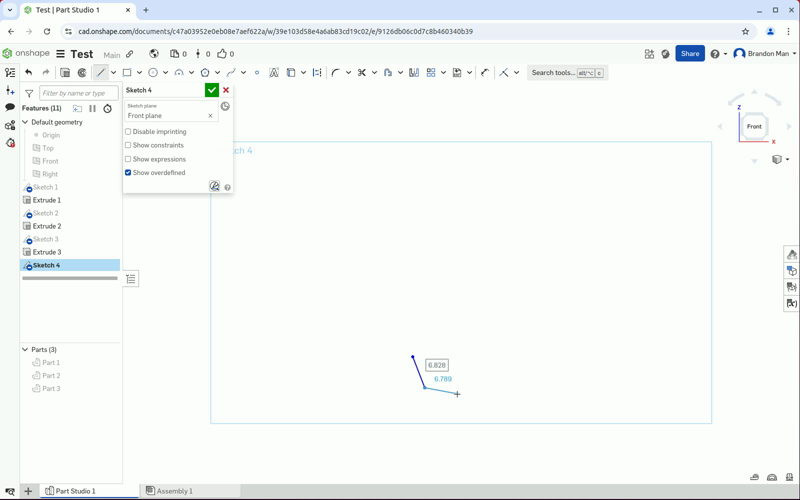
click(457, 393)
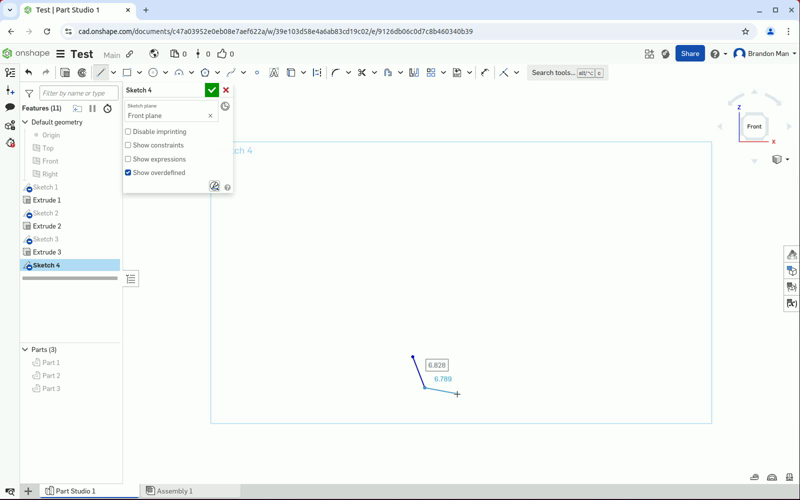
key_up(shift)
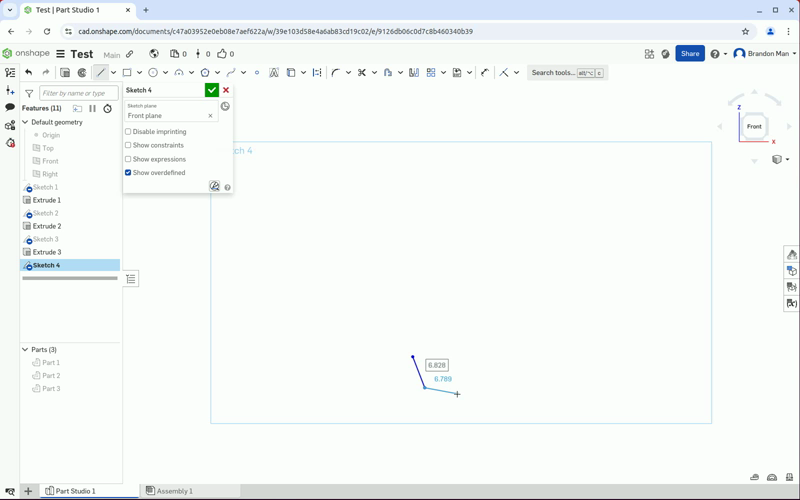
key_down(shift)
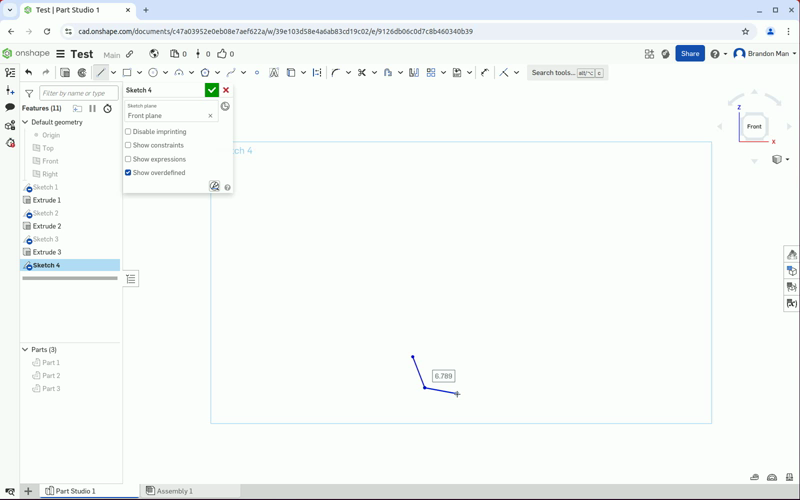
mouse_move(487, 393)
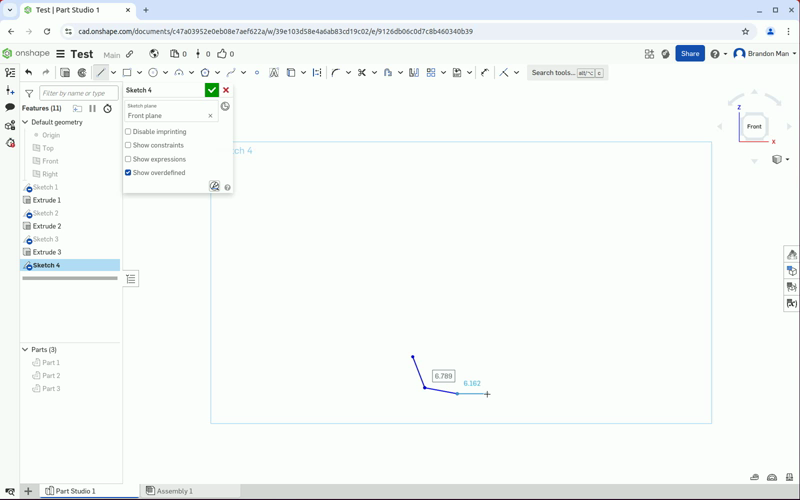
mouse_move(478, 367)
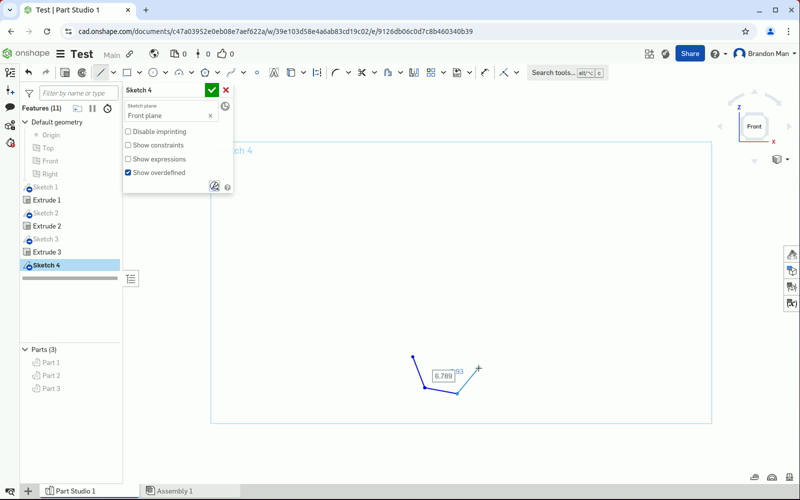
click(478, 367)
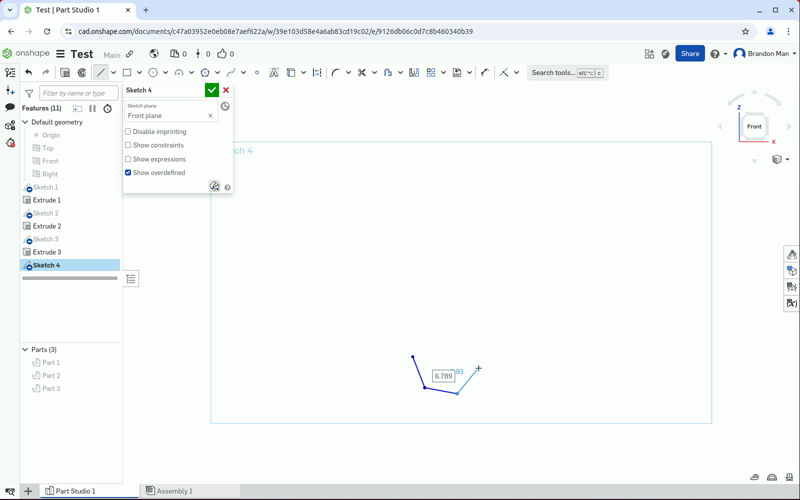
key_up(shift)
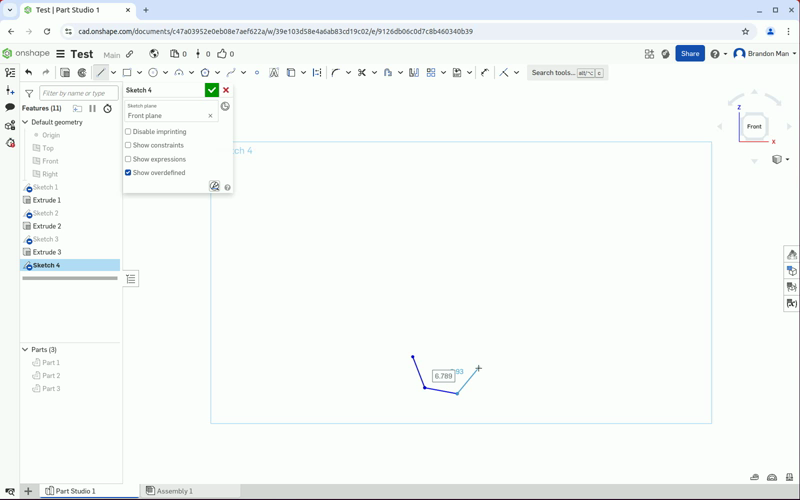
key_down(shift)
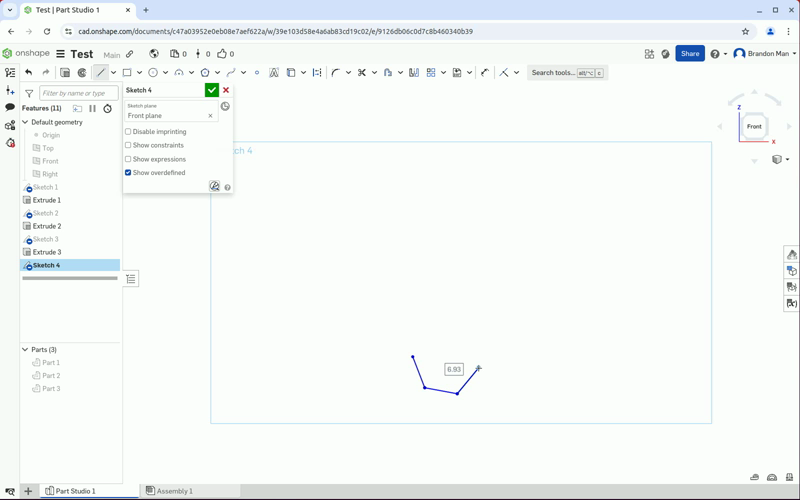
mouse_move(508, 367)
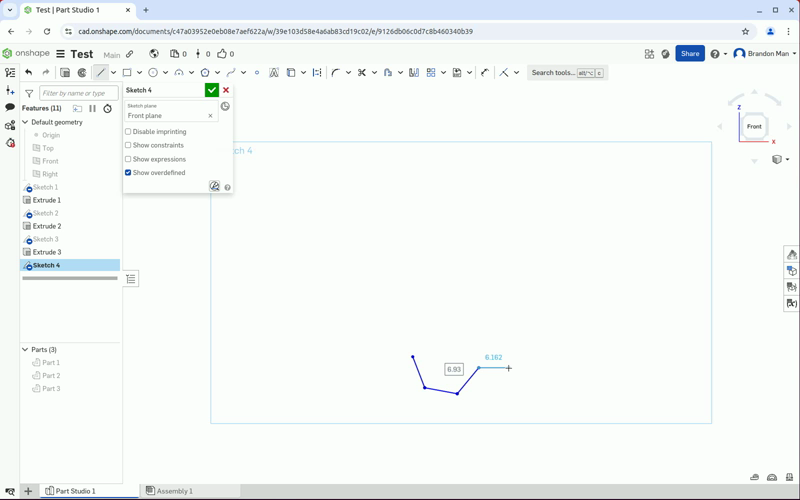
mouse_move(467, 336)
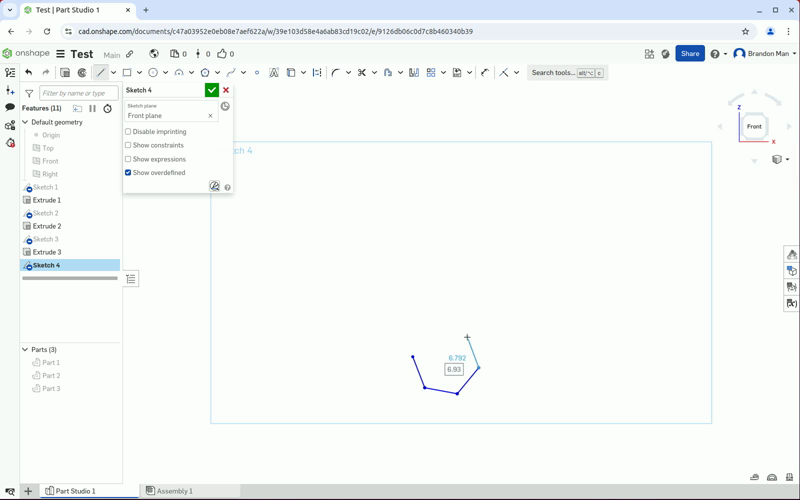
click(467, 336)
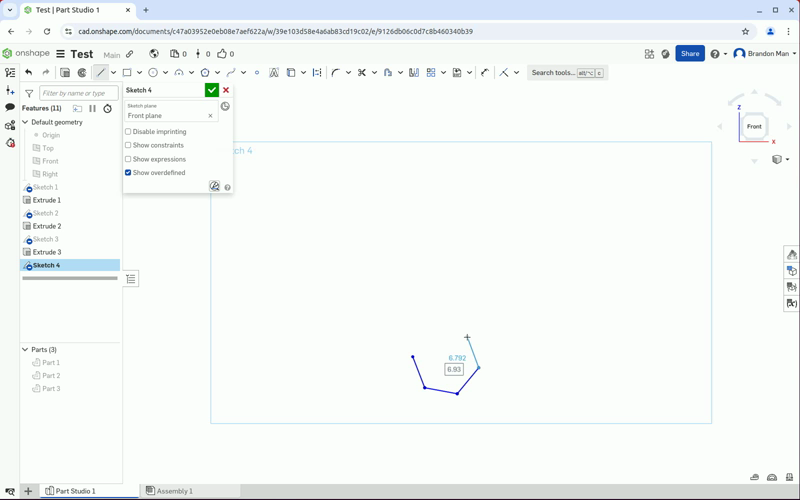
key_up(shift)
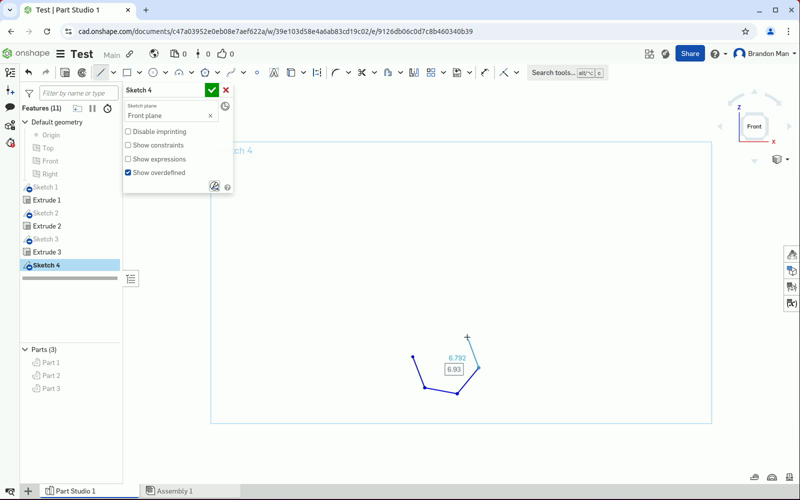
key_down(shift)
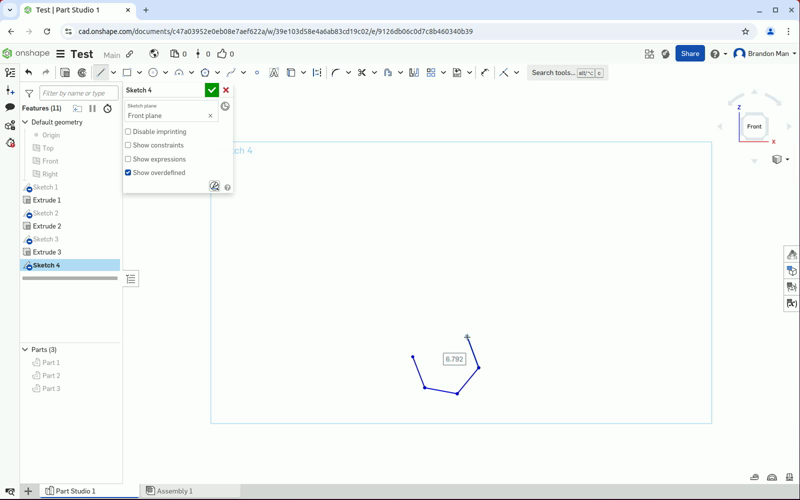
mouse_move(497, 336)
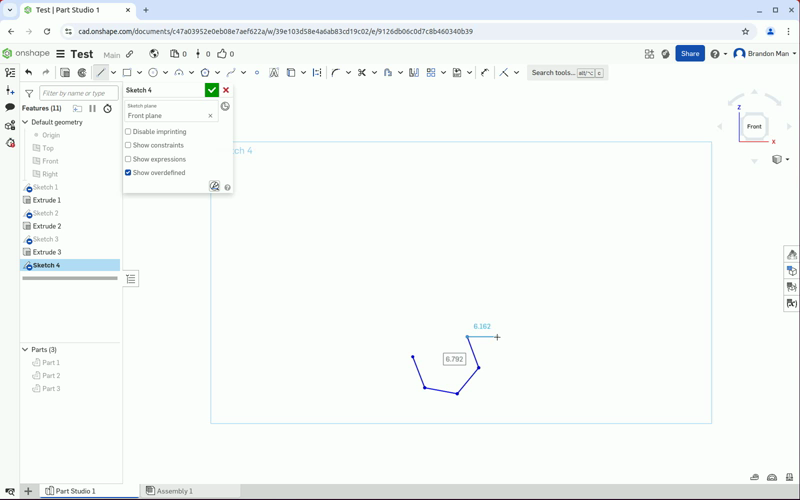
mouse_move(434, 330)
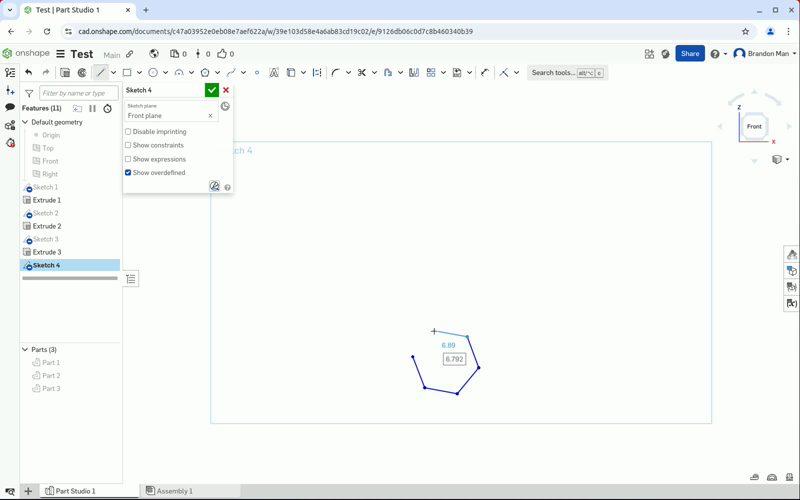
click(434, 330)
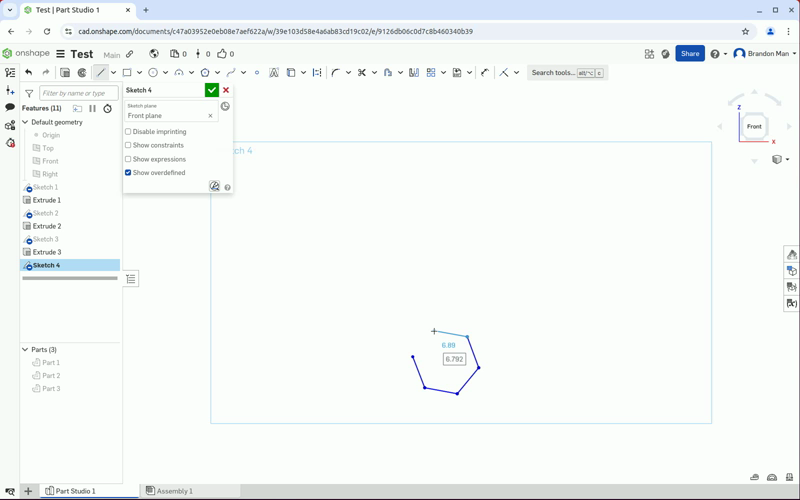
key_up(shift)
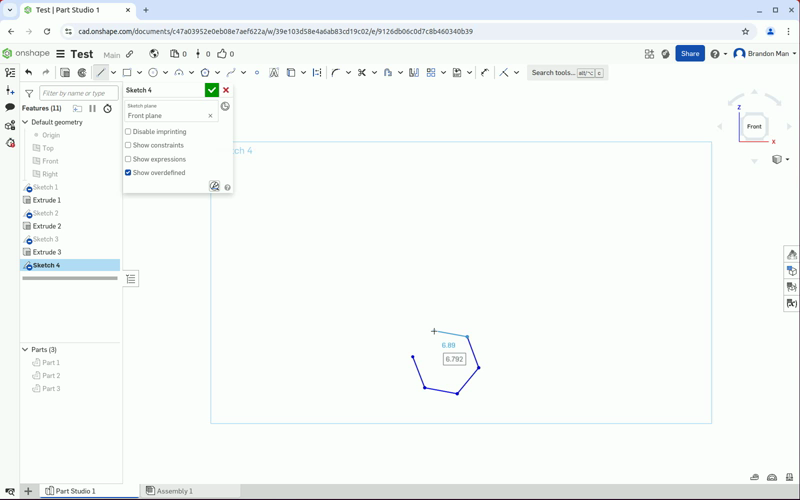
mouse_move(464, 330)
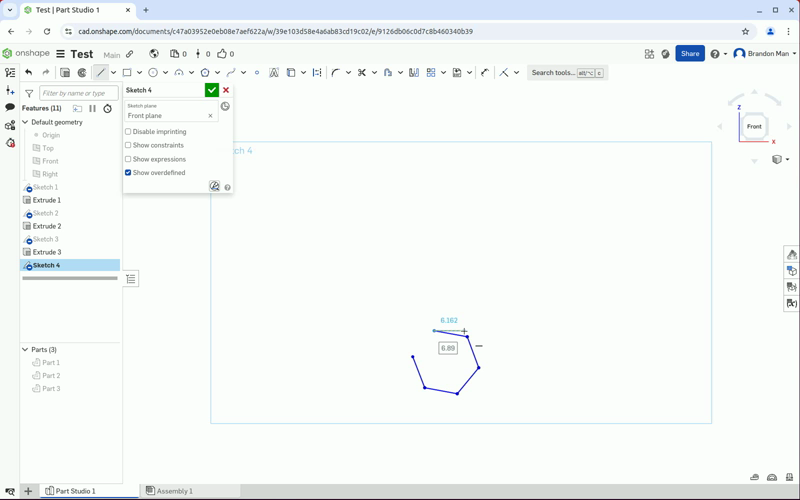
key_down(shift)
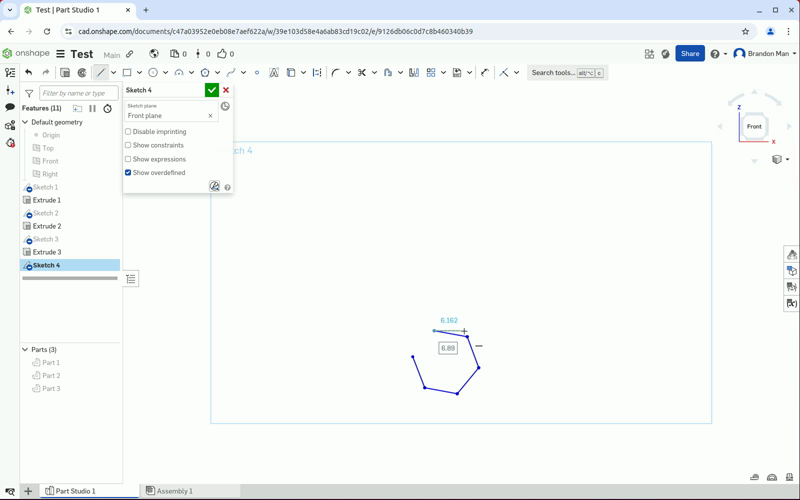
mouse_move(412, 356)
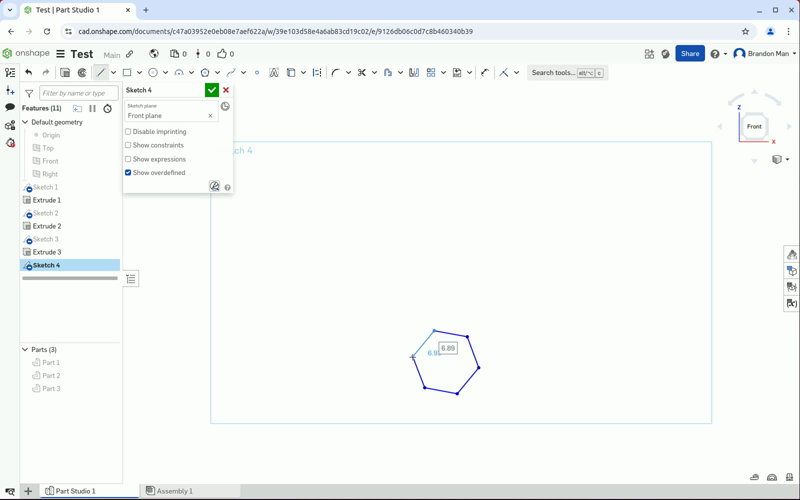
key_up(shift)
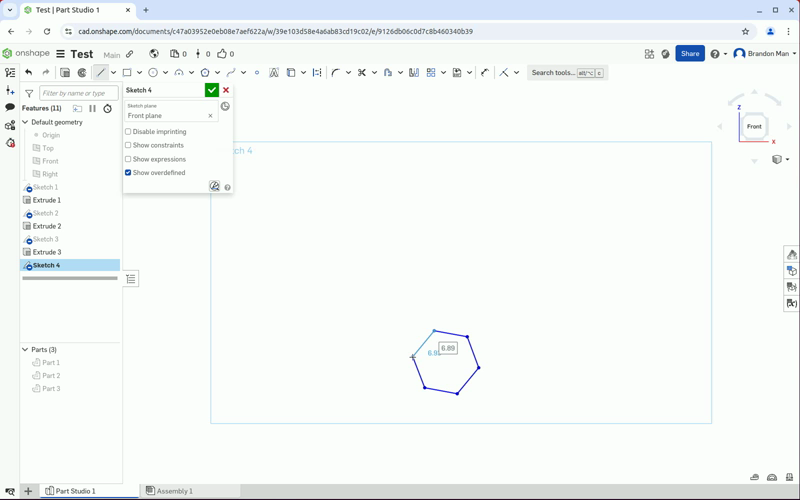
click(412, 356)
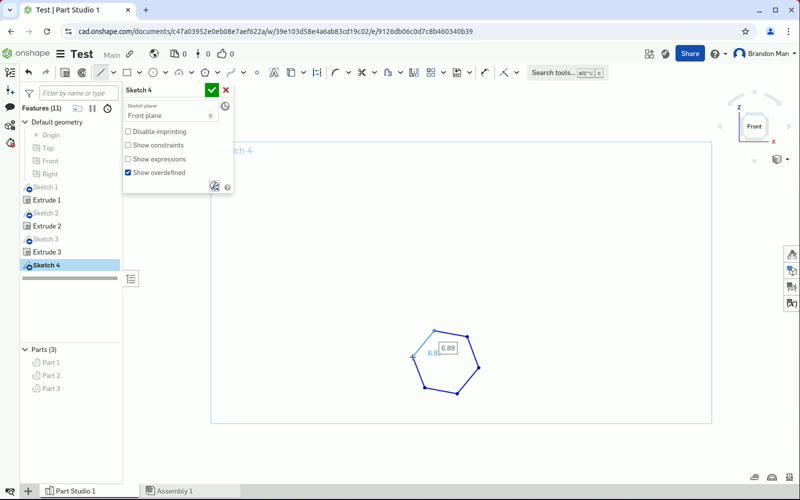
key(esc)
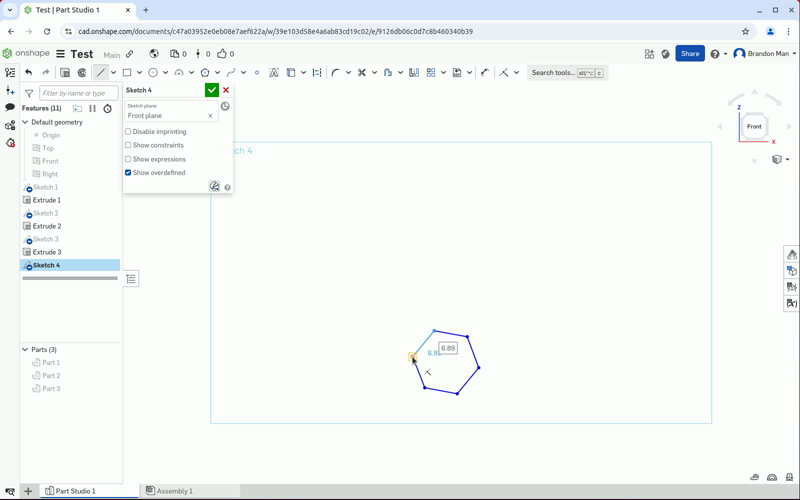
mouse_move(432, 351)
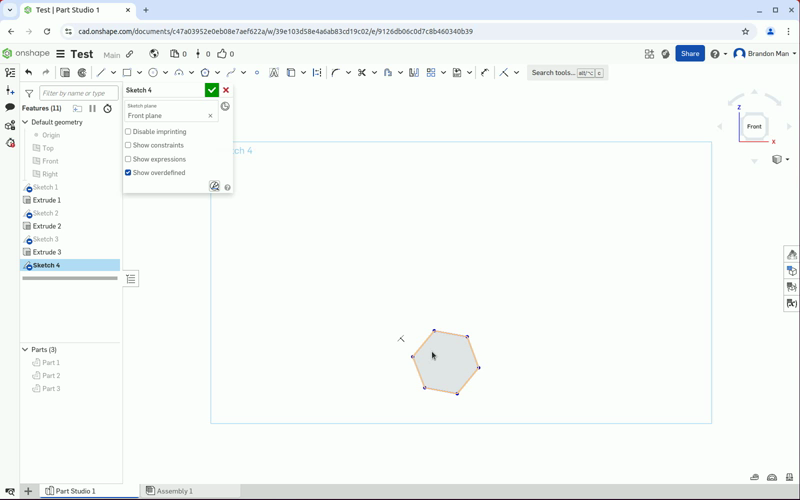
click(432, 351)
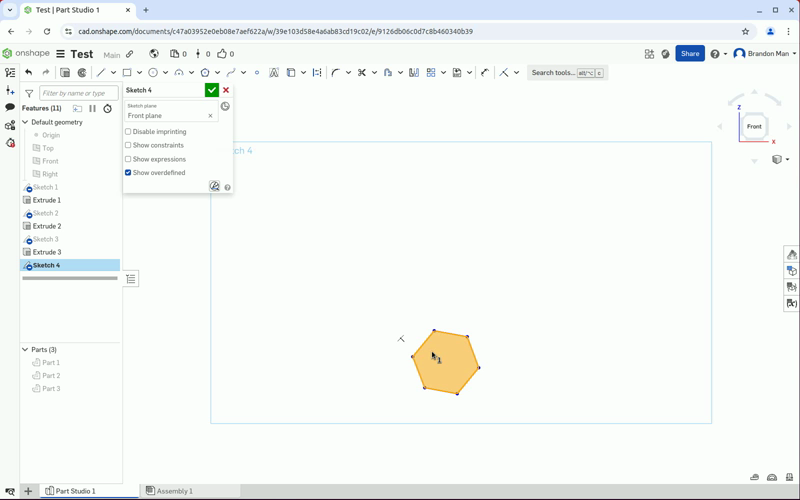
mouse_move(73, 352)
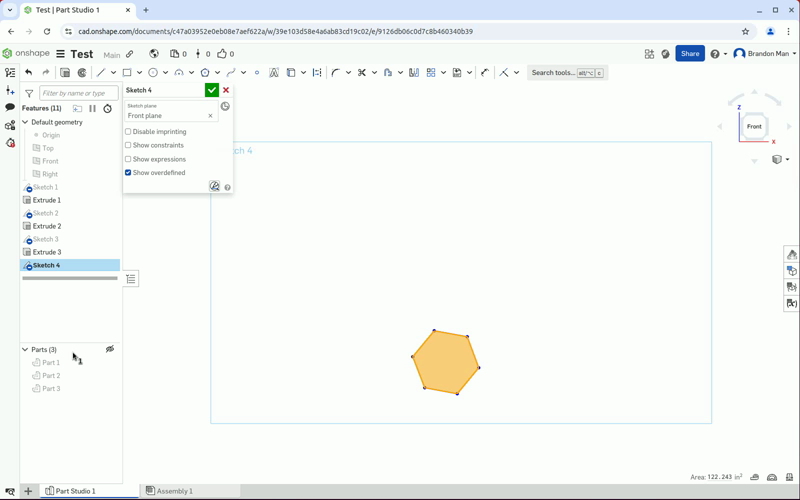
key(shift+y)
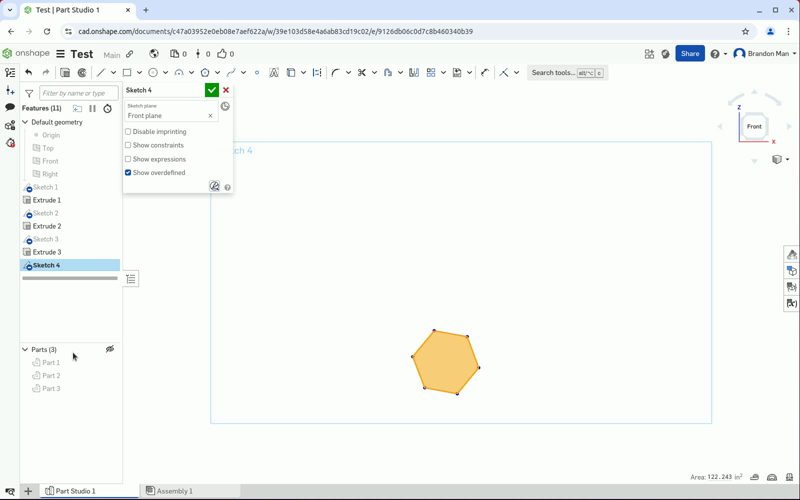
key(shift+e)
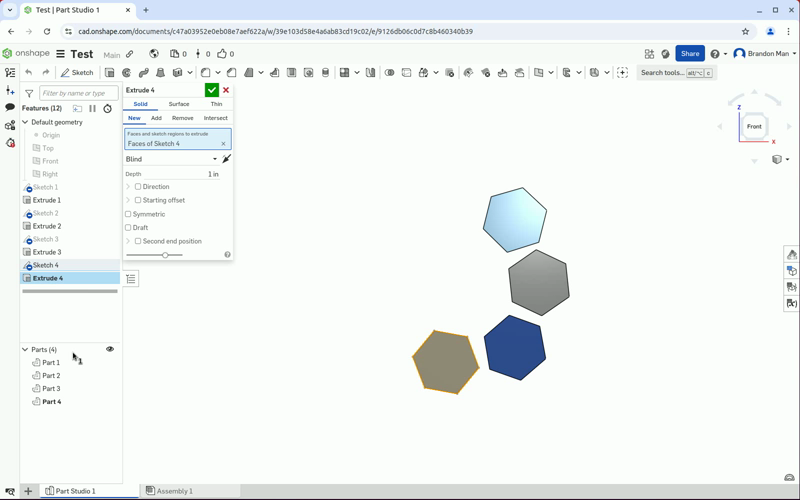
mouse_move(143, 106)
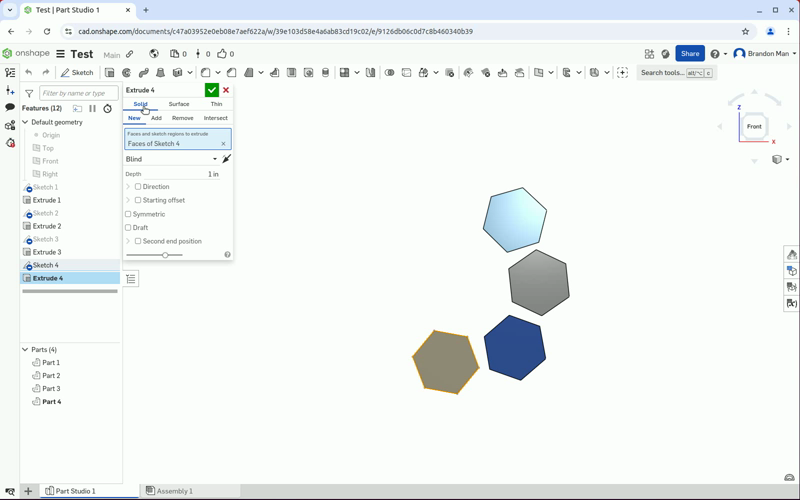
click(143, 106)
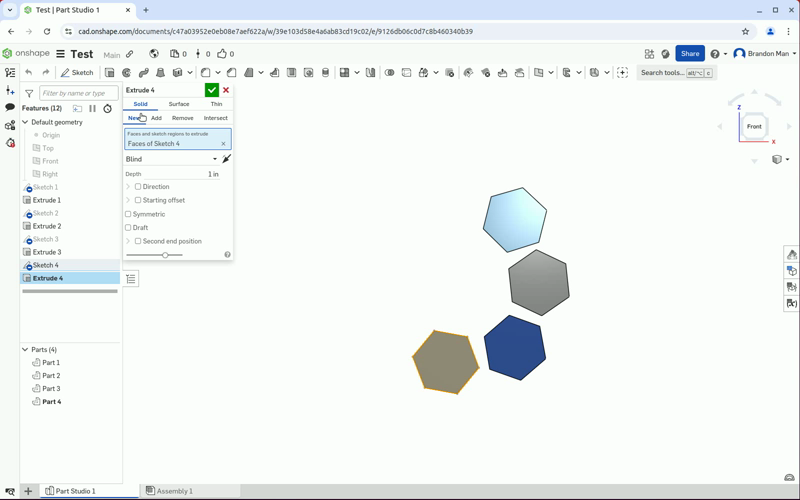
mouse_move(137, 120)
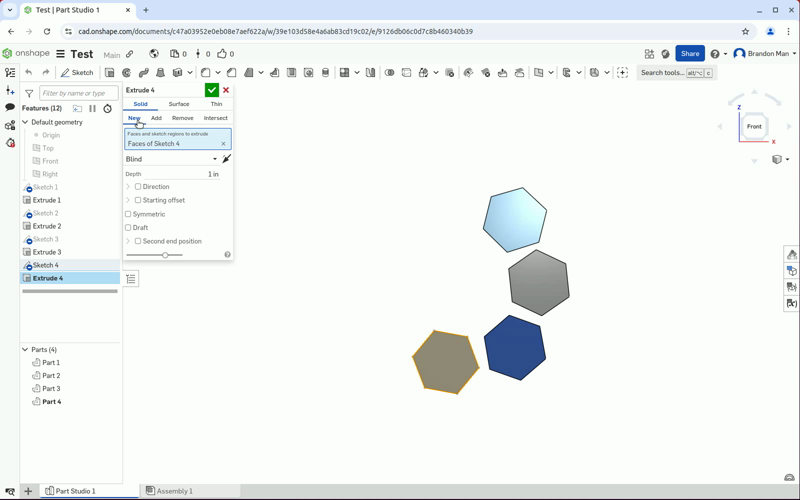
click(137, 120)
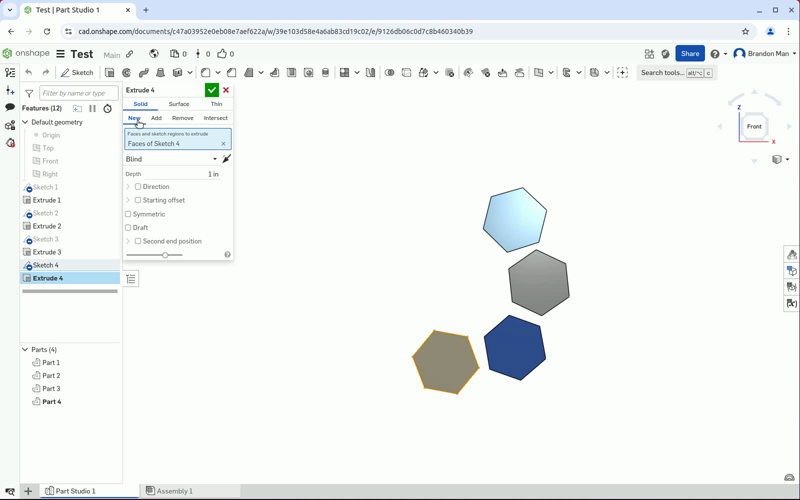
key(tab, 4)
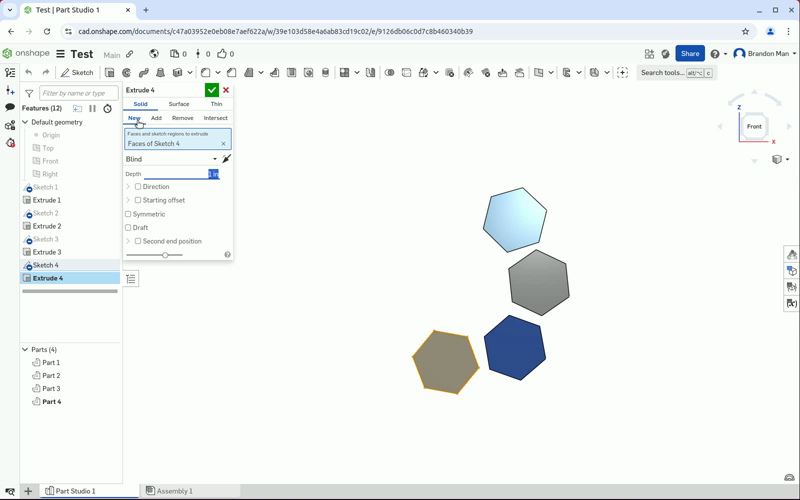
text(5.777)
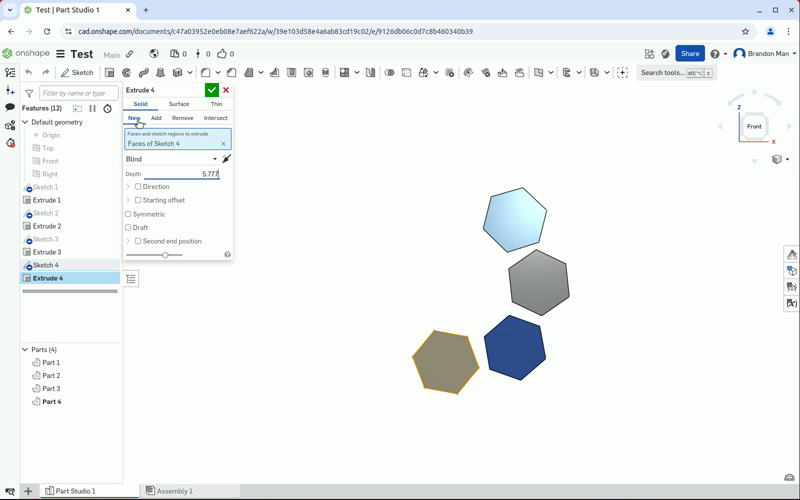
key(enter)
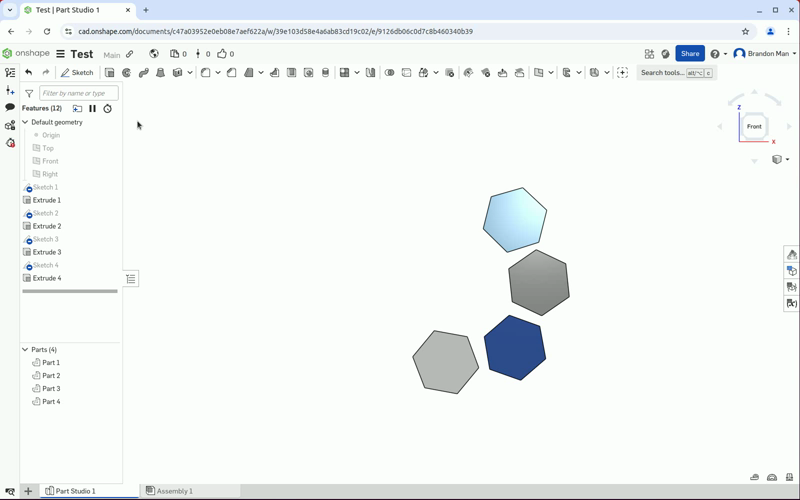
key(shift+h)
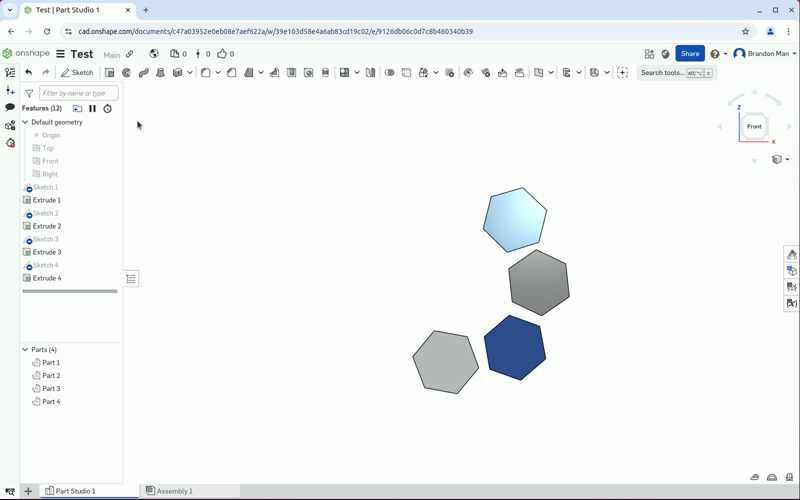
key(shift+h)
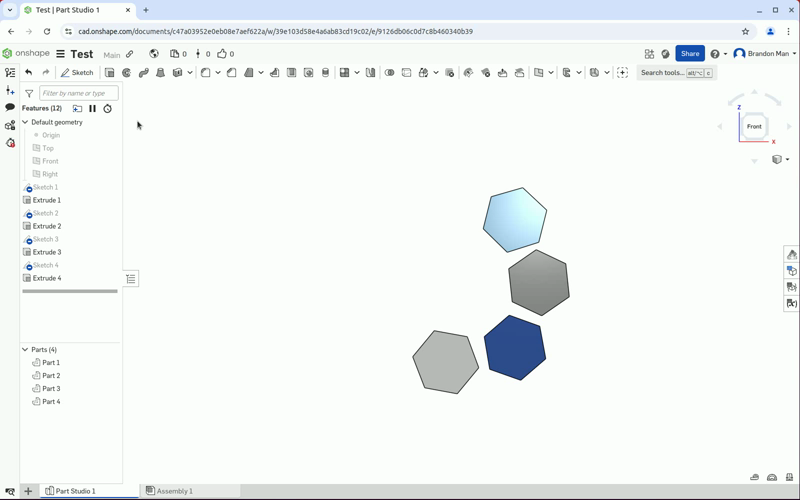
mouse_move(73, 189)
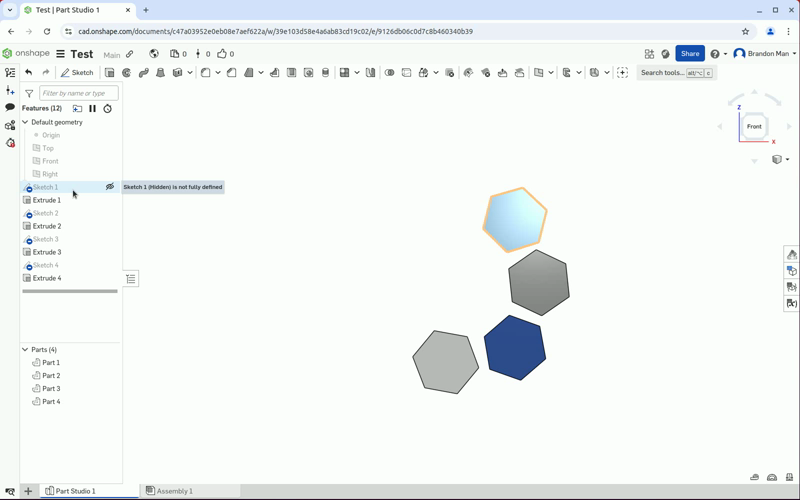
click(73, 189)
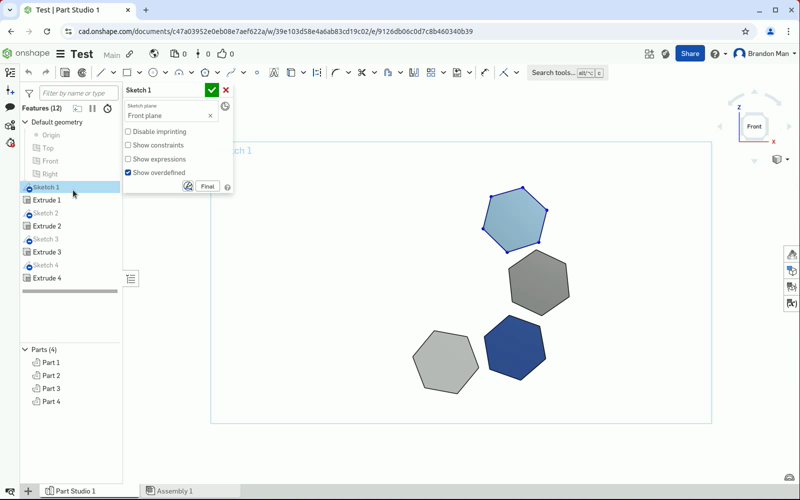
mouse_move(229, 92)
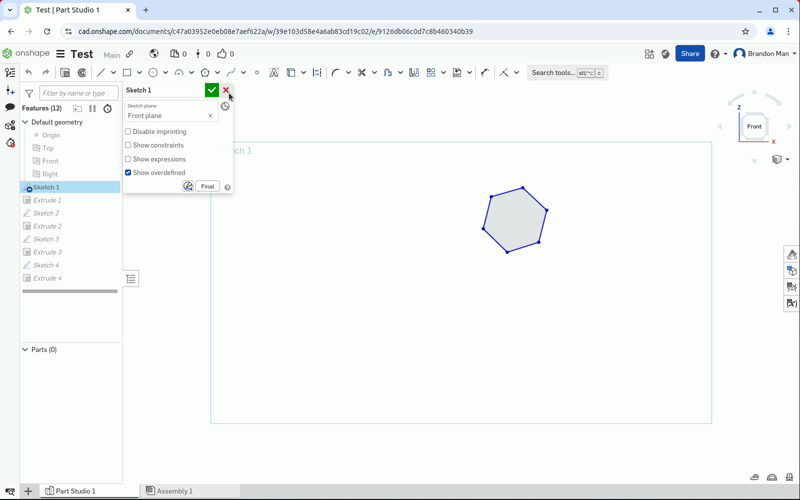
click(229, 92)
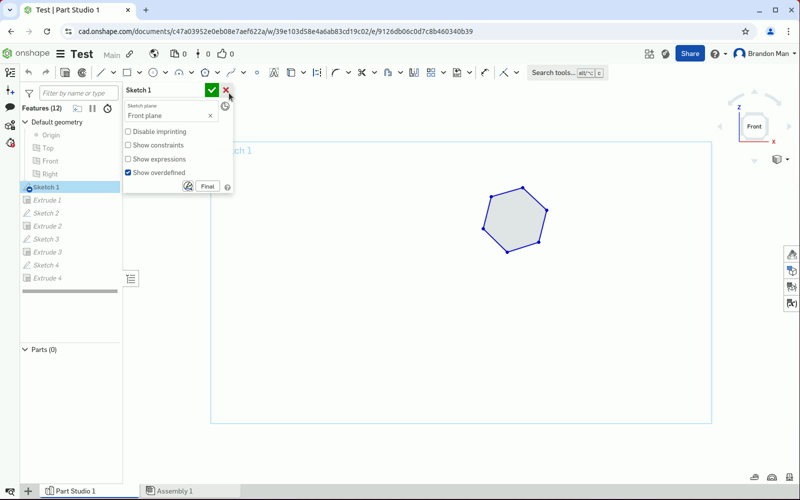
key(shift+s)
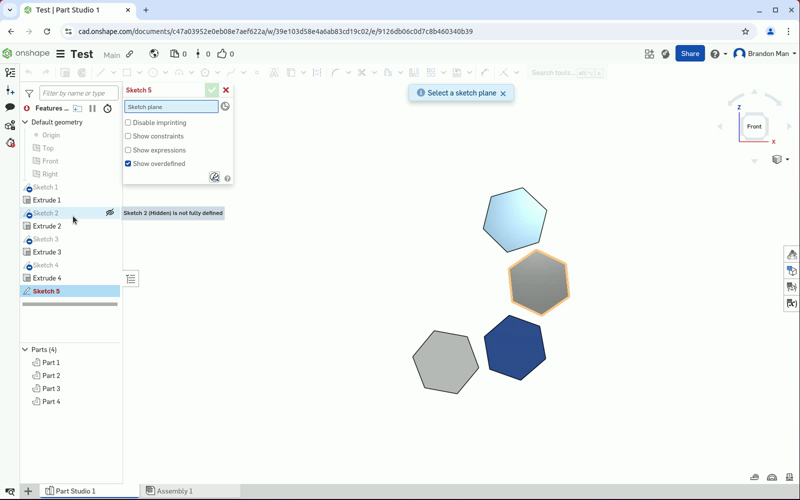
scroll(3)
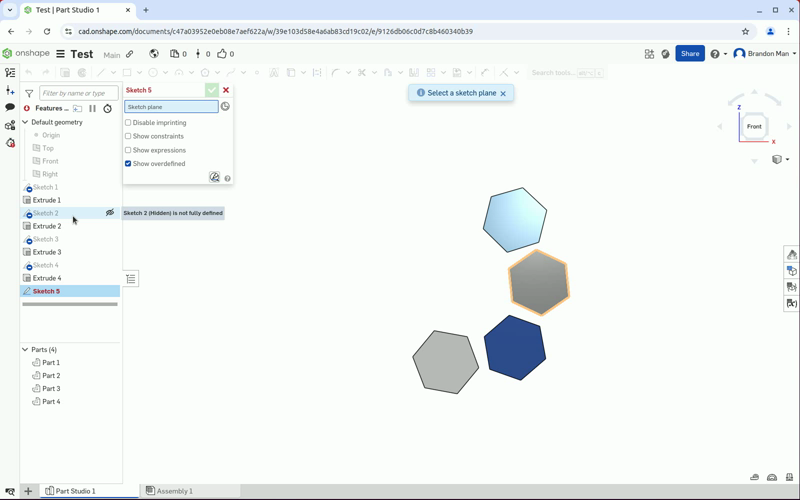
mouse_move(73, 163)
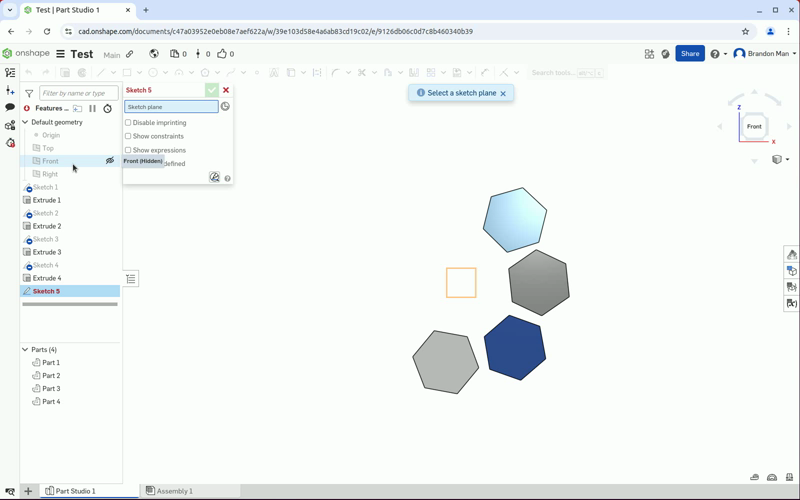
click(73, 163)
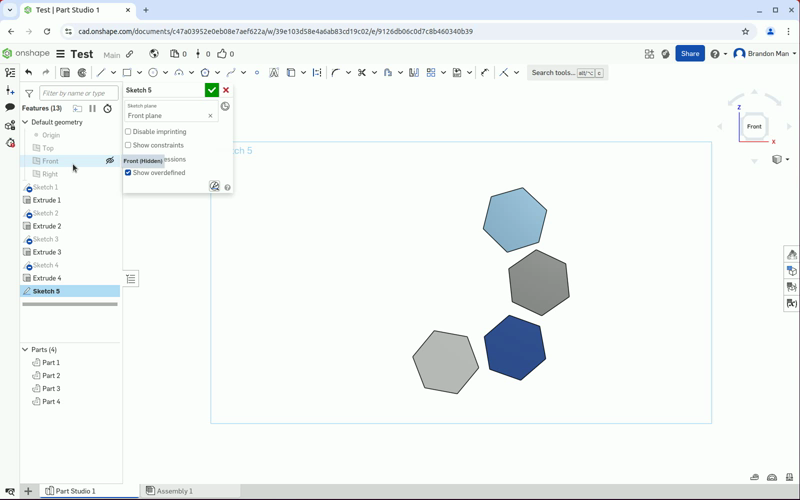
mouse_move(73, 352)
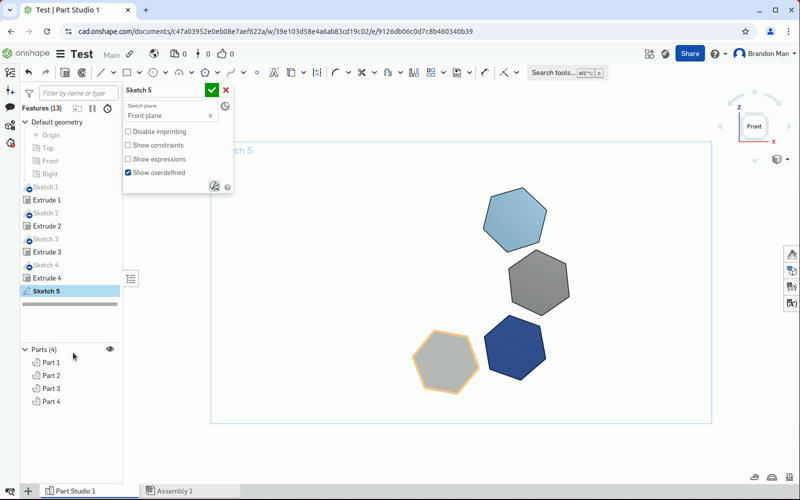
key(y)
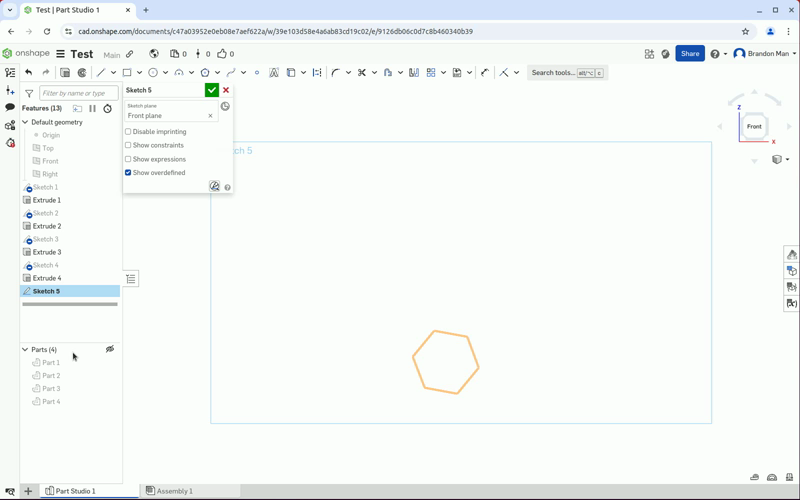
key(l)
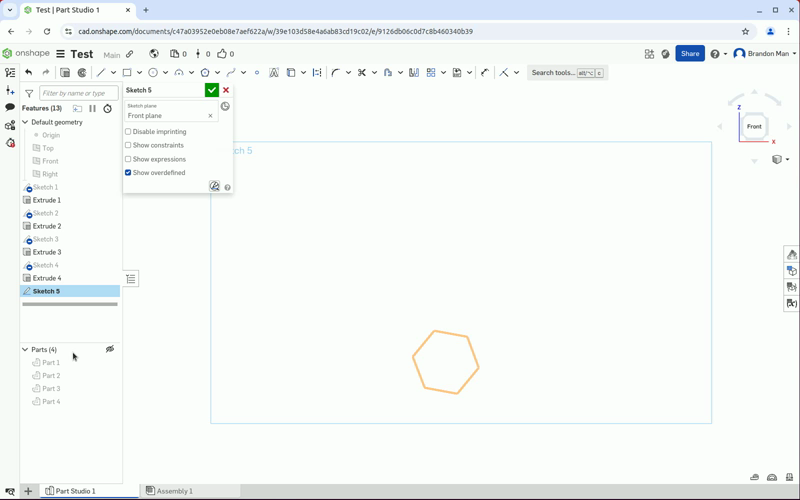
key_down(shift)
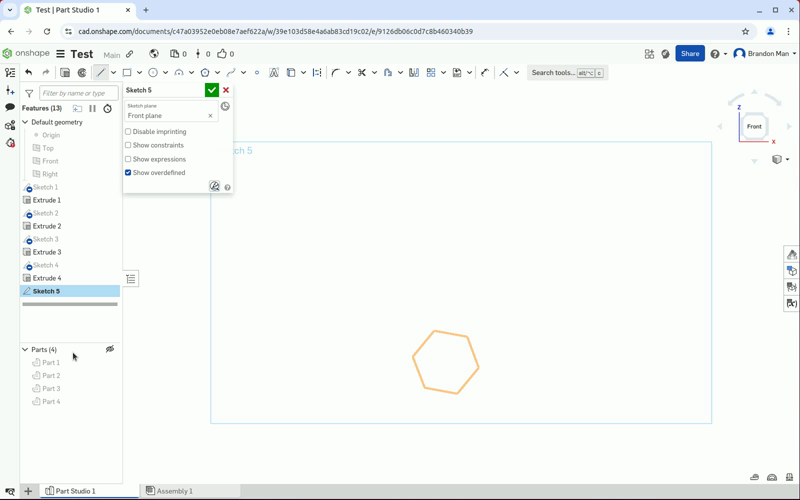
mouse_move(352, 311)
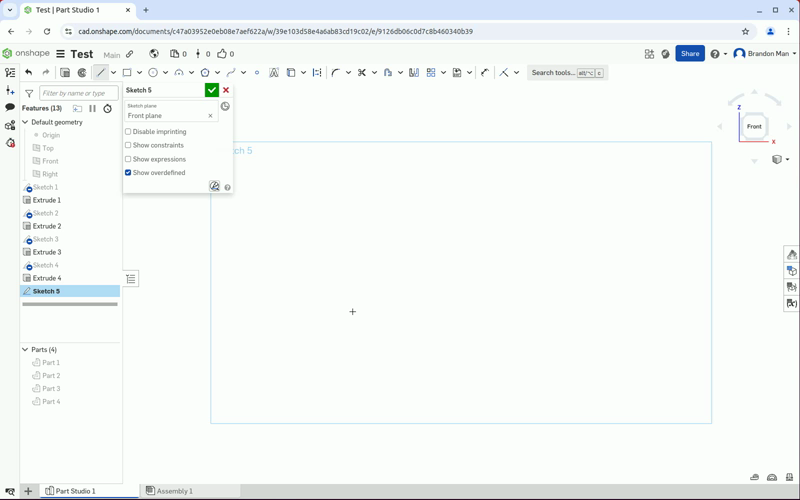
click(352, 311)
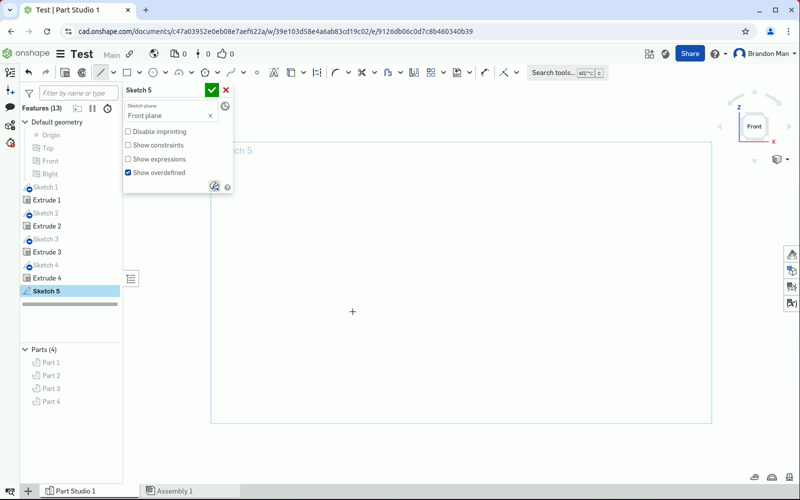
key_up(shift)
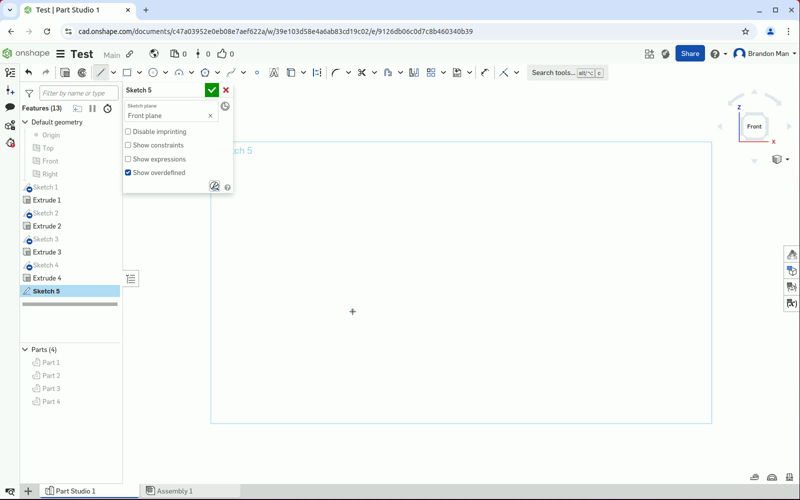
key_down(shift)
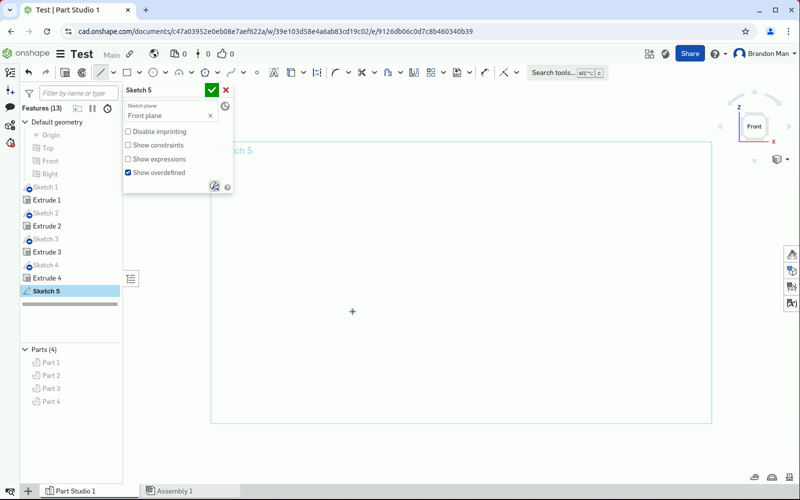
mouse_move(382, 311)
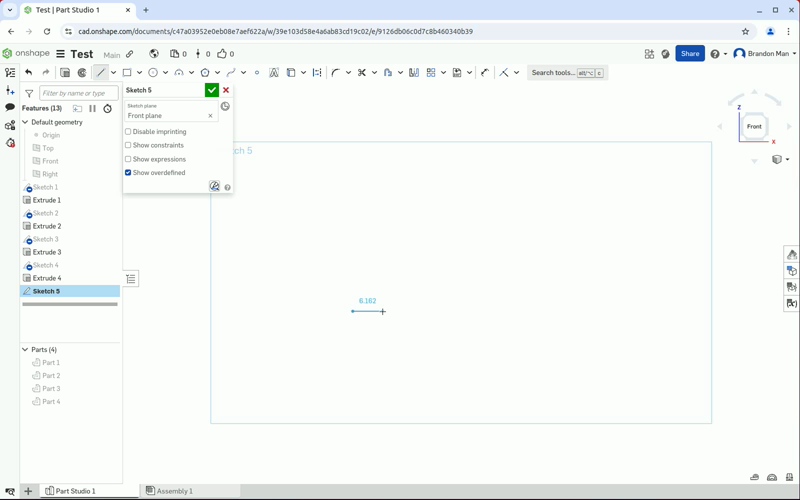
mouse_move(364, 342)
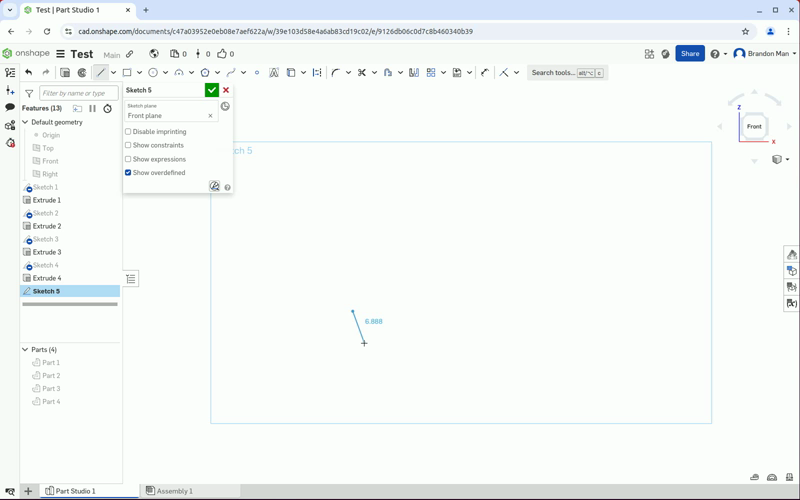
click(364, 342)
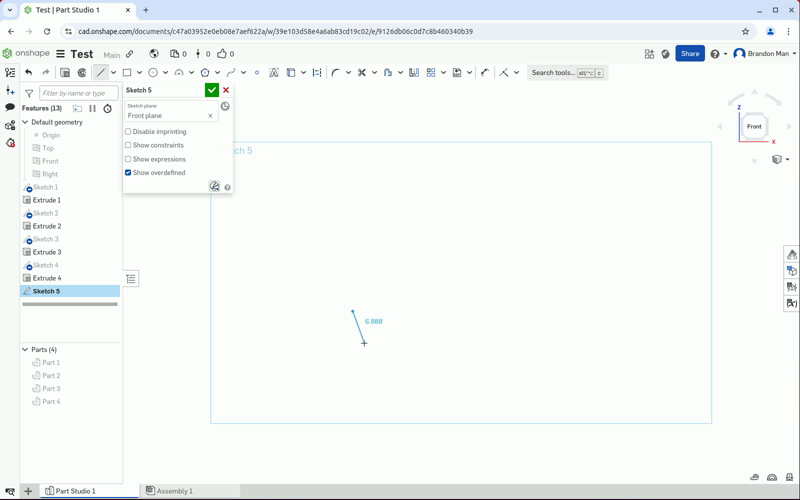
key_up(shift)
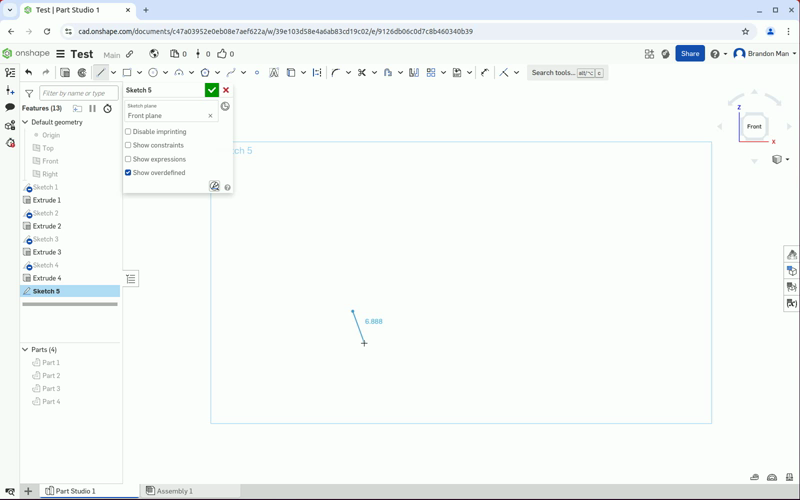
key_down(shift)
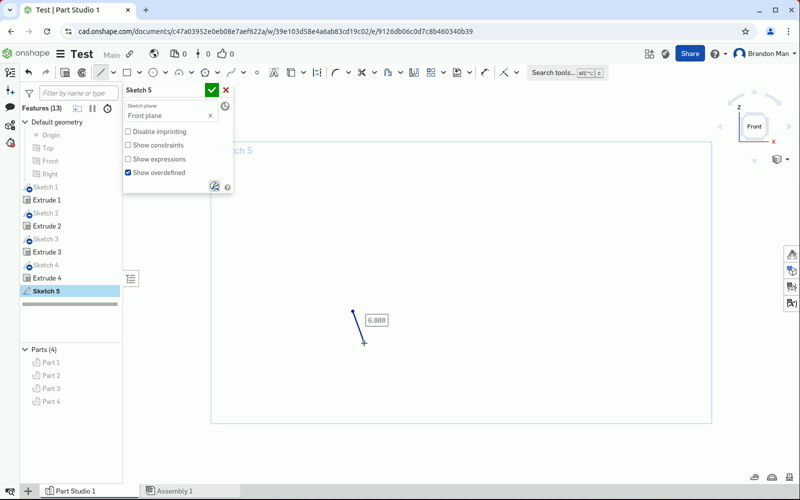
mouse_move(394, 342)
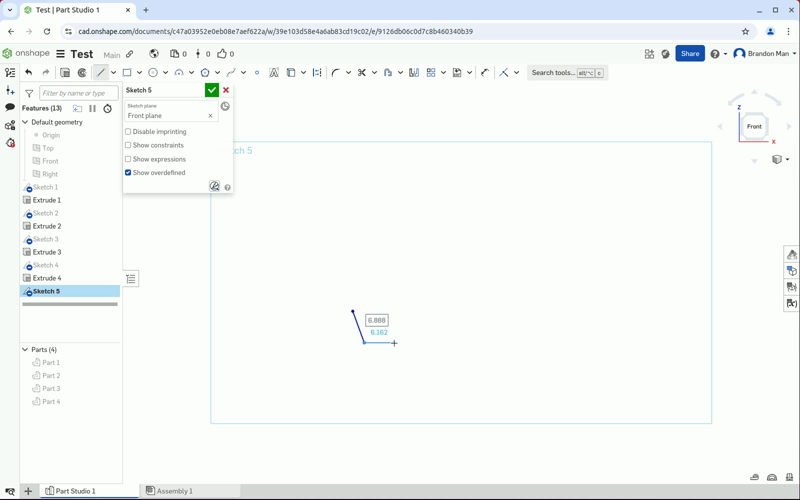
mouse_move(398, 349)
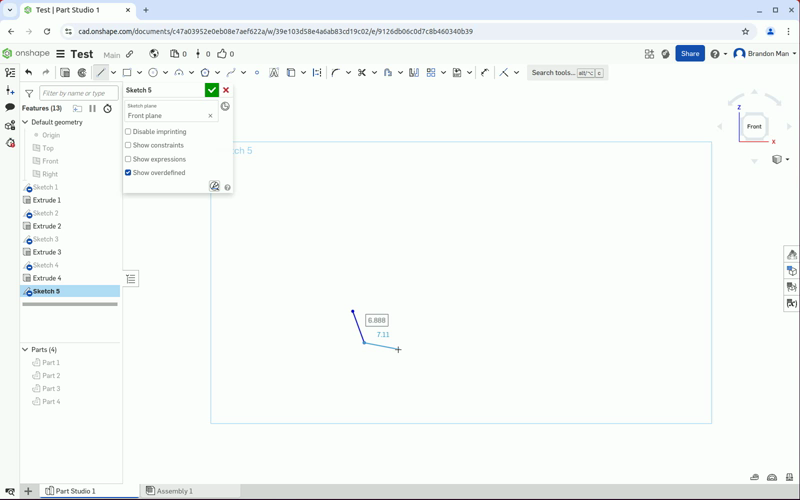
click(398, 349)
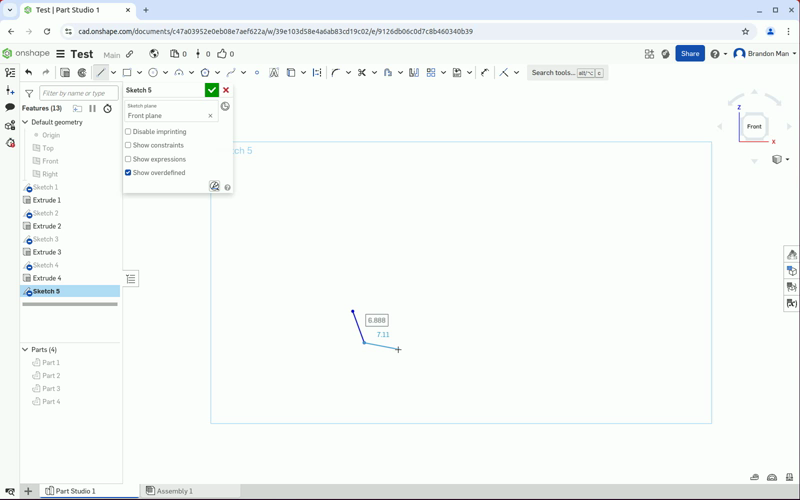
key_up(shift)
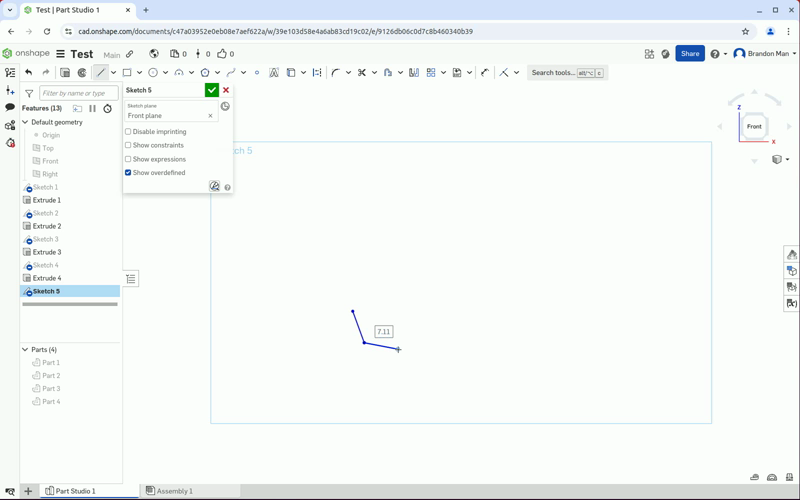
key_down(shift)
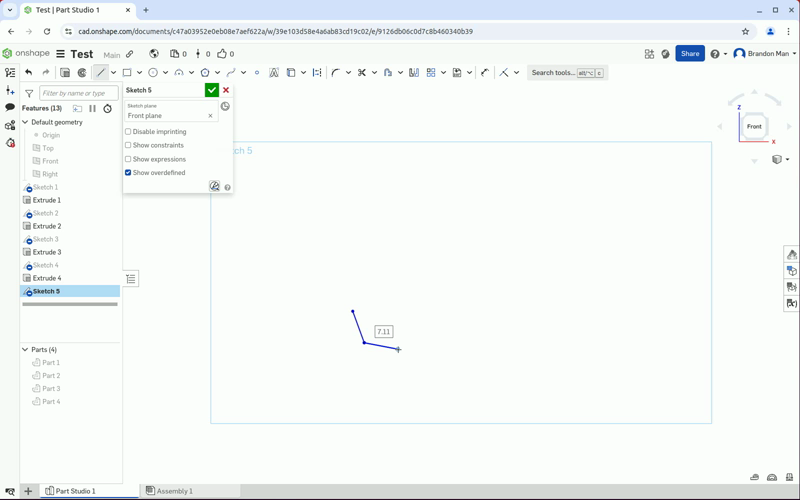
mouse_move(428, 349)
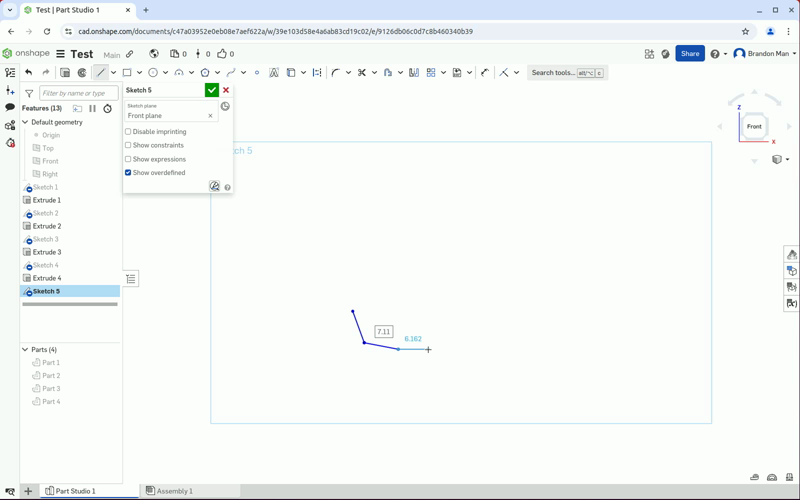
mouse_move(420, 323)
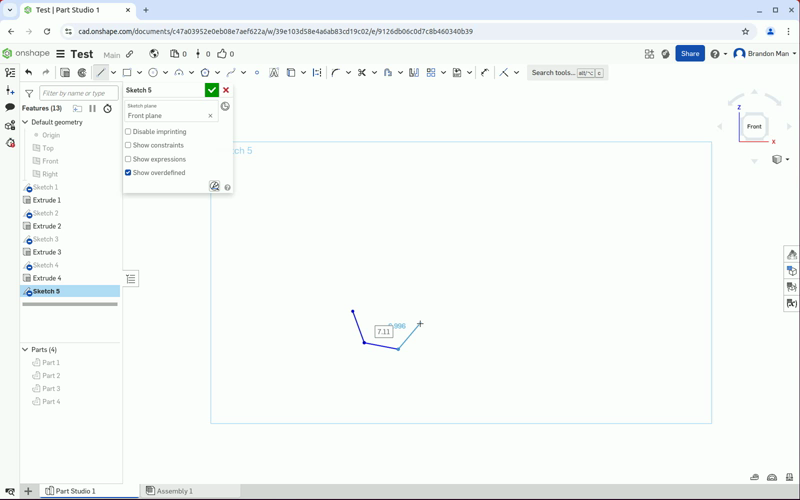
click(420, 323)
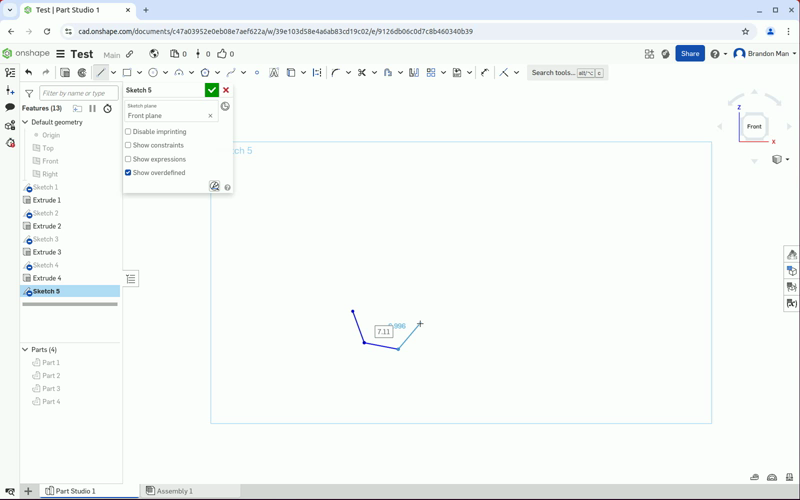
key_up(shift)
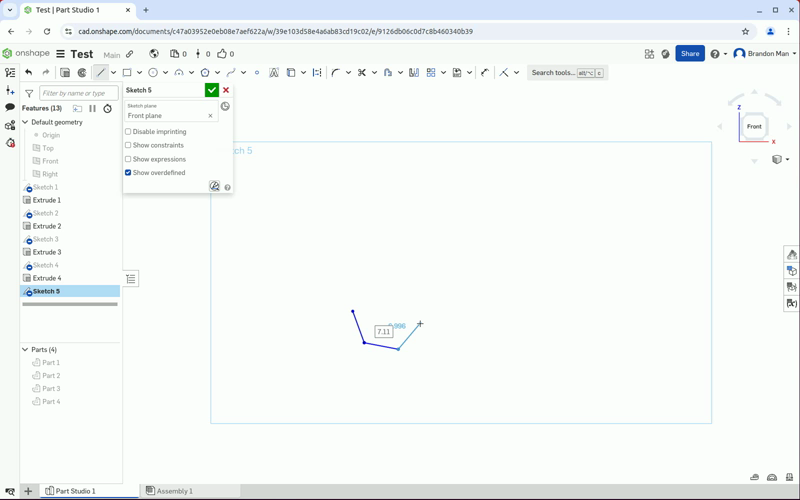
key_down(shift)
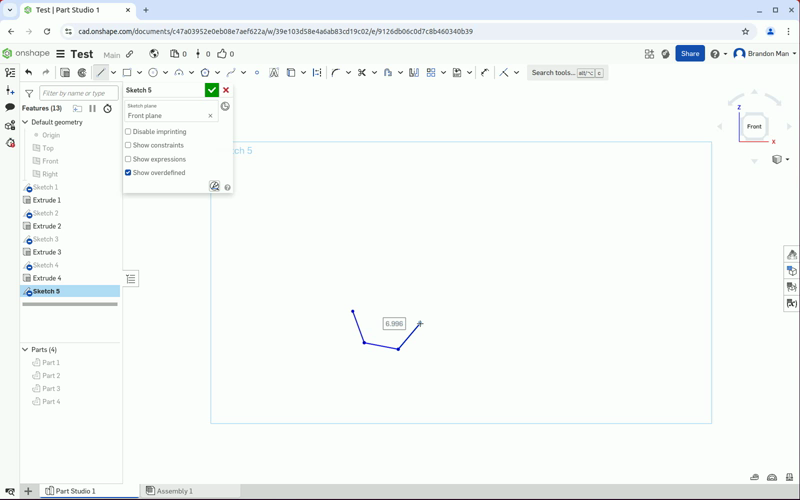
mouse_move(450, 323)
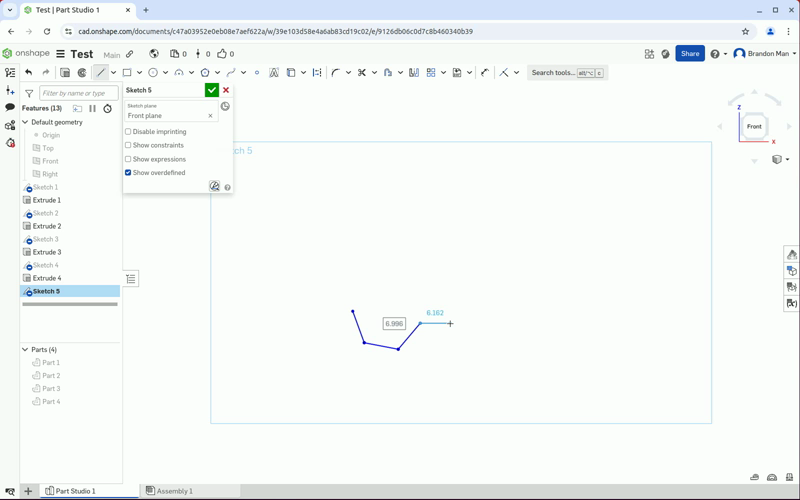
mouse_move(408, 291)
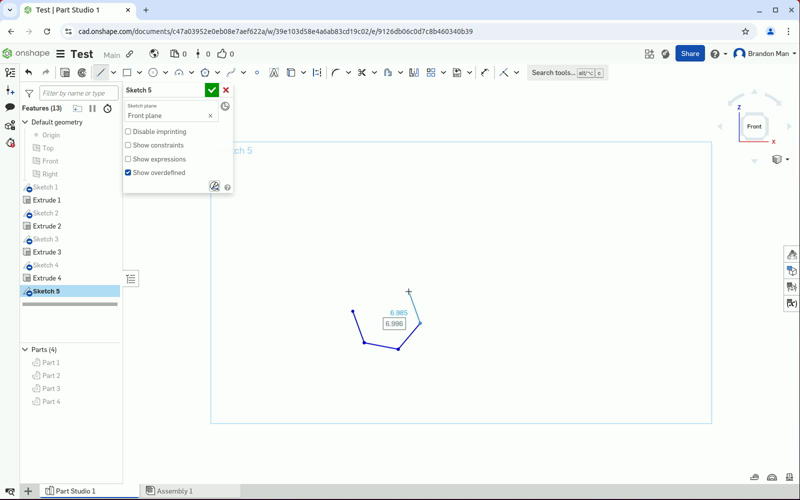
click(408, 291)
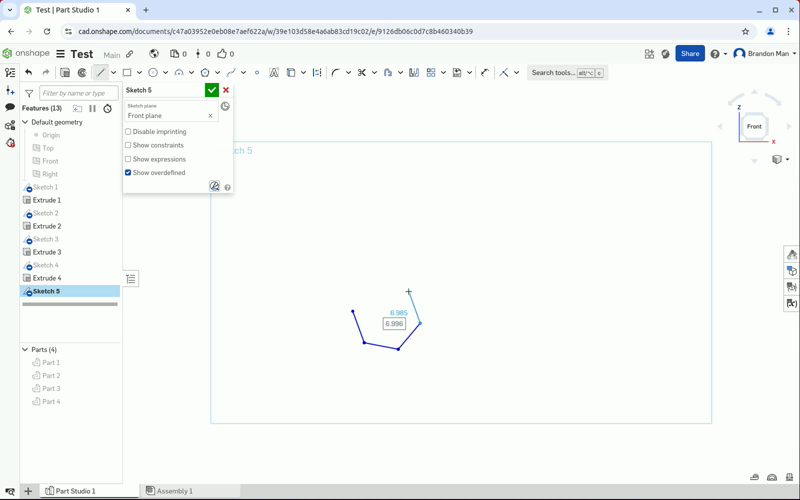
key_up(shift)
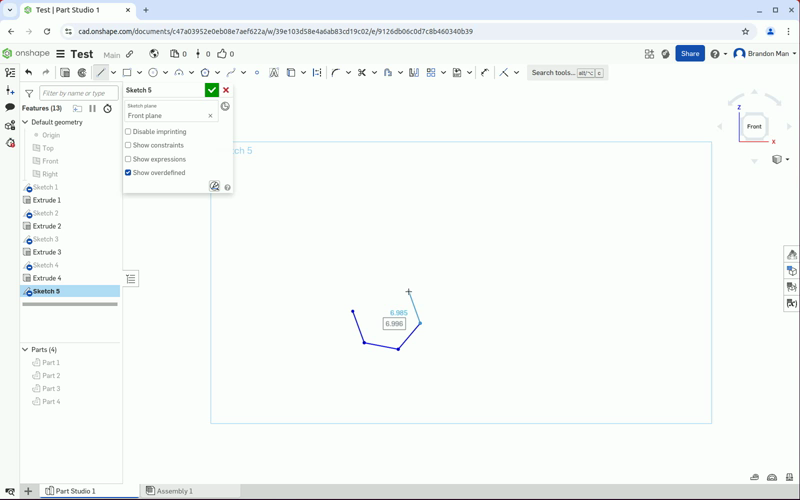
key_down(shift)
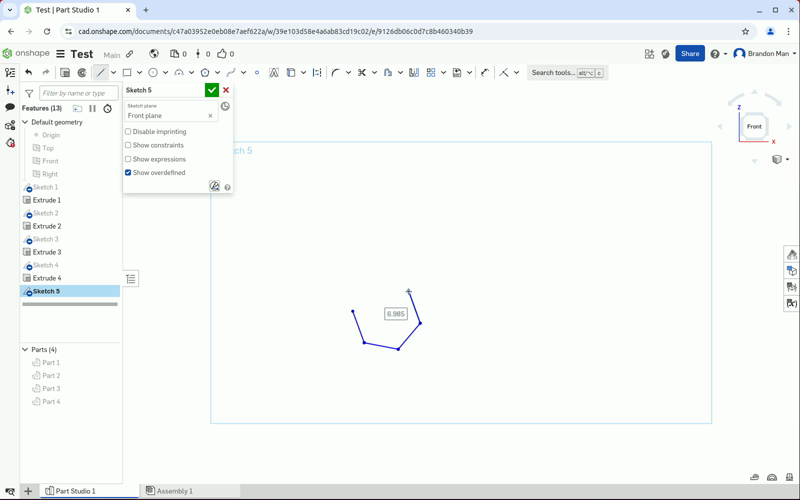
mouse_move(438, 291)
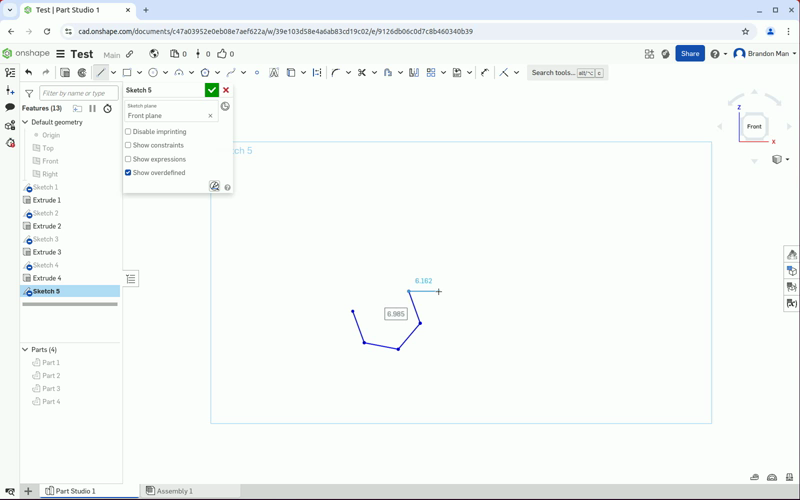
mouse_move(374, 285)
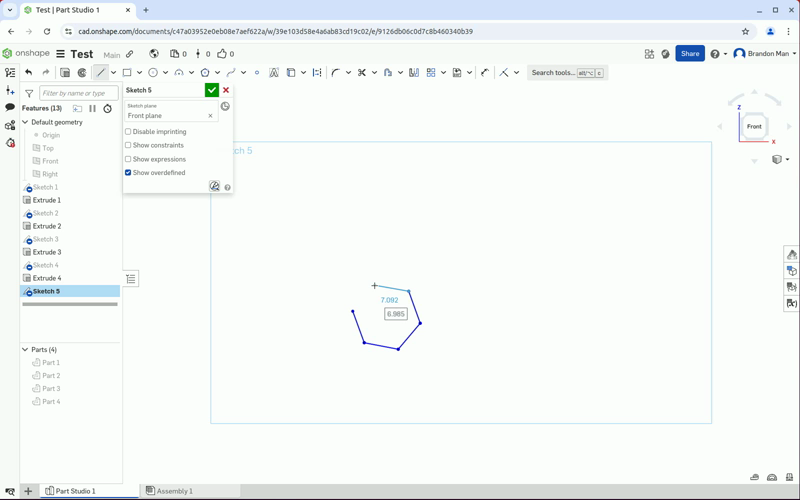
click(374, 285)
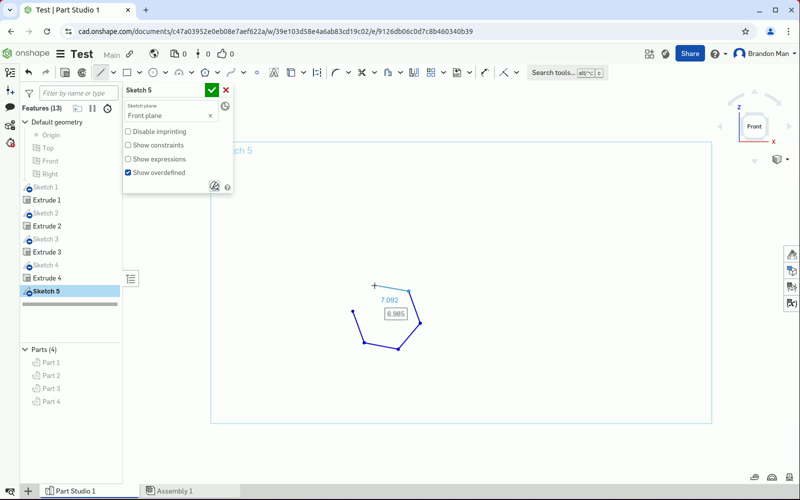
key_up(shift)
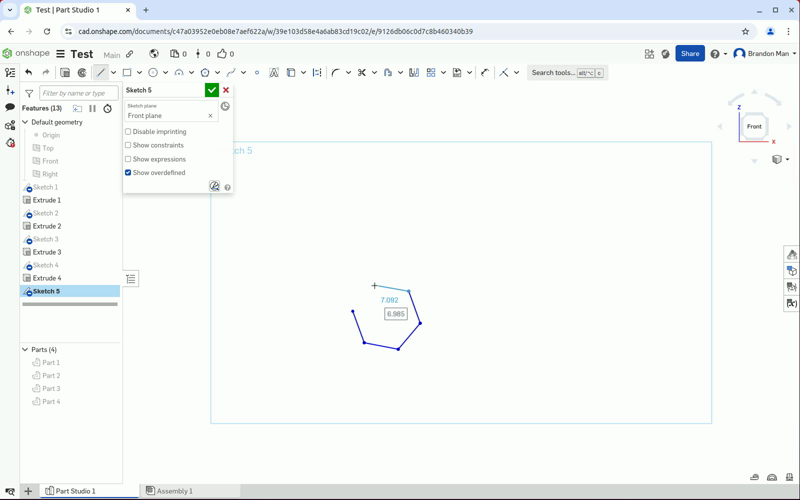
mouse_move(404, 285)
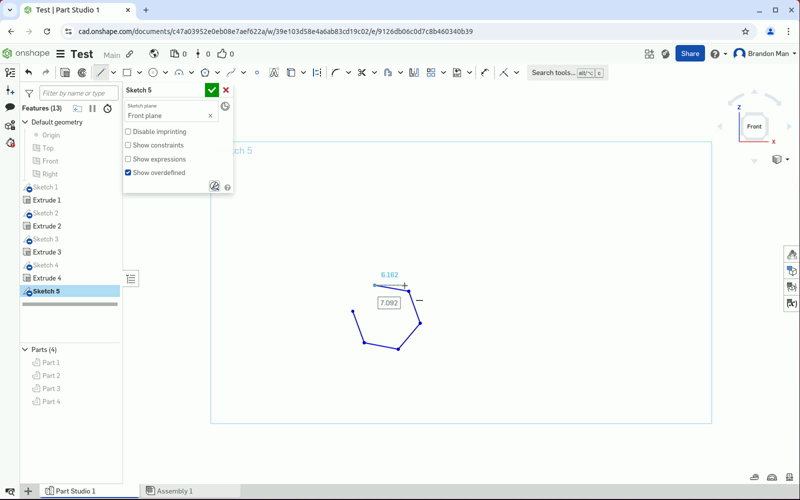
key_down(shift)
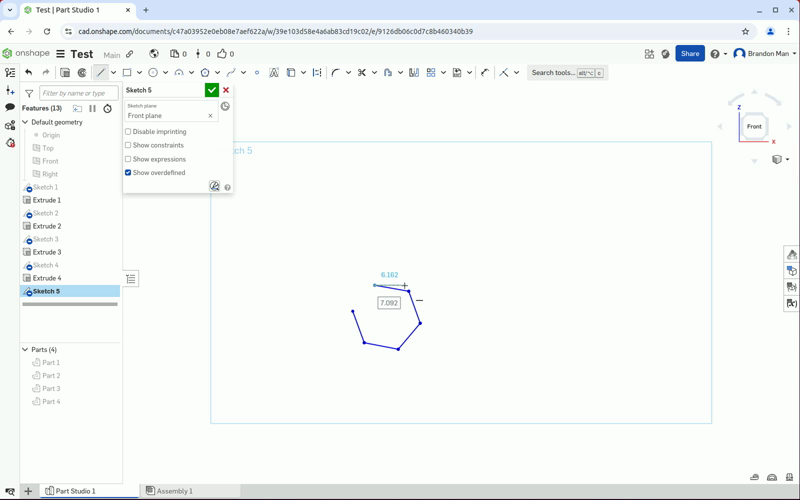
mouse_move(352, 311)
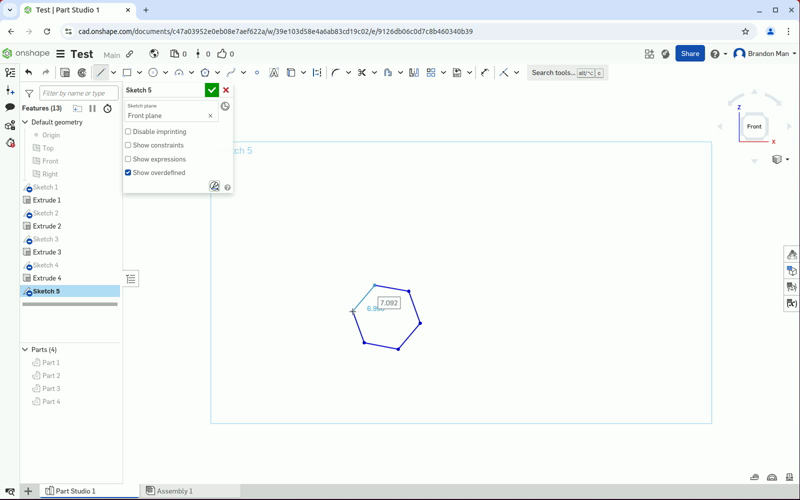
key_up(shift)
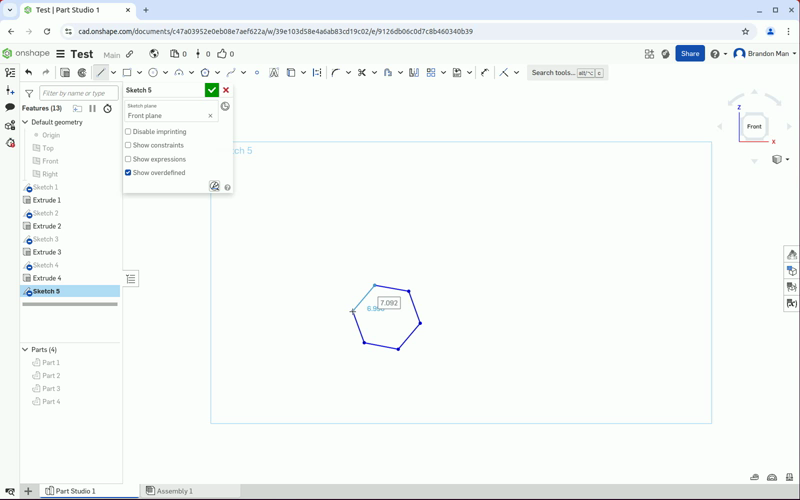
click(352, 311)
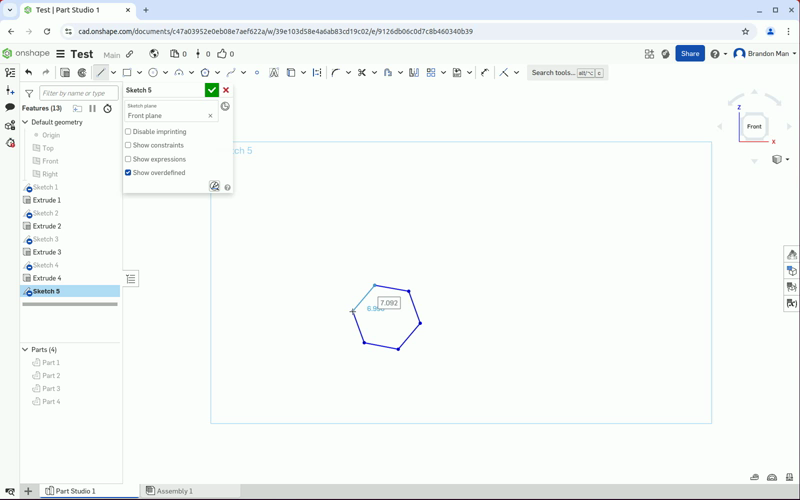
key(esc)
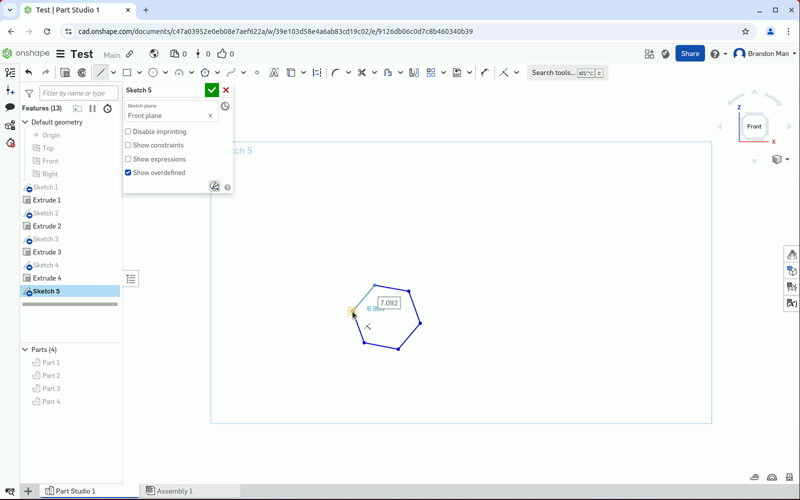
mouse_move(366, 335)
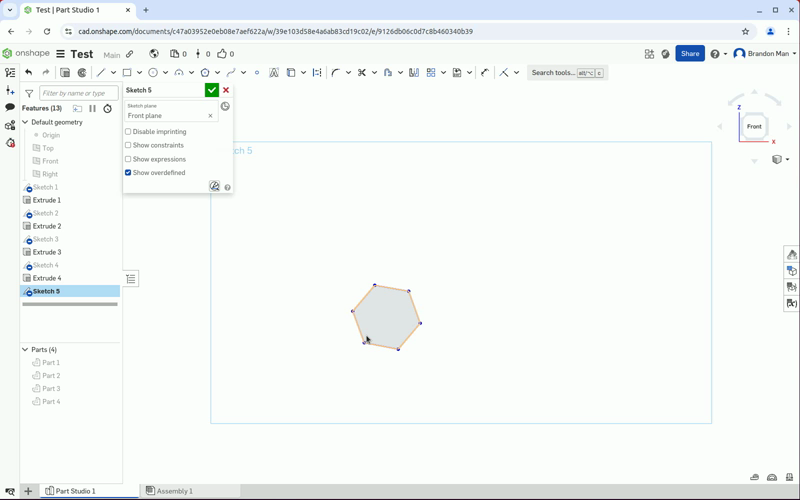
click(366, 335)
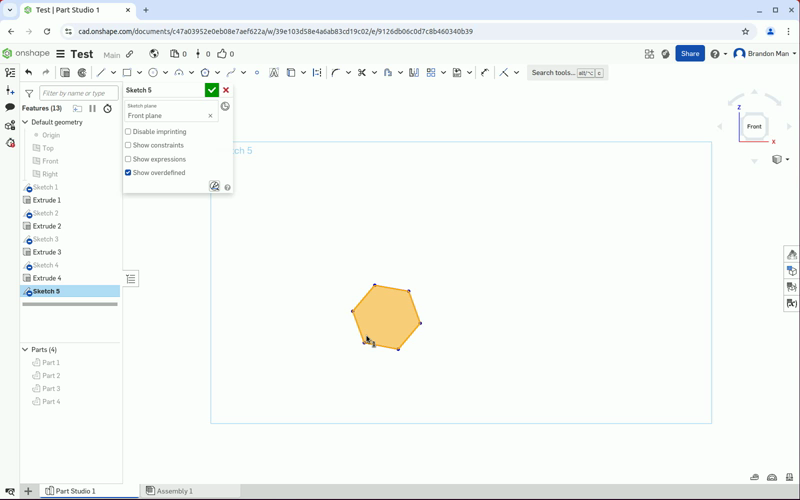
mouse_move(73, 352)
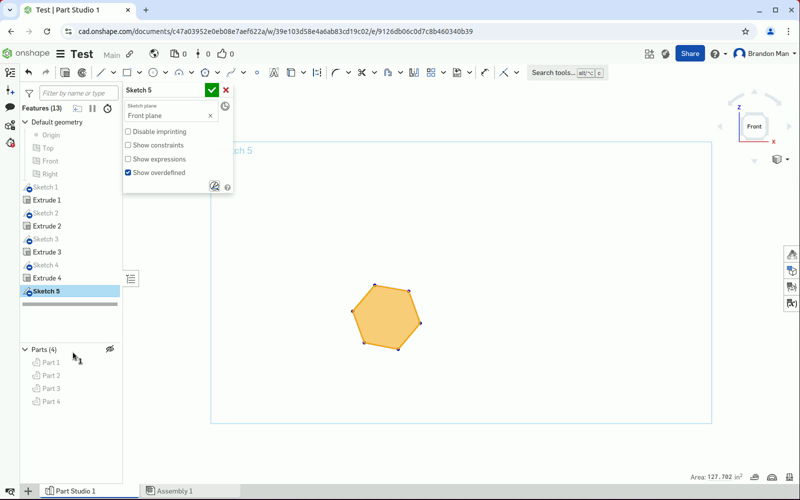
key(shift+y)
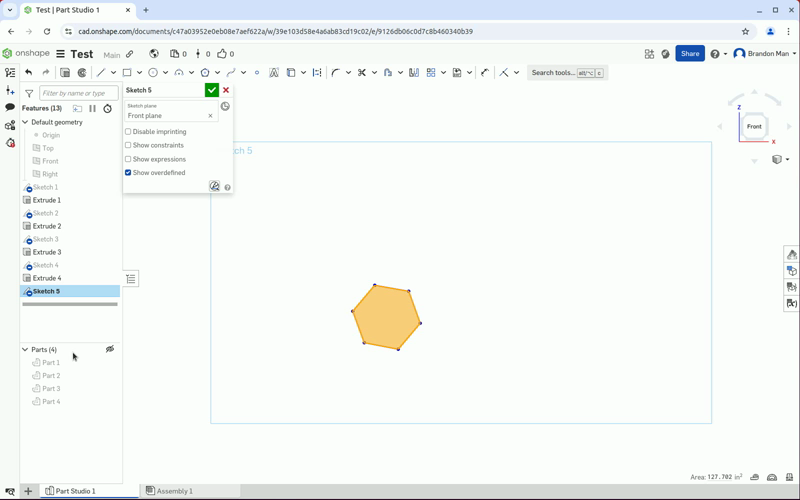
key(shift+e)
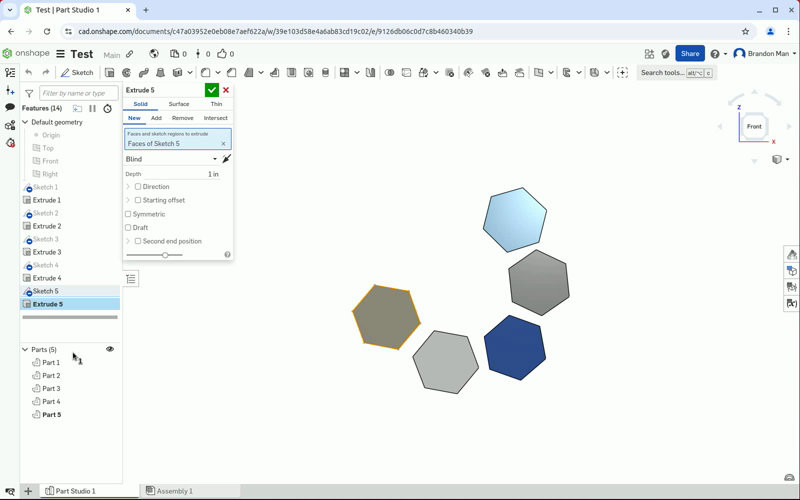
mouse_move(143, 106)
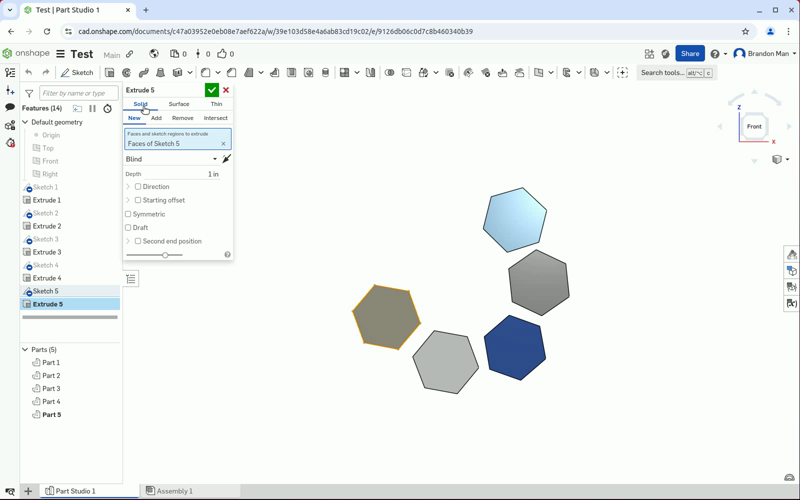
click(143, 106)
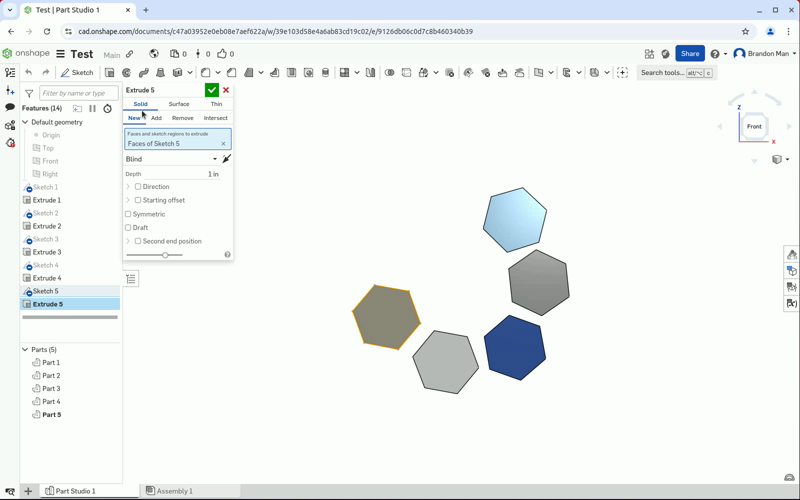
mouse_move(137, 120)
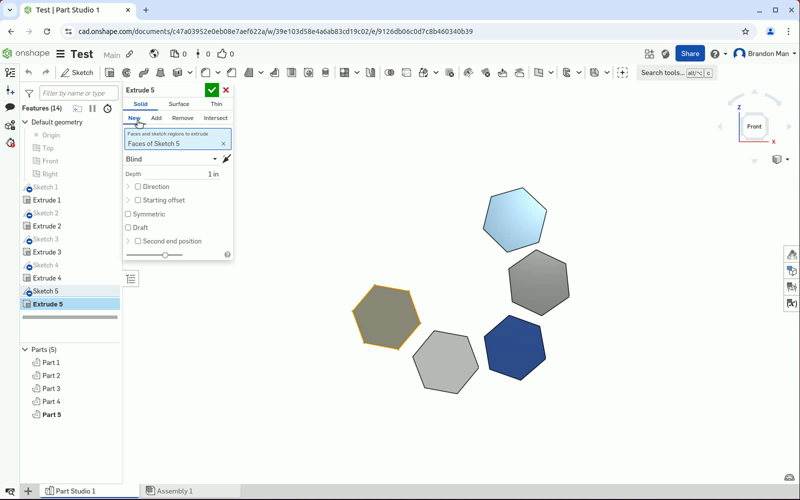
click(137, 120)
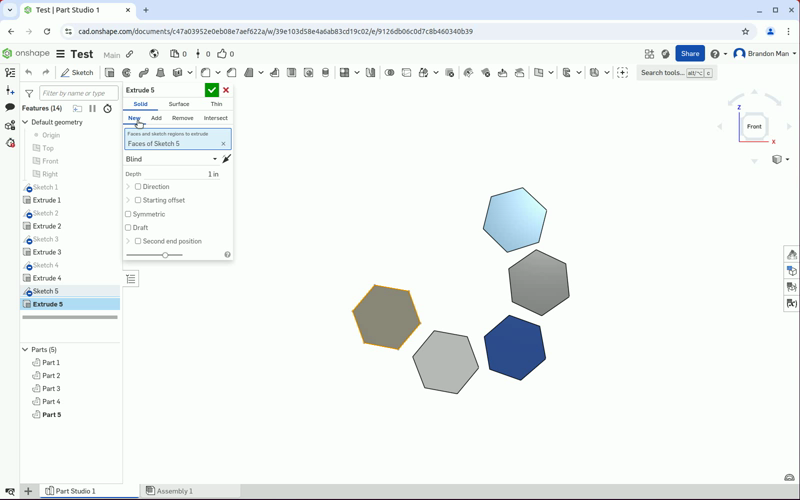
key(tab, 4)
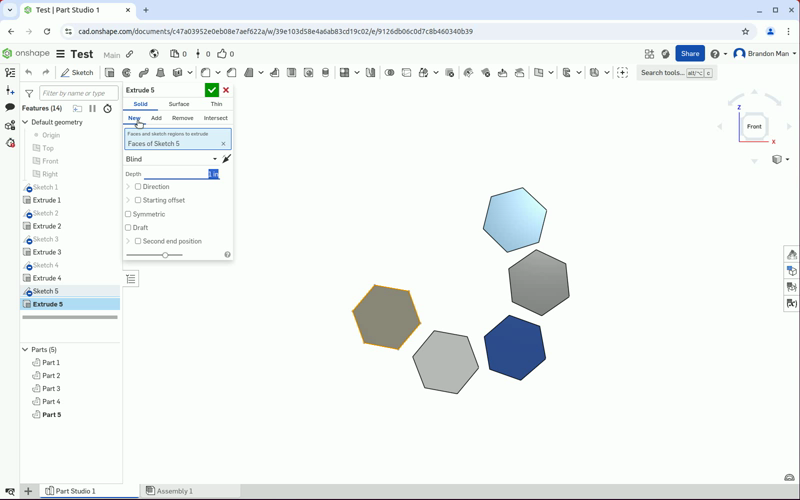
text(5.777)
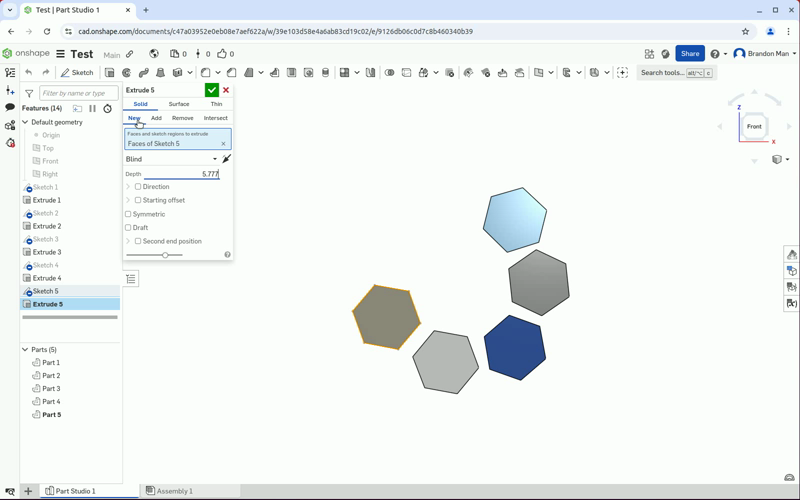
key(enter)
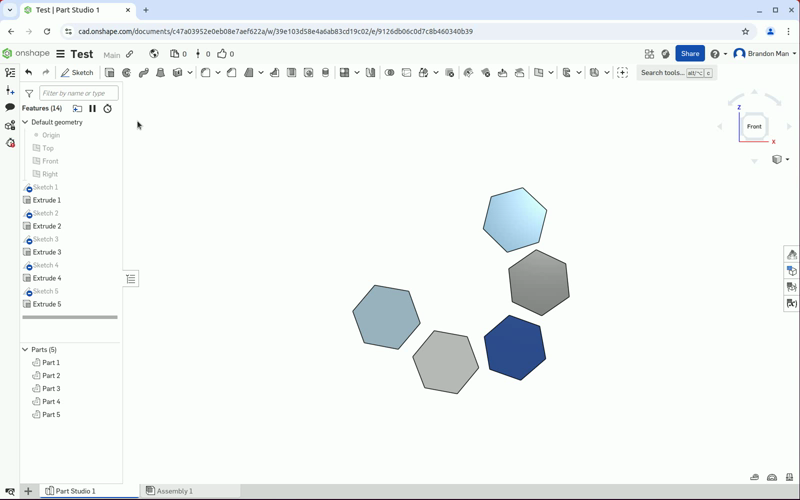
key(shift+h)
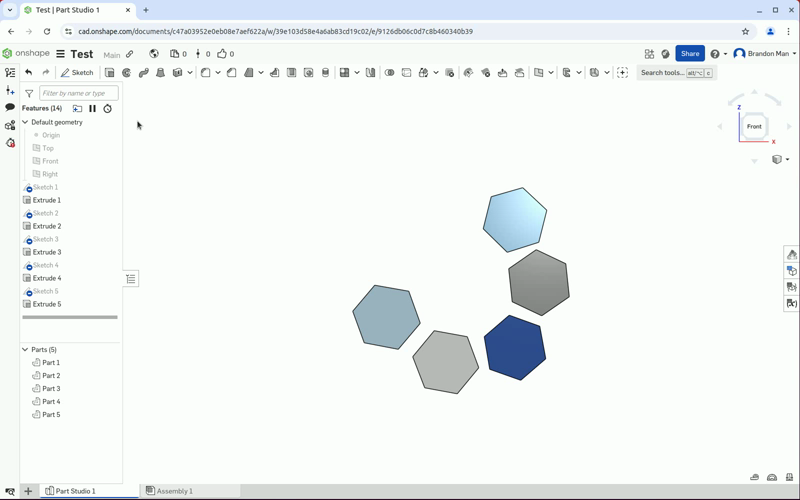
key(shift+h)
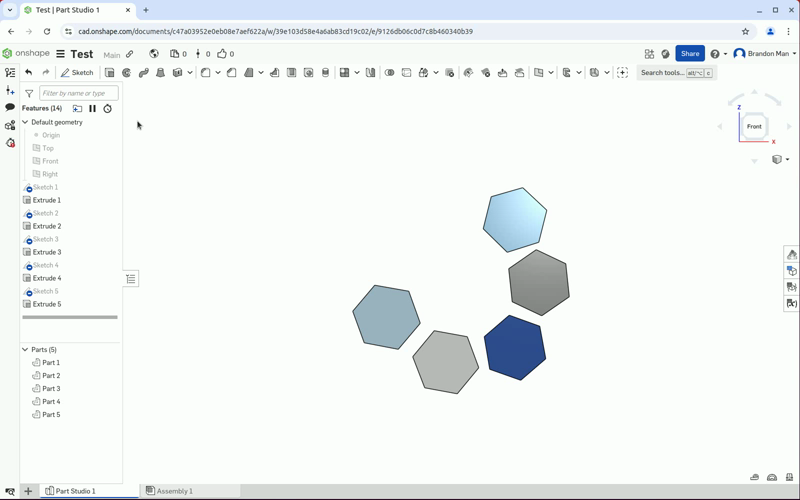
mouse_move(73, 189)
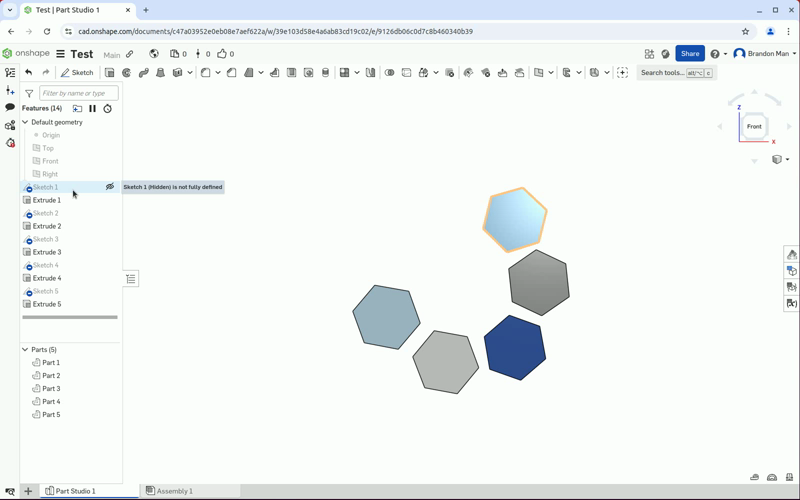
click(73, 189)
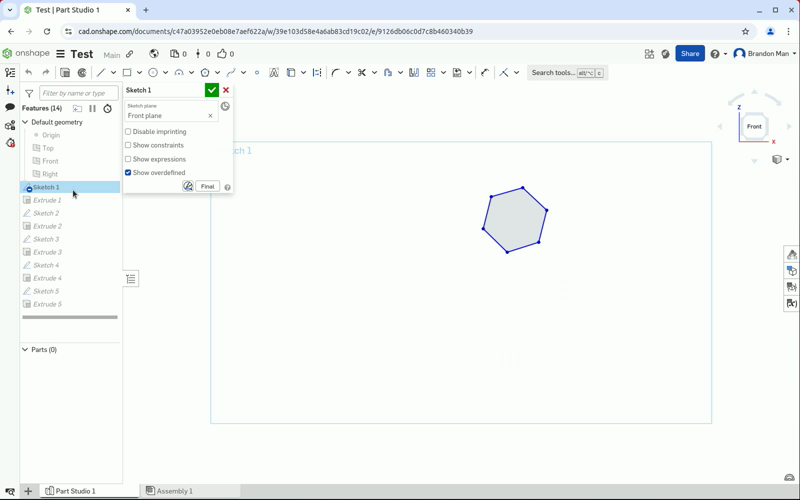
mouse_move(229, 92)
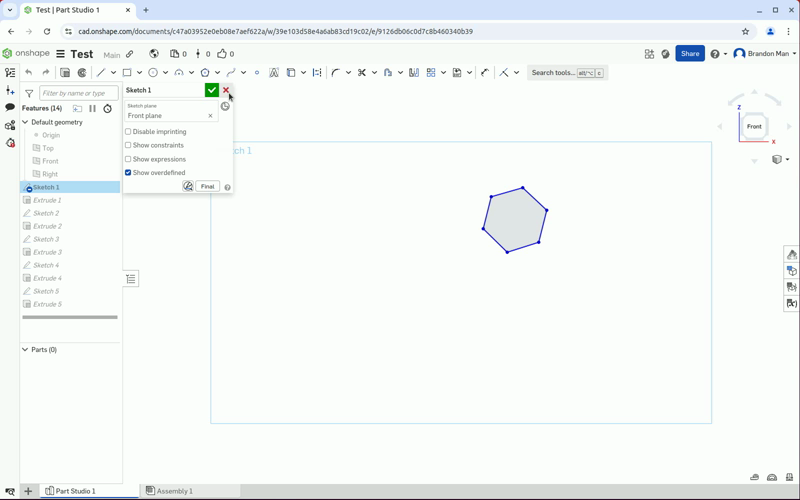
click(229, 92)
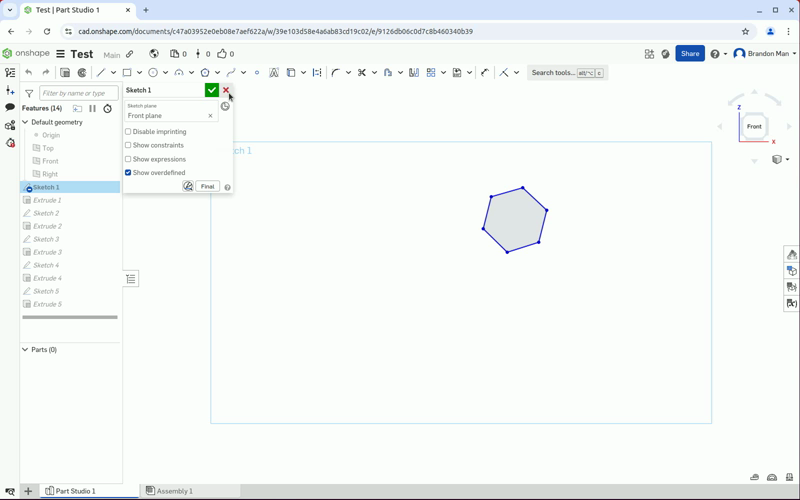
key(shift+s)
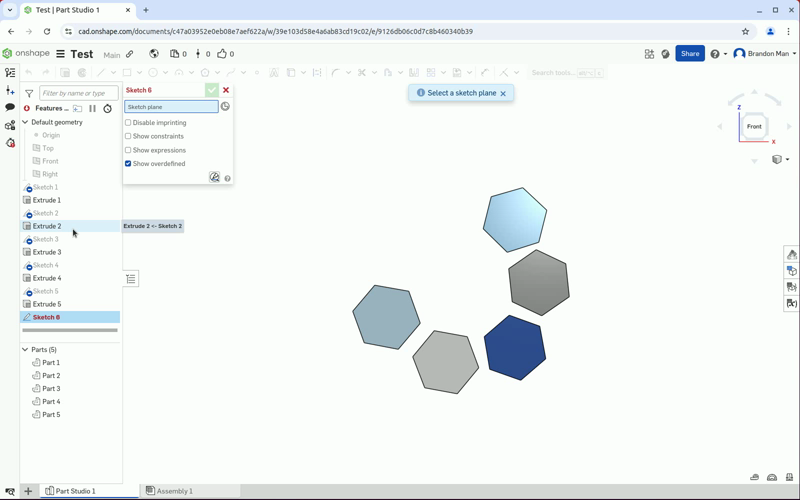
scroll(3)
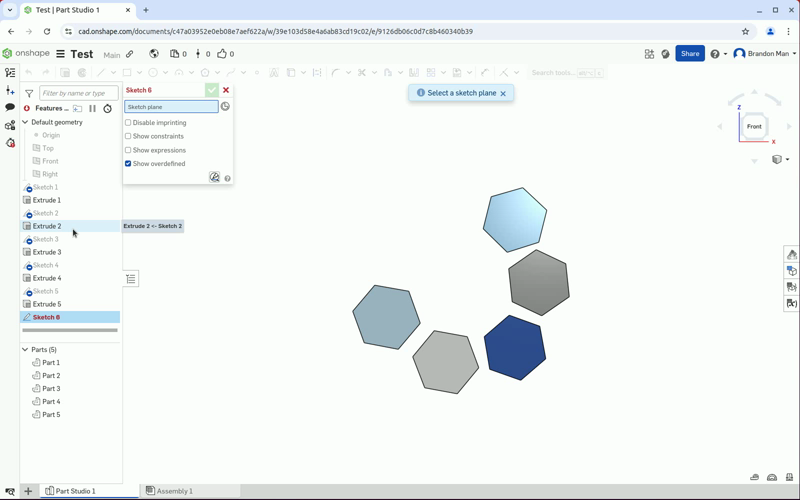
mouse_move(73, 163)
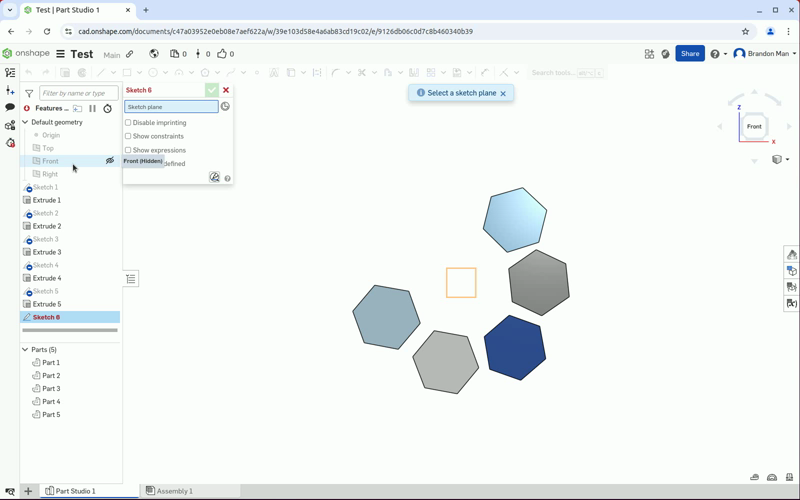
click(73, 163)
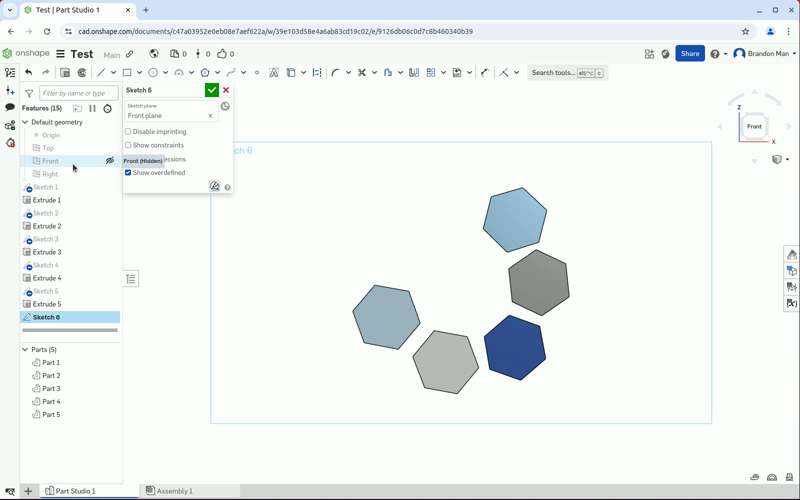
mouse_move(73, 352)
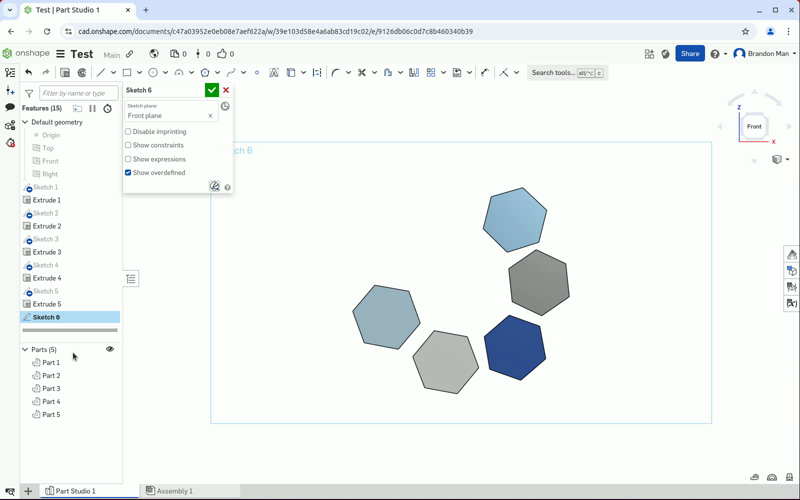
key(y)
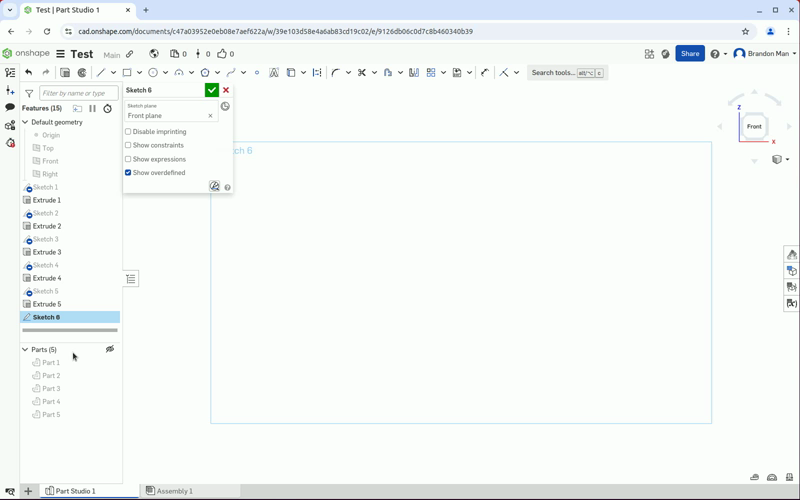
key(l)
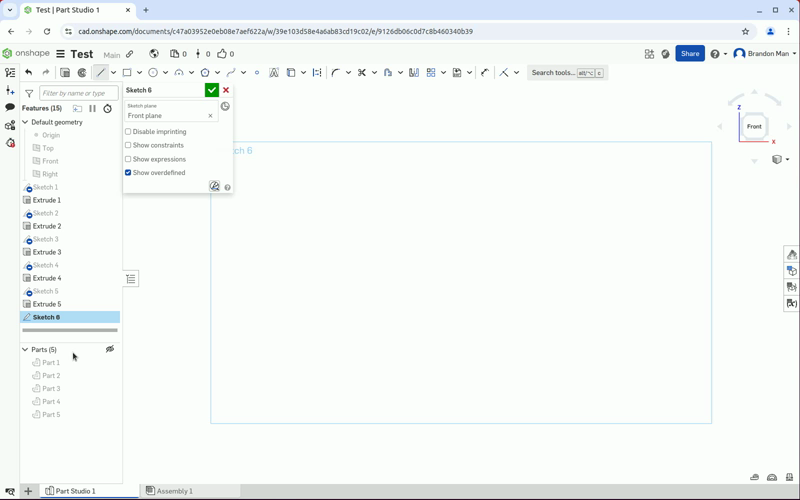
key_down(shift)
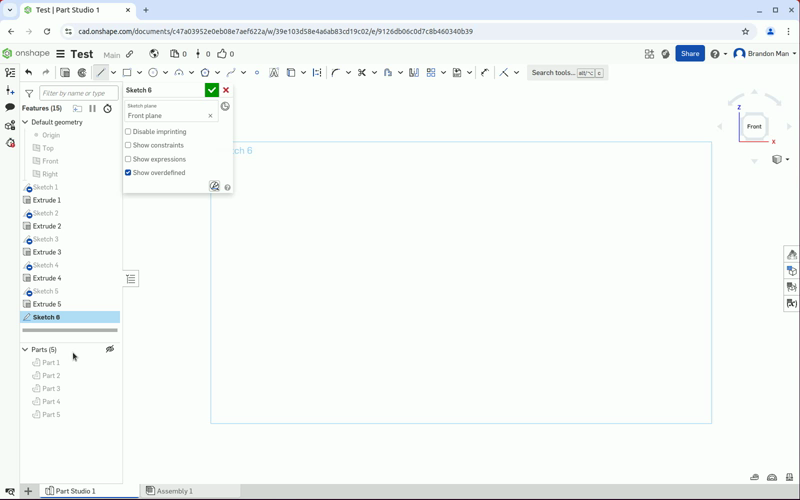
mouse_move(417, 207)
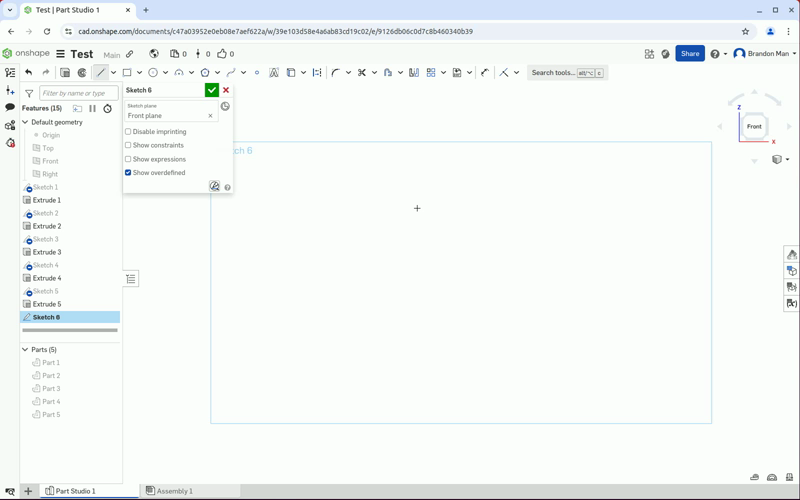
click(417, 207)
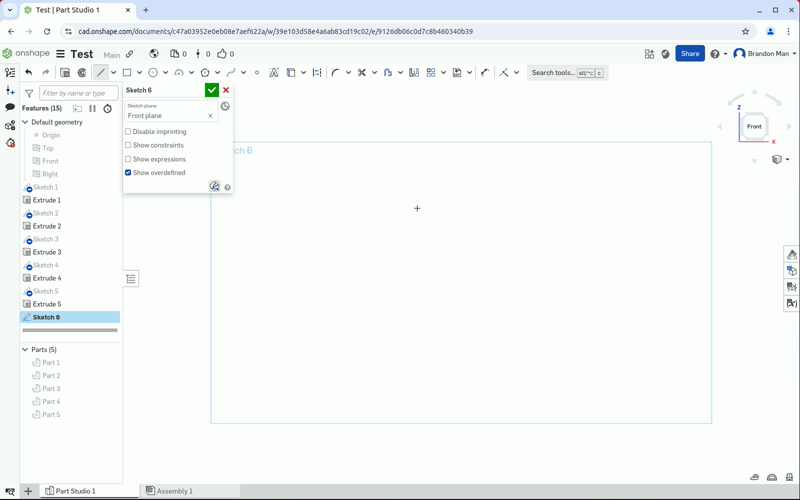
key_up(shift)
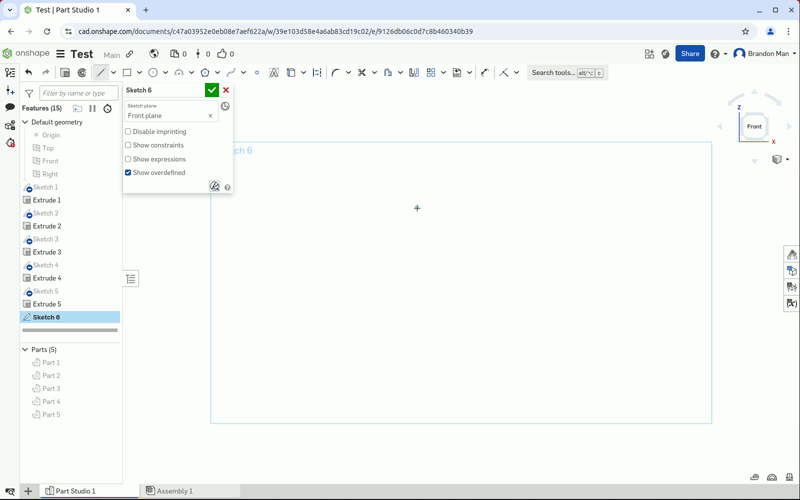
key_down(shift)
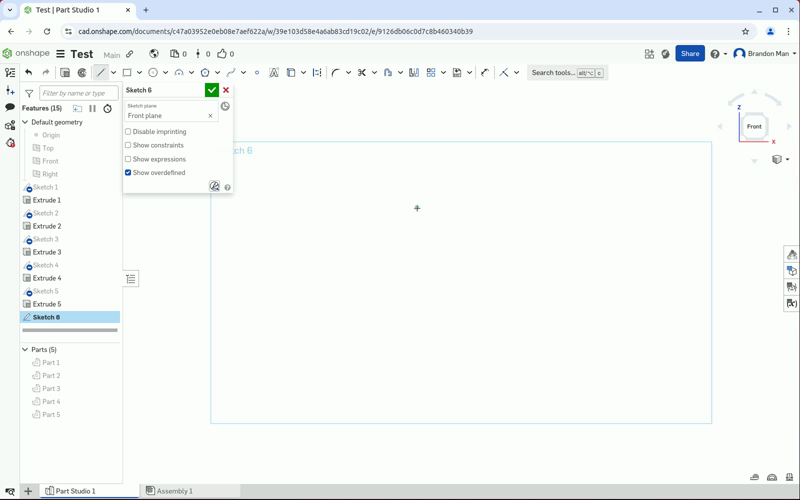
mouse_move(447, 207)
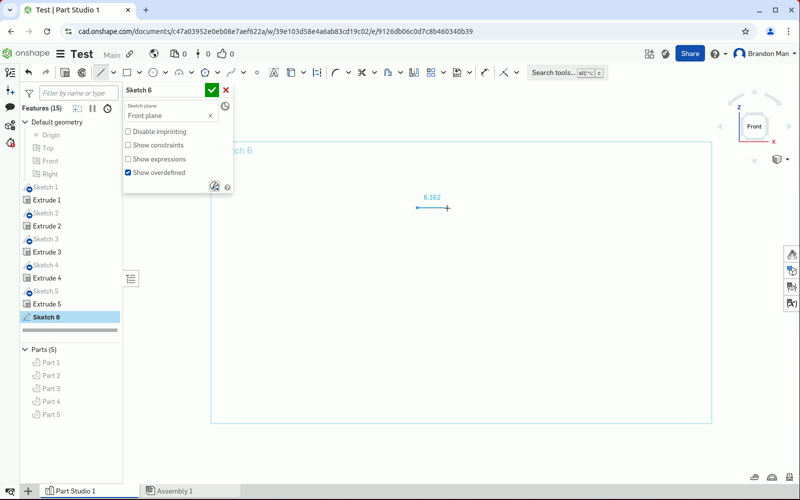
mouse_move(439, 232)
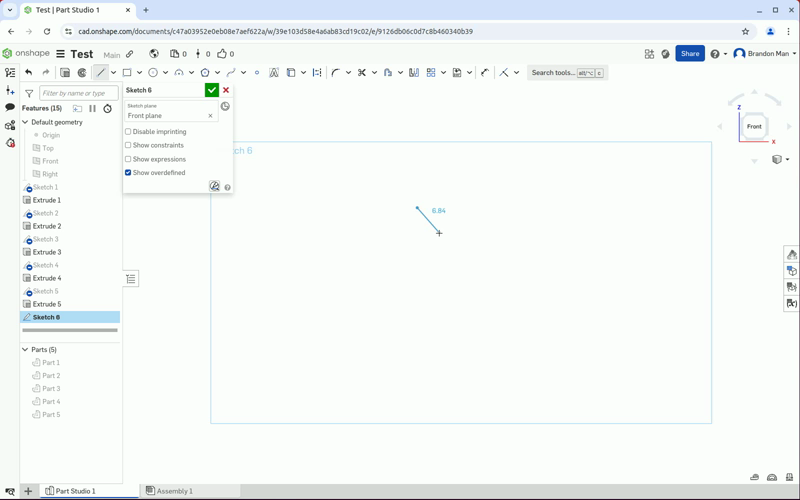
click(439, 232)
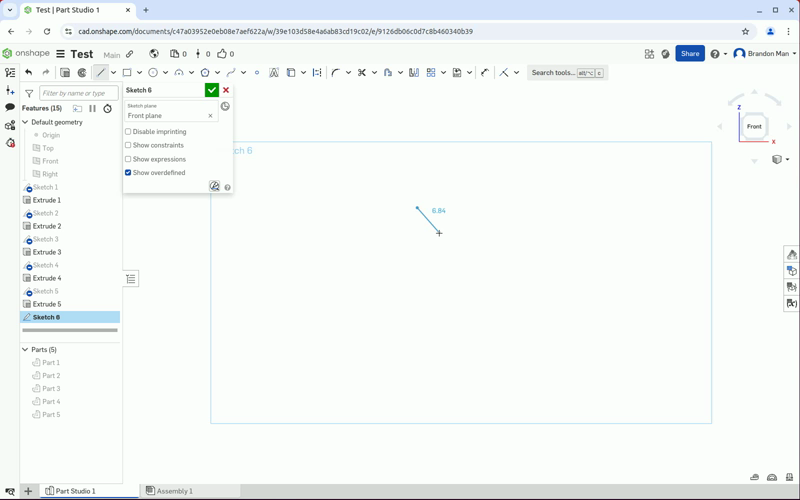
key_up(shift)
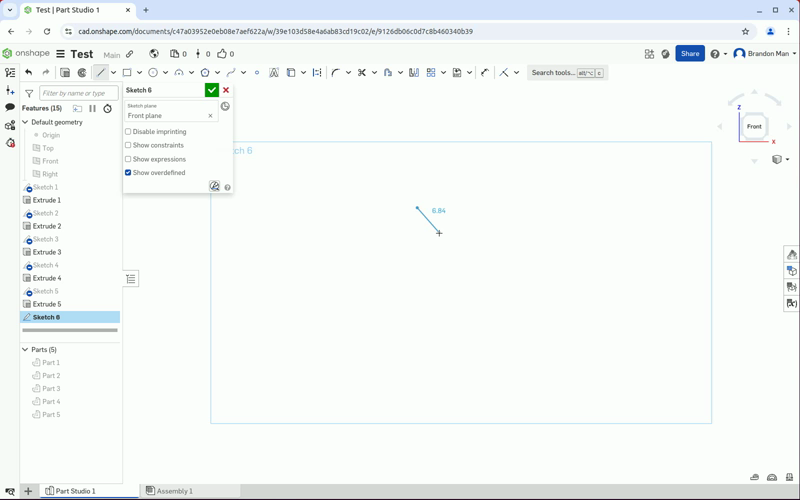
key_down(shift)
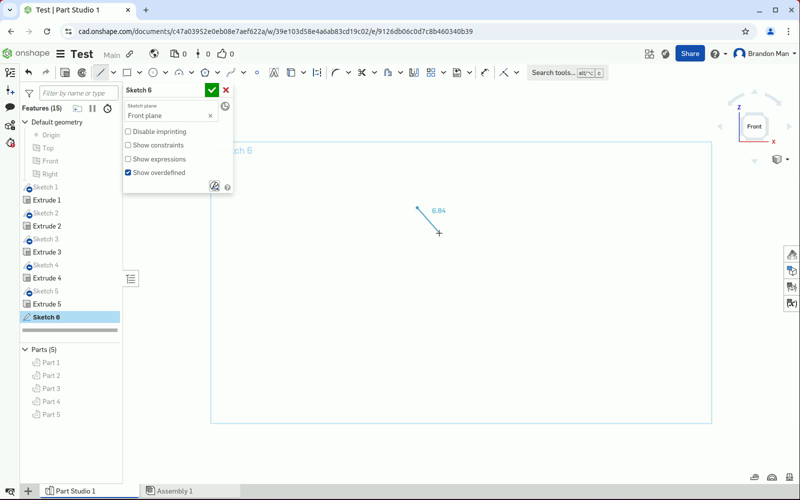
mouse_move(469, 232)
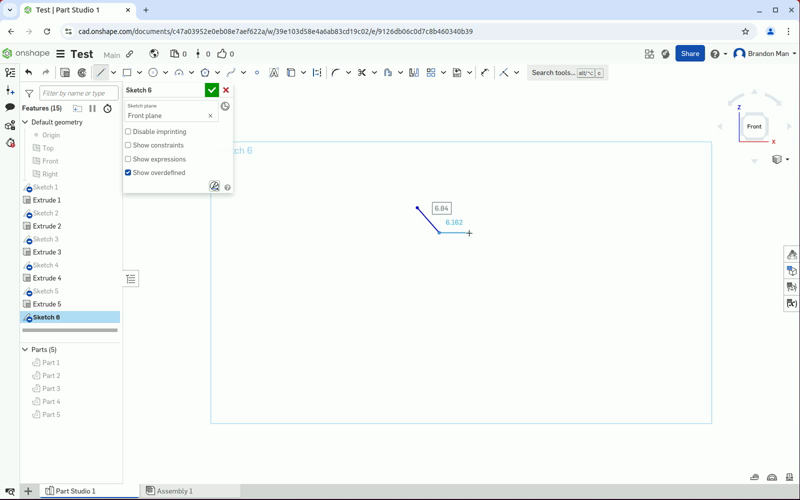
mouse_move(472, 225)
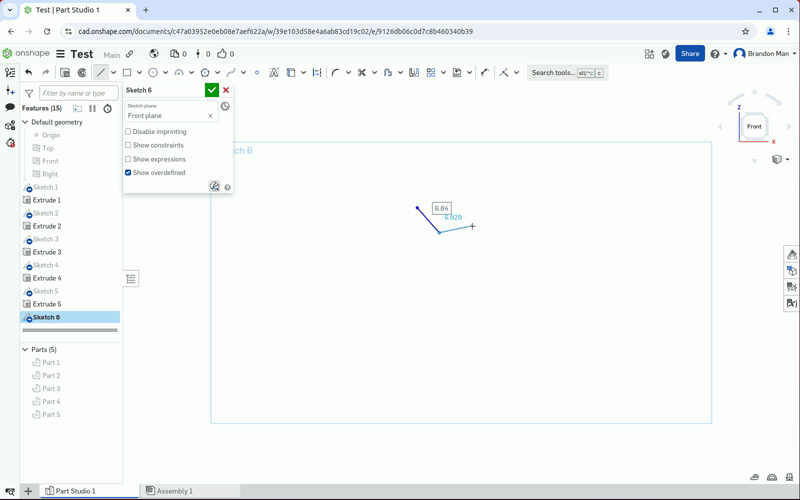
click(472, 225)
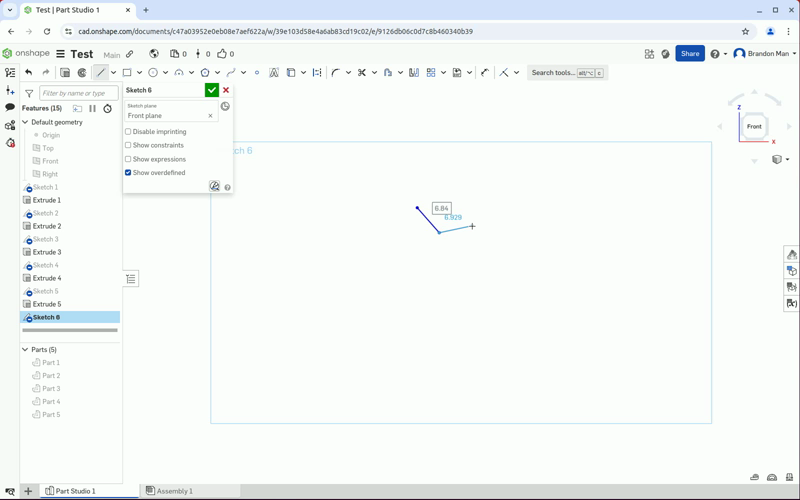
key_up(shift)
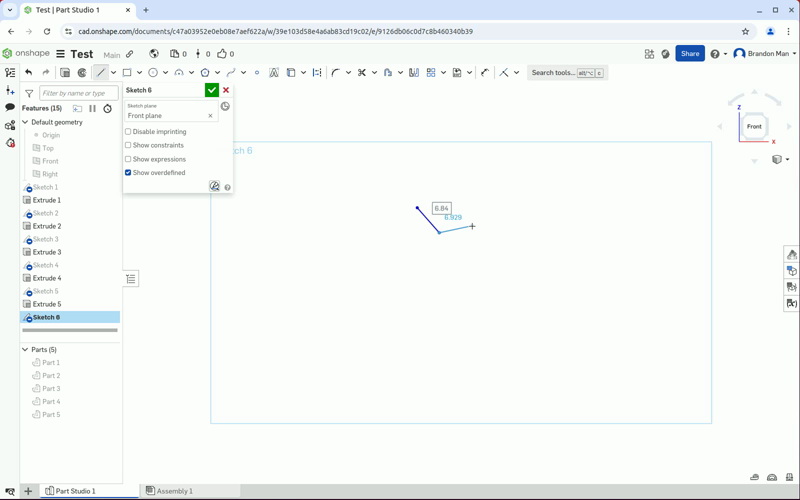
key_down(shift)
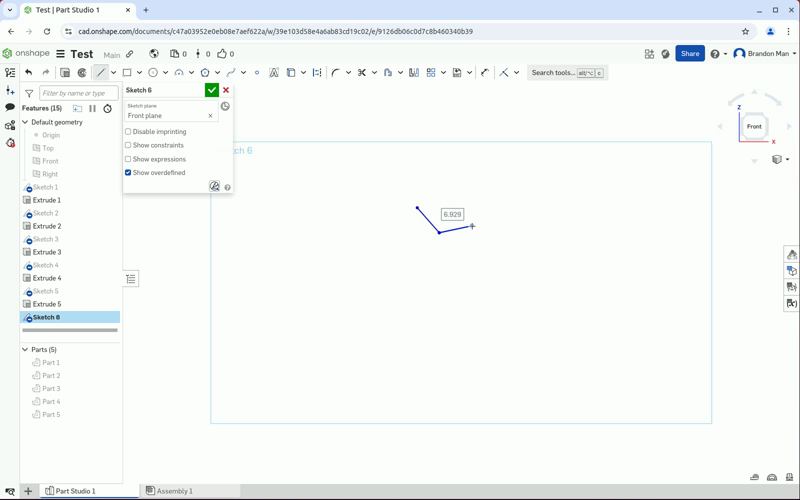
mouse_move(502, 225)
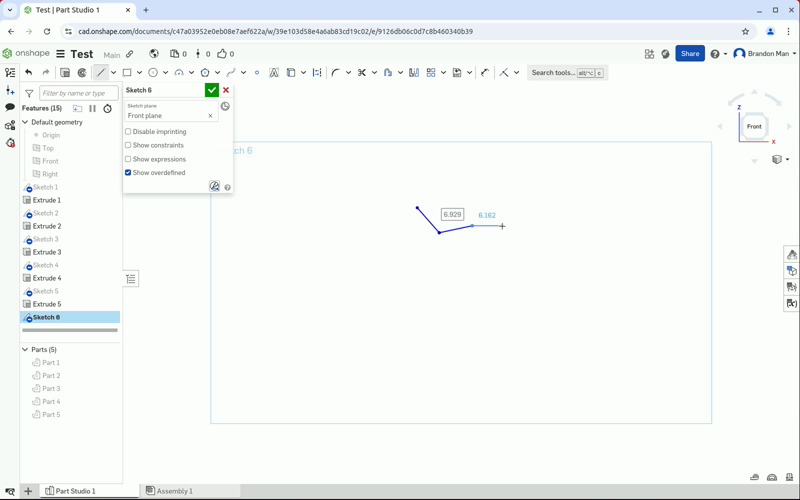
mouse_move(482, 194)
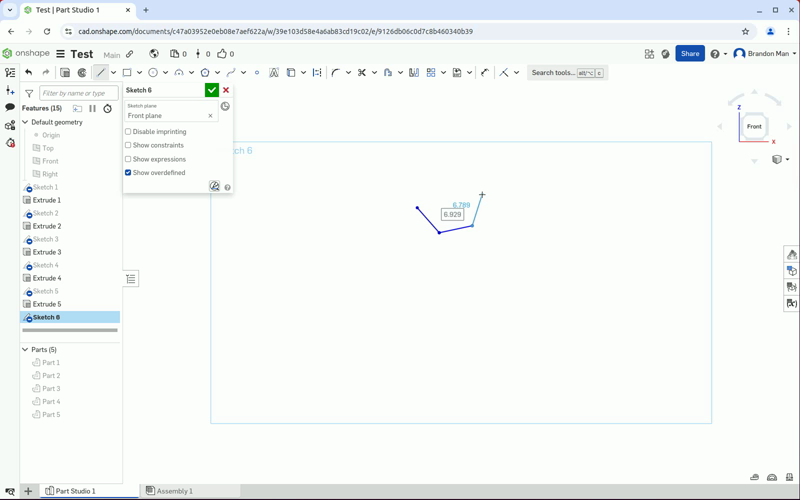
click(482, 194)
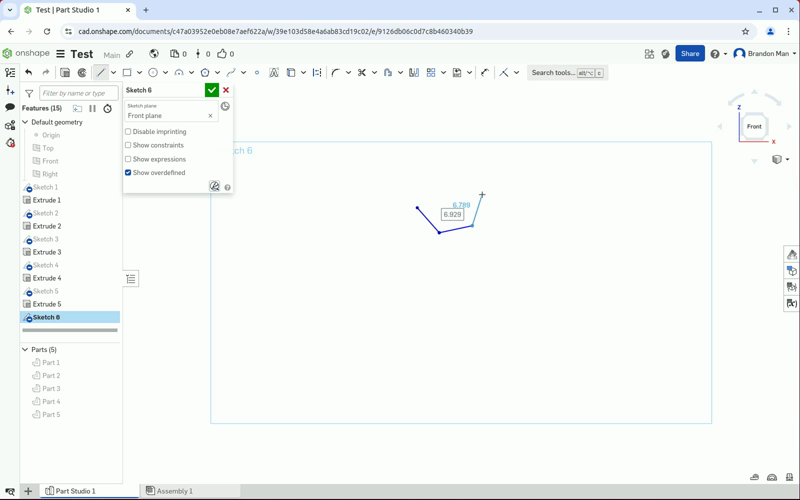
key_up(shift)
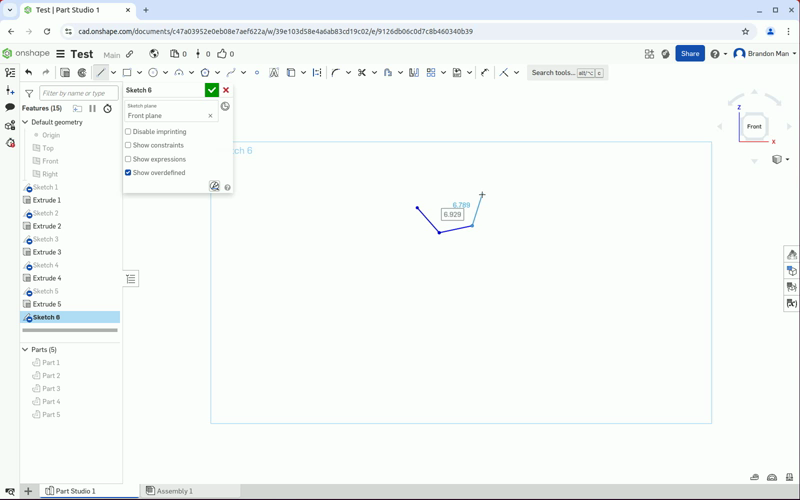
key_down(shift)
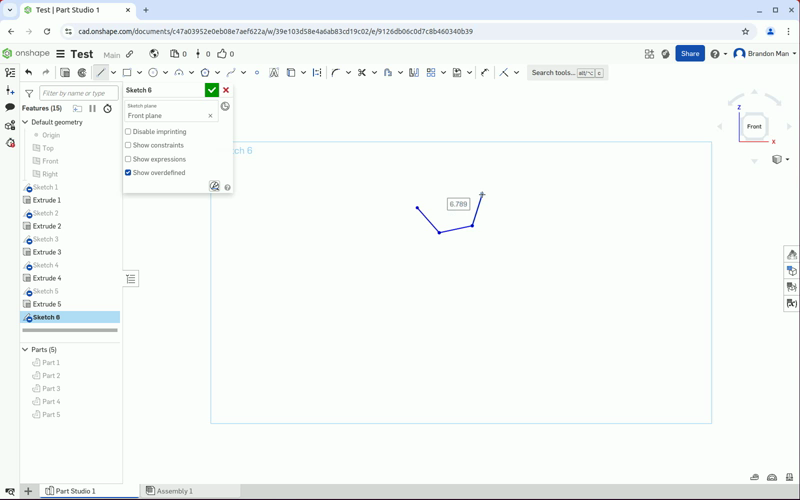
mouse_move(512, 194)
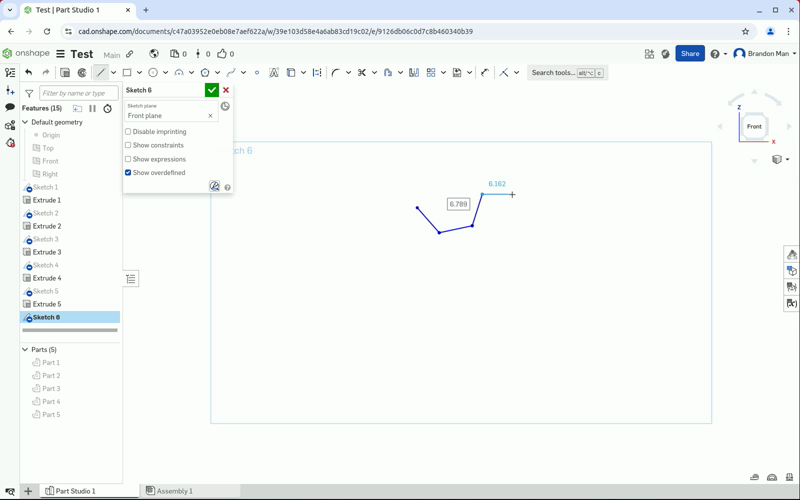
mouse_move(460, 169)
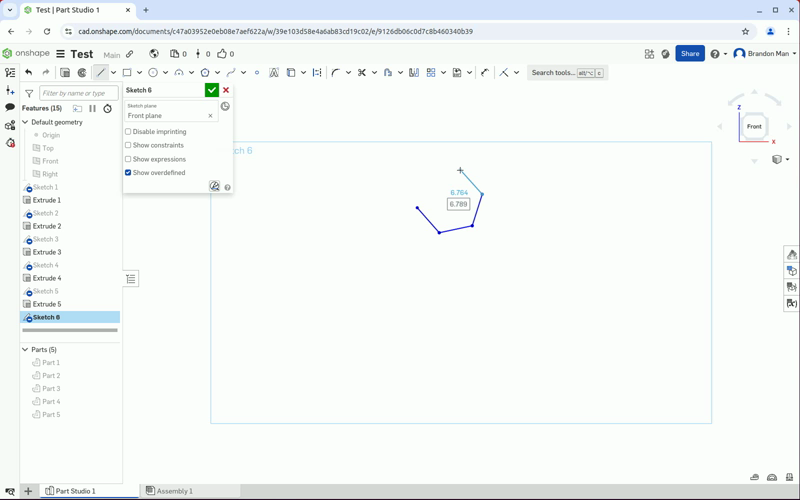
click(460, 169)
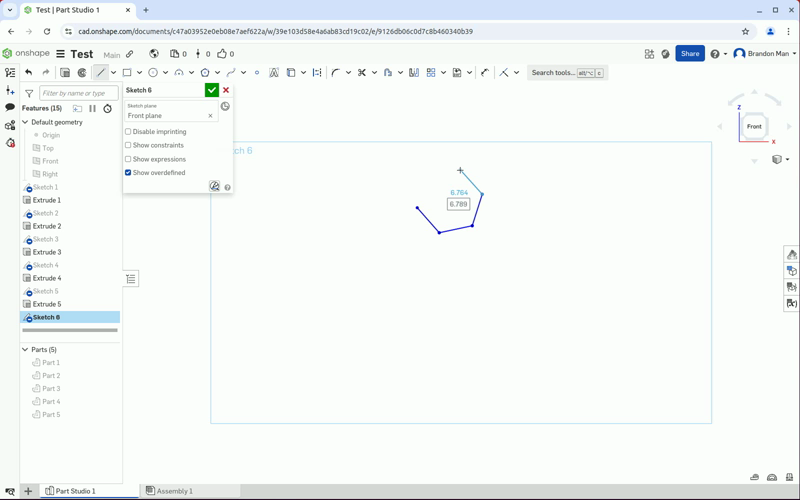
key_up(shift)
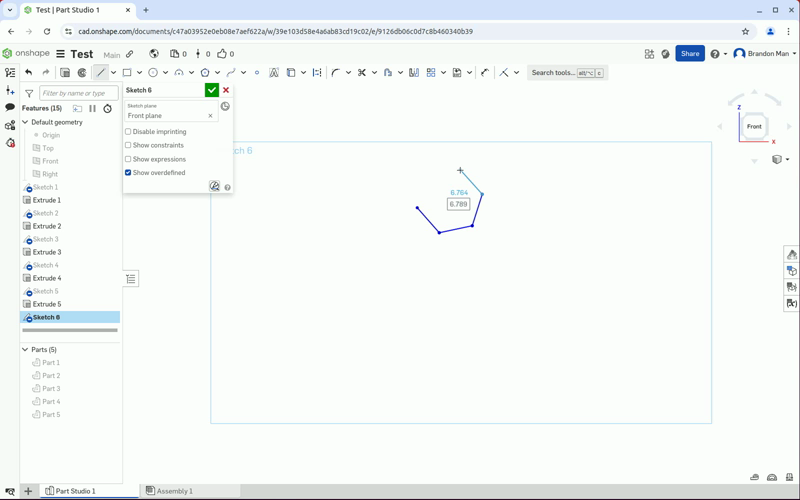
key_down(shift)
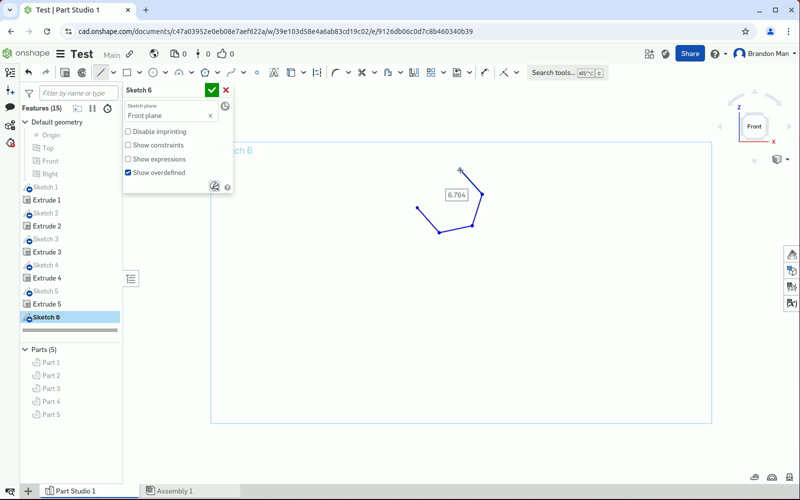
mouse_move(490, 169)
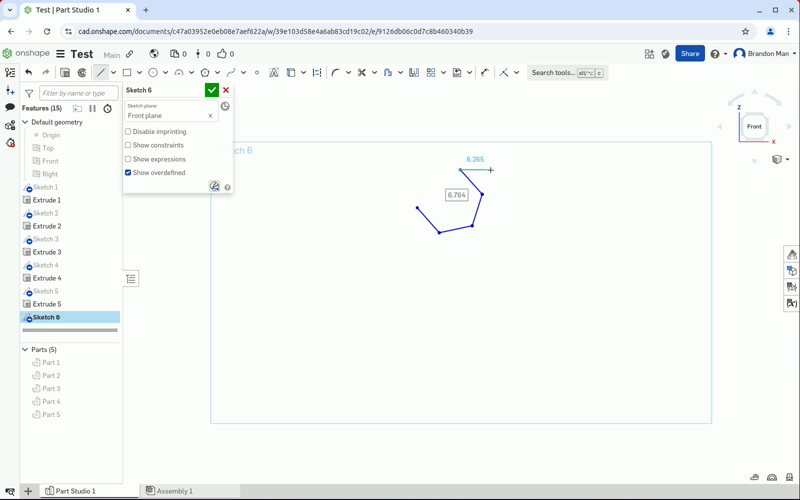
mouse_move(427, 176)
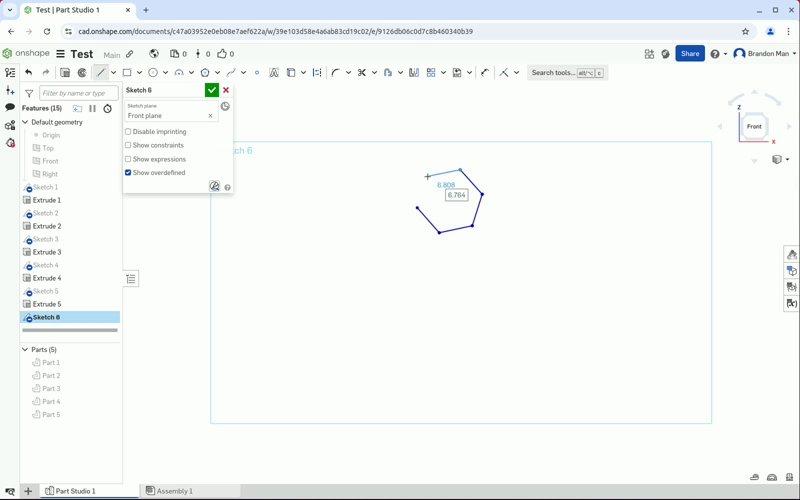
click(427, 176)
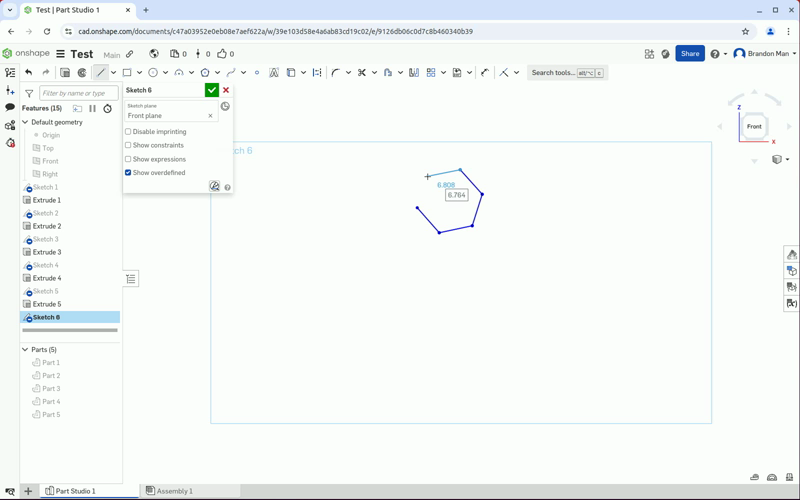
key_up(shift)
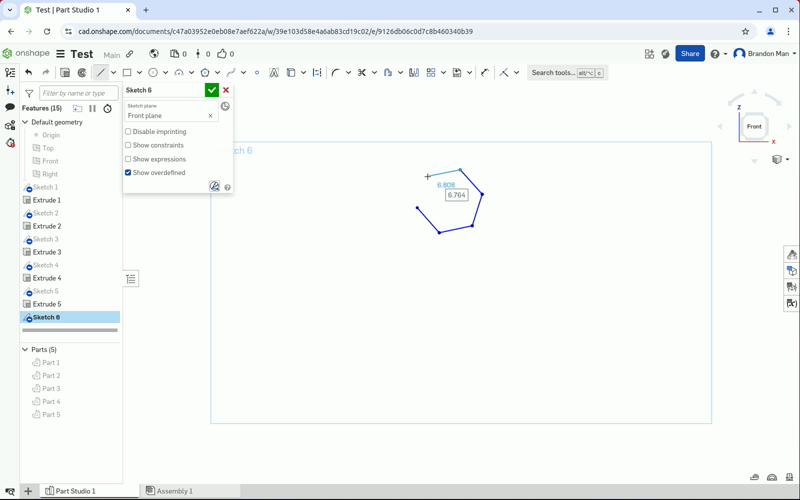
mouse_move(457, 176)
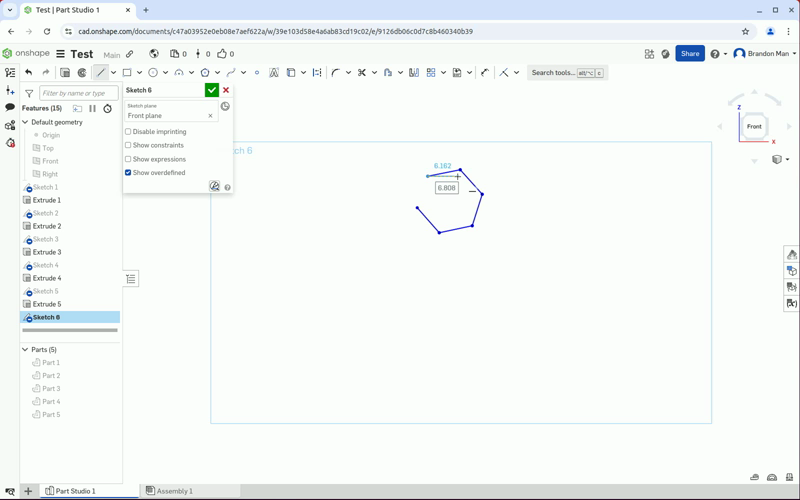
key_down(shift)
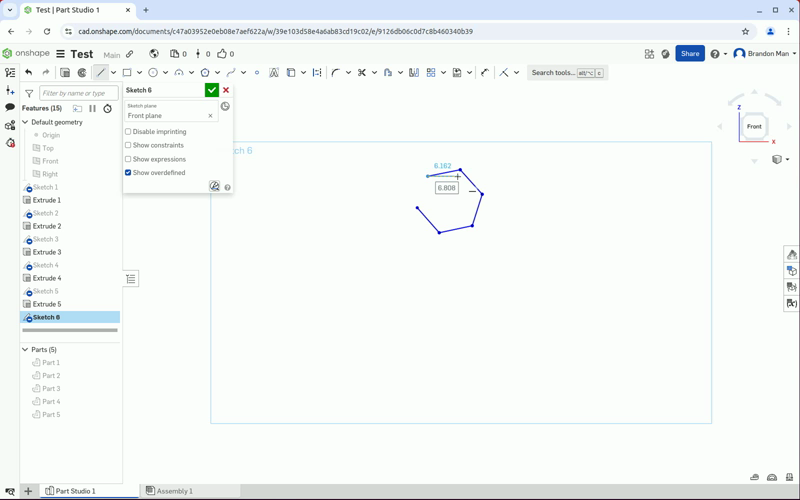
mouse_move(417, 207)
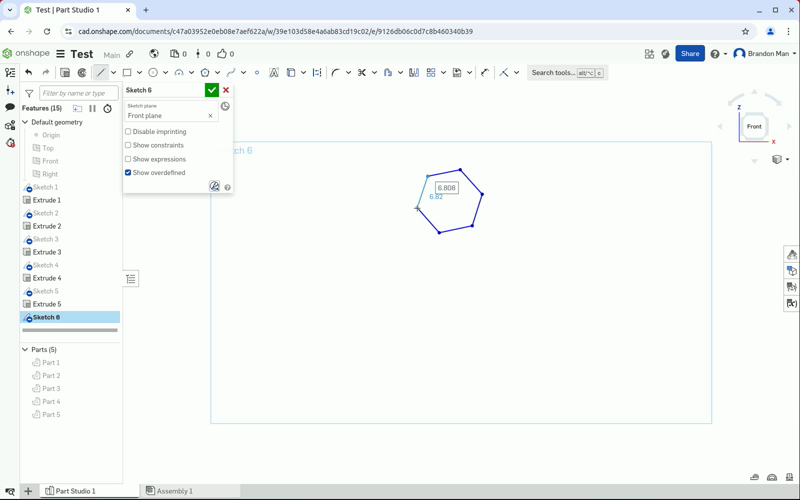
key_up(shift)
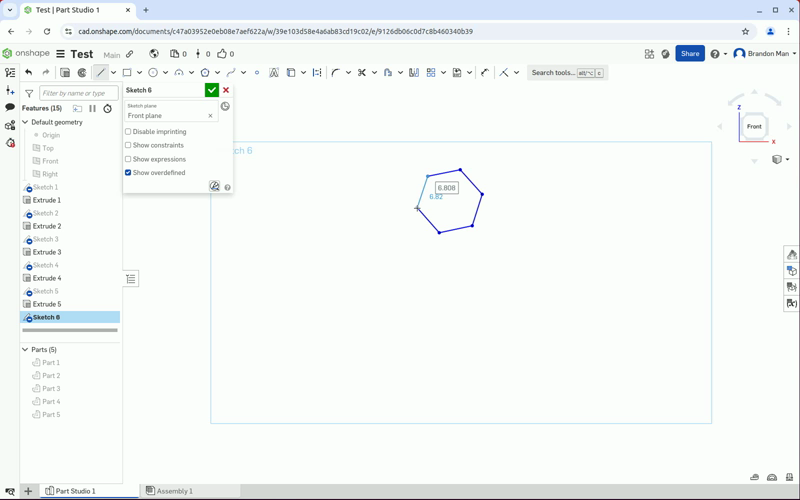
click(417, 207)
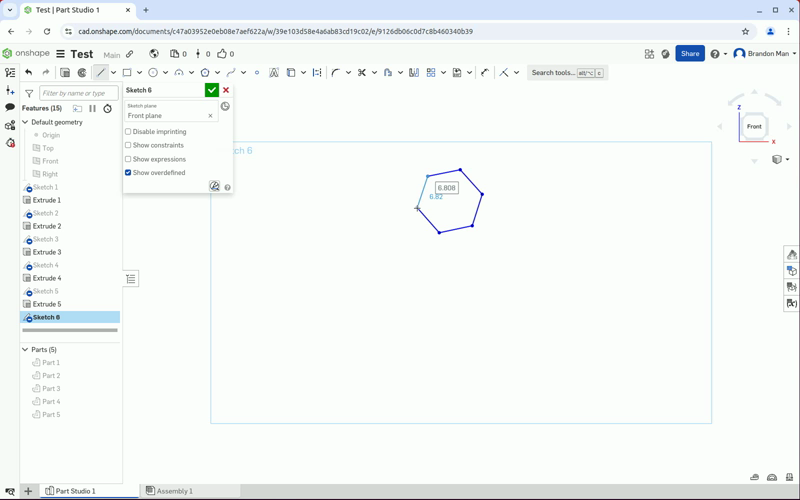
key(esc)
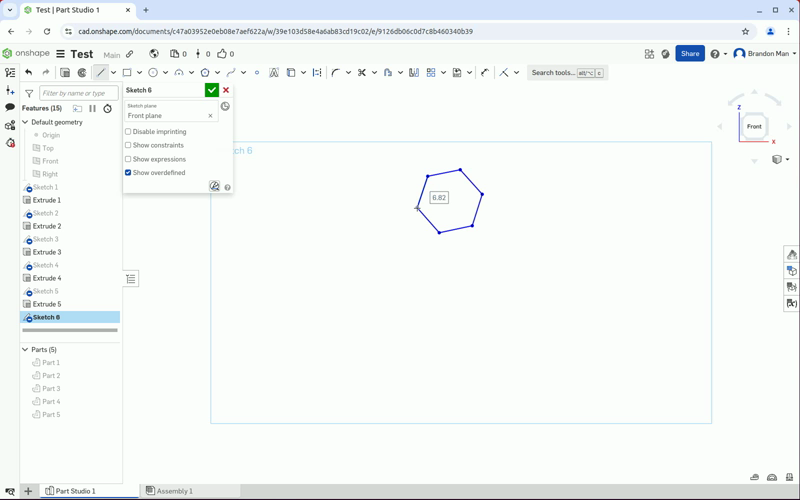
mouse_move(432, 196)
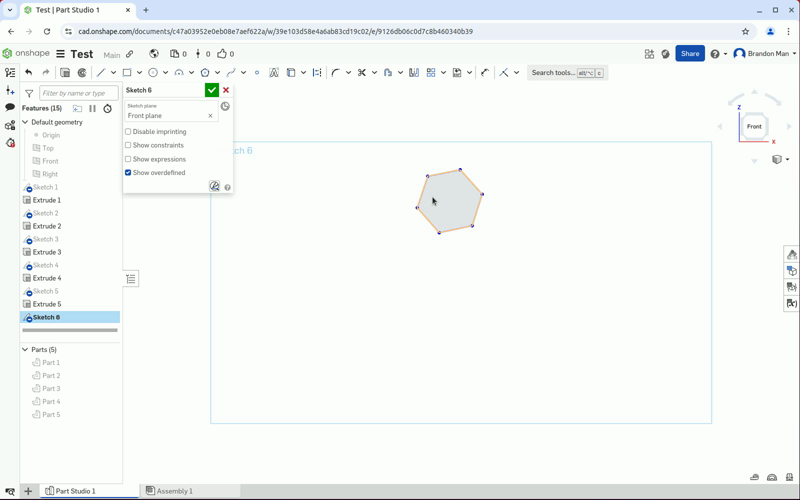
click(432, 196)
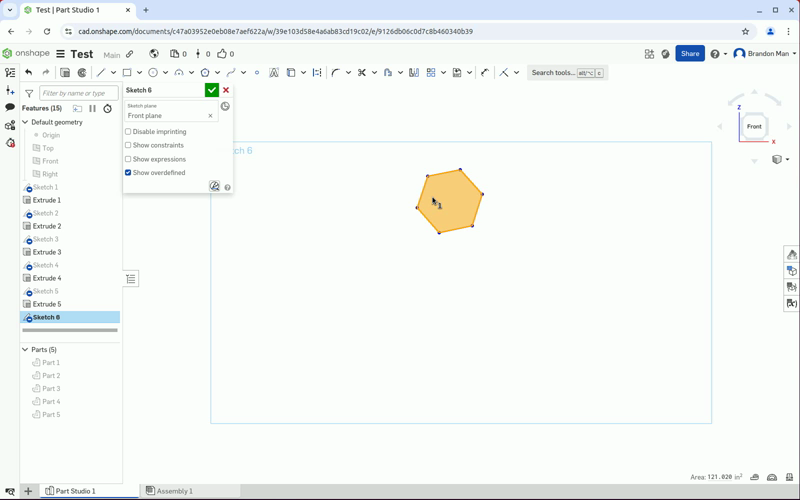
mouse_move(73, 352)
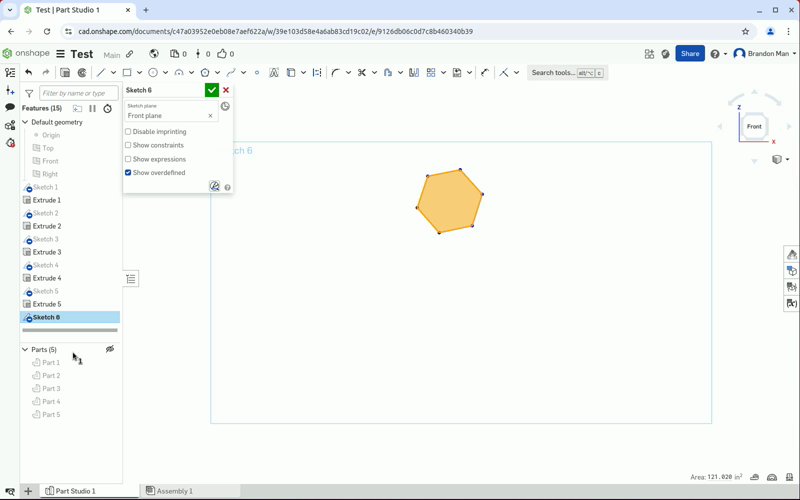
key(shift+y)
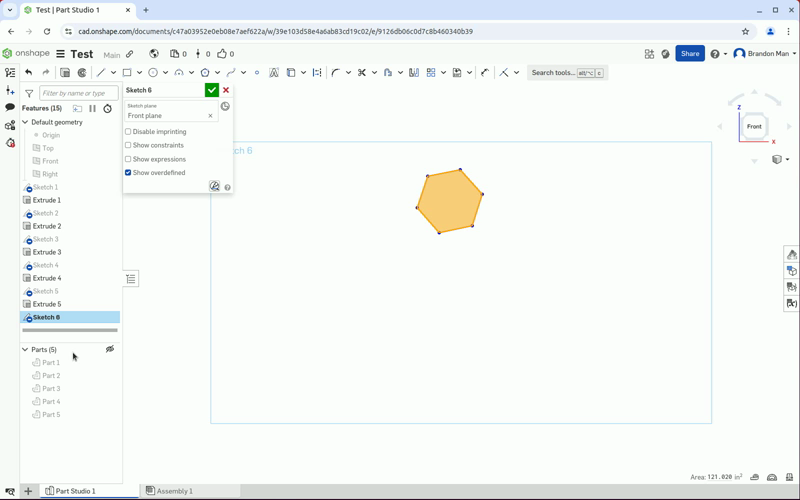
key(shift+e)
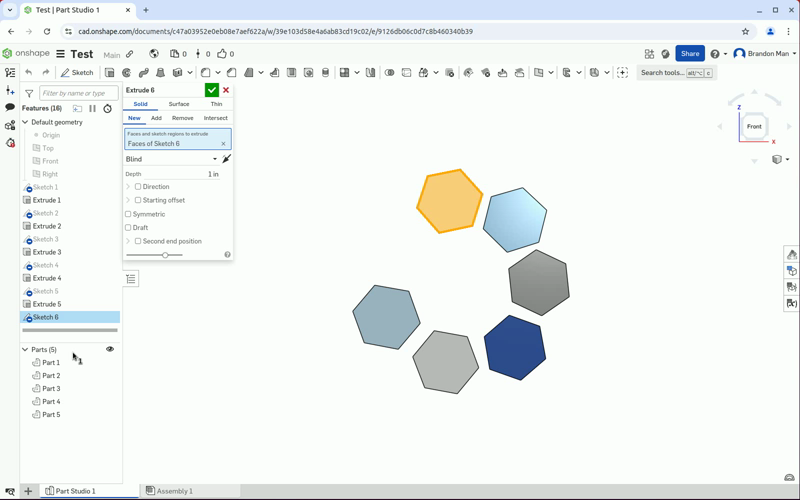
mouse_move(143, 106)
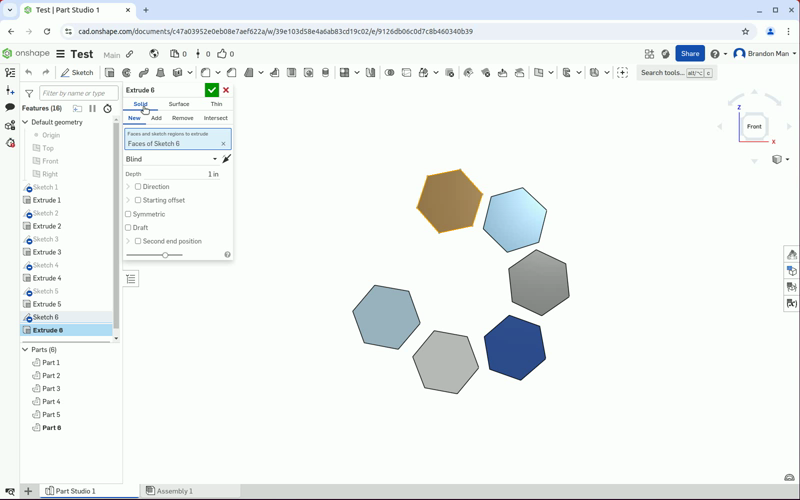
click(143, 106)
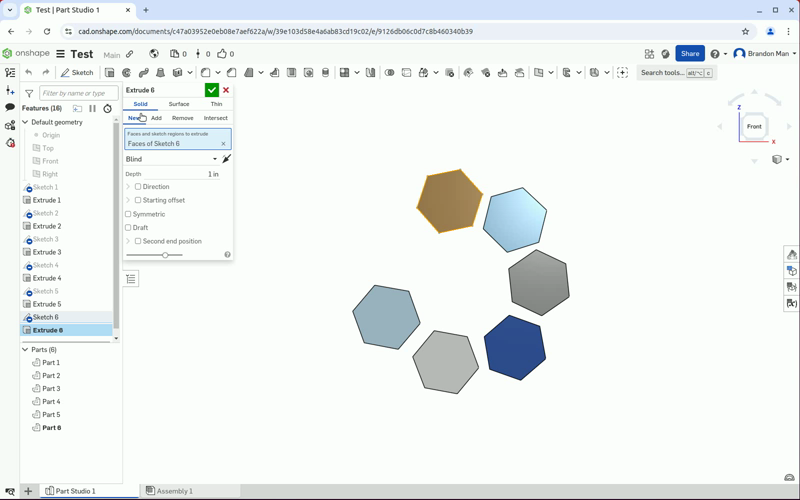
mouse_move(137, 120)
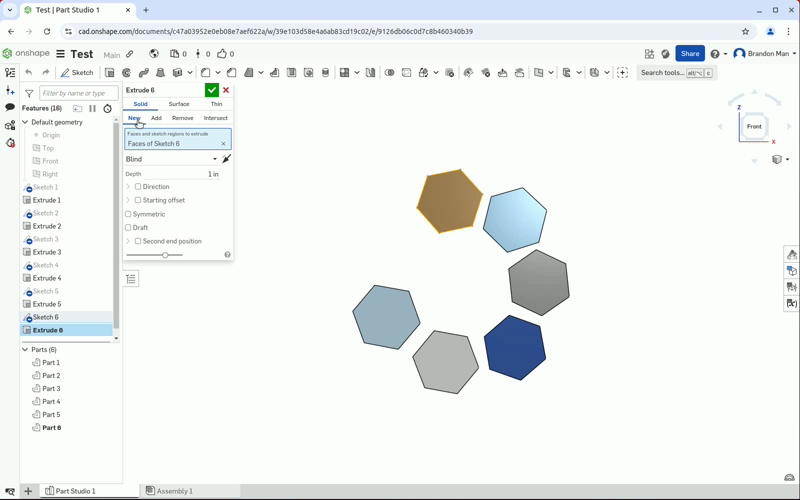
click(137, 120)
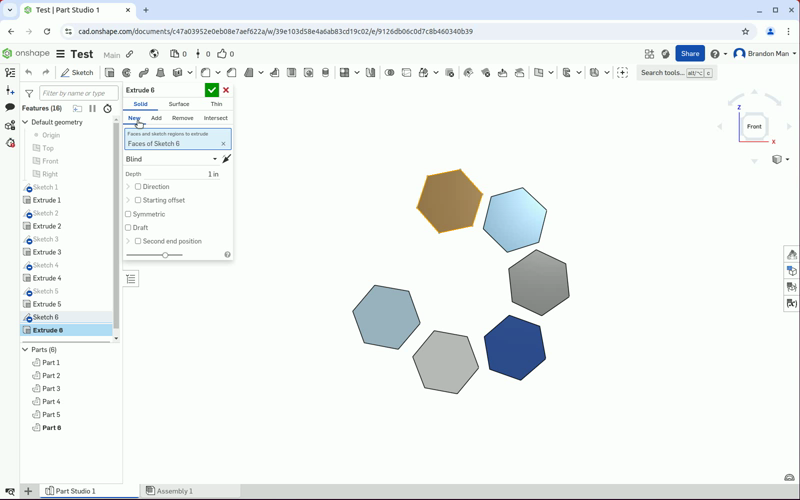
key(tab, 4)
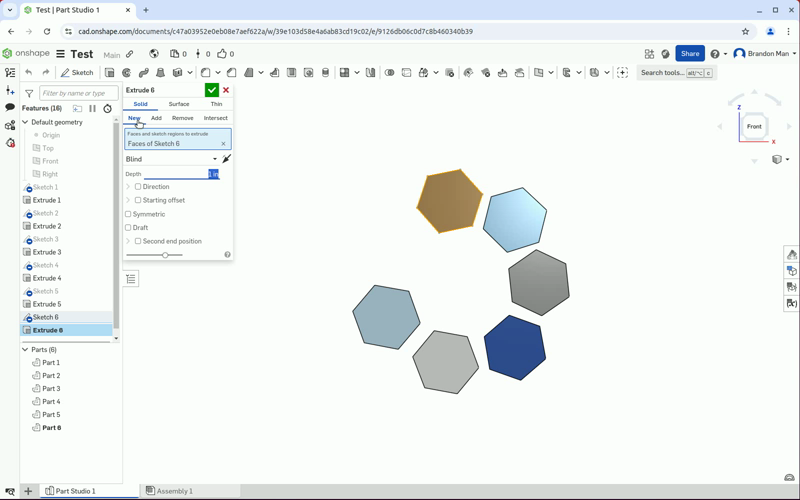
text(5.777)
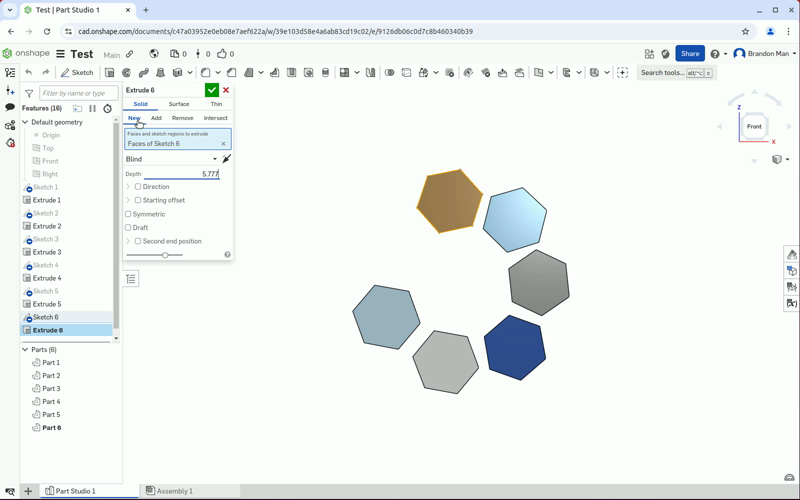
key(enter)
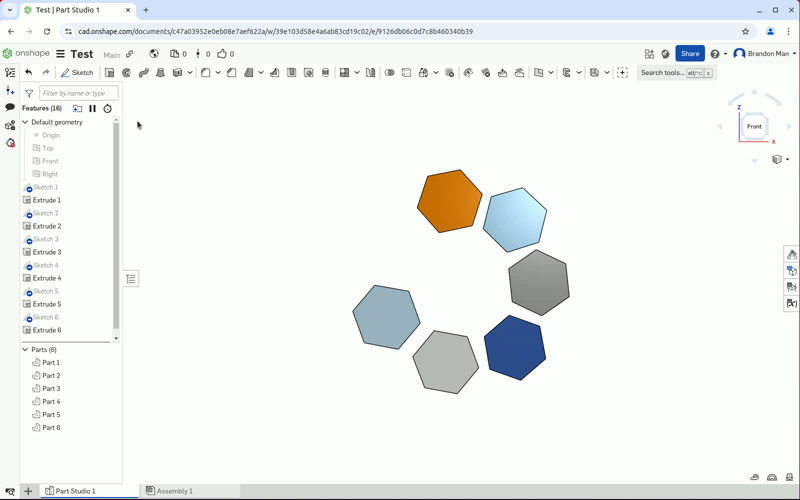
key(shift+h)
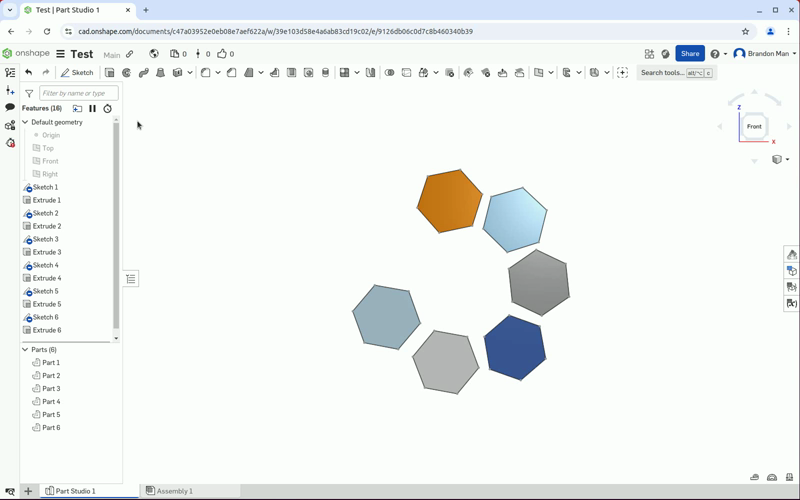
key(shift+h)
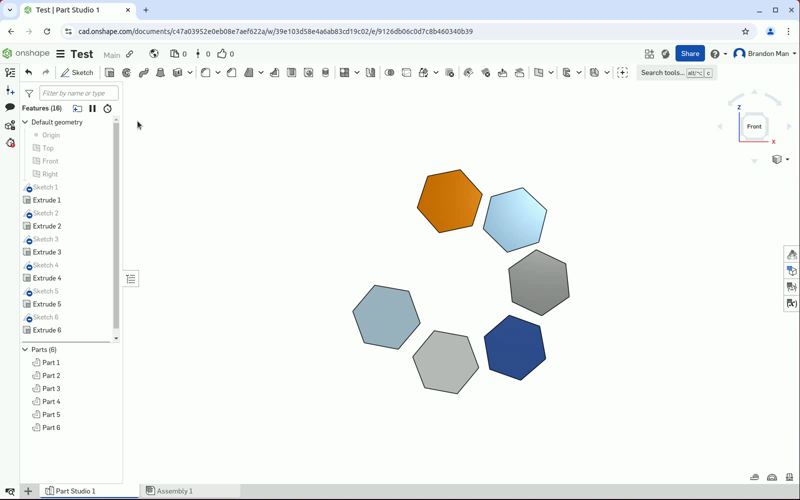
mouse_move(69, 189)
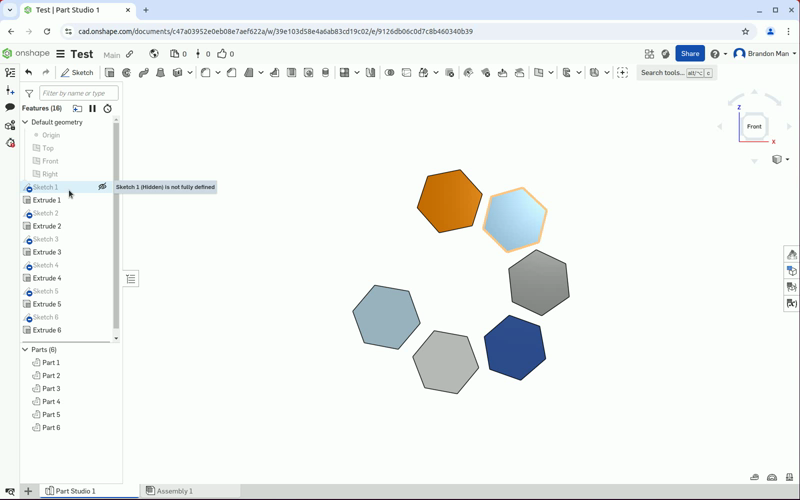
click(69, 189)
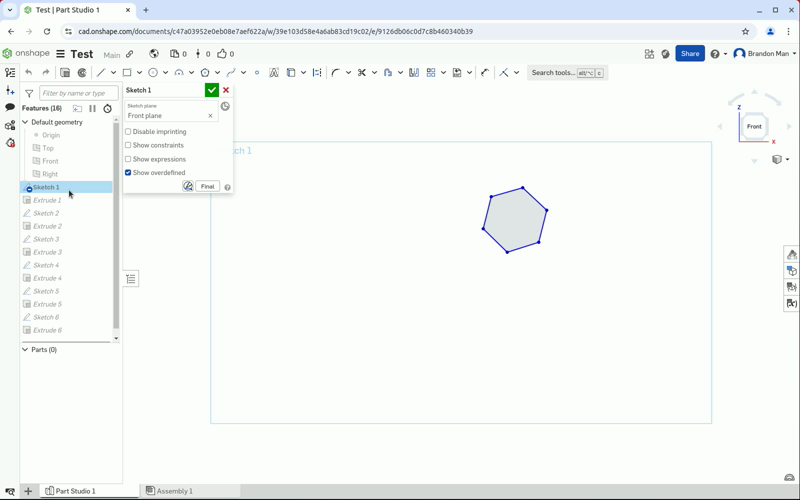
mouse_move(229, 92)
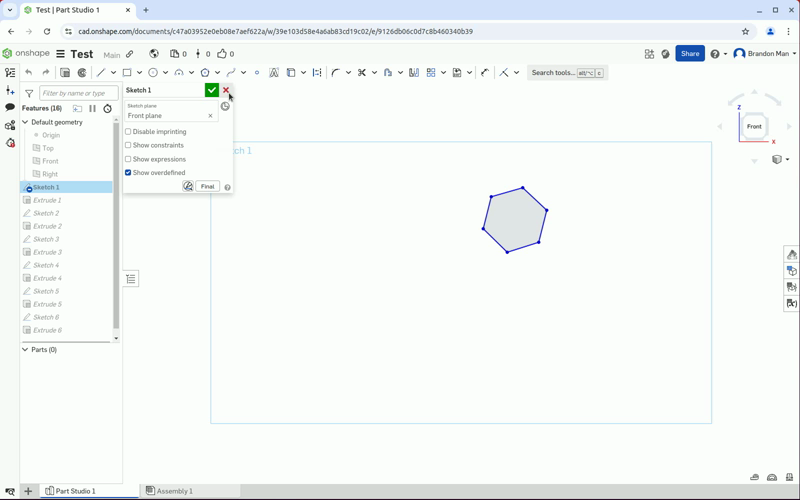
click(229, 92)
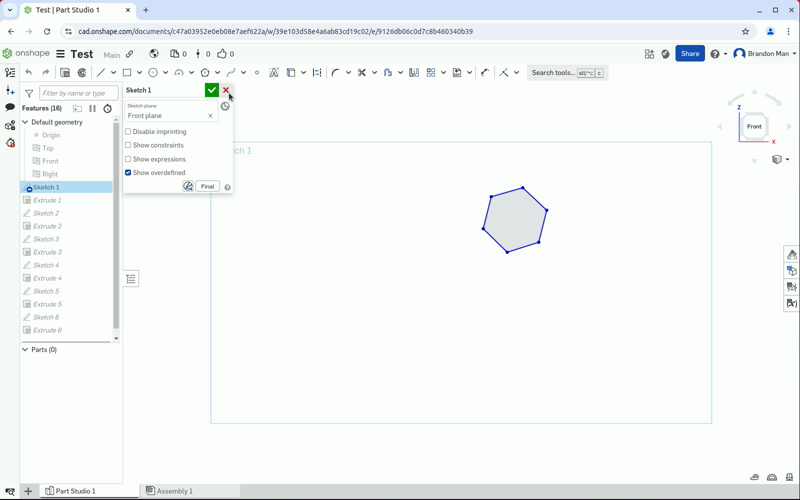
key(shift+s)
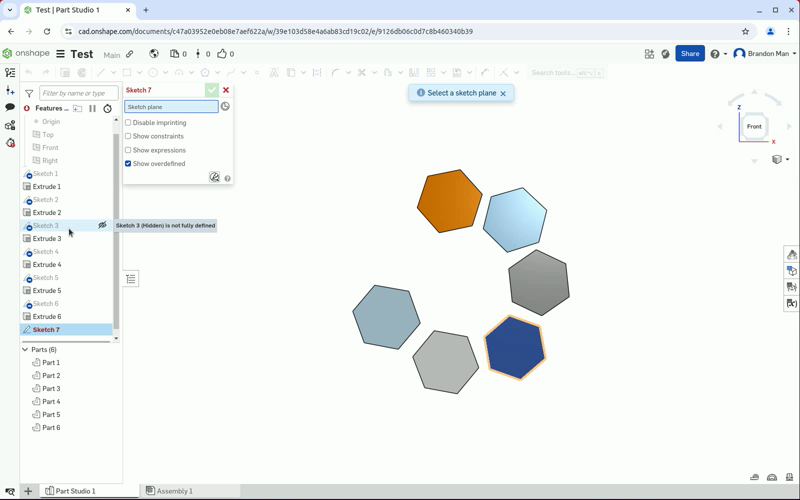
scroll(3)
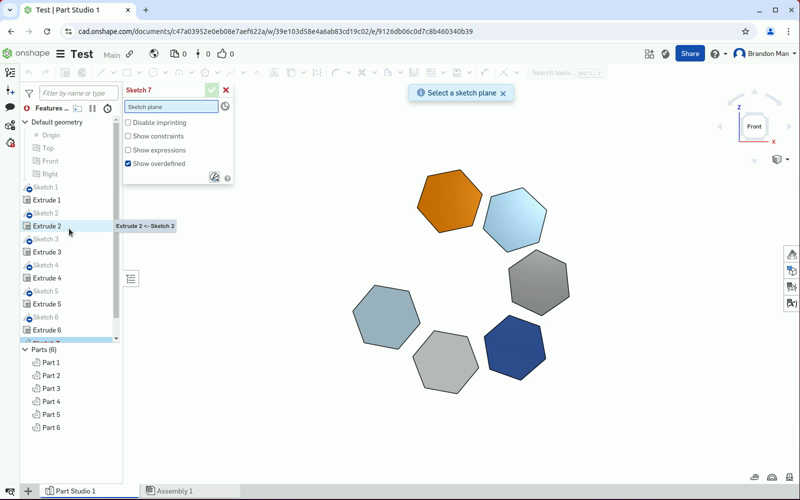
mouse_move(69, 163)
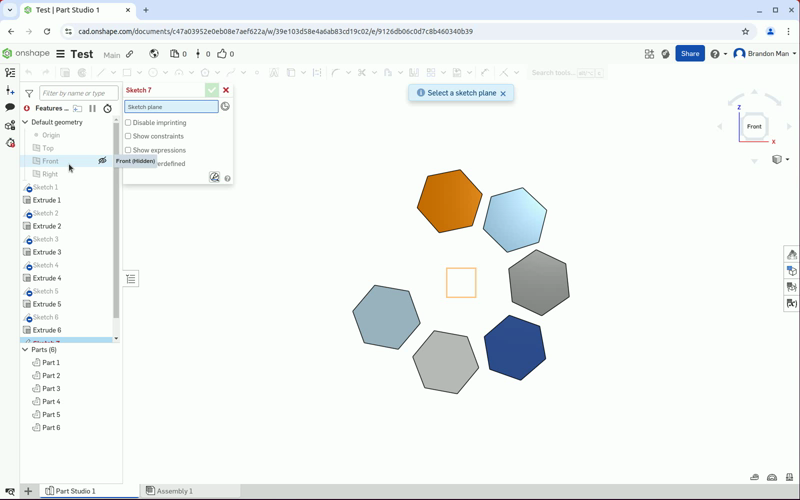
click(69, 163)
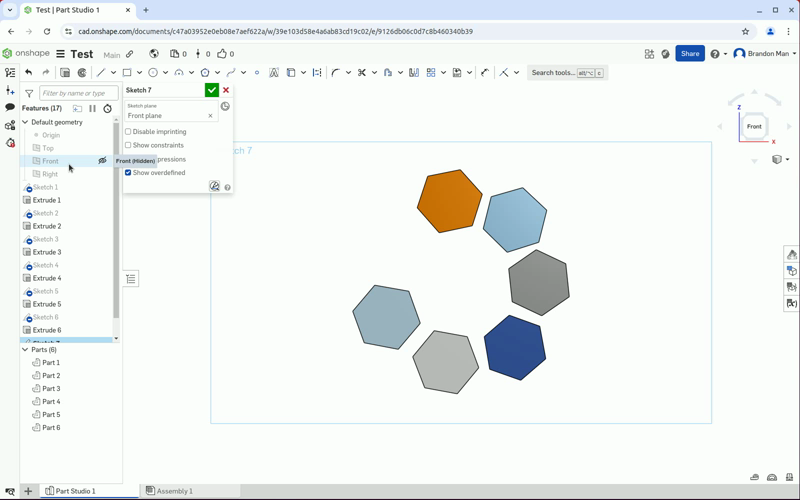
mouse_move(73, 352)
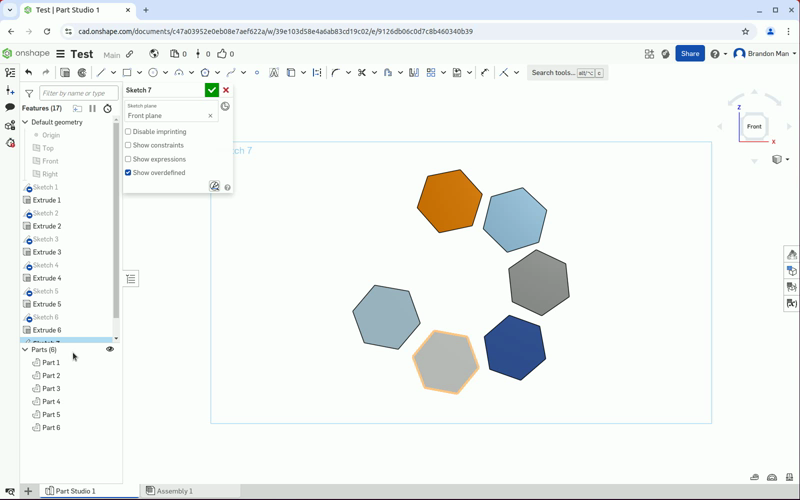
key(y)
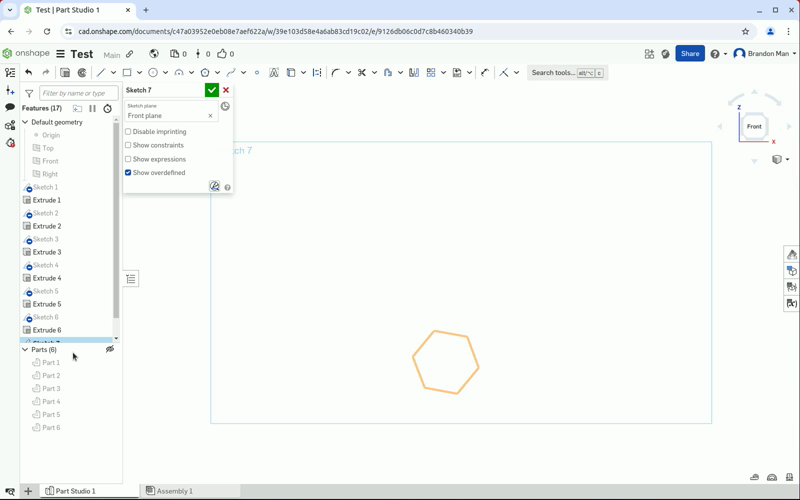
key(l)
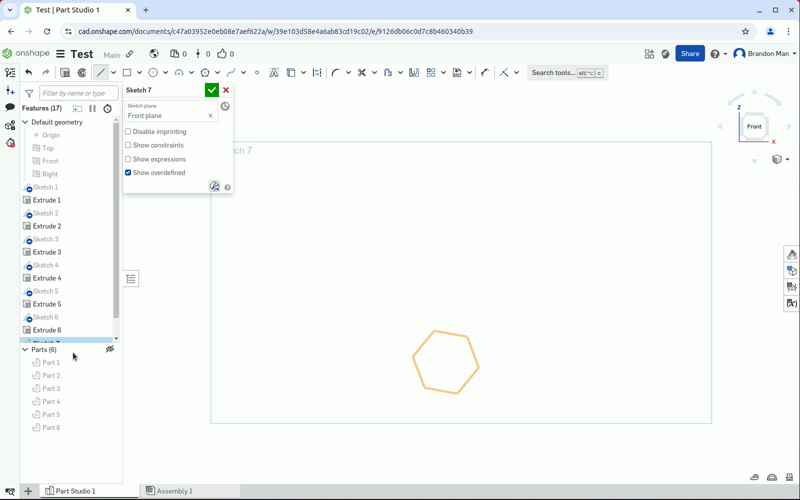
key_down(shift)
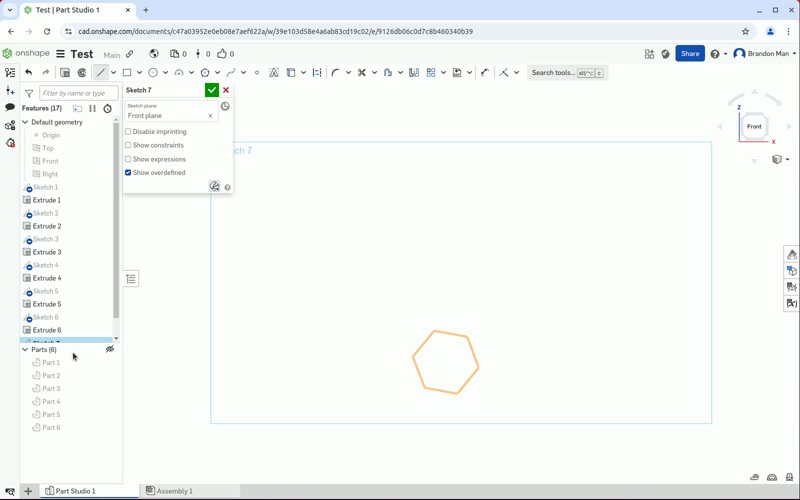
mouse_move(351, 247)
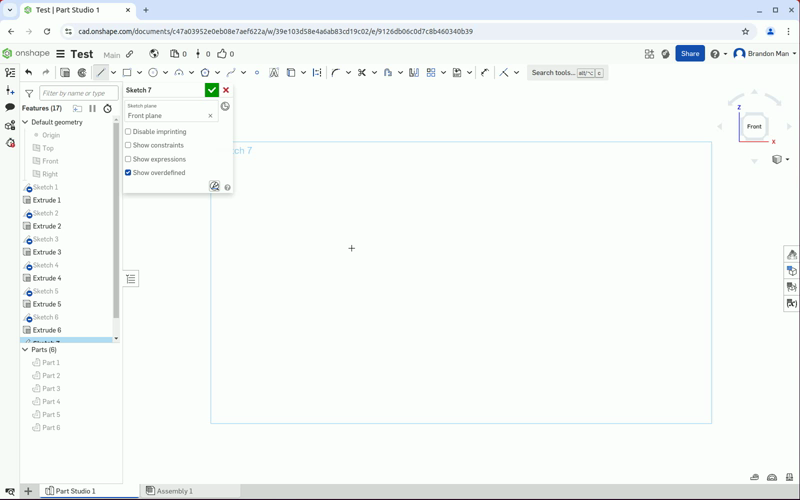
click(351, 247)
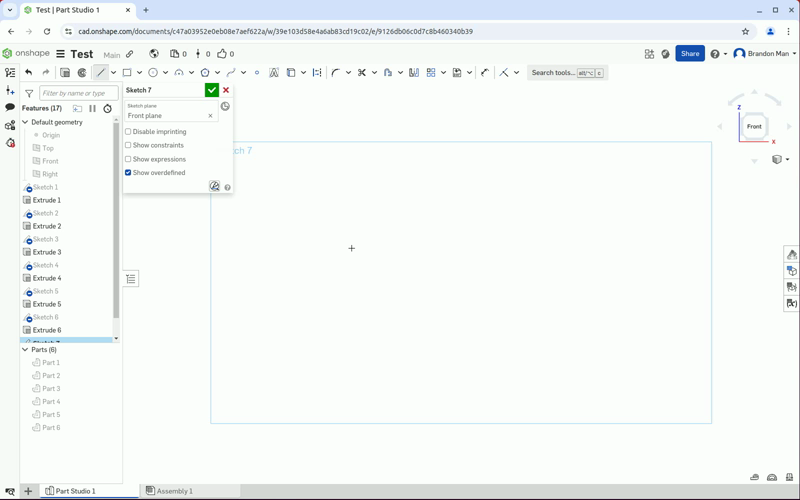
key_up(shift)
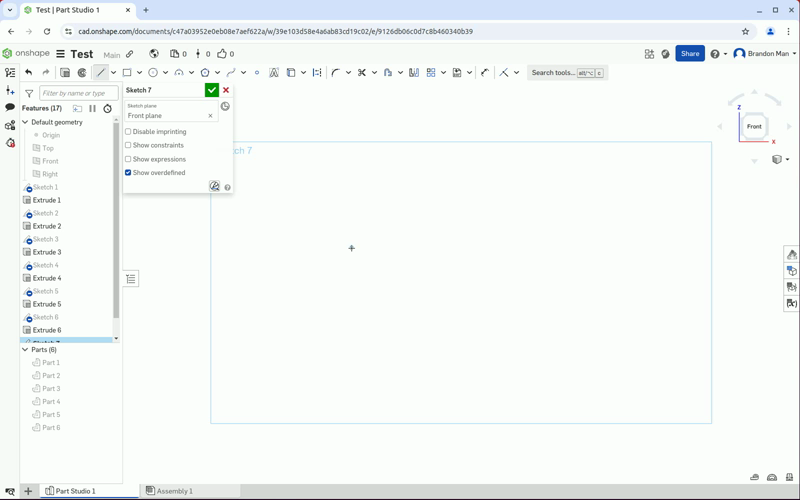
key_down(shift)
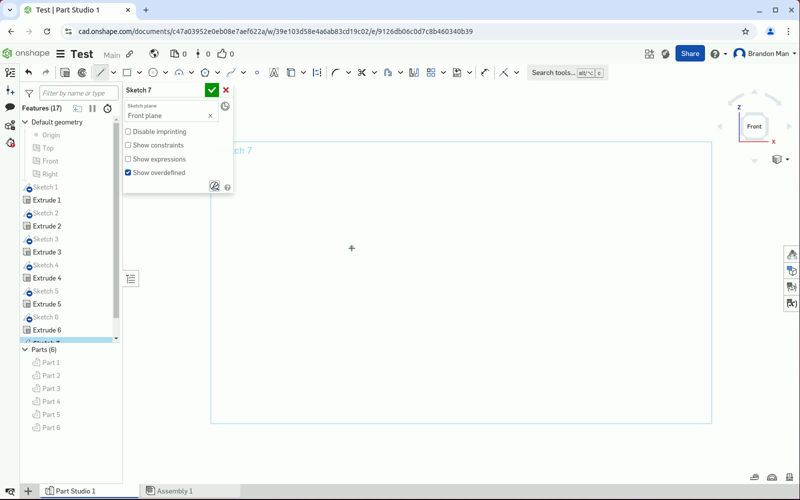
mouse_move(381, 247)
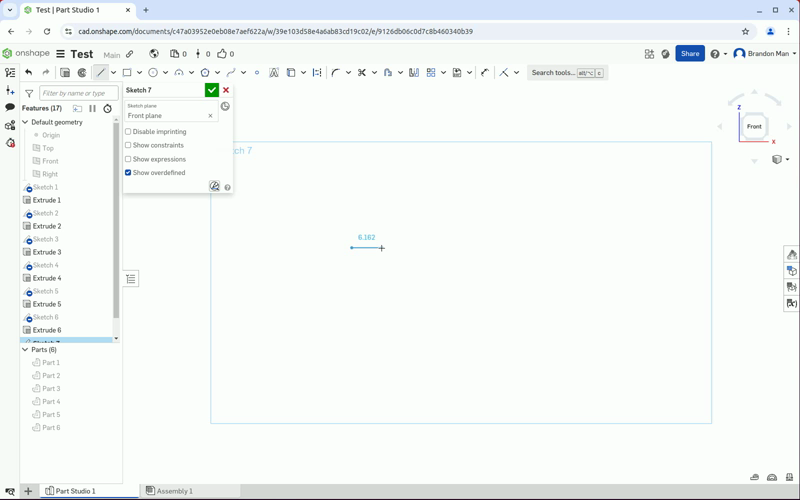
mouse_move(371, 278)
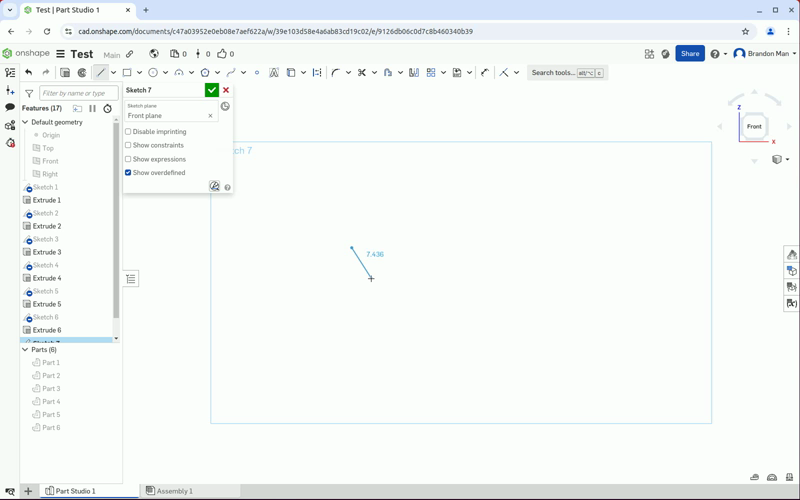
click(371, 278)
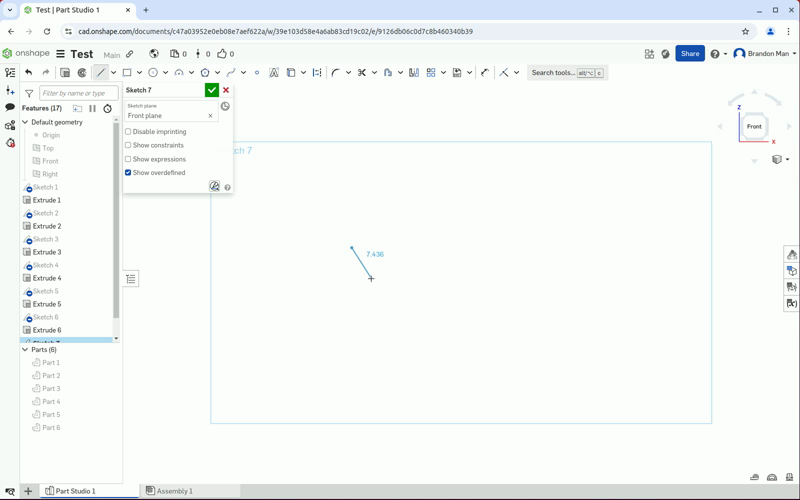
key_up(shift)
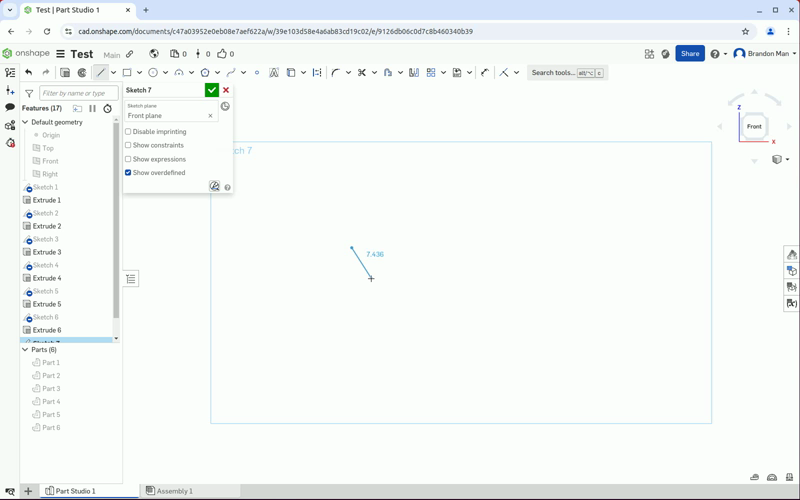
key_down(shift)
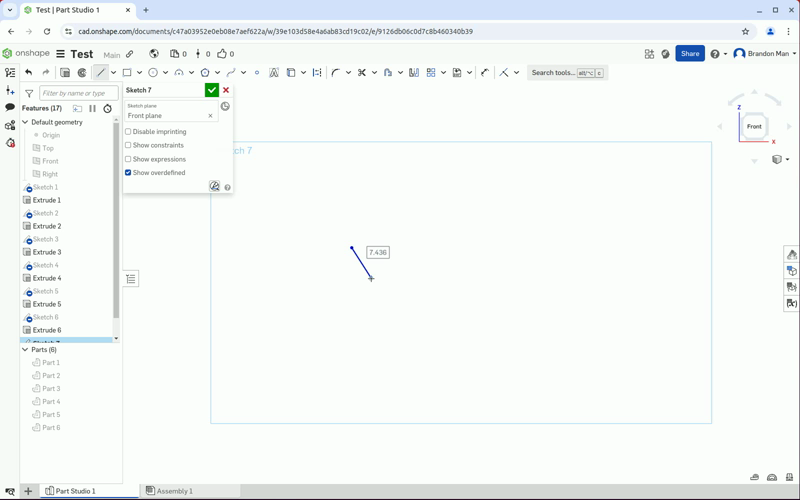
mouse_move(401, 278)
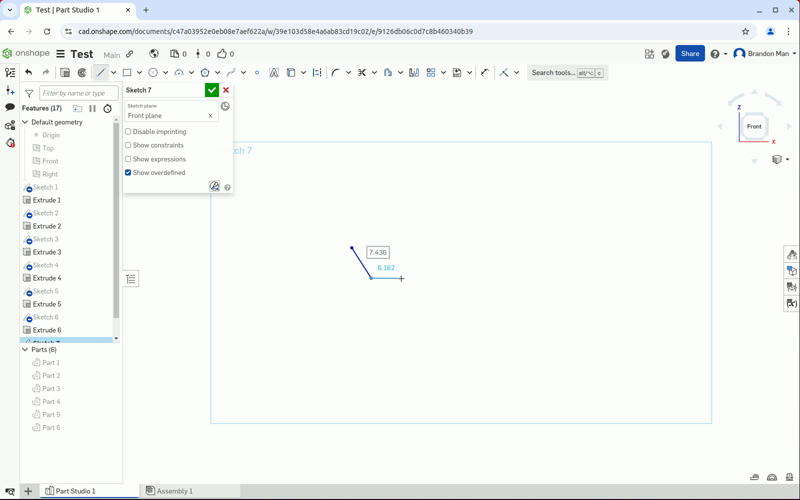
mouse_move(407, 276)
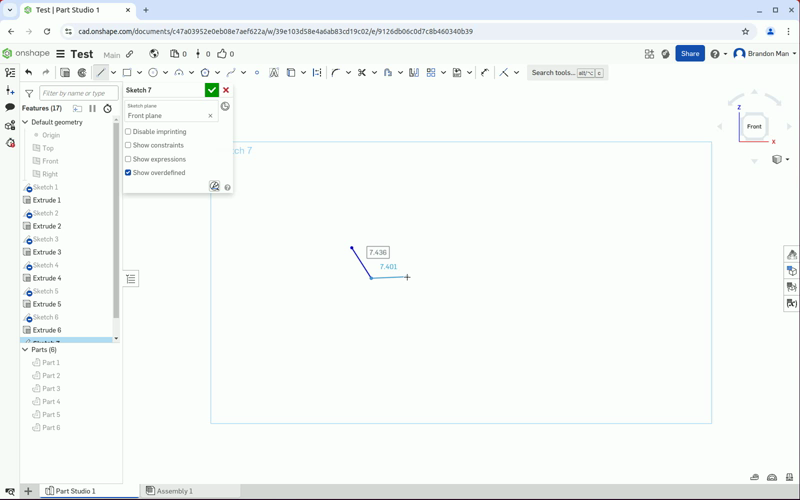
click(407, 276)
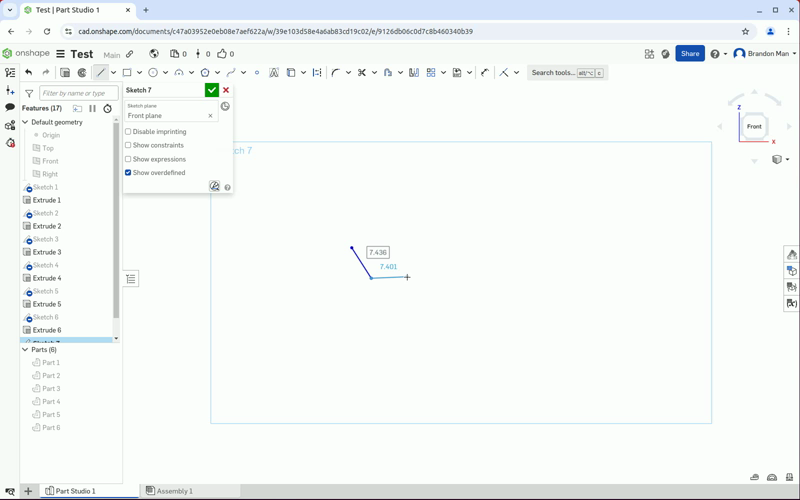
key_up(shift)
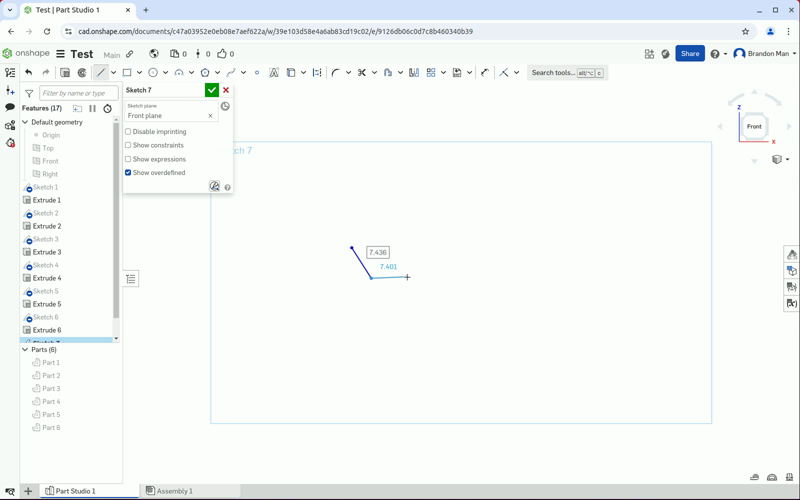
key_down(shift)
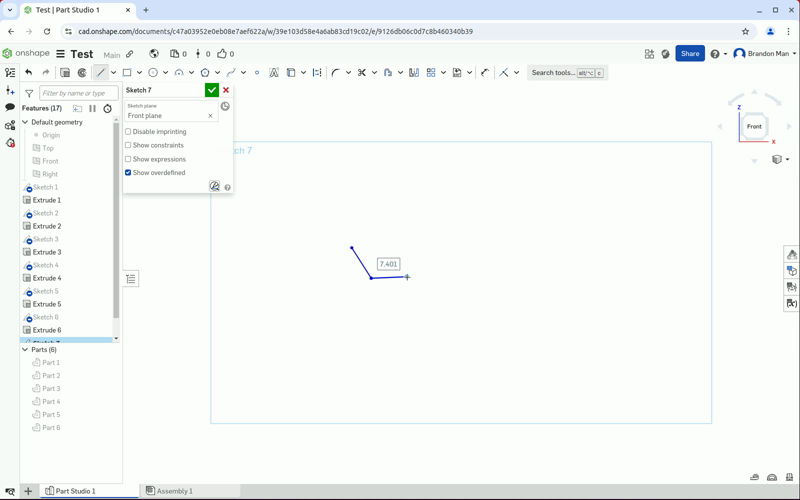
mouse_move(437, 276)
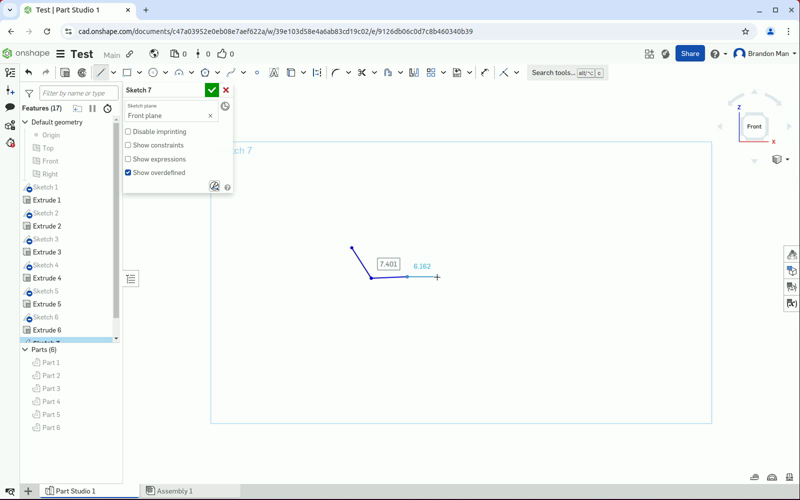
mouse_move(423, 244)
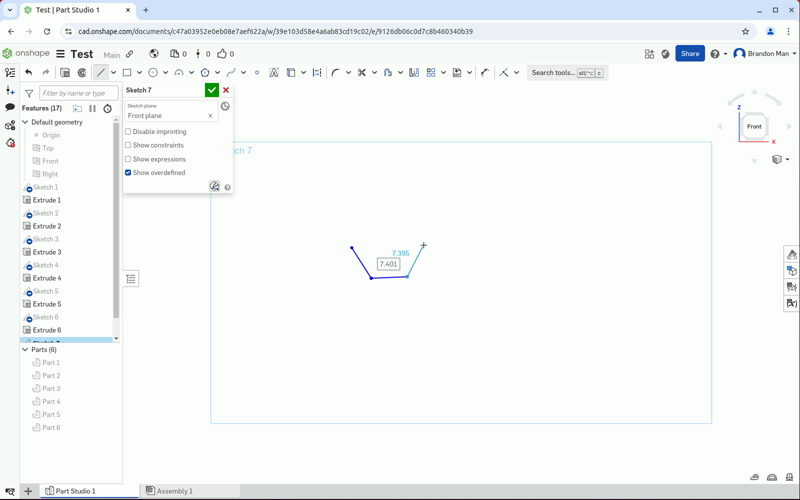
click(423, 244)
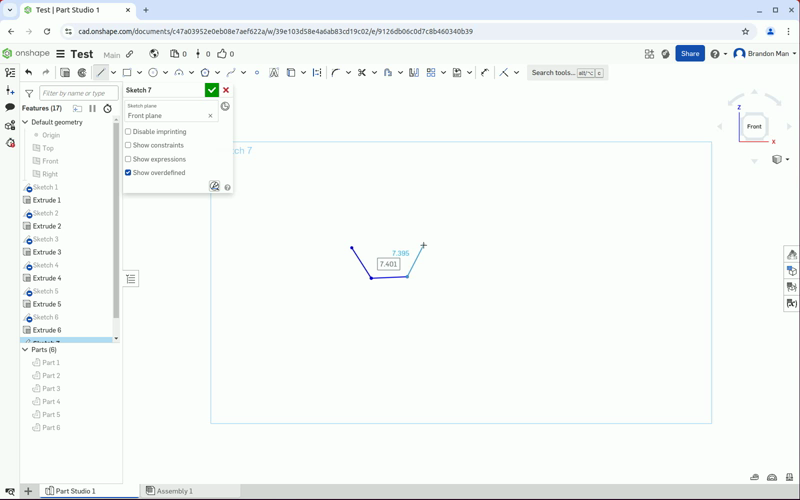
key_up(shift)
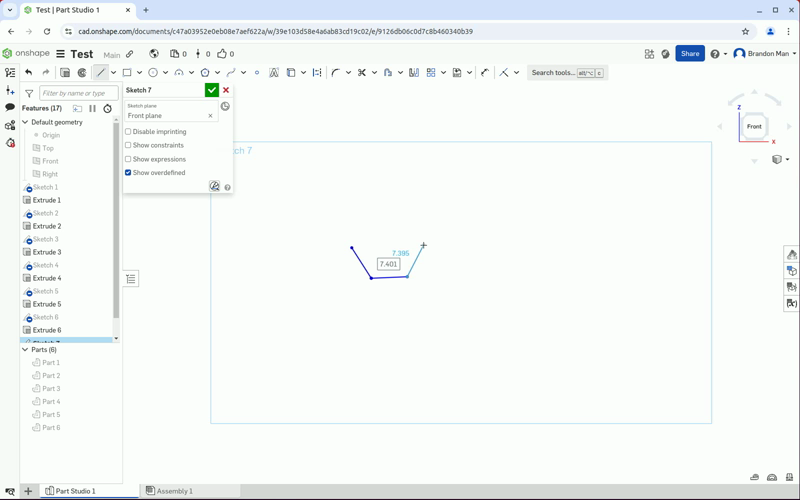
key_down(shift)
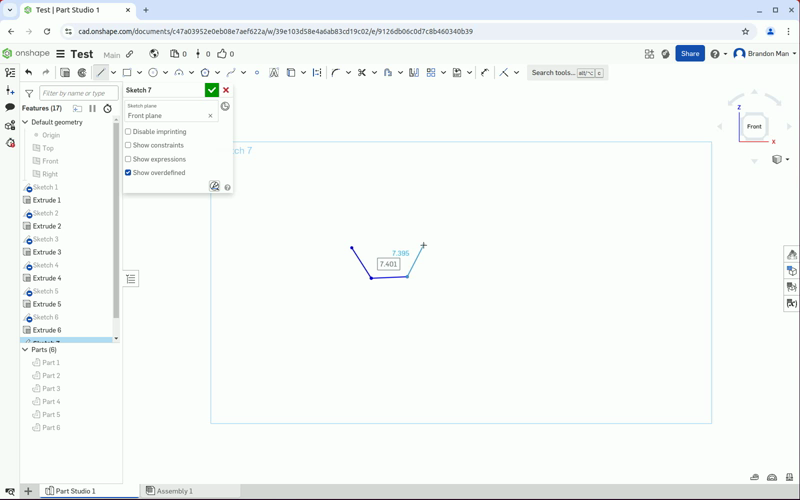
mouse_move(453, 244)
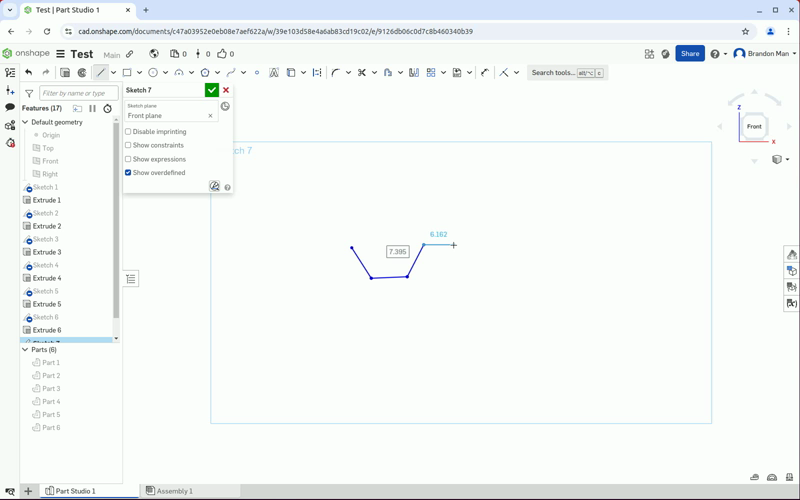
mouse_move(404, 214)
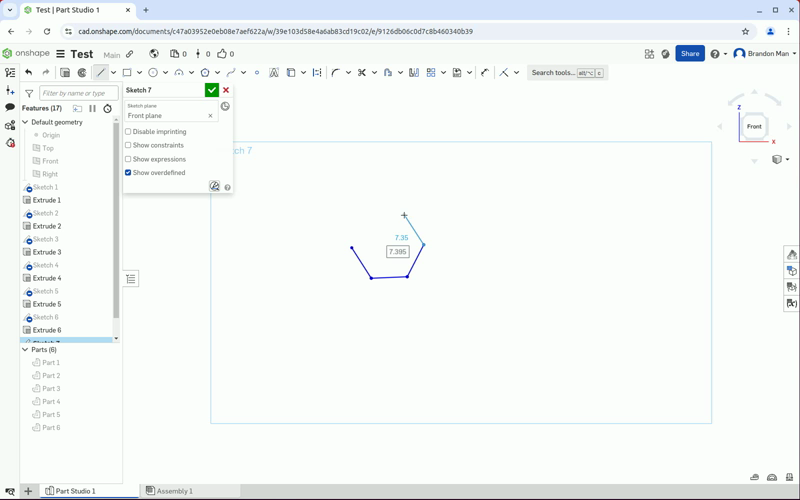
click(404, 214)
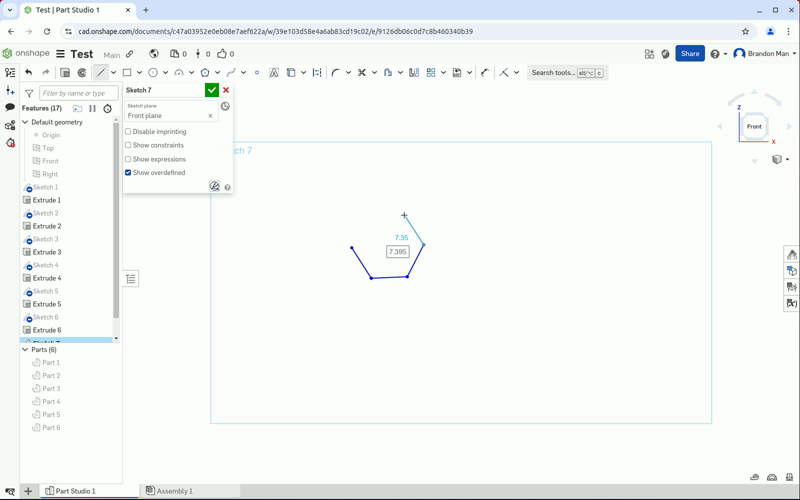
key_up(shift)
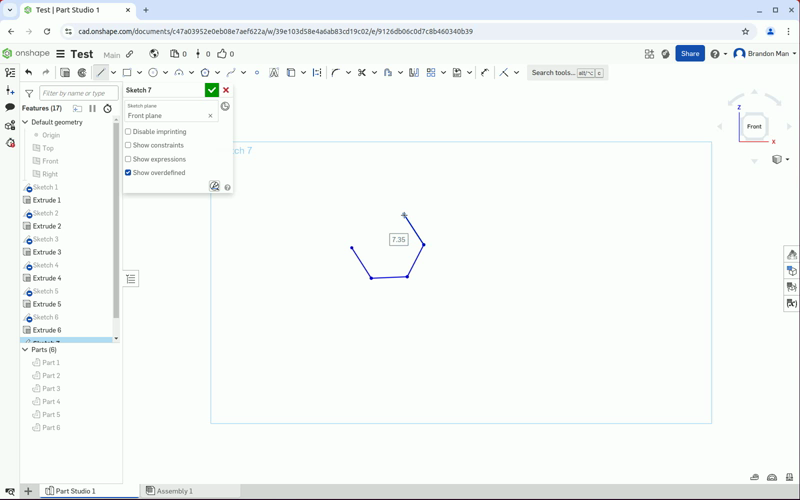
key_down(shift)
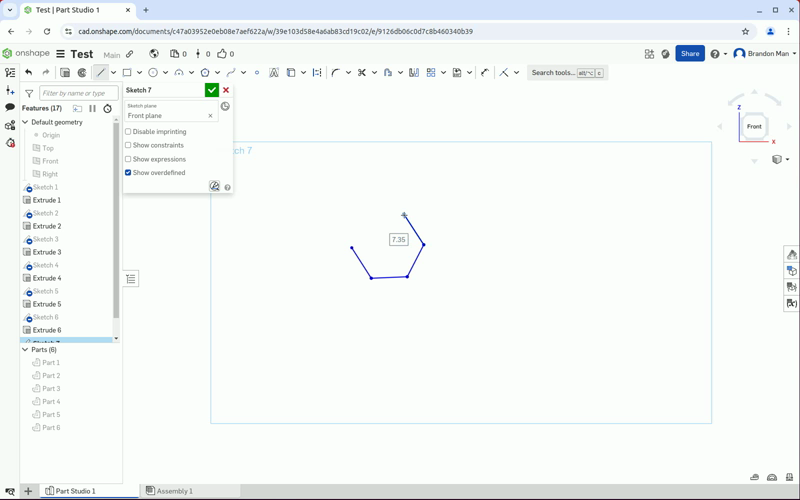
mouse_move(434, 214)
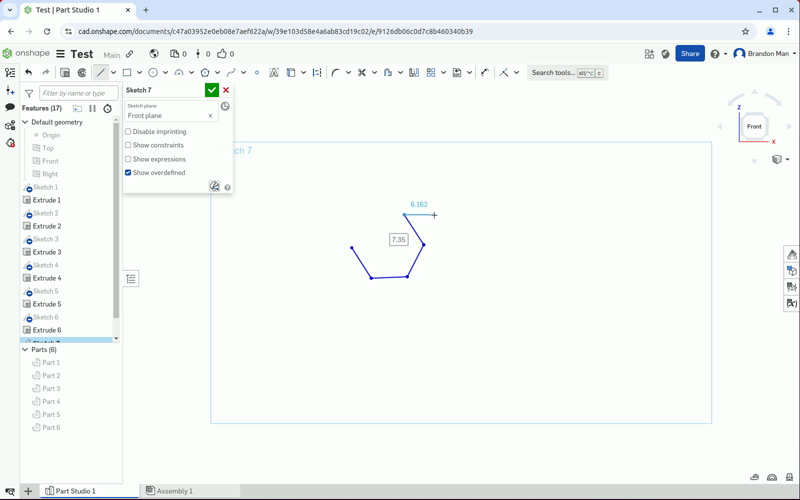
mouse_move(368, 216)
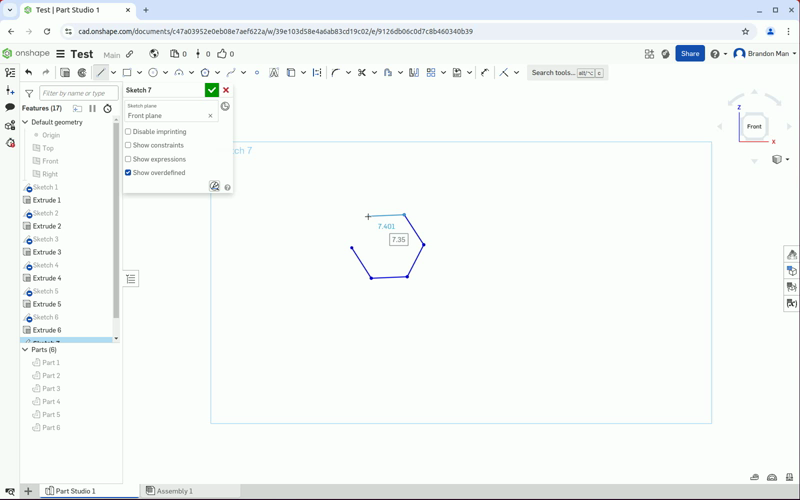
click(368, 216)
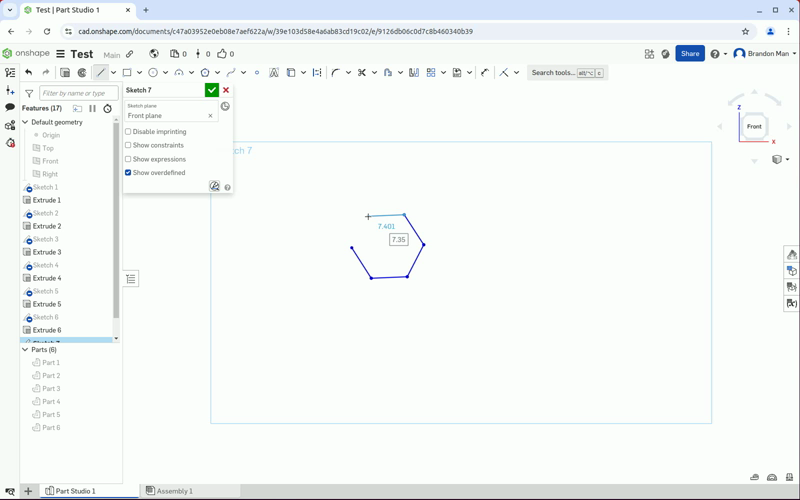
key_up(shift)
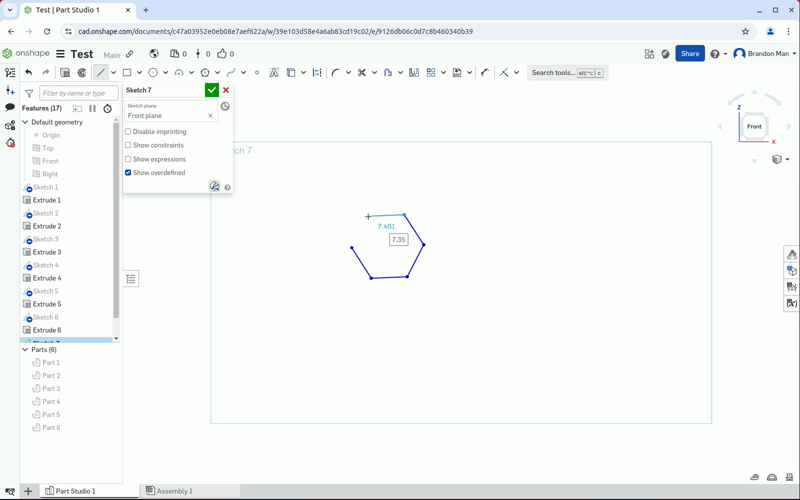
mouse_move(398, 216)
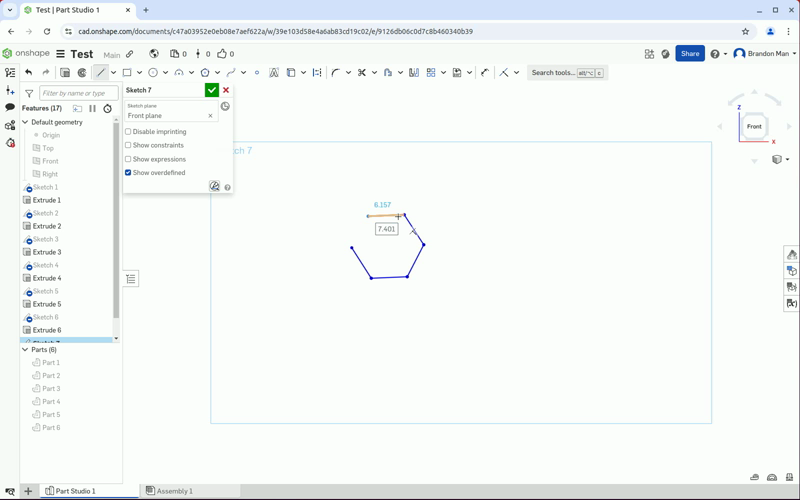
key_down(shift)
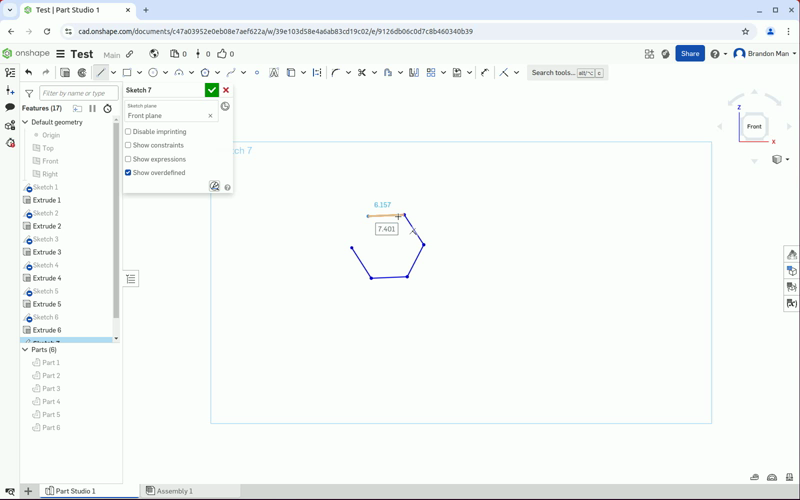
mouse_move(351, 247)
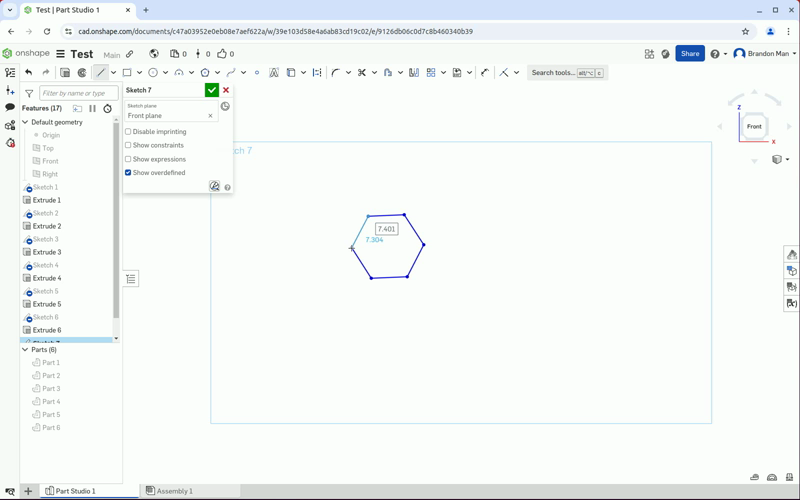
key_up(shift)
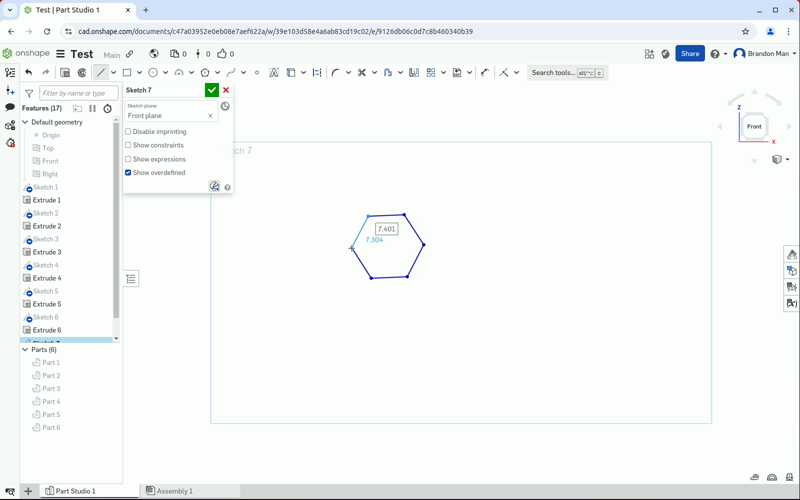
click(351, 247)
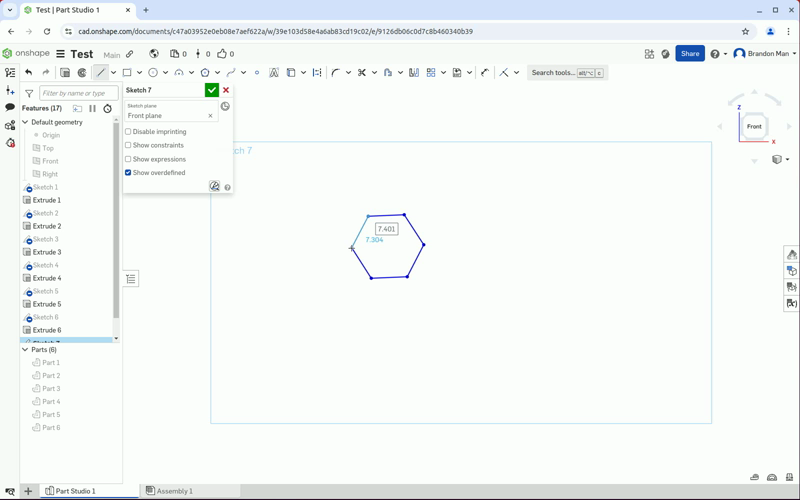
key(esc)
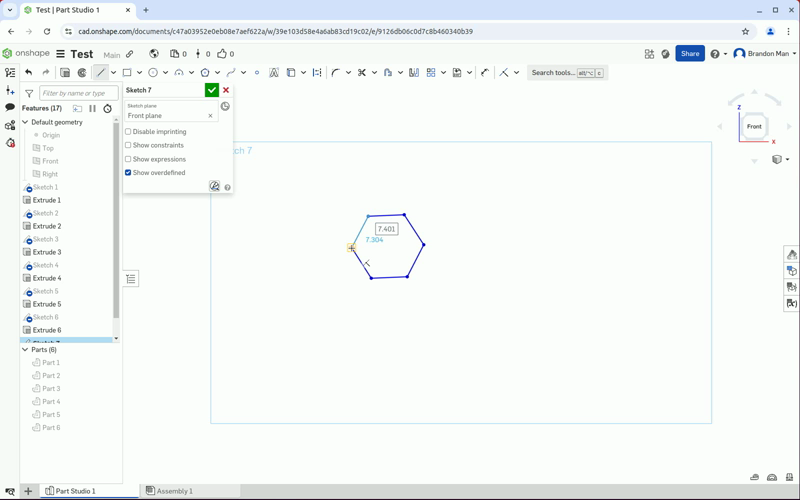
mouse_move(396, 266)
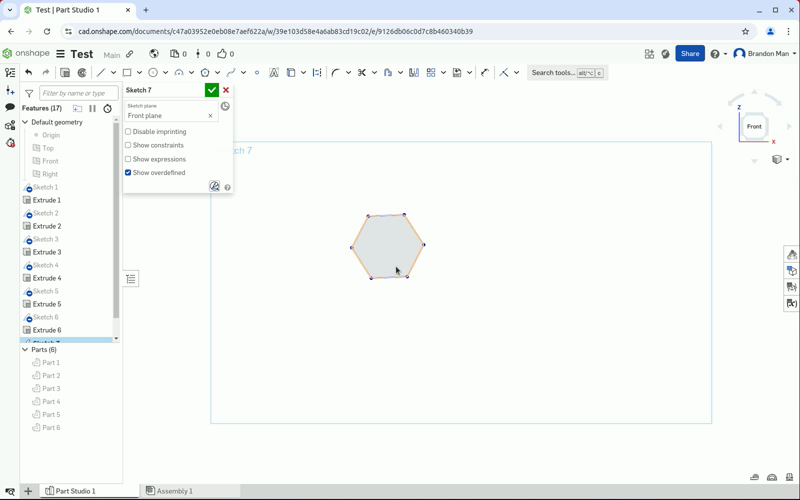
click(396, 266)
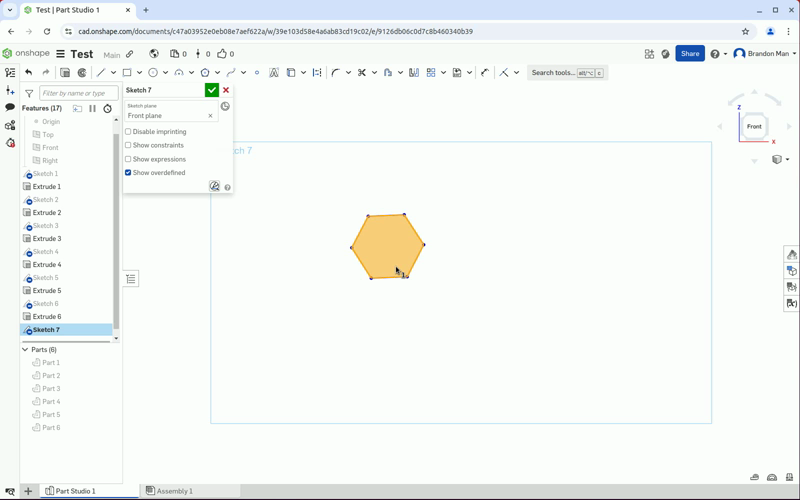
mouse_move(73, 352)
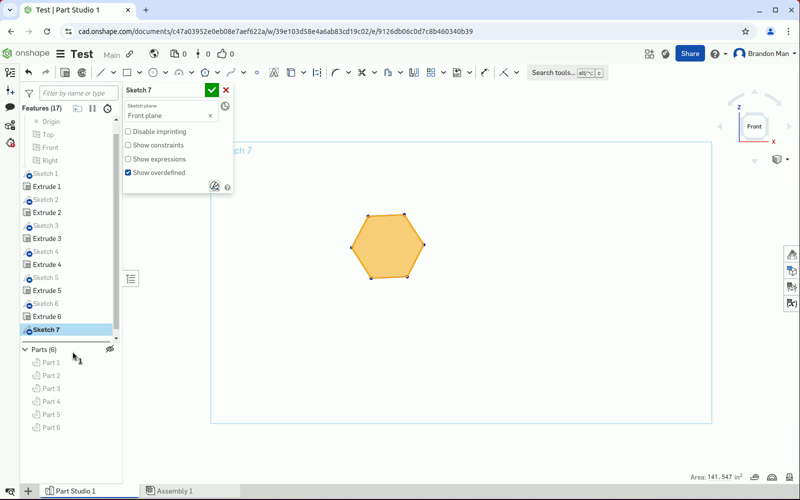
key(shift+y)
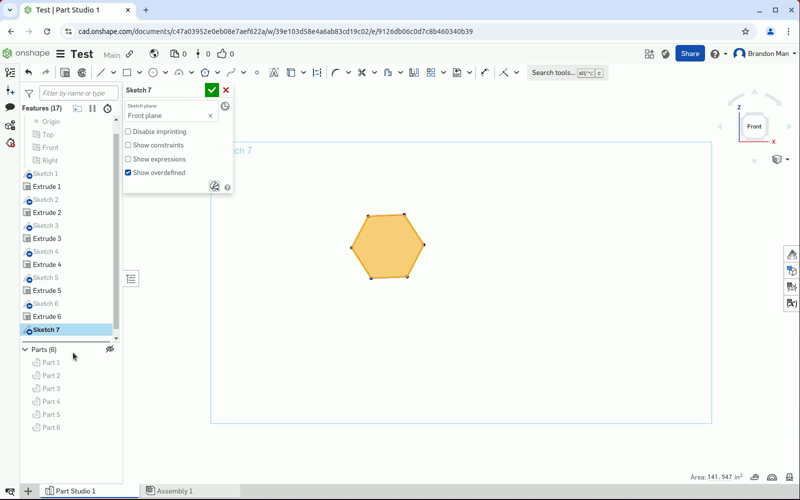
key(shift+e)
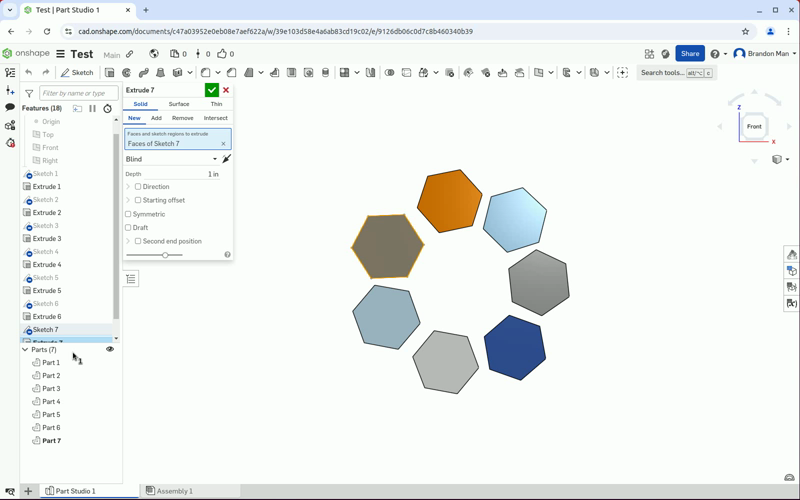
mouse_move(143, 106)
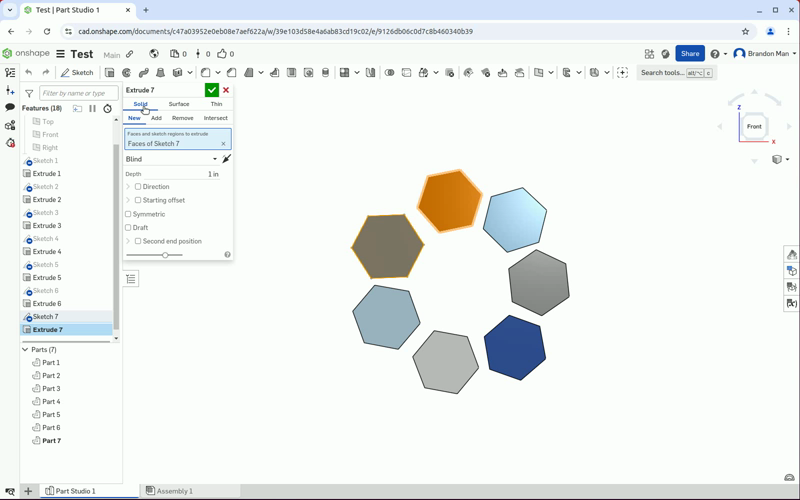
click(143, 106)
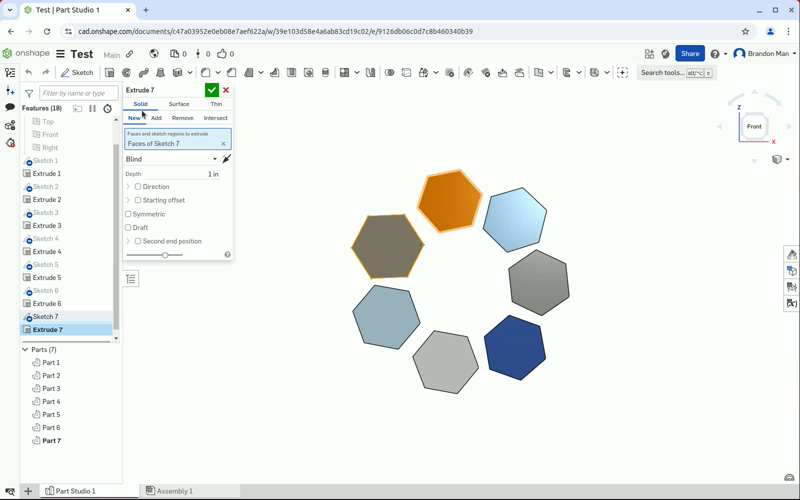
mouse_move(137, 120)
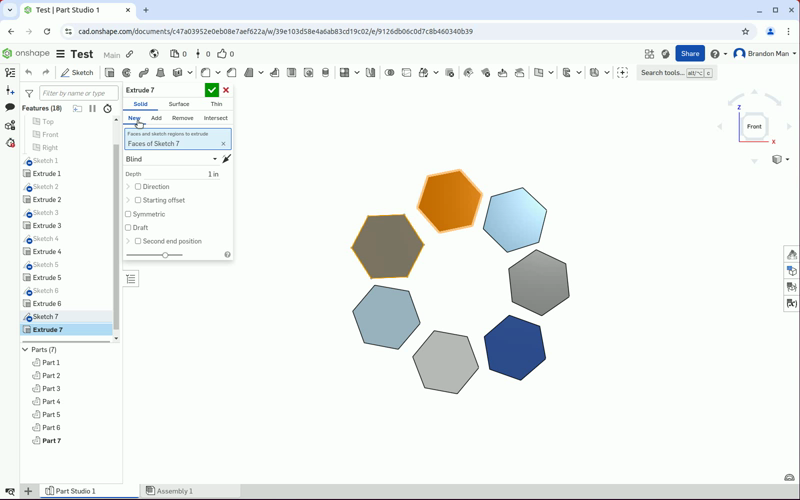
click(137, 120)
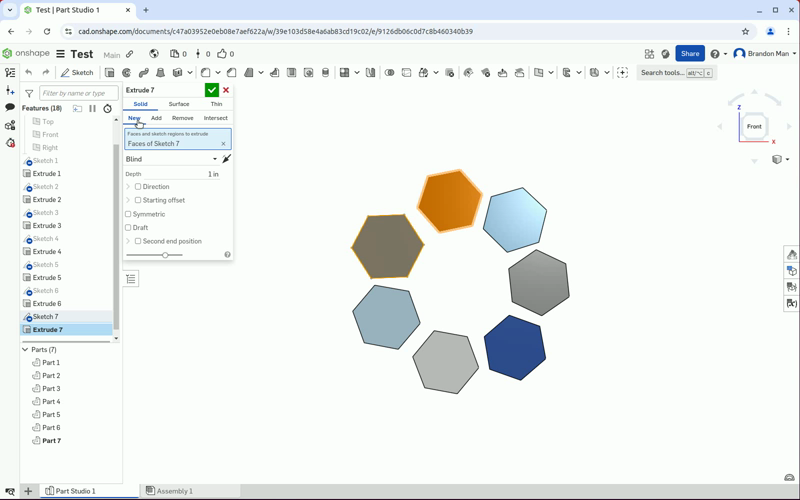
key(tab, 4)
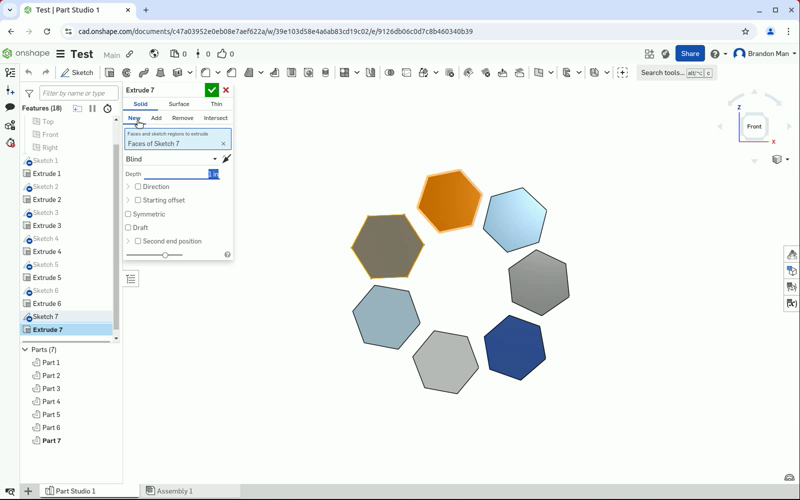
text(5.777)
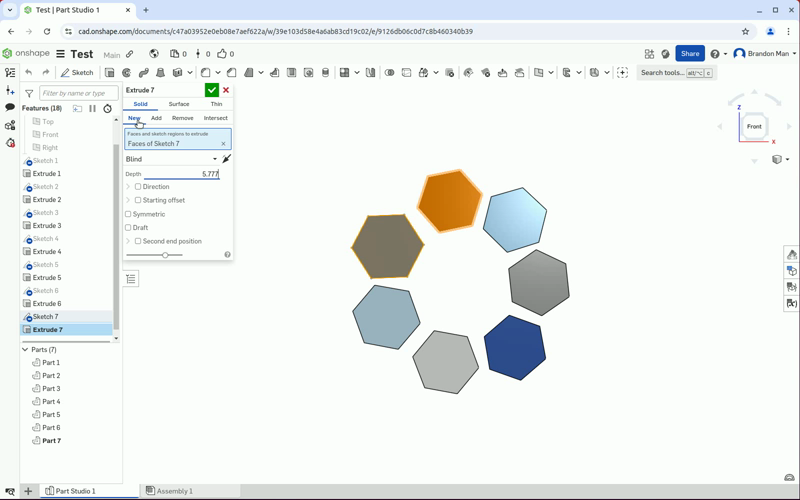
key(enter)
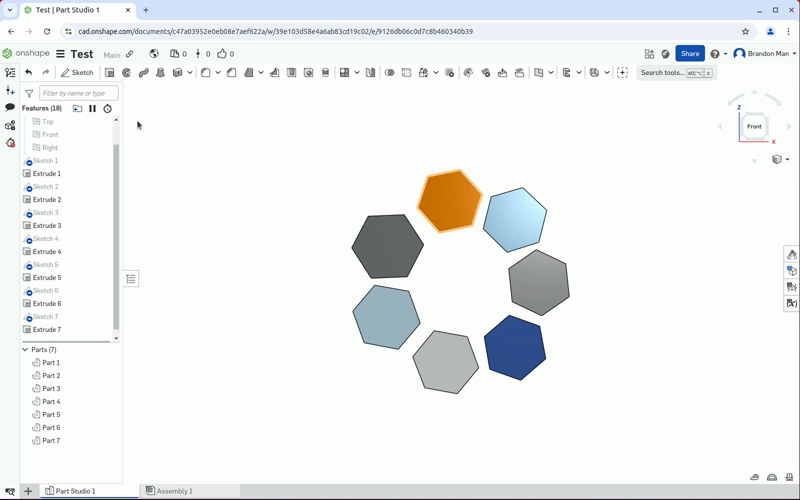
key(shift+h)
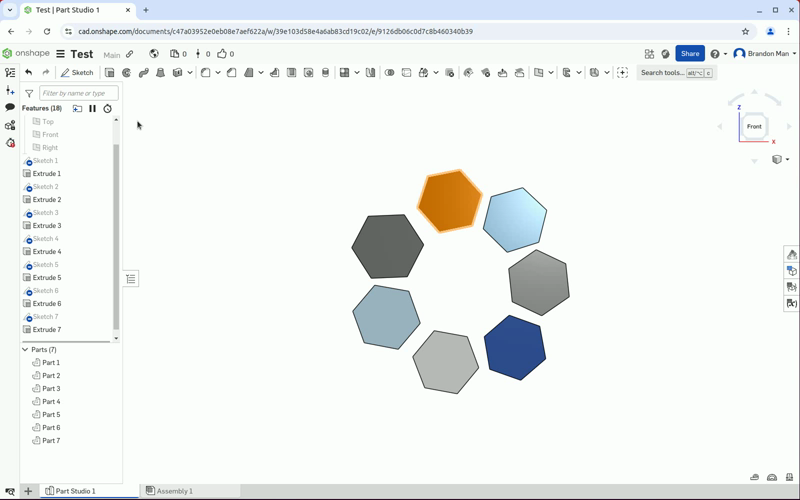
key(shift+h)
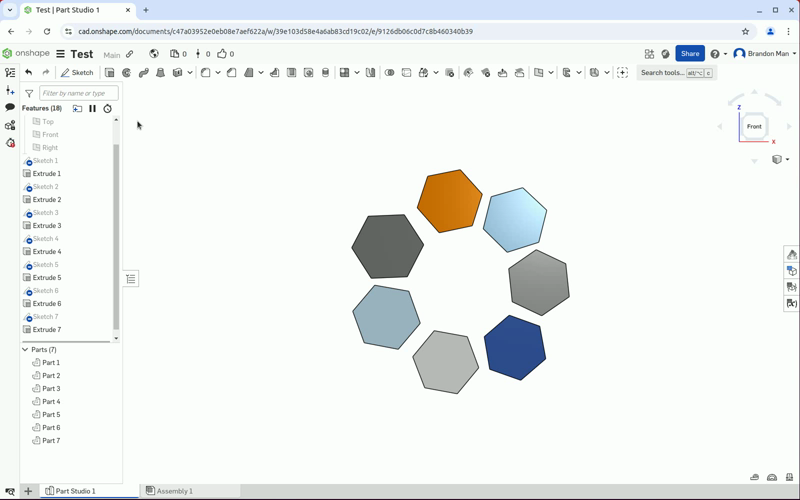
mouse_move(69, 163)
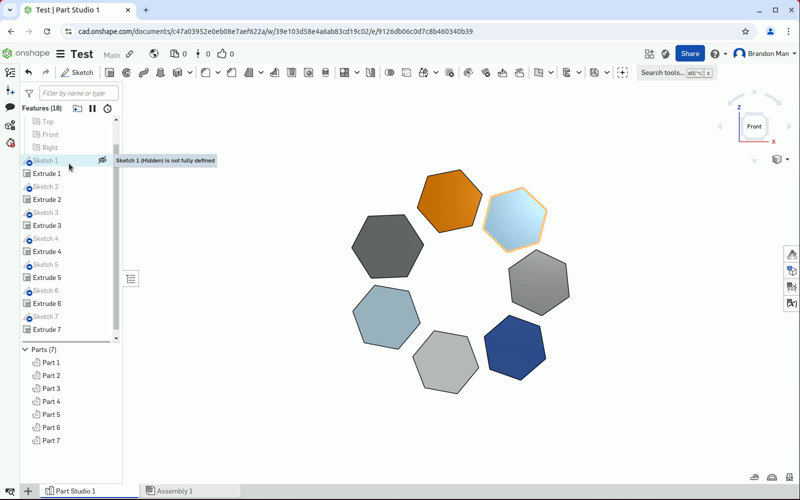
click(69, 163)
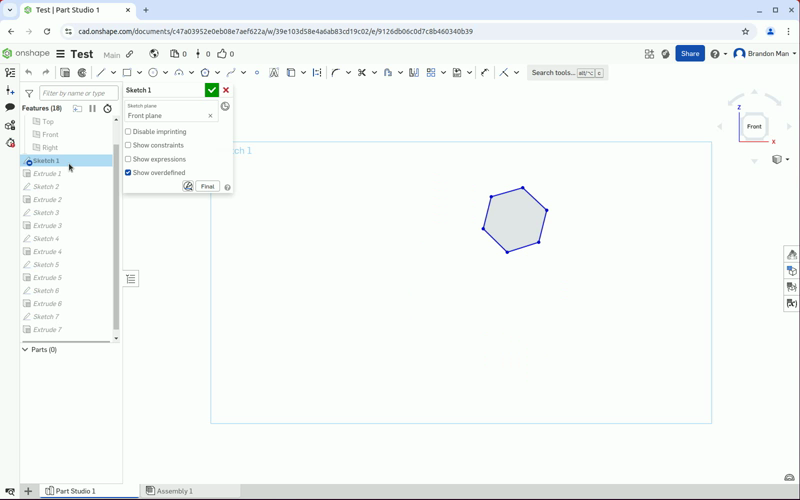
mouse_move(229, 92)
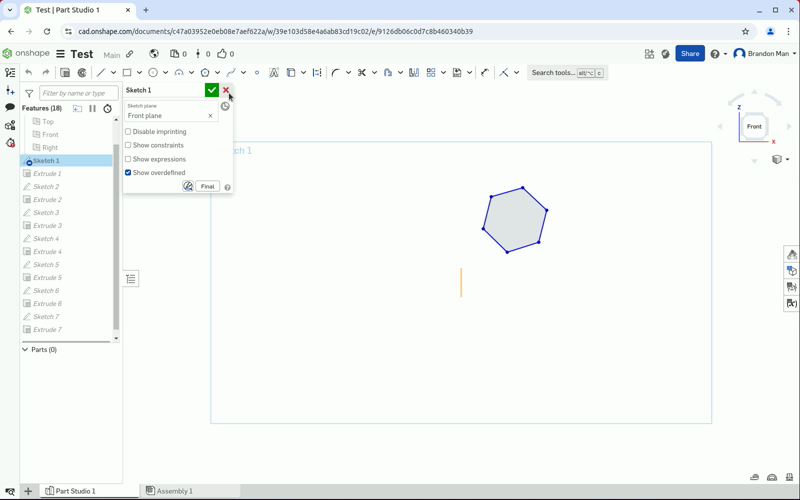
click(229, 92)
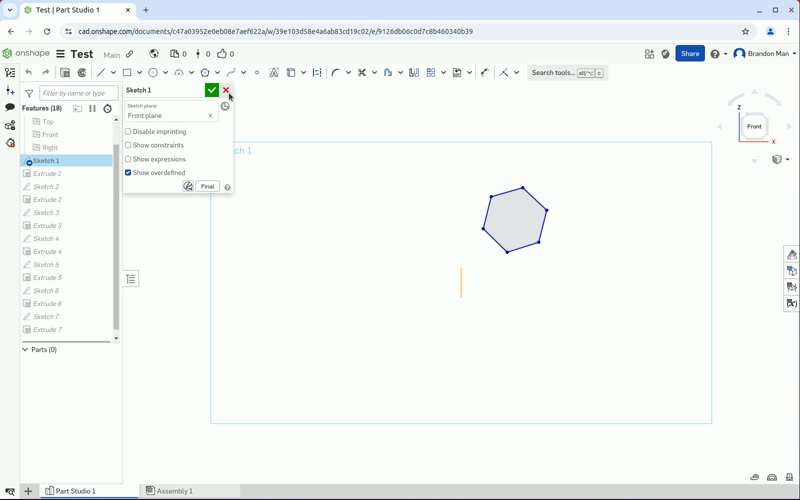
key(shift+s)
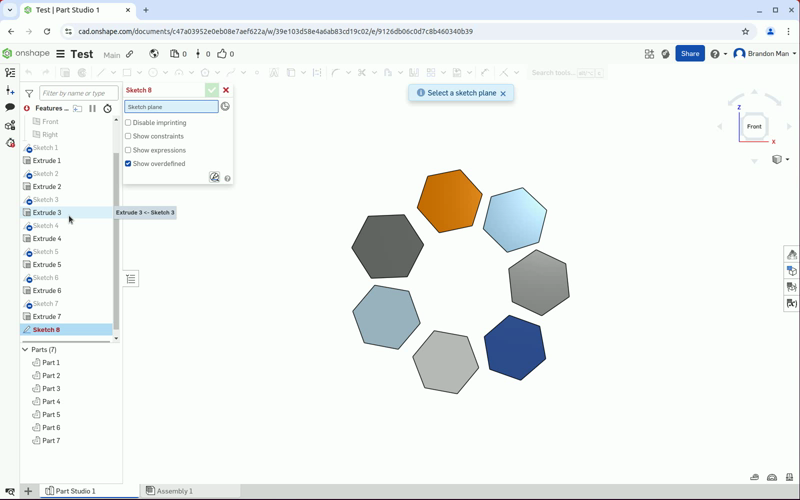
scroll(3)
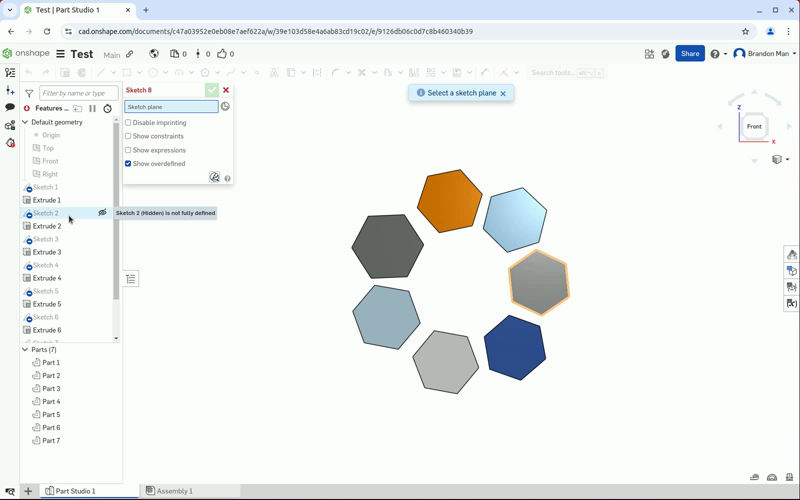
mouse_move(69, 163)
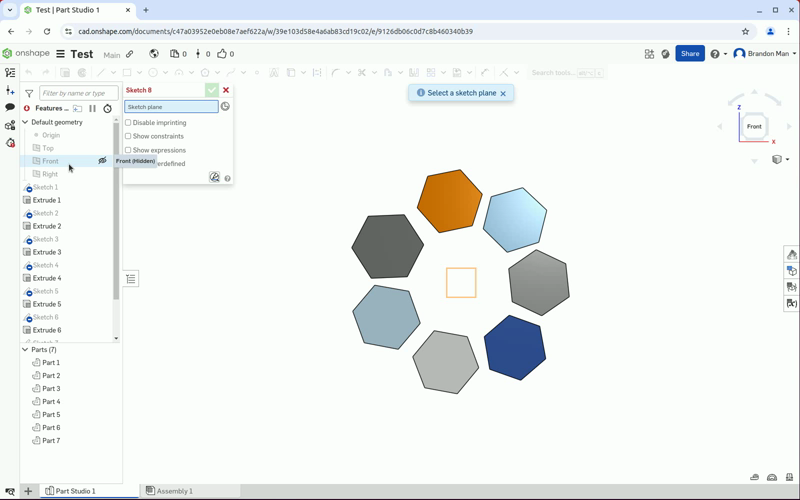
click(69, 163)
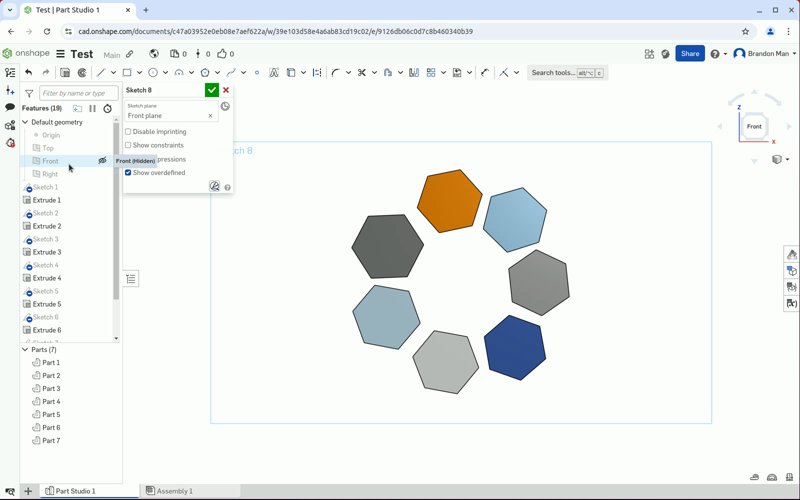
mouse_move(73, 352)
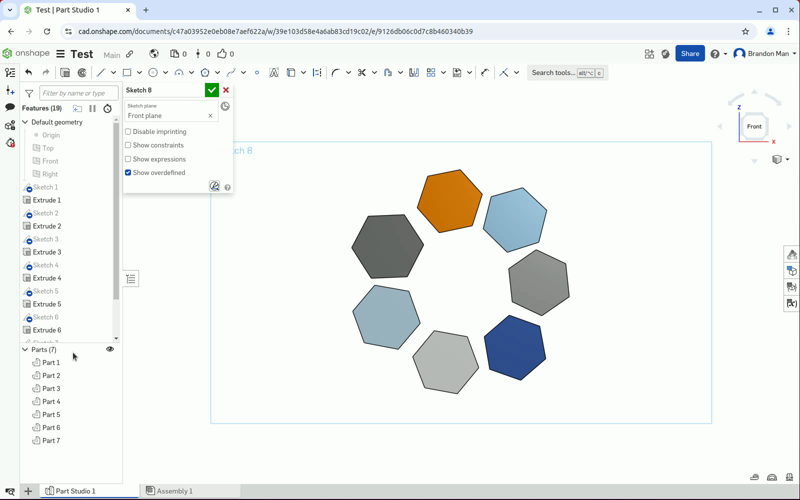
key(y)
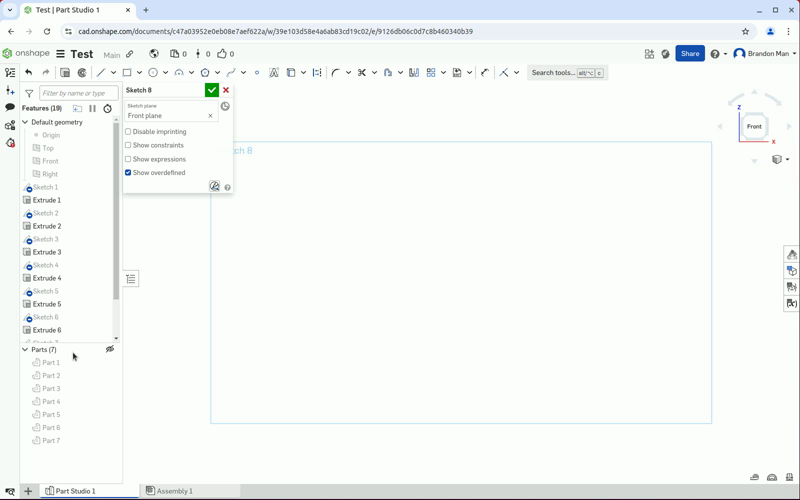
key(c)
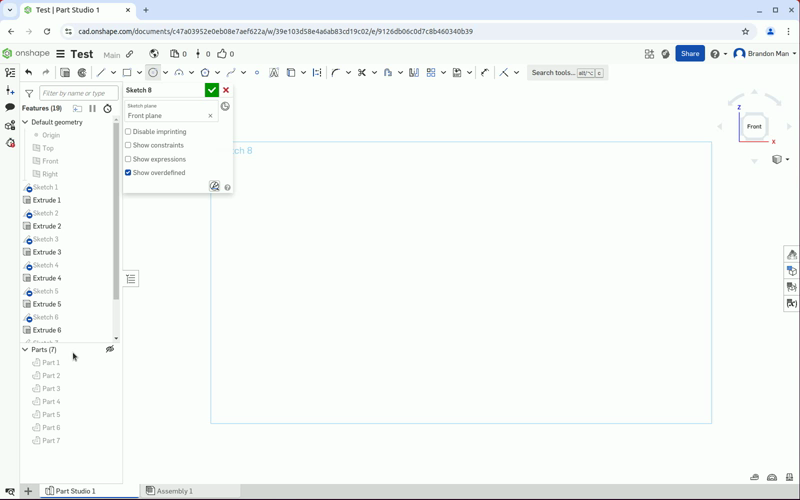
key_down(shift)
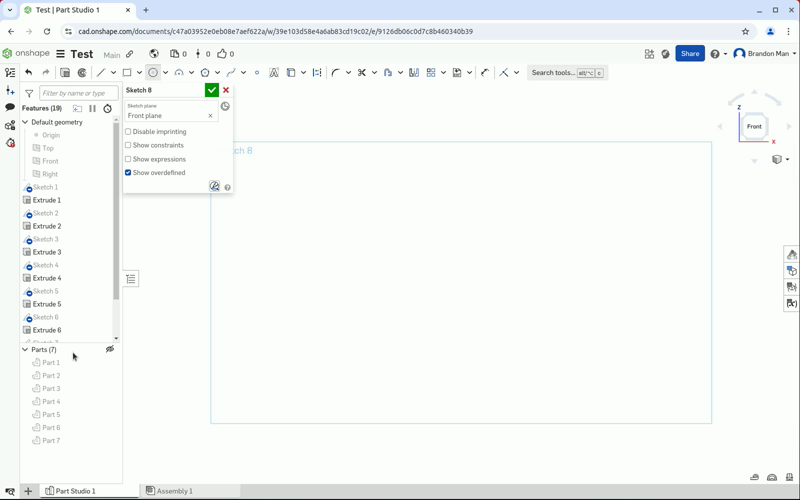
mouse_move(461, 282)
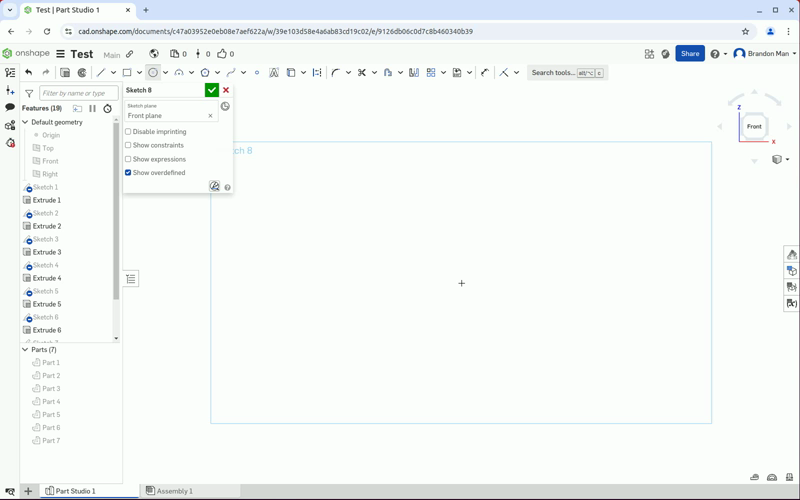
click(461, 282)
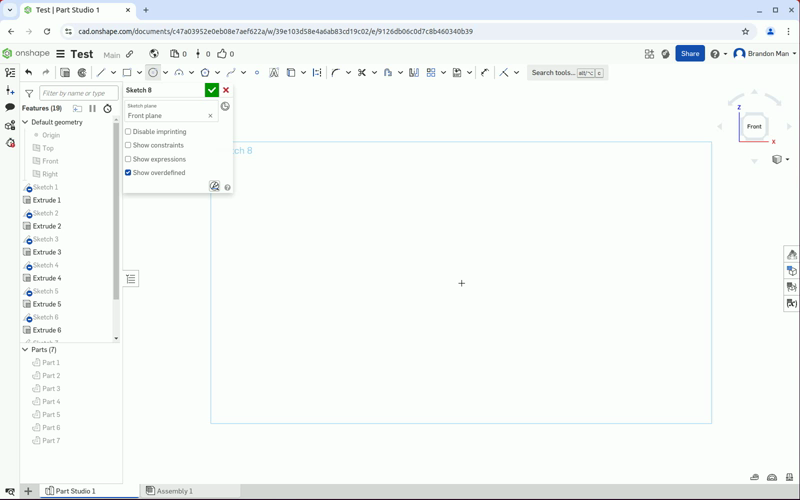
key_up(shift)
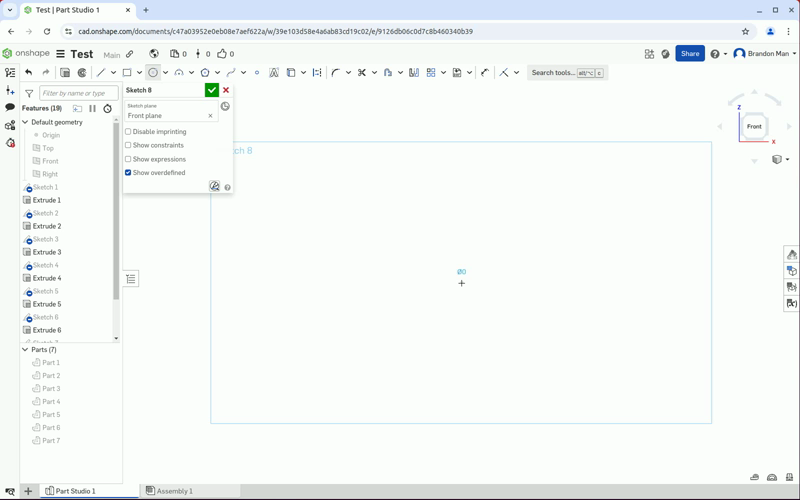
mouse_move(553, 282)
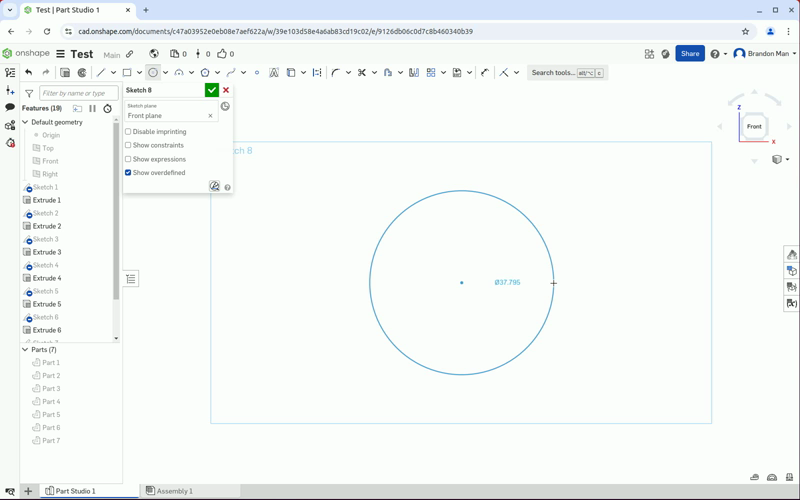
click(553, 282)
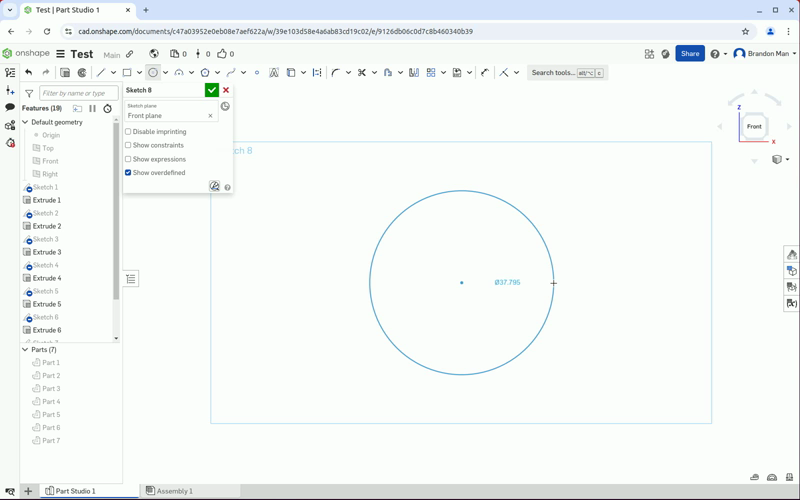
key(esc)
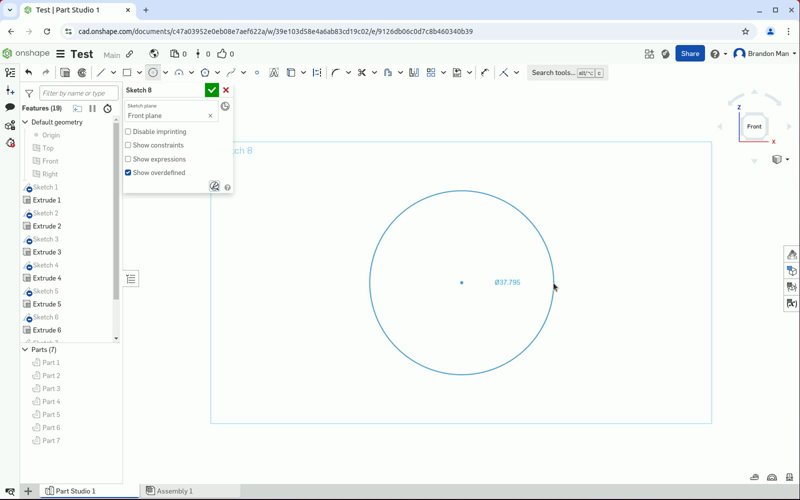
mouse_move(488, 329)
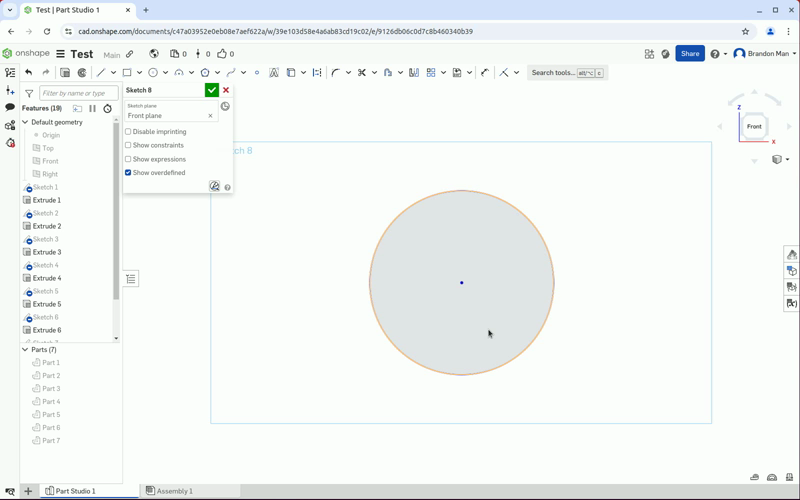
click(488, 329)
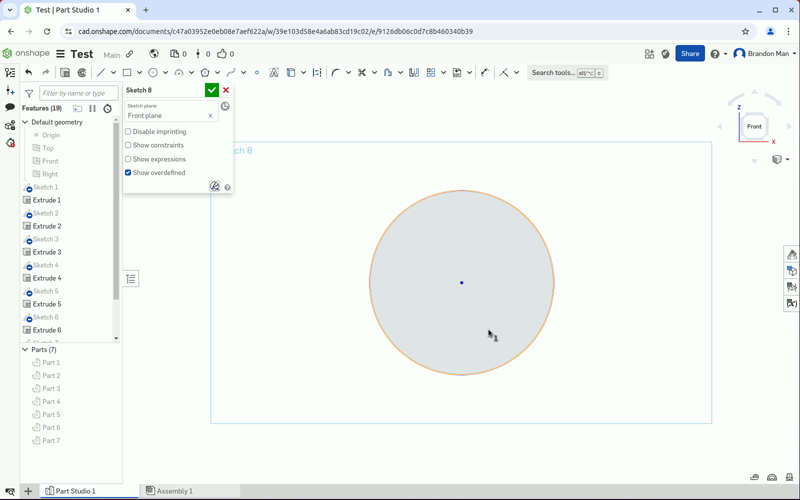
mouse_move(73, 352)
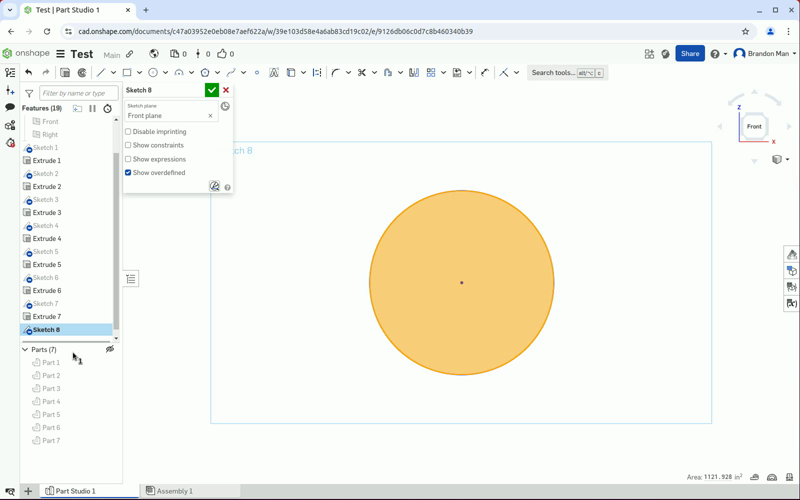
key(shift+y)
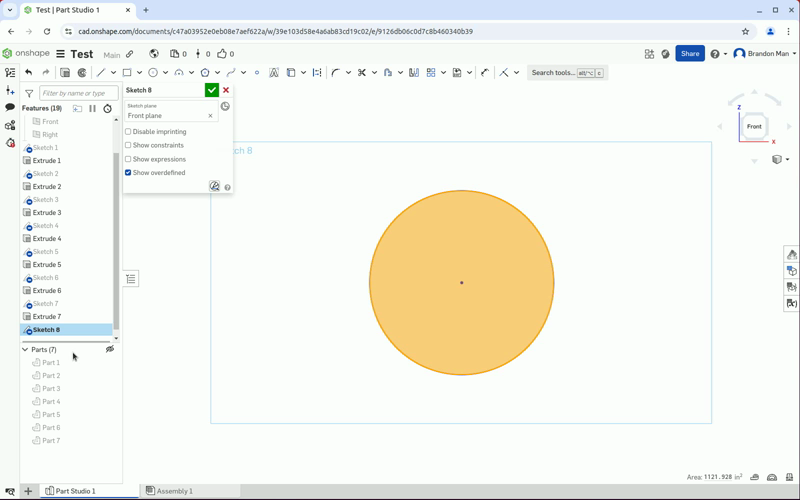
key(shift+e)
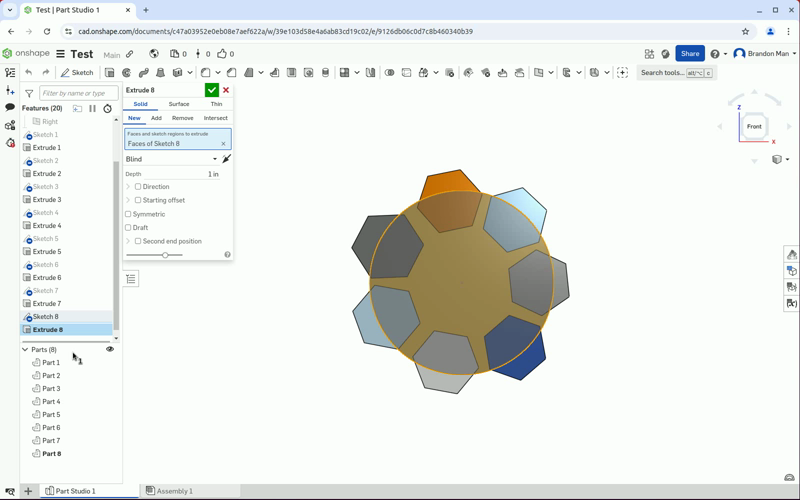
mouse_move(143, 106)
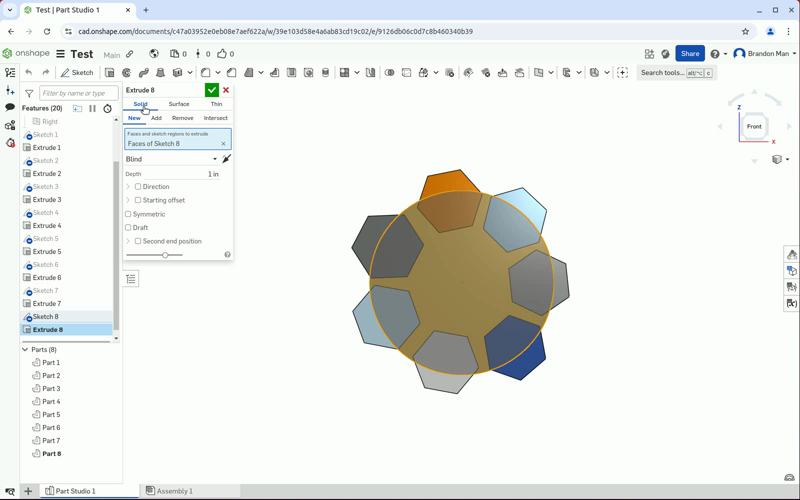
click(143, 106)
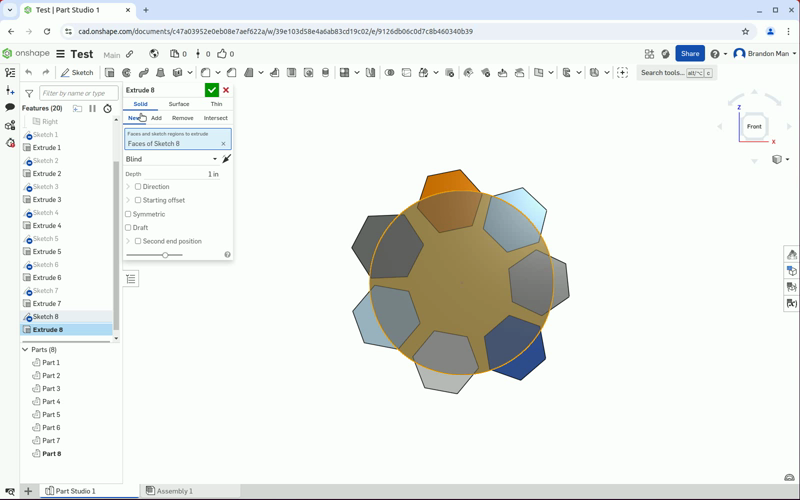
mouse_move(137, 120)
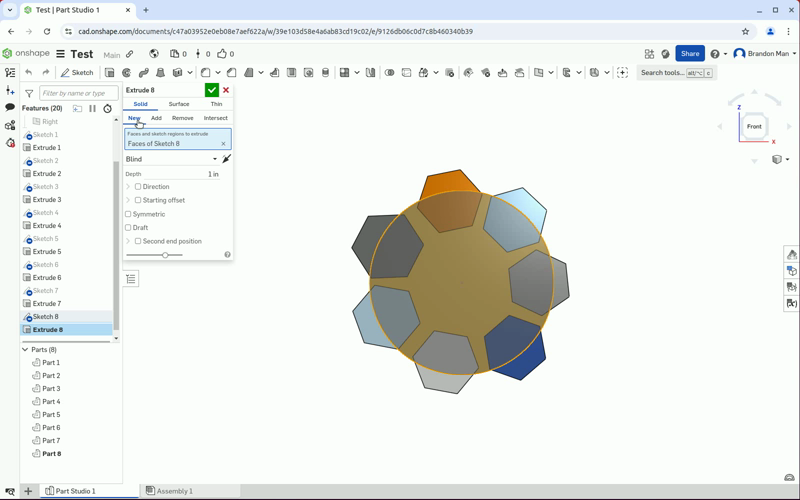
click(137, 120)
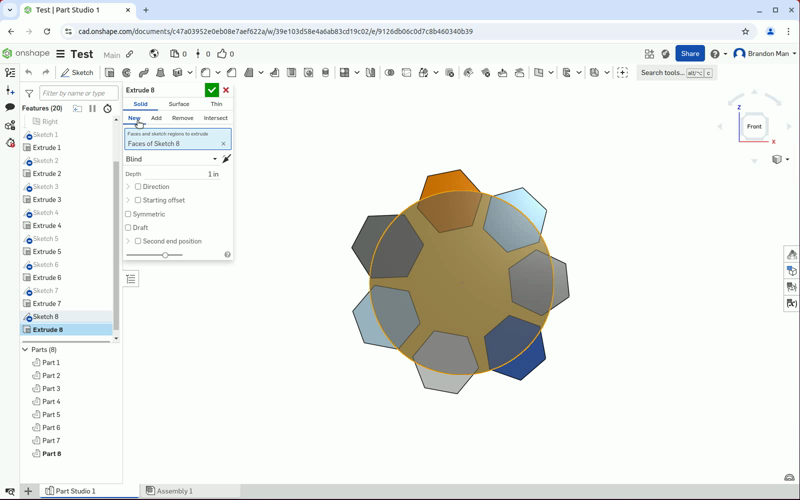
key(tab, 4)
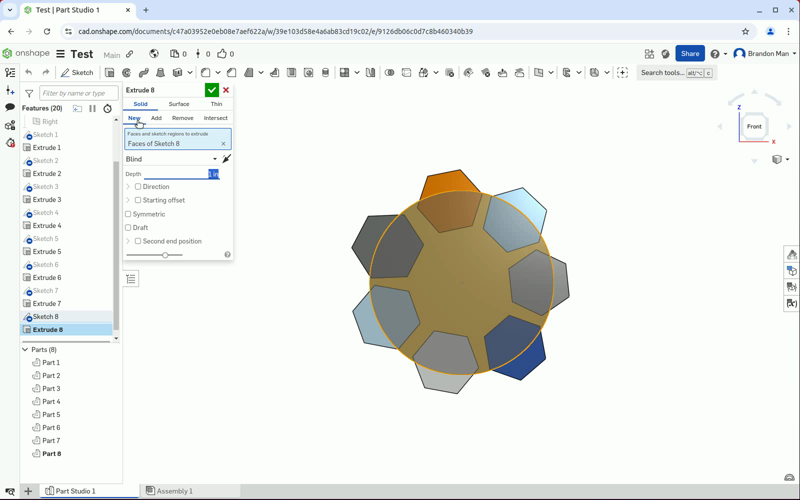
text(5.777)
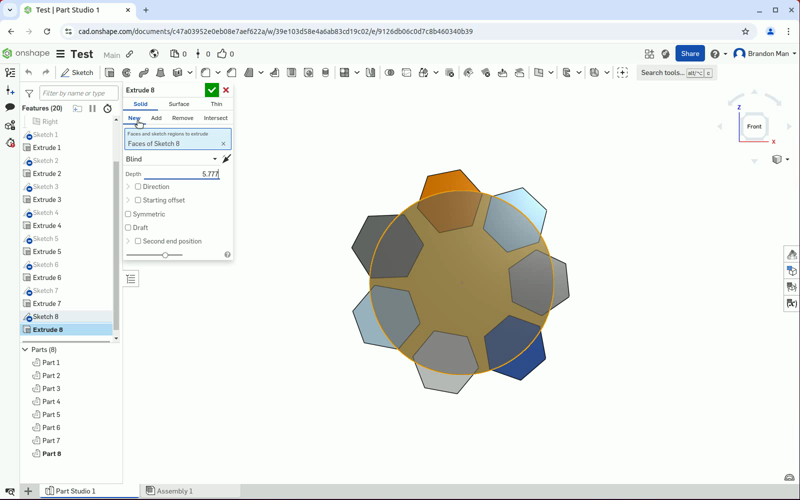
key(enter)
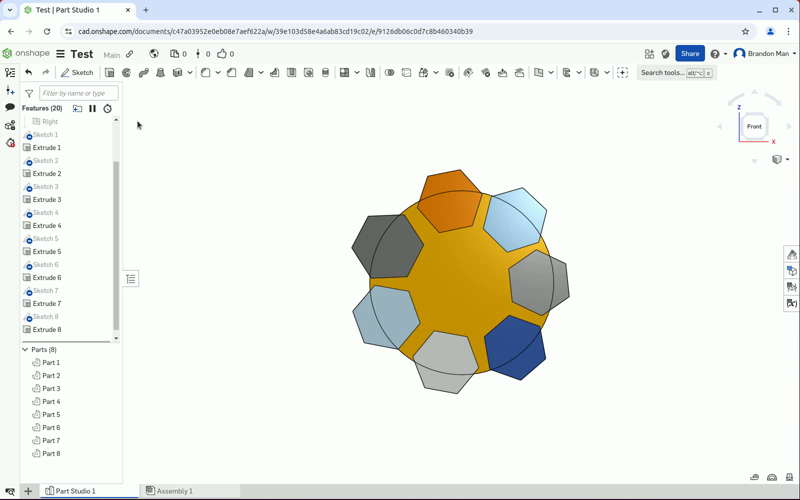
key(shift+h)
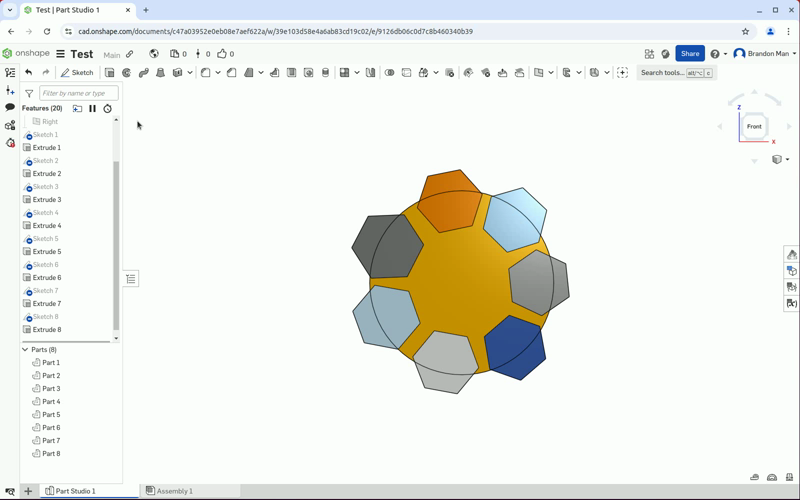
key(shift+h)
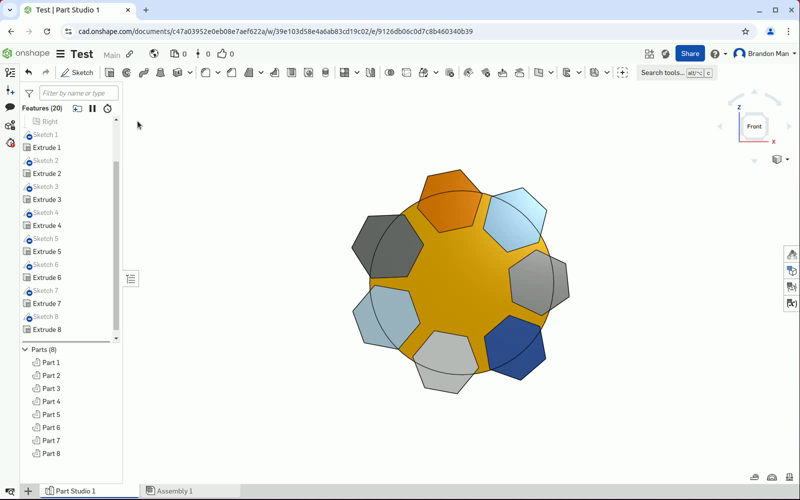
key(shift+7)
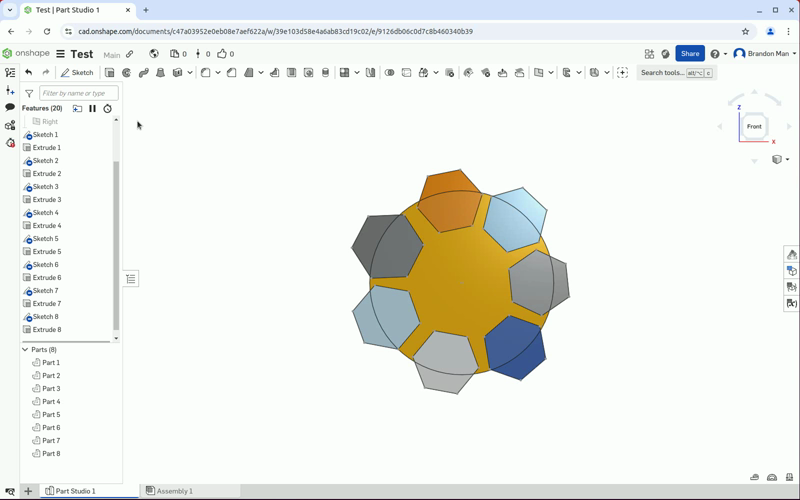
key(left, 2)
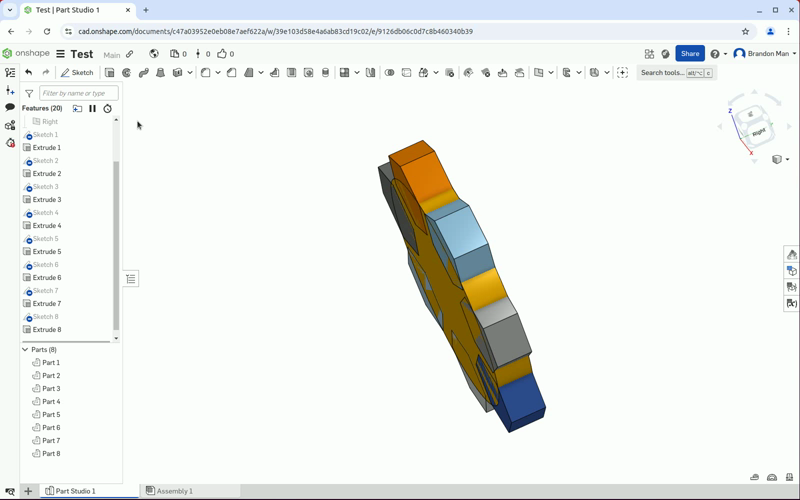
key(down, 2)
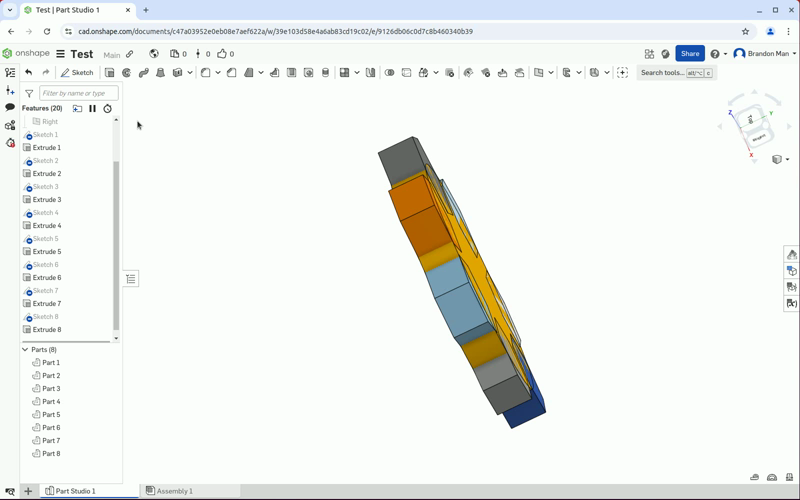
key(up, 2)
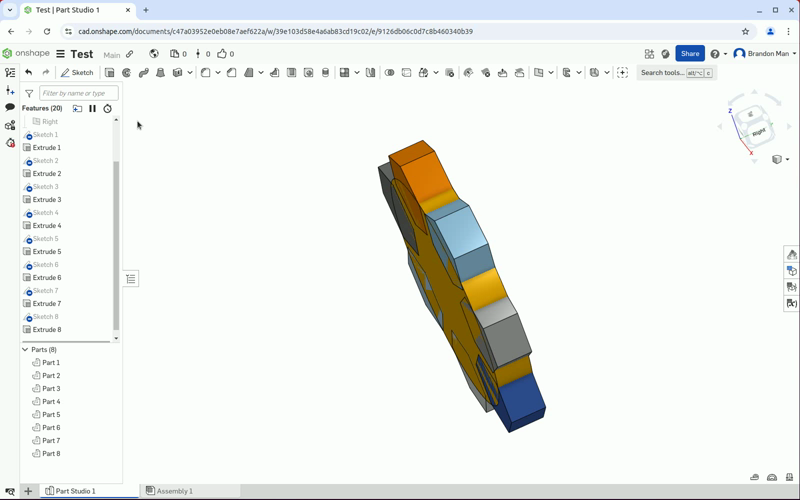
key(right, 2)
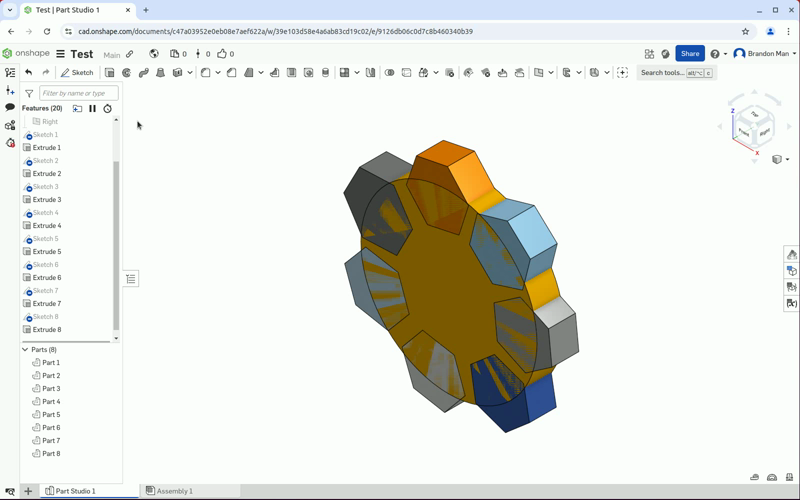
mouse_move(69, 137)
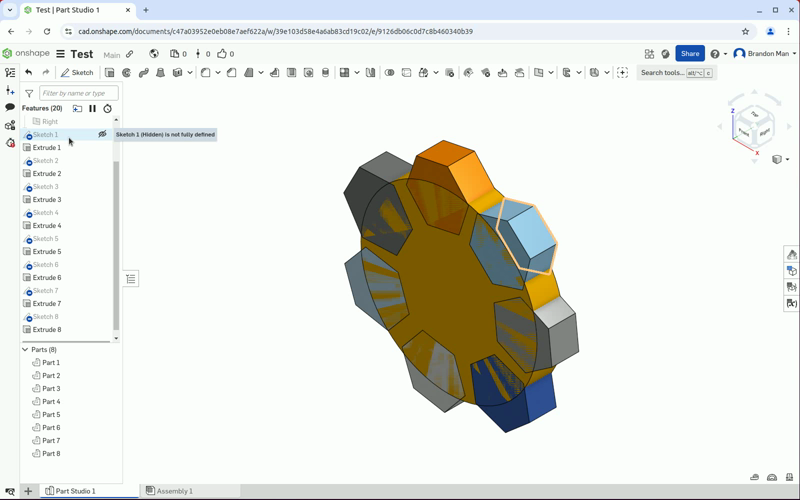
click(69, 137)